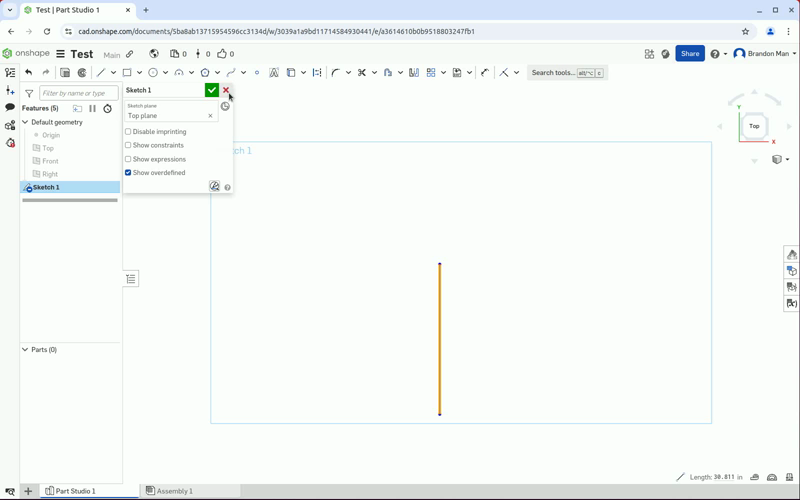
key(shift+h)
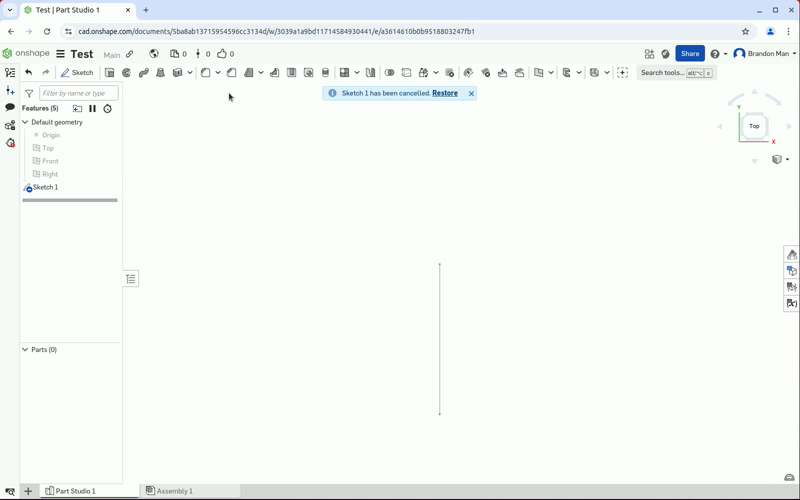
key(shift+s)
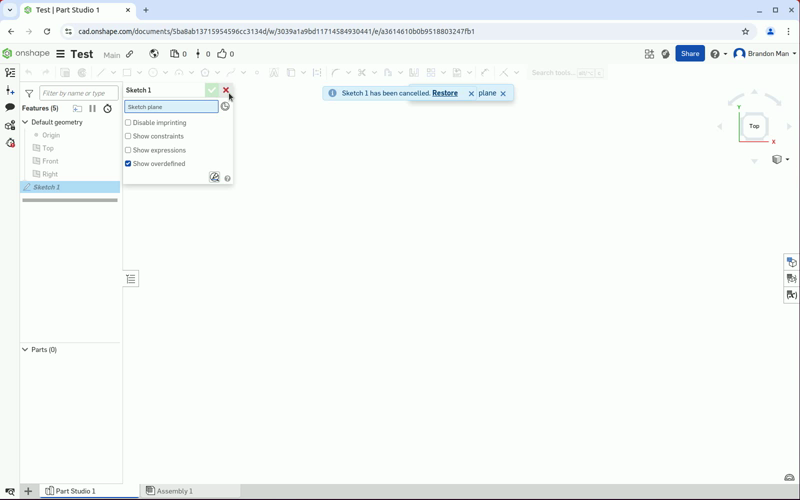
mouse_move(73, 150)
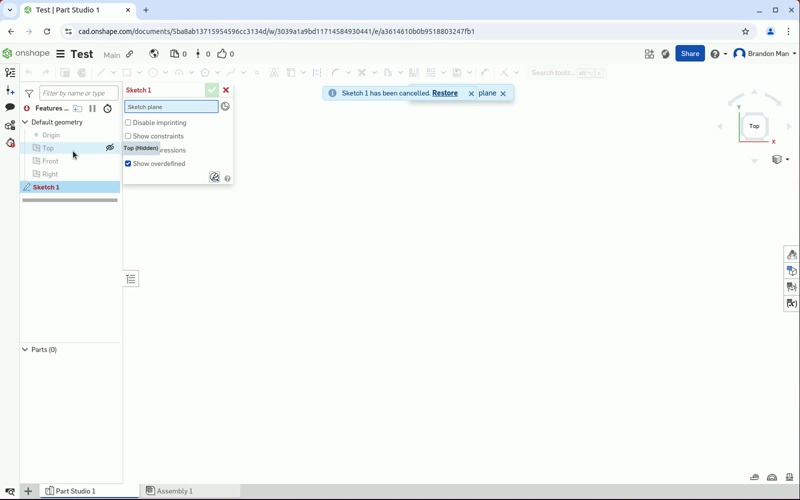
click(73, 150)
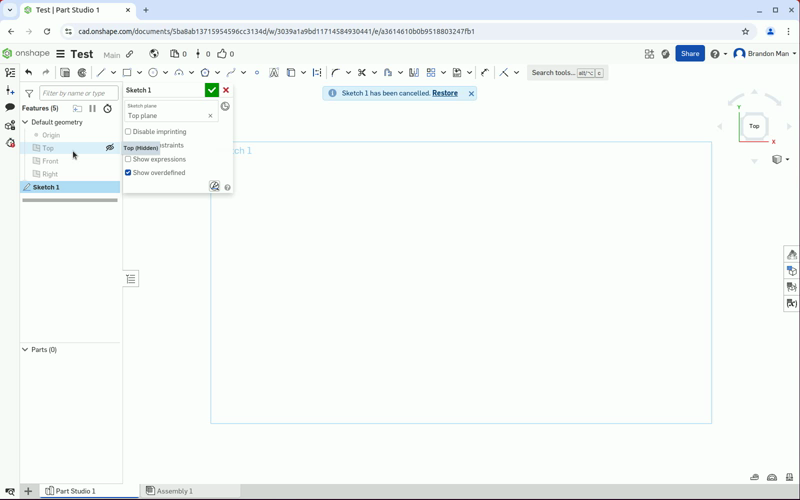
mouse_move(73, 352)
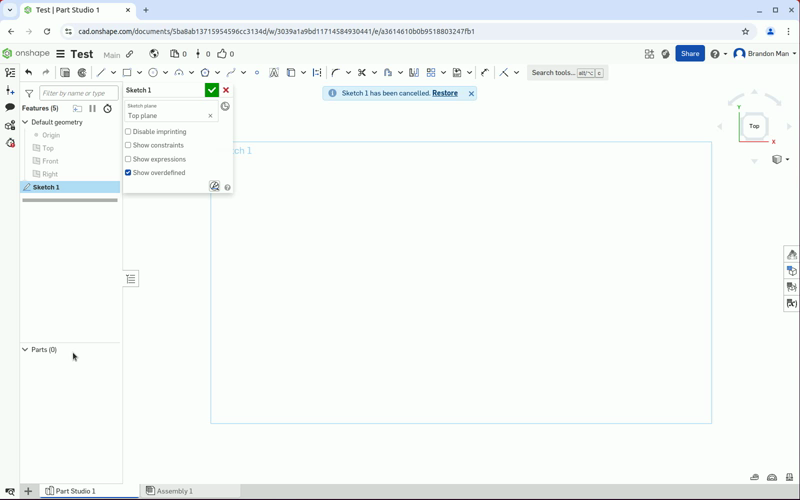
key(y)
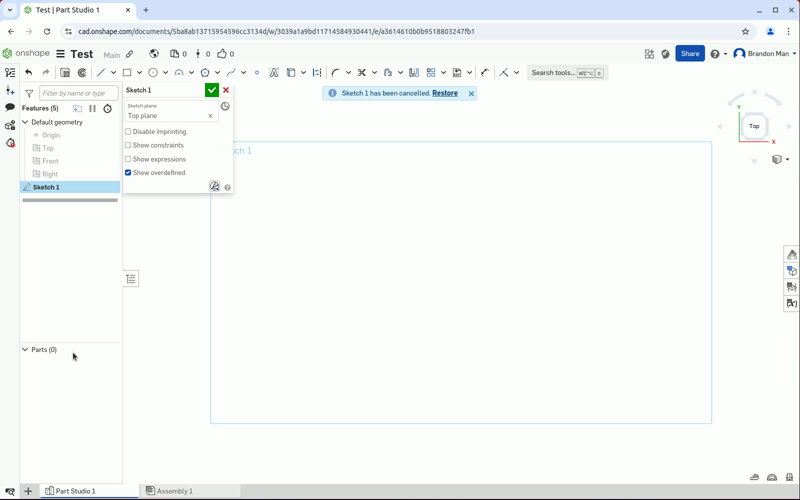
key(c)
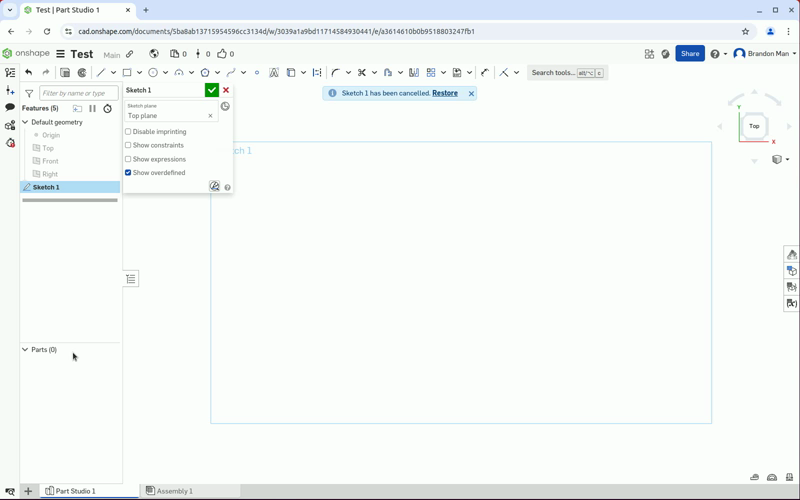
key_down(shift)
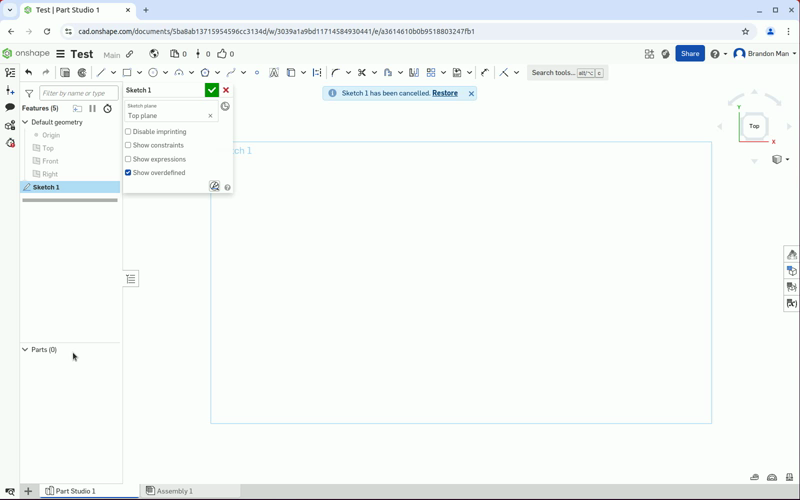
mouse_move(461, 282)
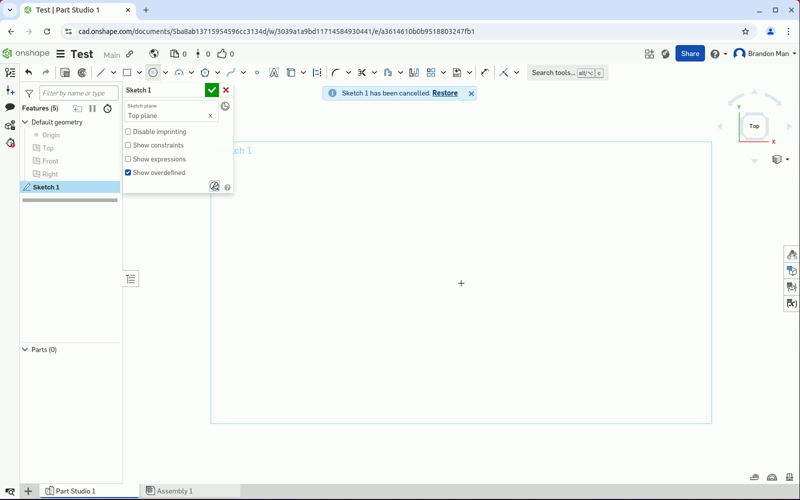
click(461, 282)
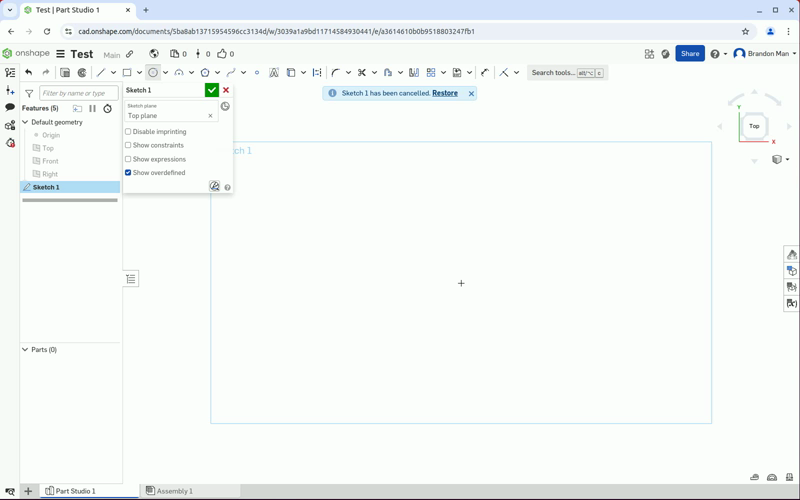
key_up(shift)
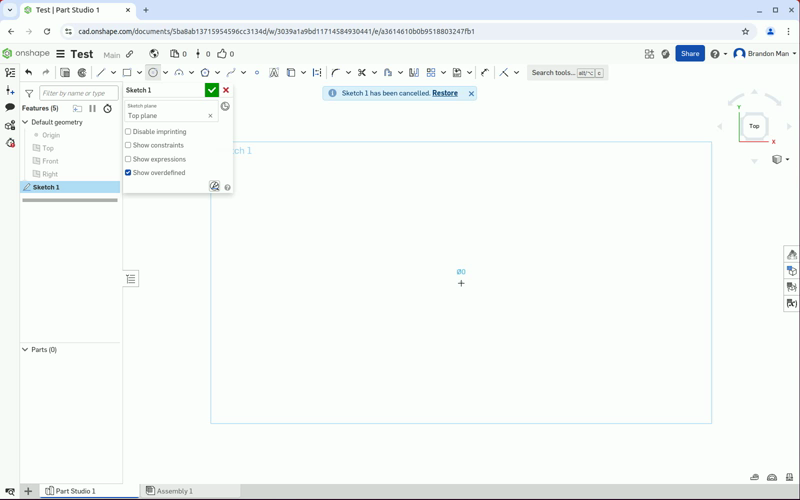
mouse_move(574, 282)
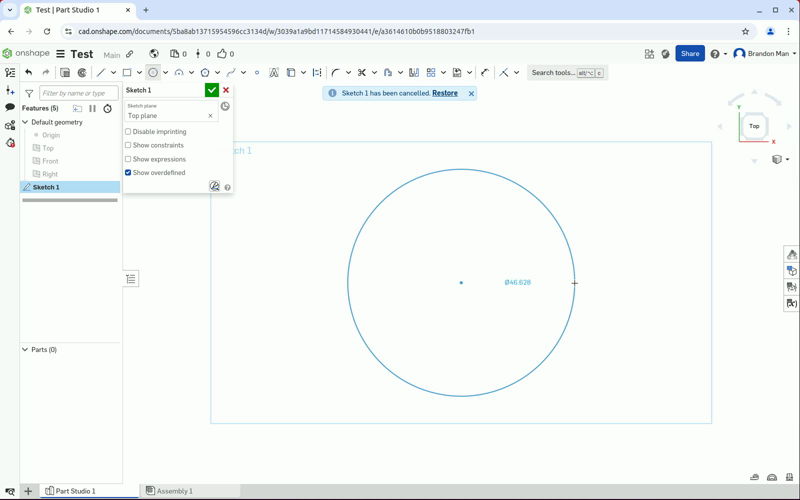
click(574, 282)
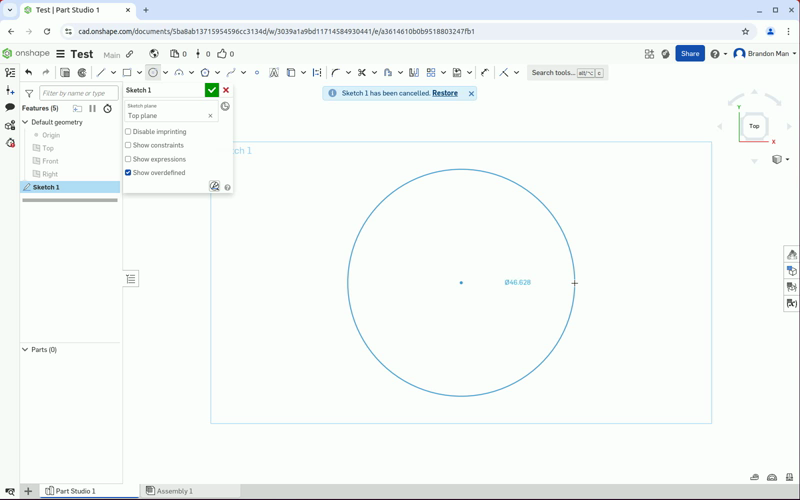
key(esc)
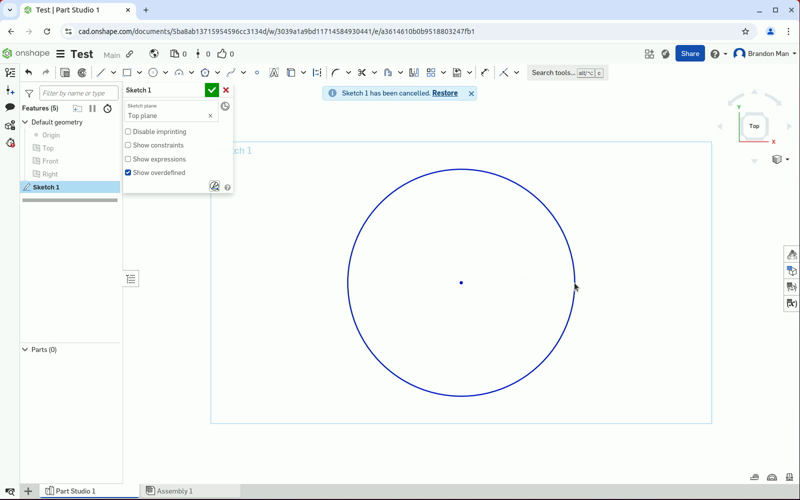
mouse_move(480, 314)
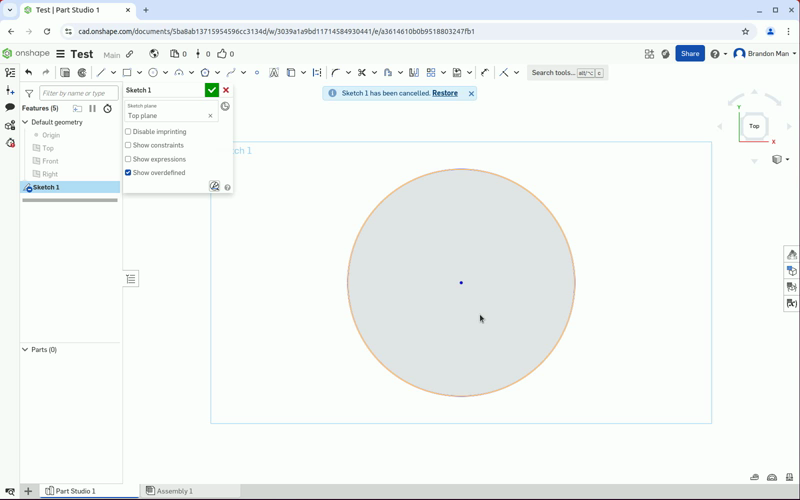
click(480, 314)
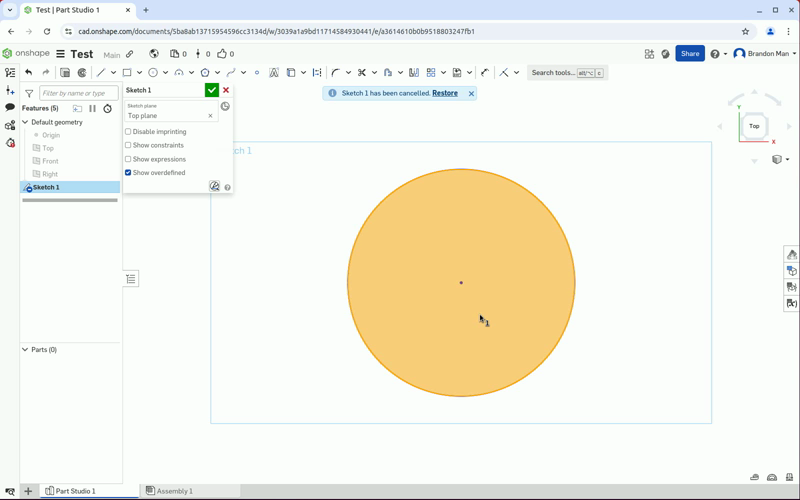
mouse_move(73, 352)
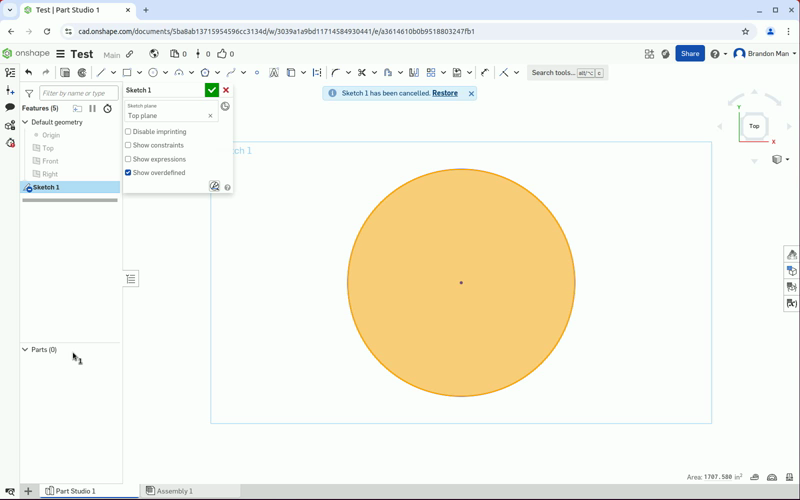
key(shift+y)
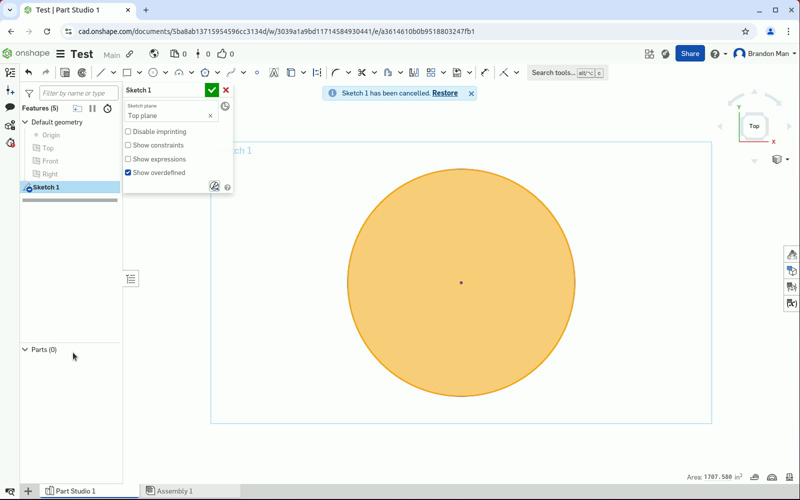
key(shift+e)
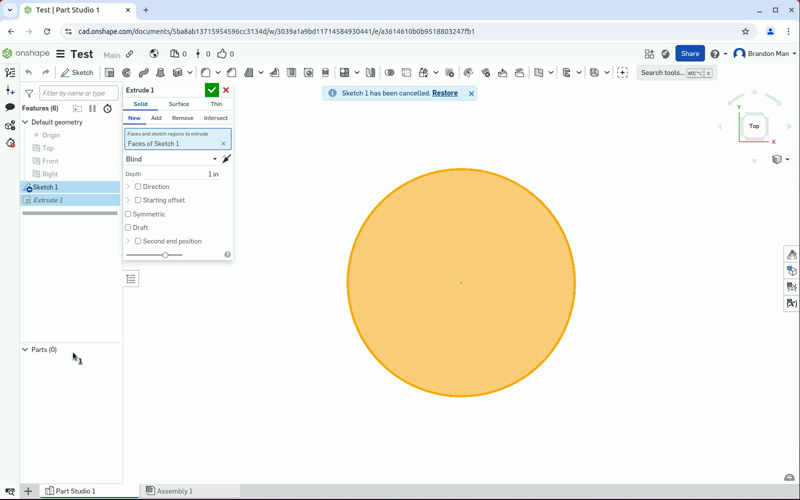
mouse_move(143, 106)
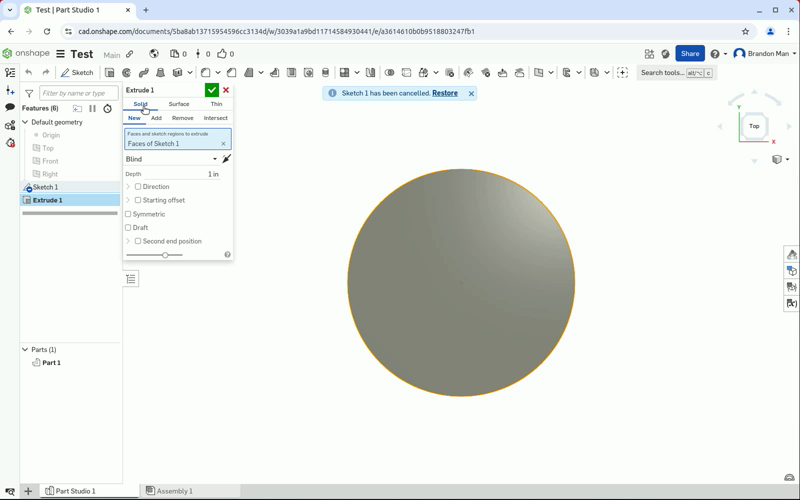
click(143, 106)
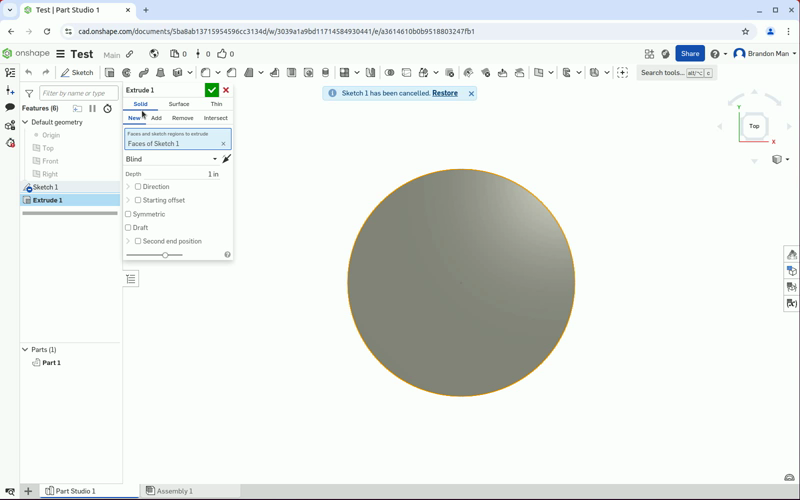
mouse_move(137, 120)
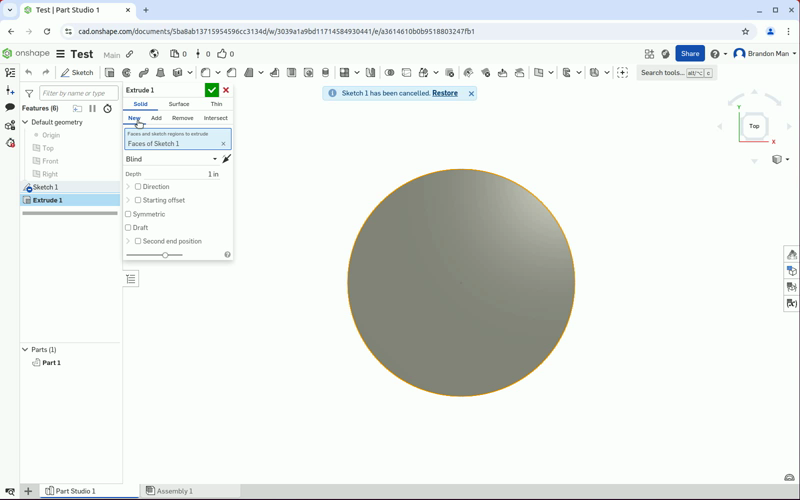
click(137, 120)
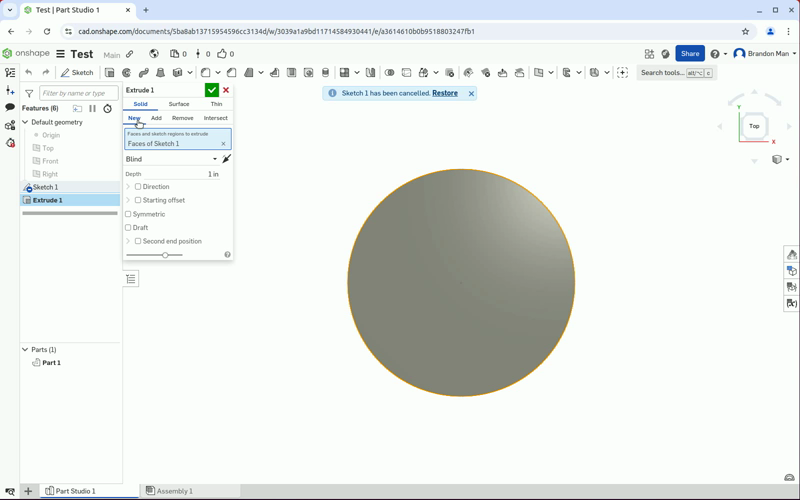
key(tab, 4)
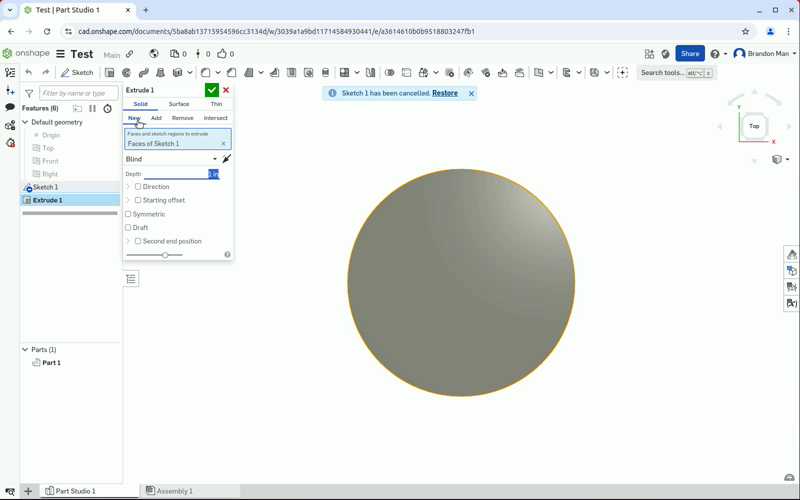
text(2.407)
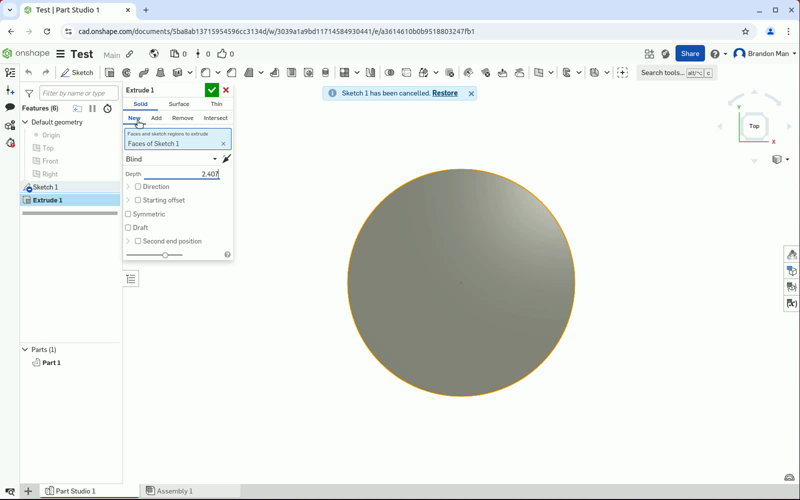
key(enter)
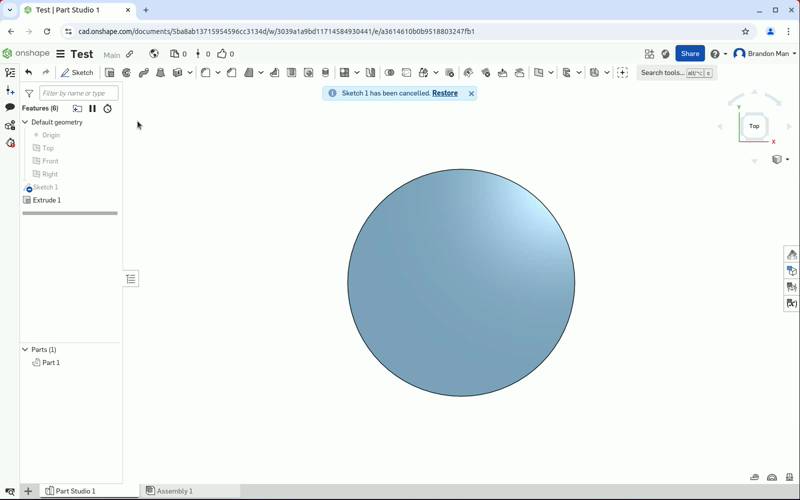
key(shift+h)
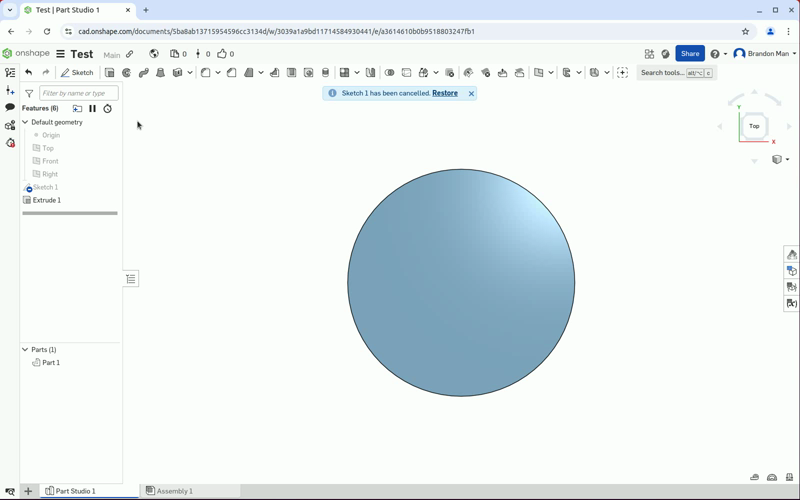
key(shift+h)
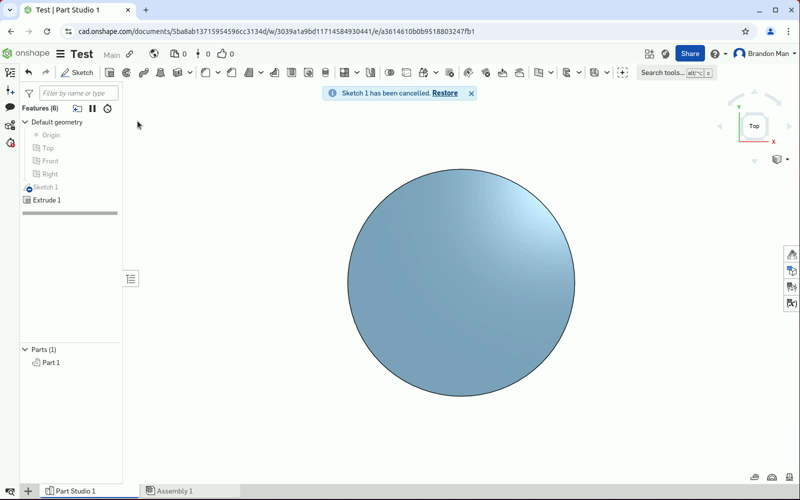
mouse_move(73, 189)
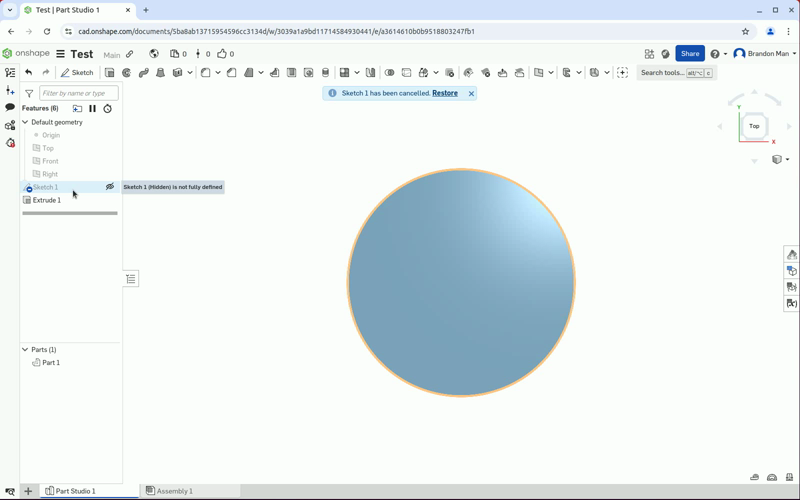
click(73, 189)
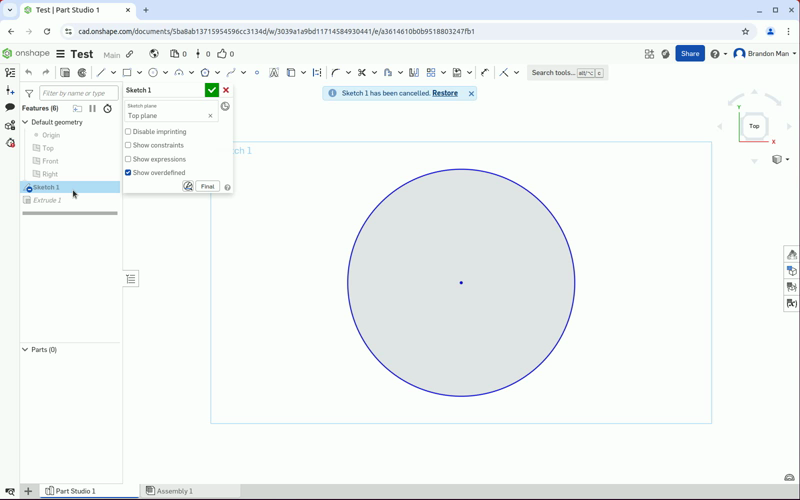
mouse_move(229, 92)
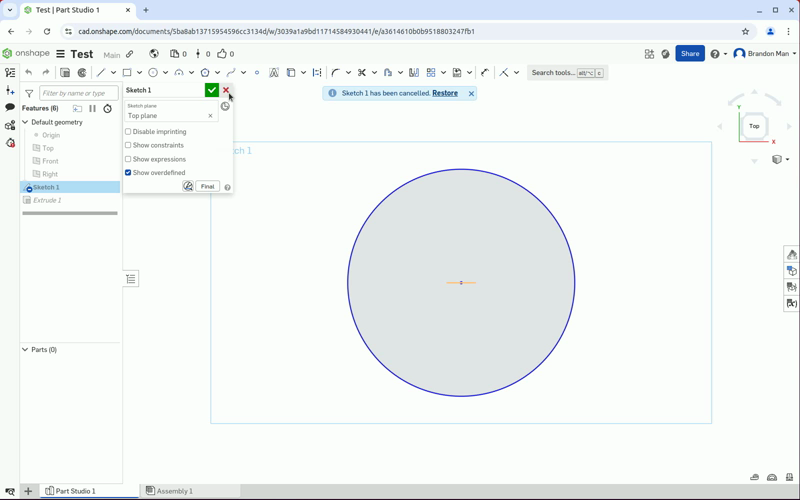
click(229, 92)
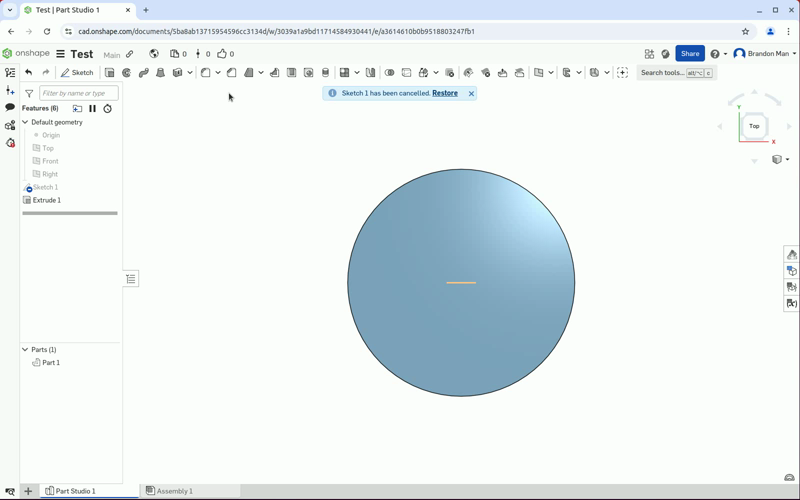
mouse_move(541, 75)
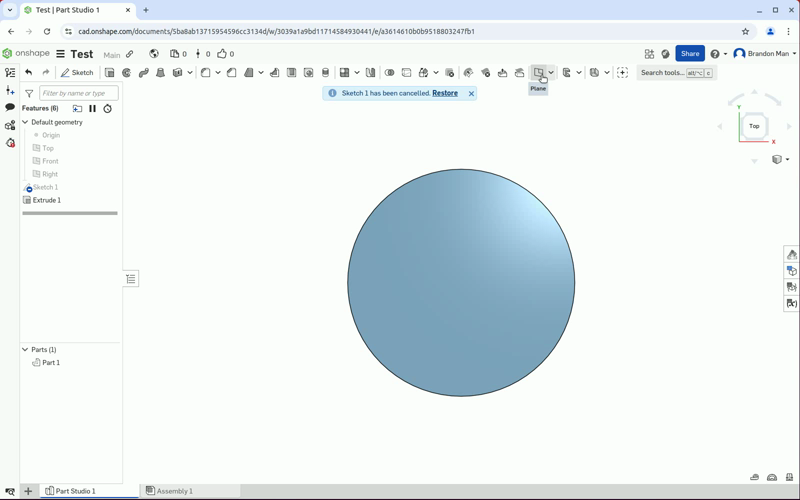
click(541, 75)
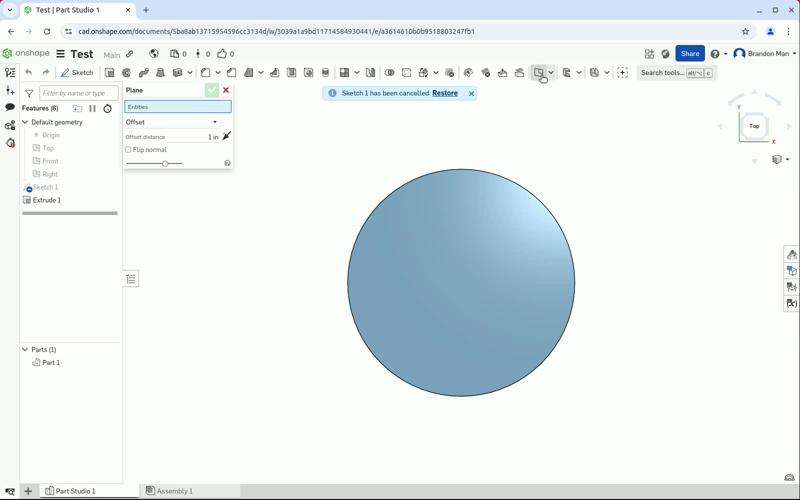
mouse_move(73, 150)
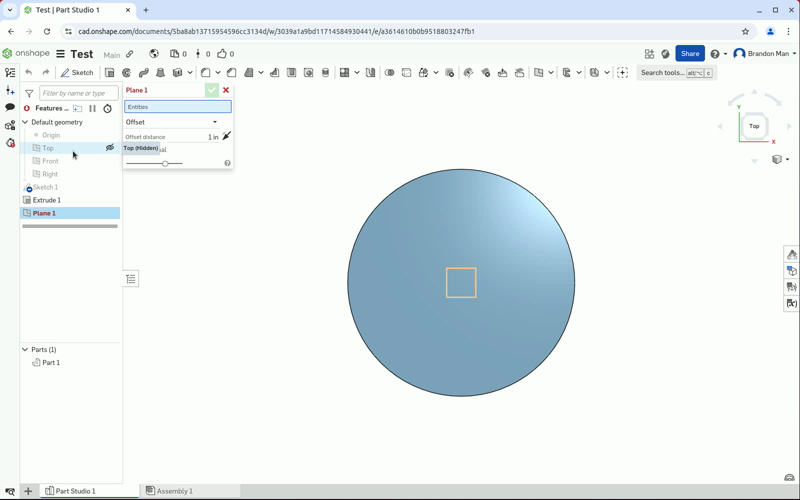
click(73, 150)
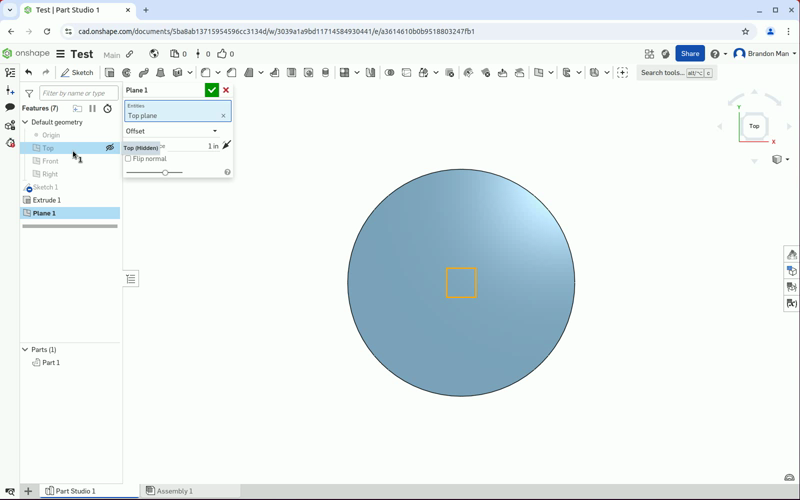
key(tab, 2)
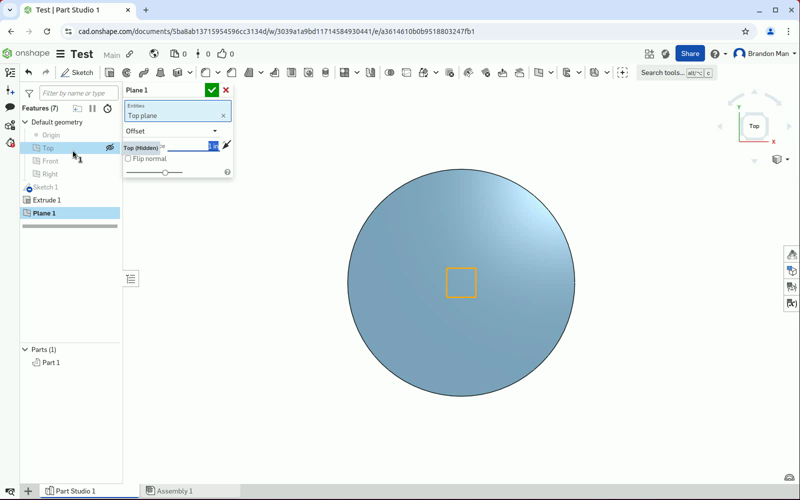
text(2.403)
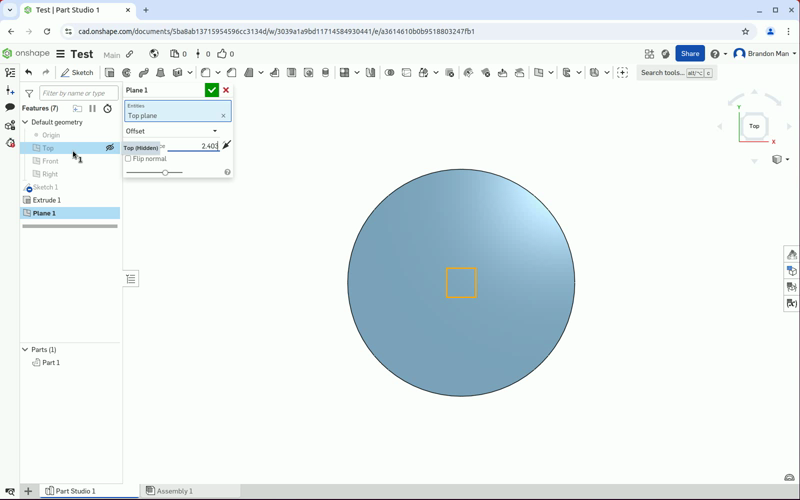
key(enter, 2)
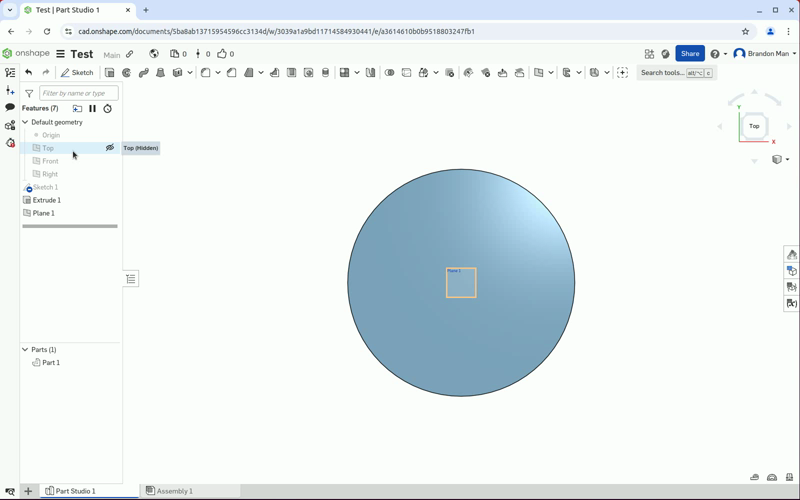
key(shift+s)
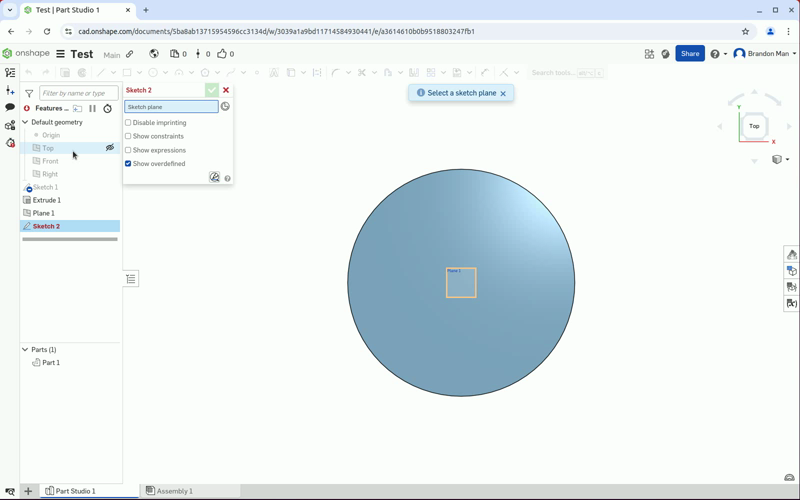
mouse_move(73, 215)
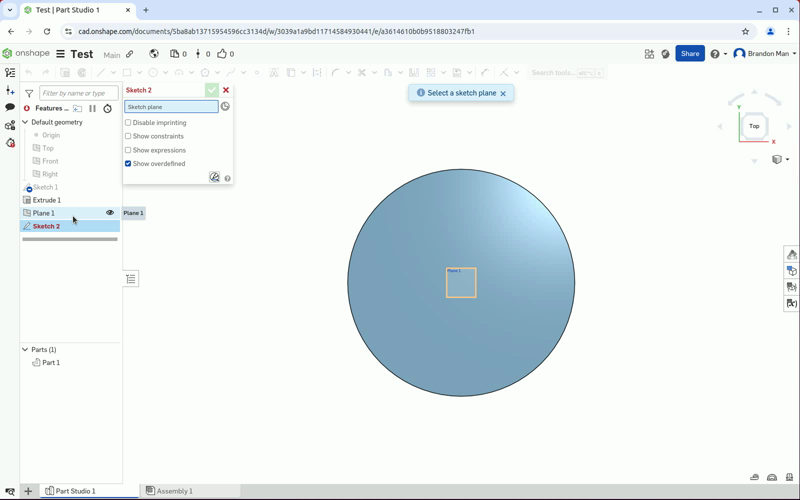
click(73, 215)
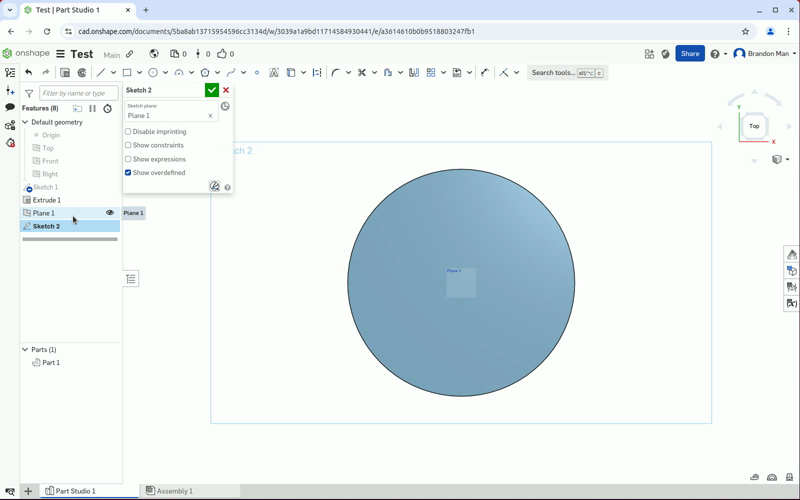
mouse_move(73, 352)
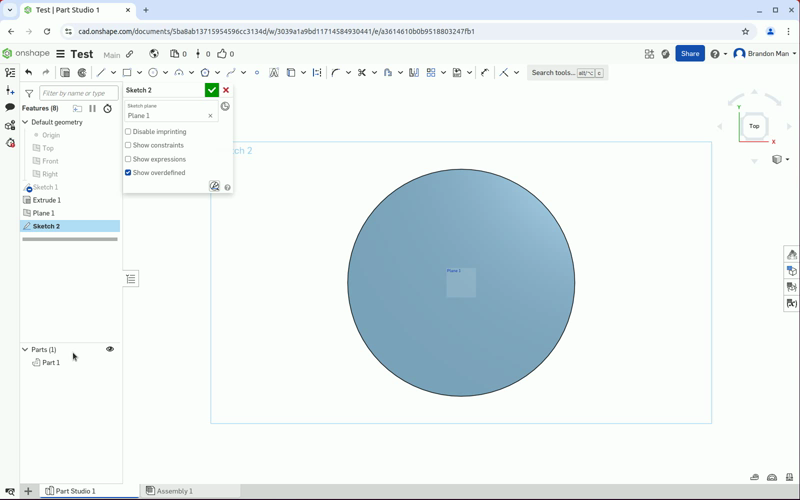
key(y)
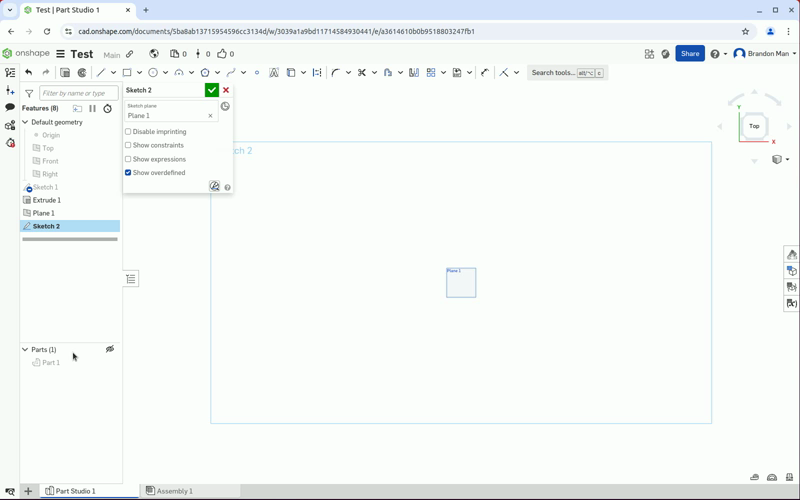
key(c)
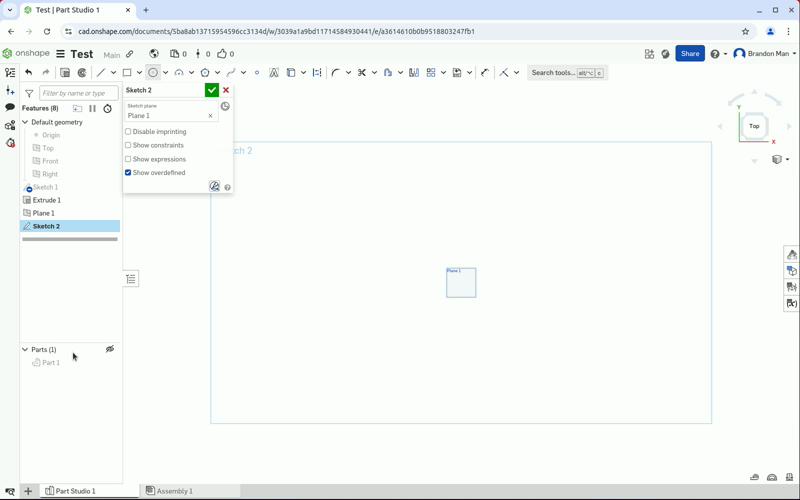
key_down(shift)
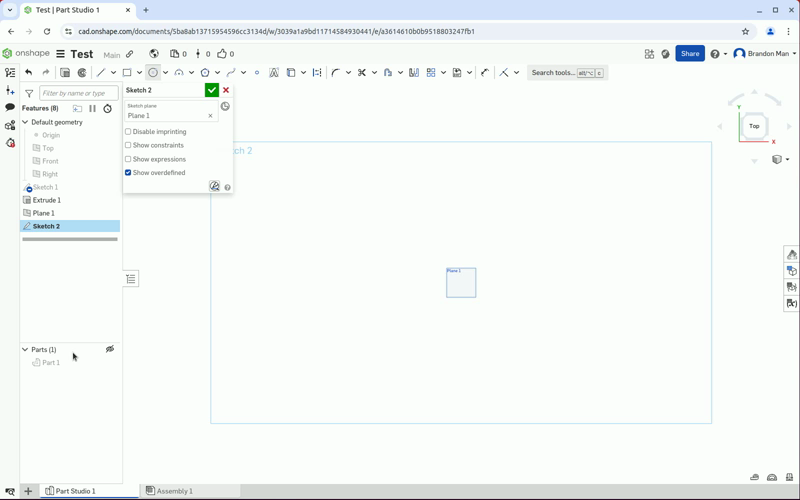
mouse_move(461, 282)
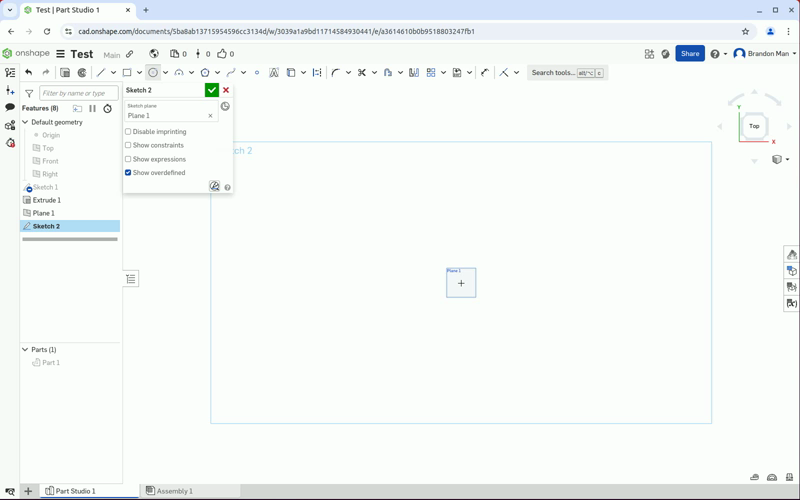
click(461, 282)
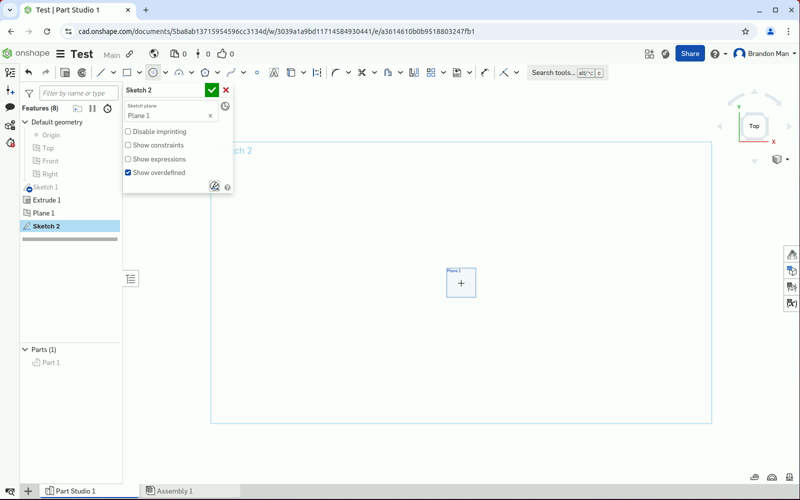
key_up(shift)
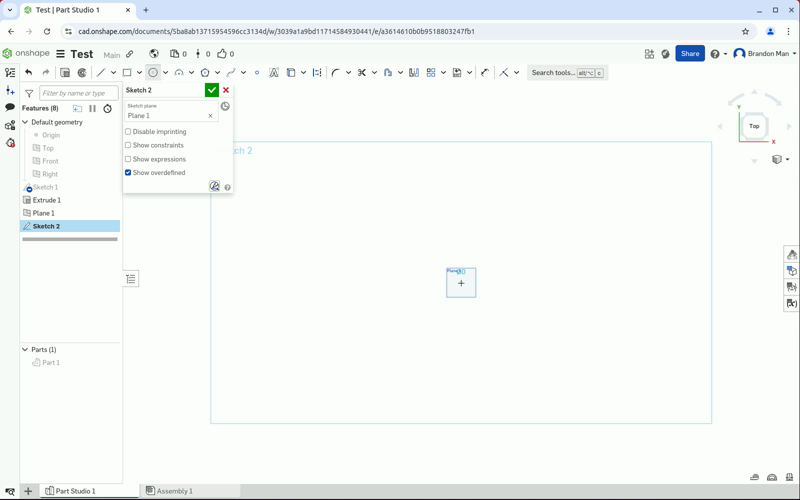
mouse_move(568, 282)
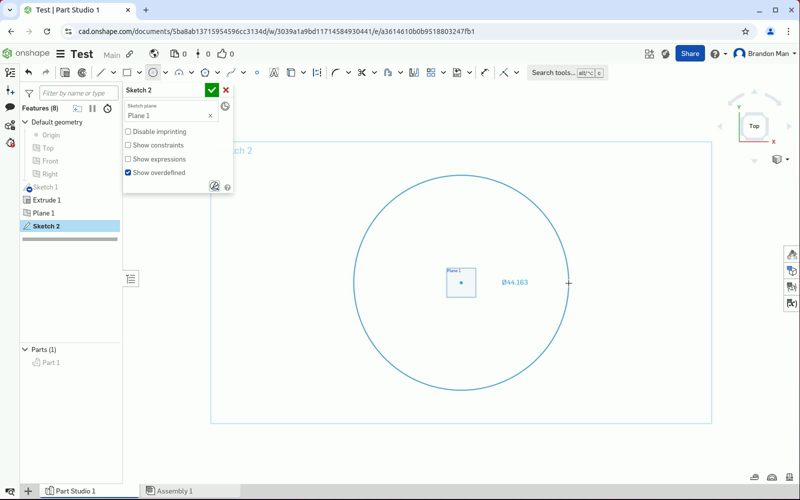
click(568, 282)
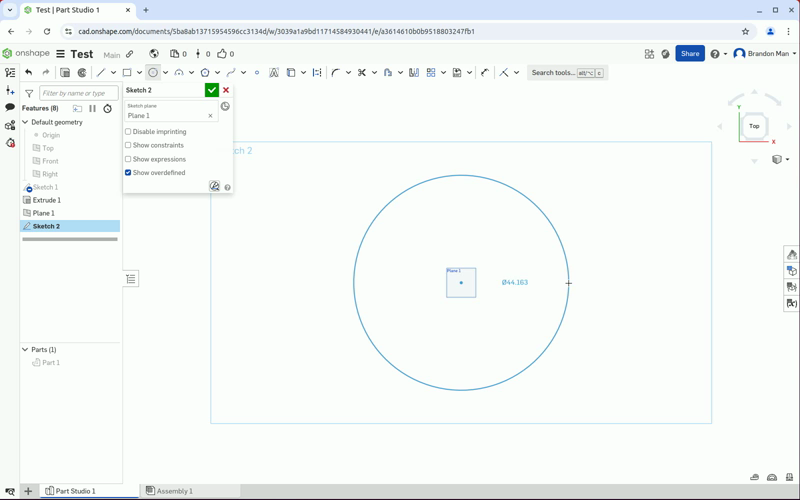
key(esc)
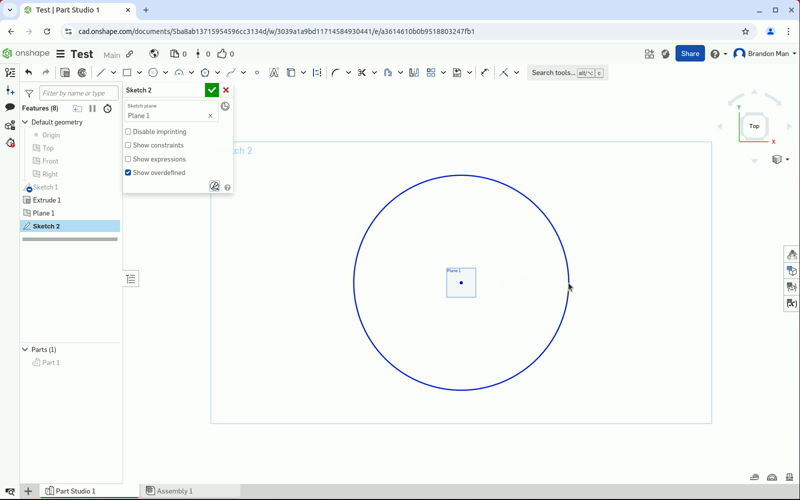
mouse_move(380, 265)
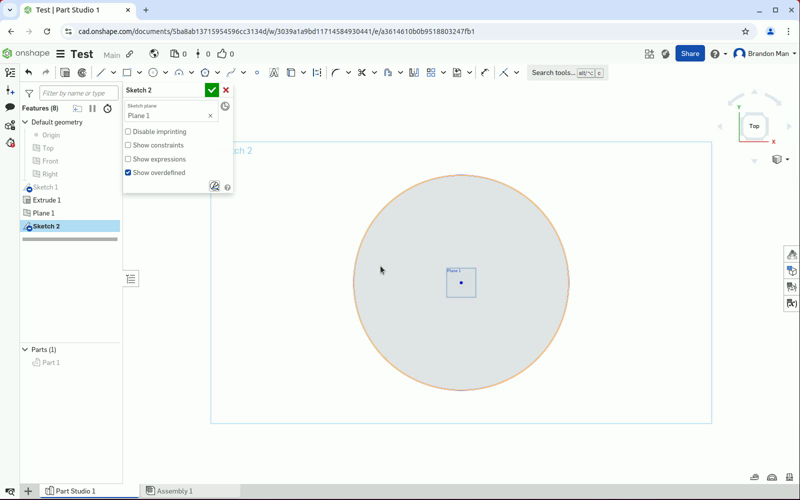
click(380, 265)
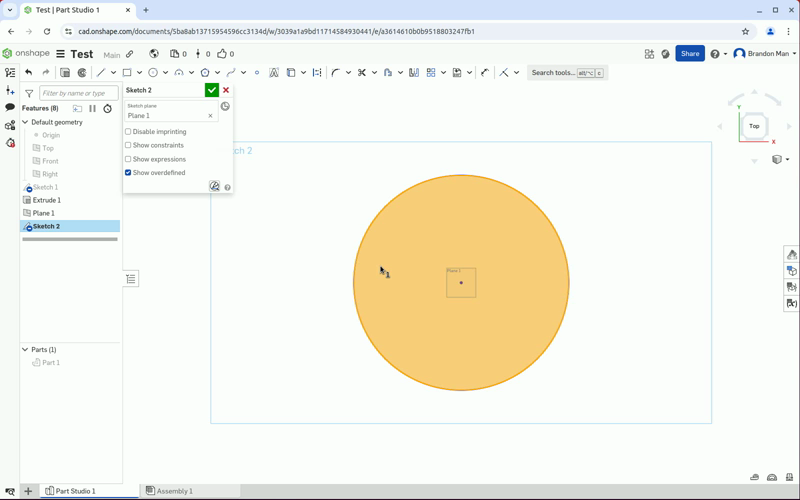
mouse_move(73, 352)
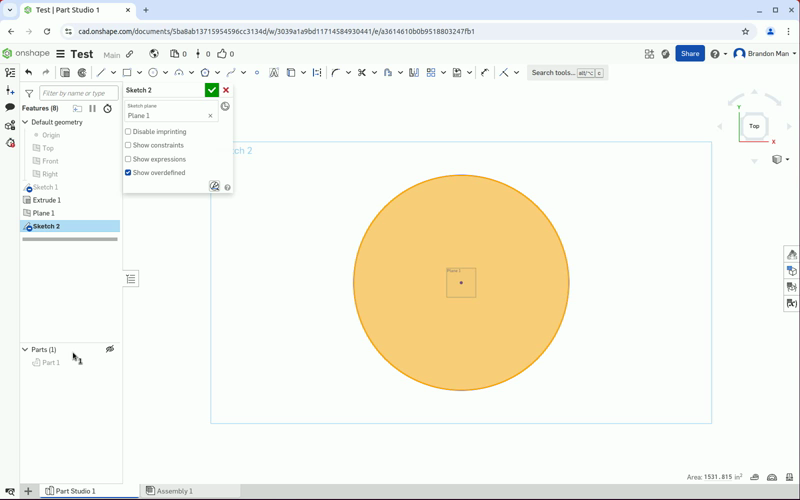
key(shift+y)
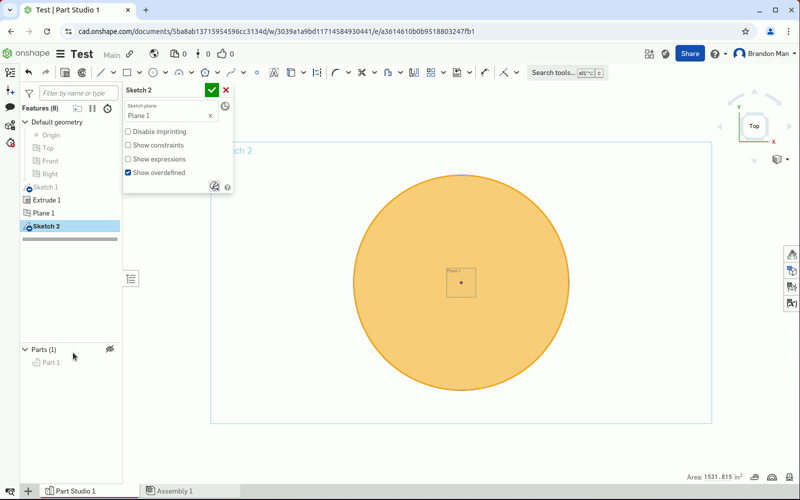
key(shift+e)
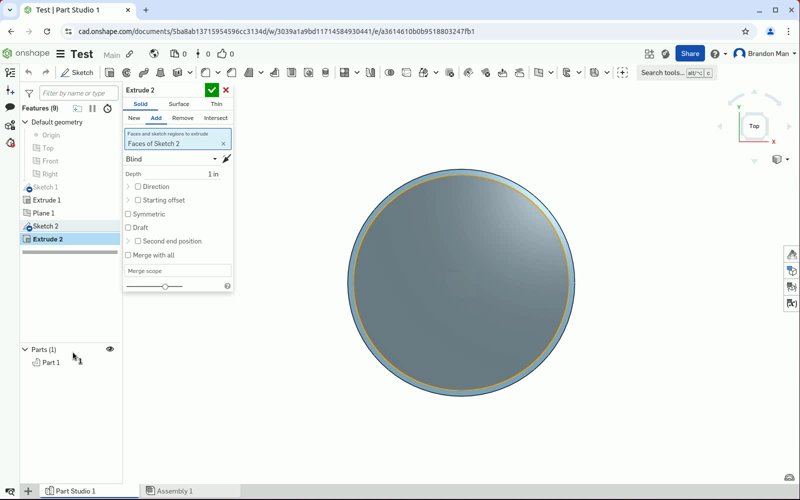
mouse_move(143, 106)
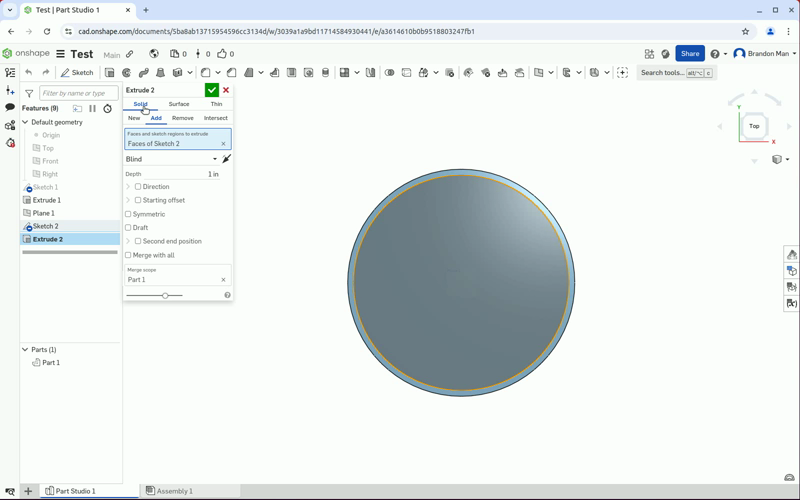
click(143, 106)
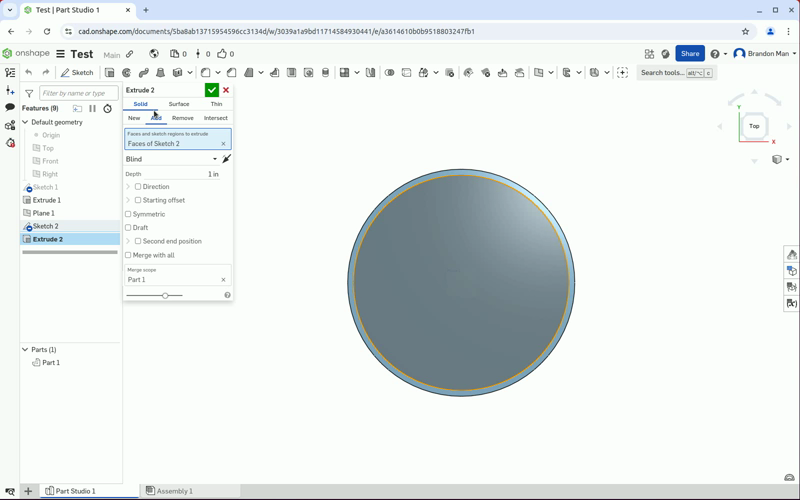
mouse_move(186, 120)
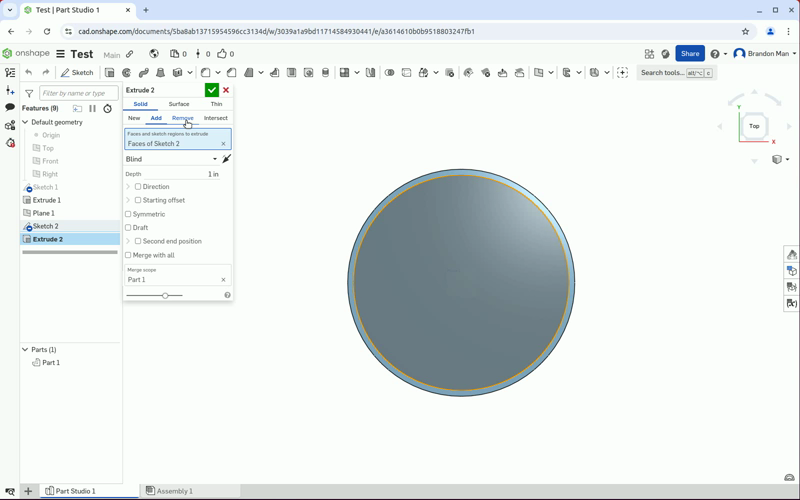
click(186, 120)
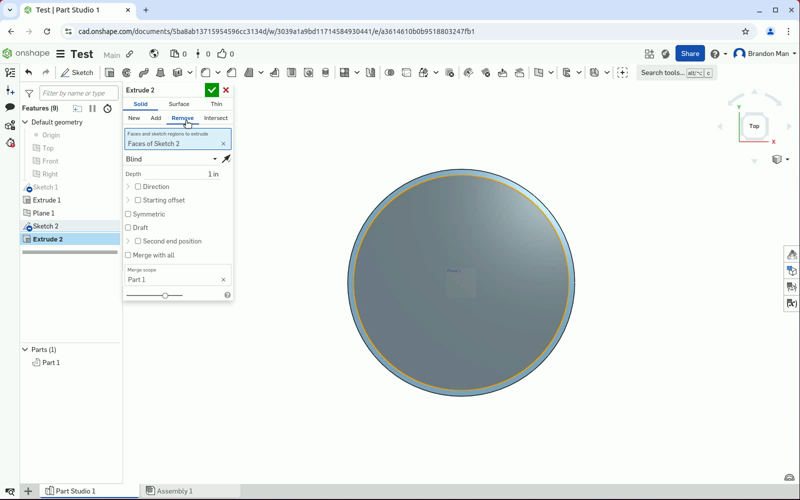
key(tab, 4)
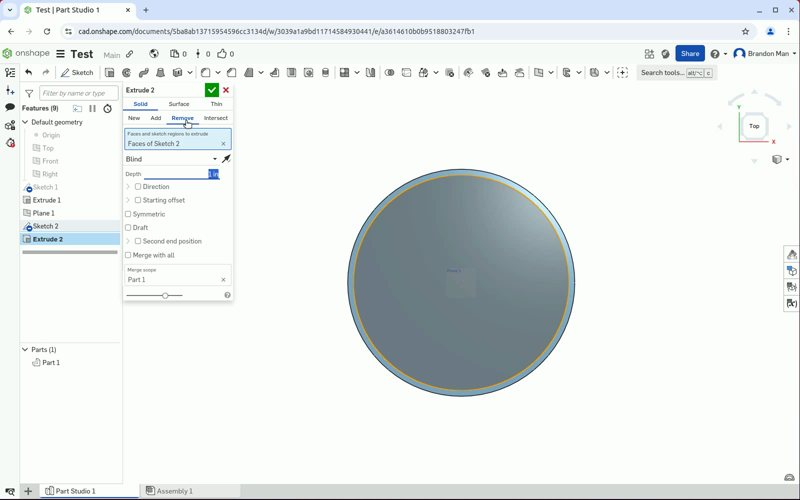
text(2.407)
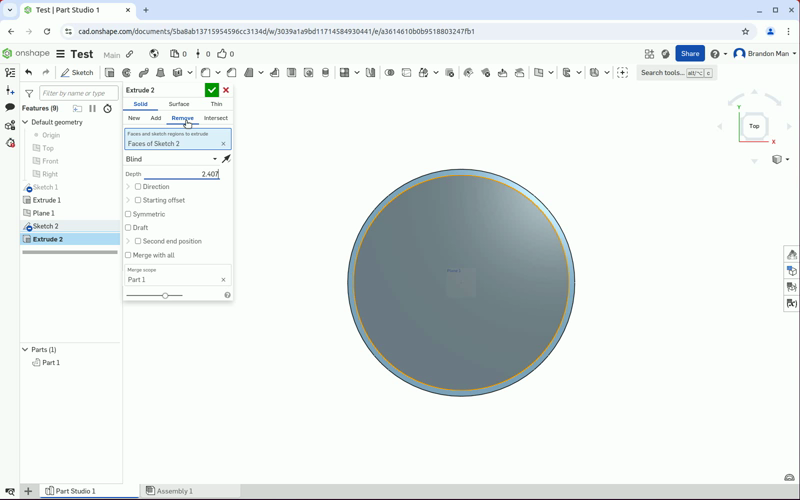
key(tab, 6)
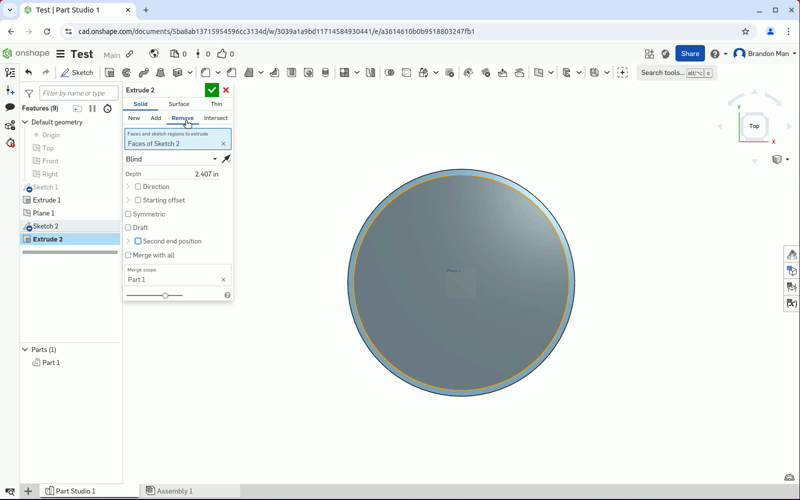
key(space)
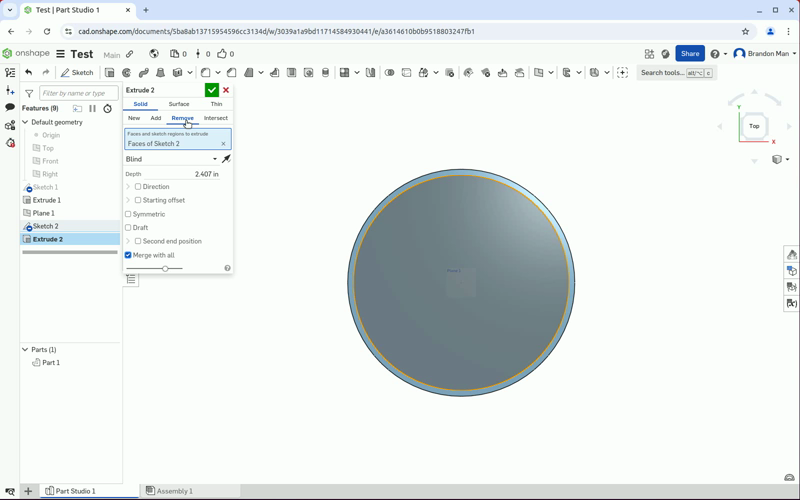
key(enter)
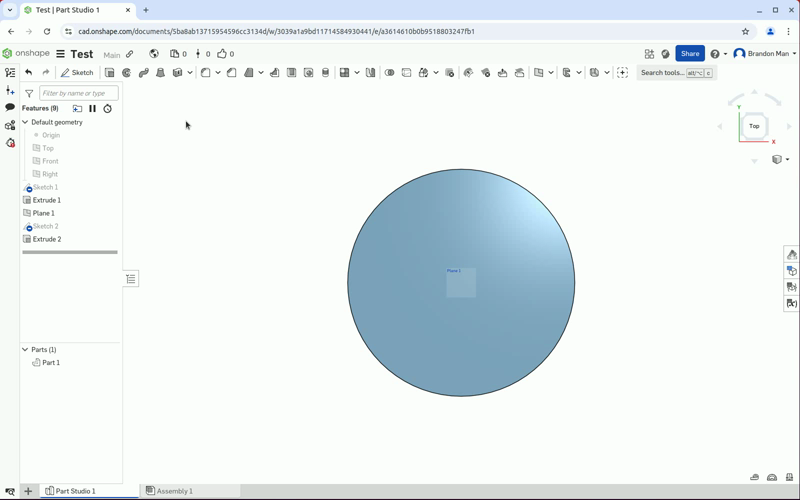
key(shift+h)
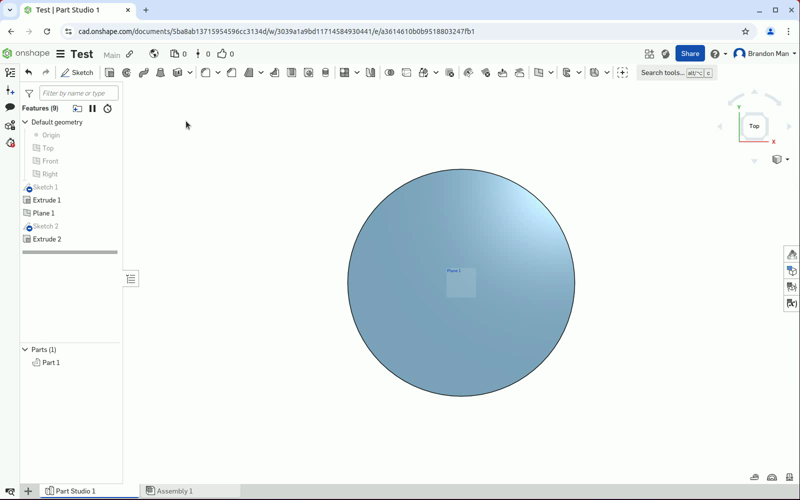
key(shift+h)
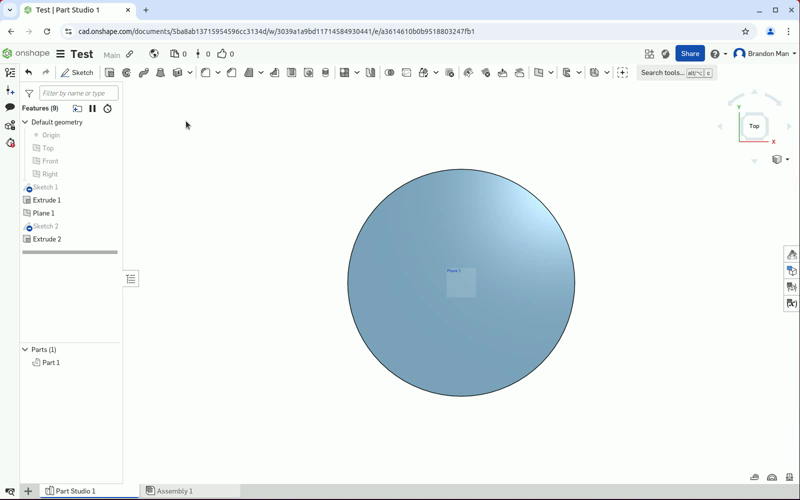
mouse_move(73, 189)
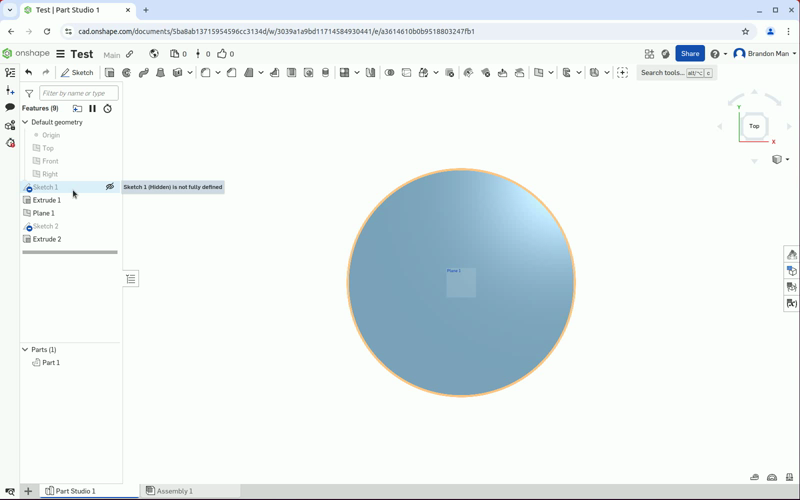
click(73, 189)
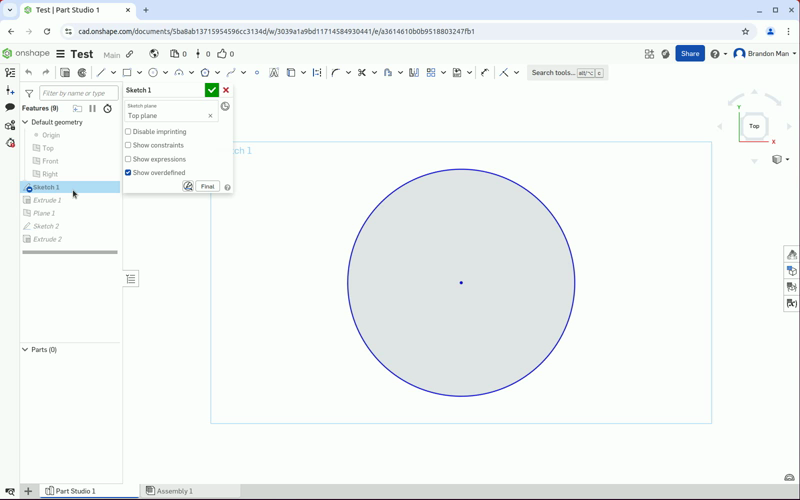
mouse_move(229, 92)
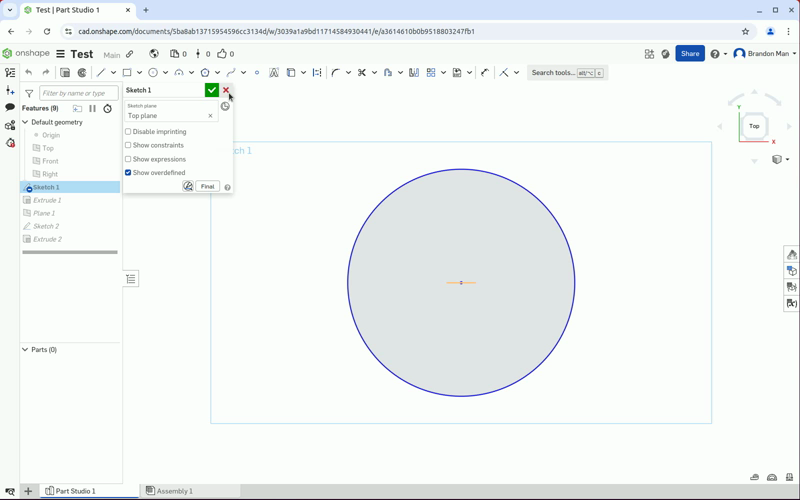
click(229, 92)
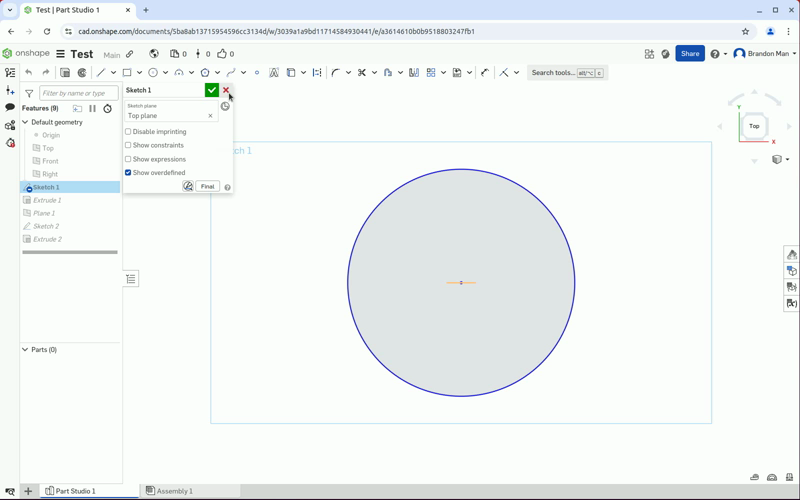
key(shift+s)
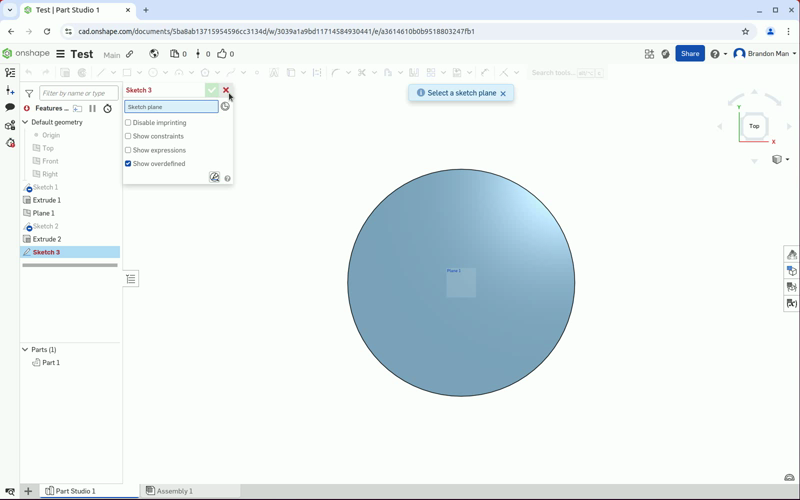
mouse_move(73, 150)
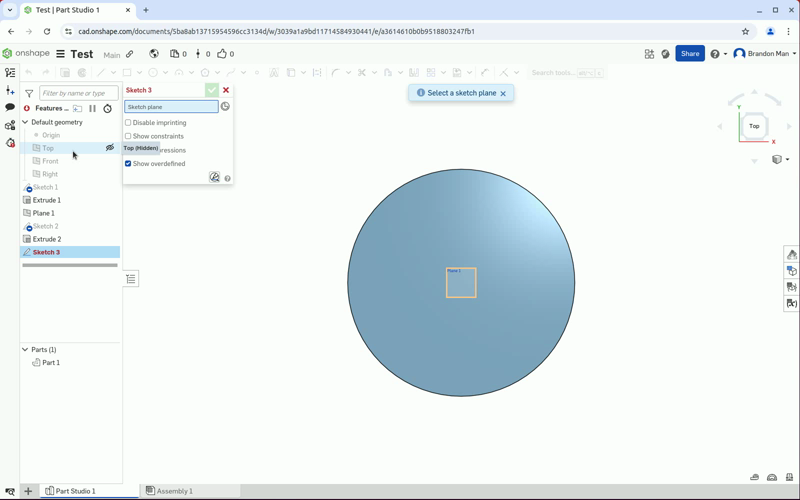
click(73, 150)
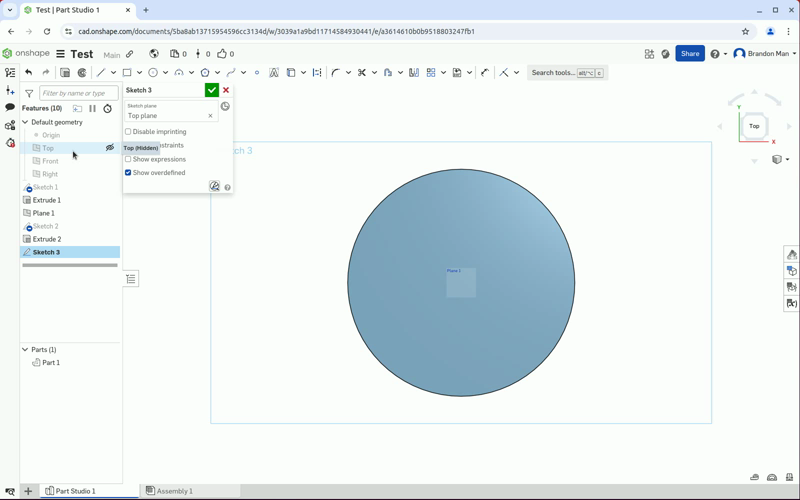
mouse_move(73, 352)
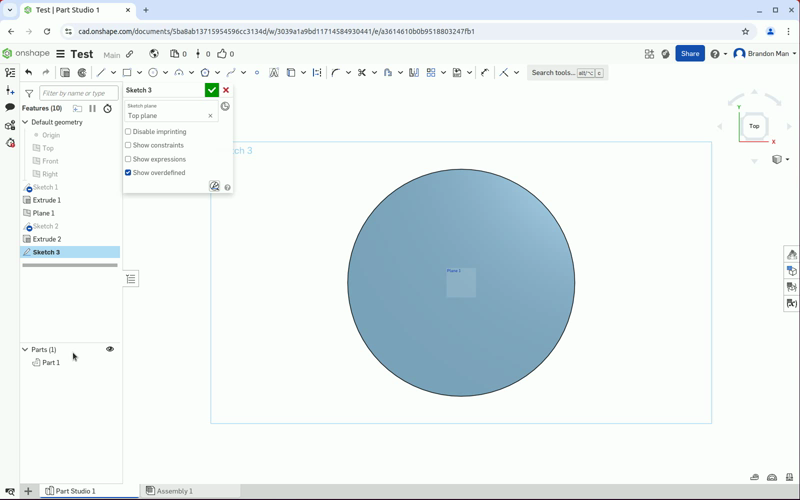
key(y)
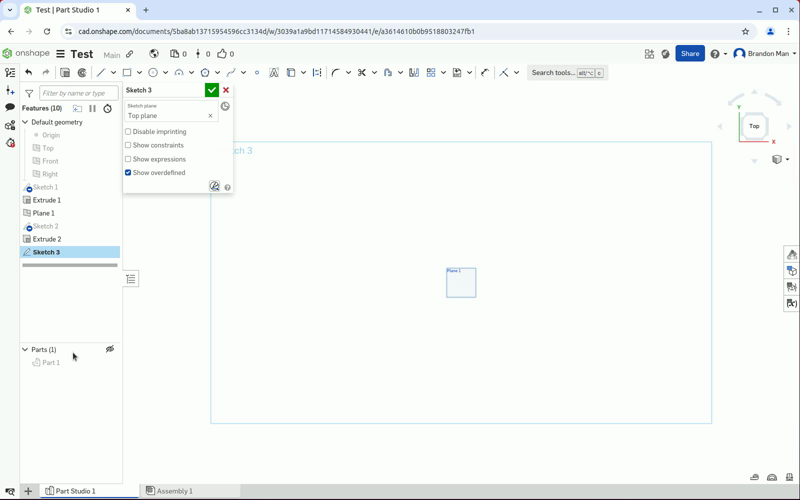
key(a)
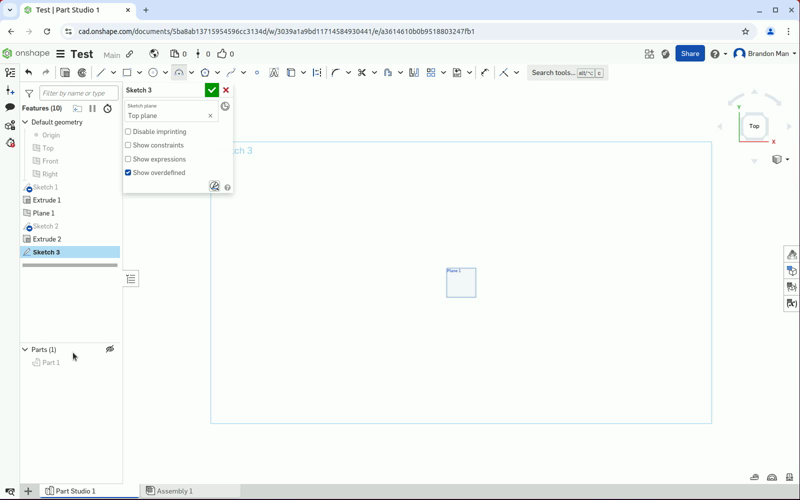
key_down(shift)
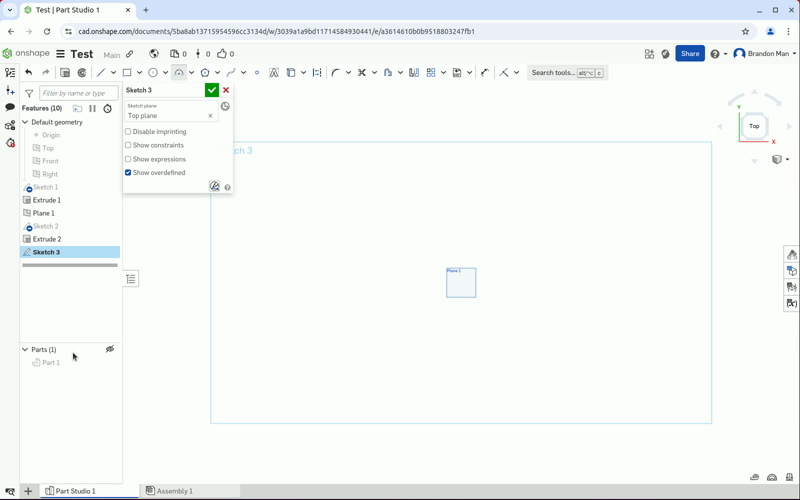
mouse_move(466, 279)
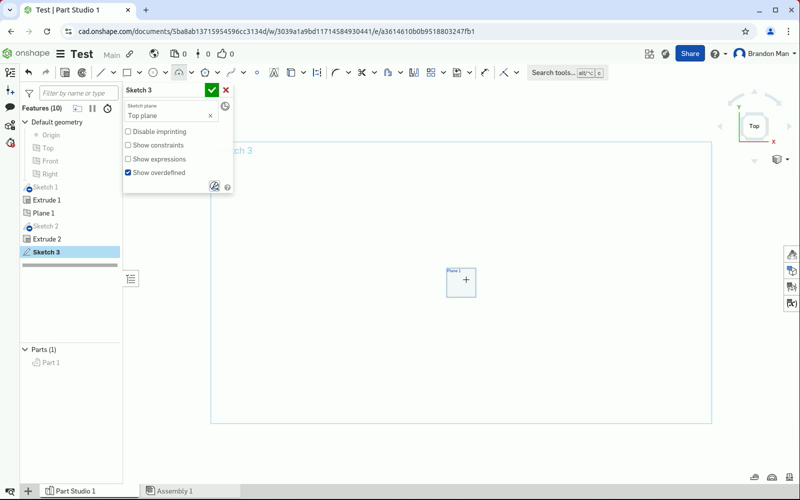
click(466, 279)
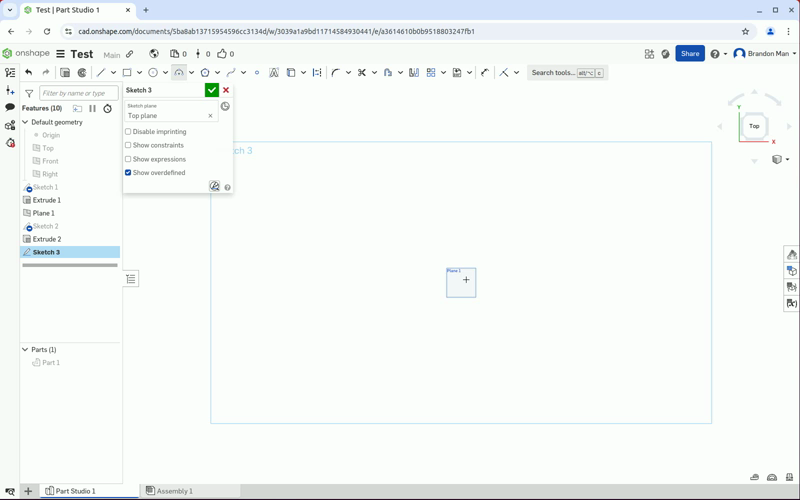
key_up(shift)
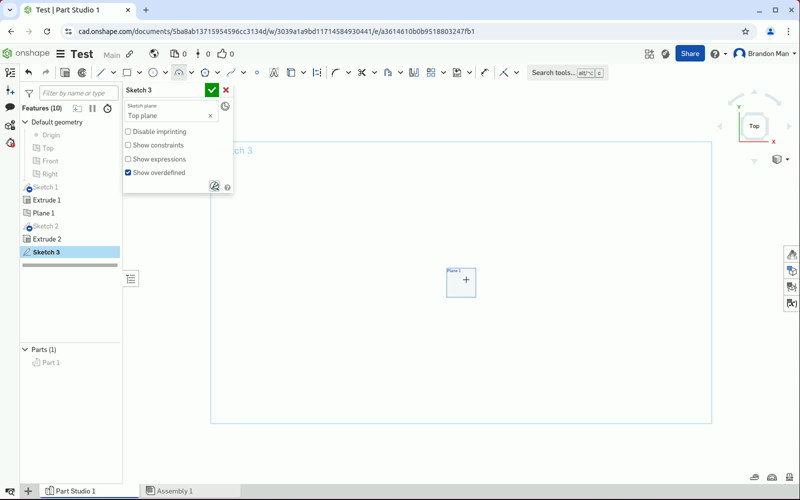
key_down(shift)
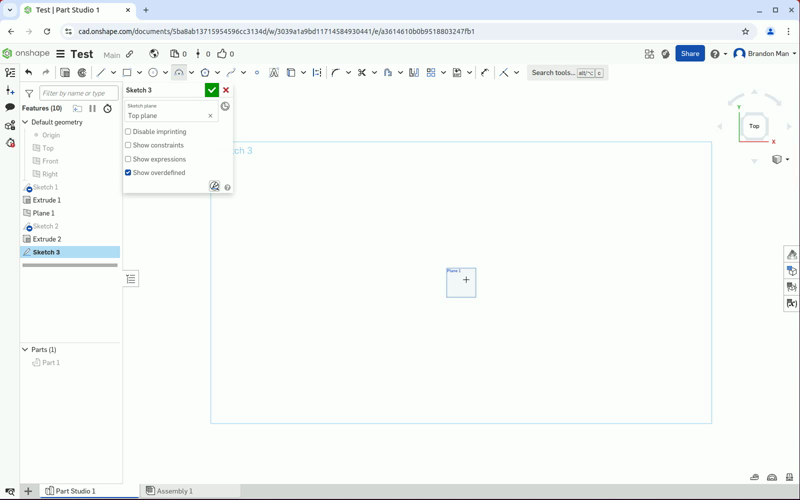
mouse_move(472, 272)
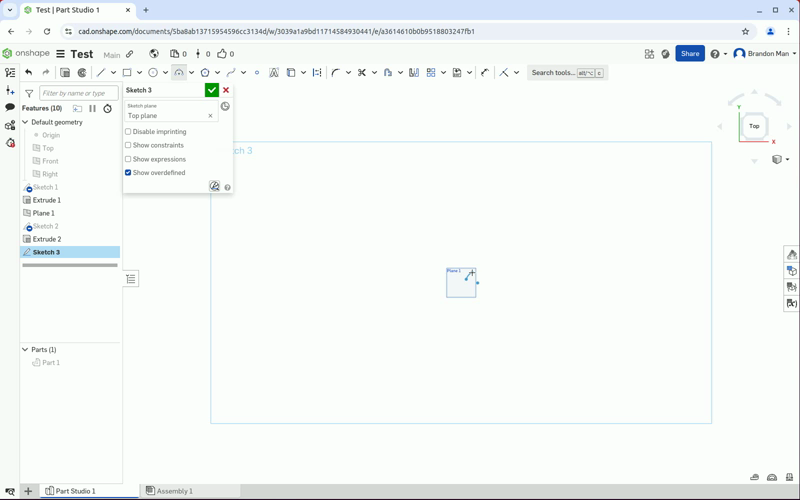
click(472, 272)
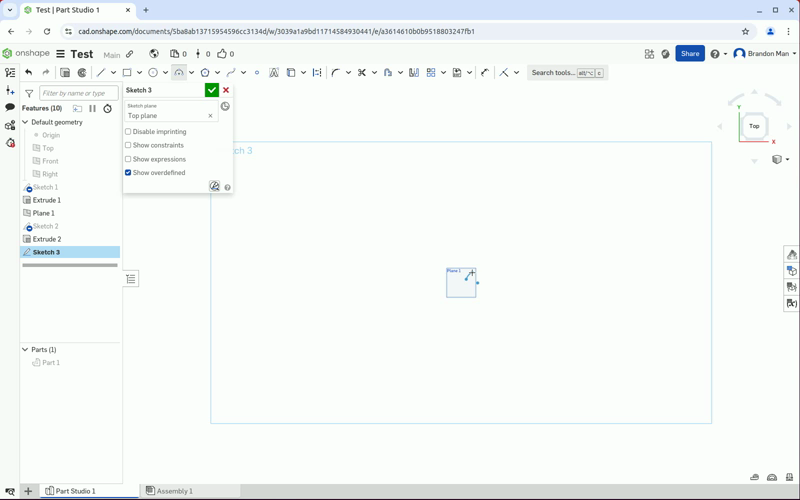
mouse_move(470, 276)
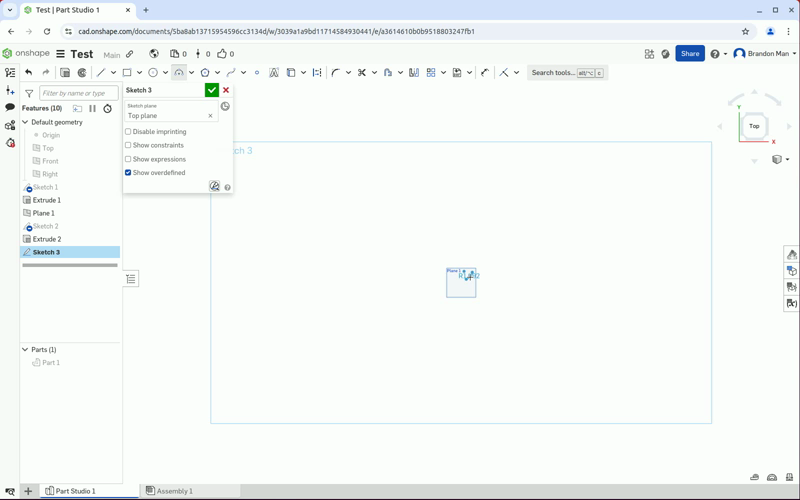
click(470, 276)
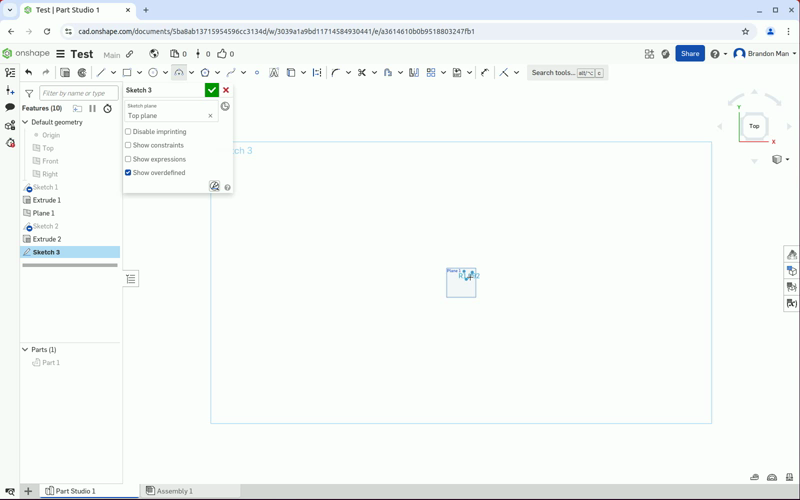
key_up(shift)
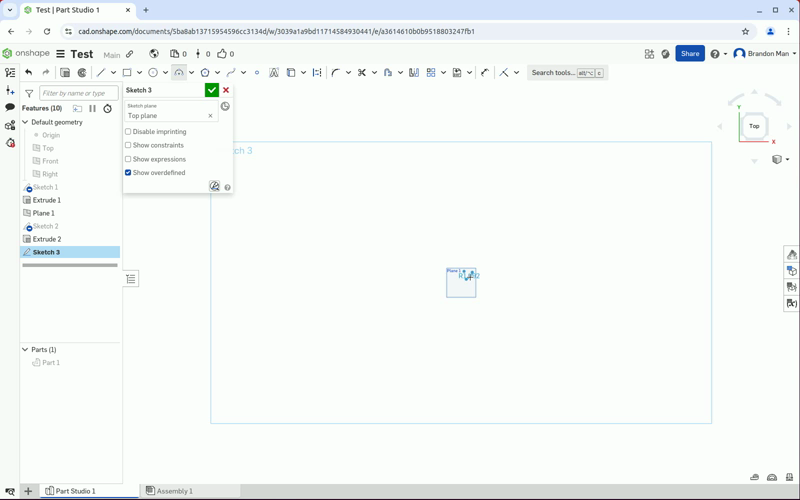
mouse_move(472, 272)
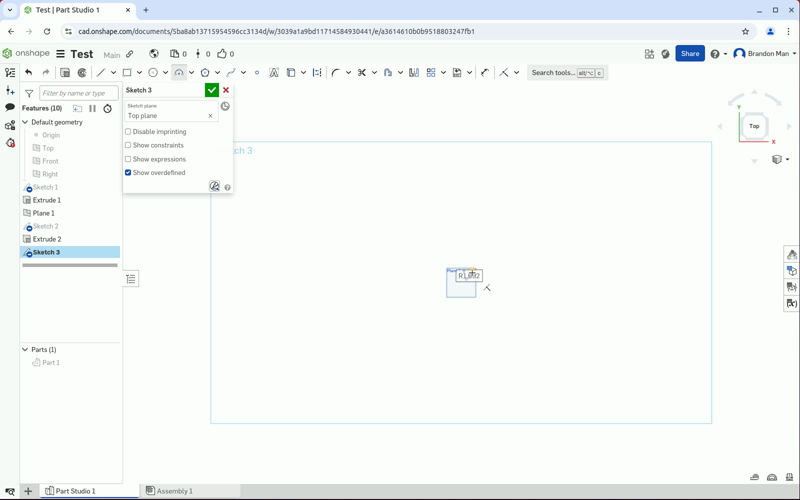
click(472, 272)
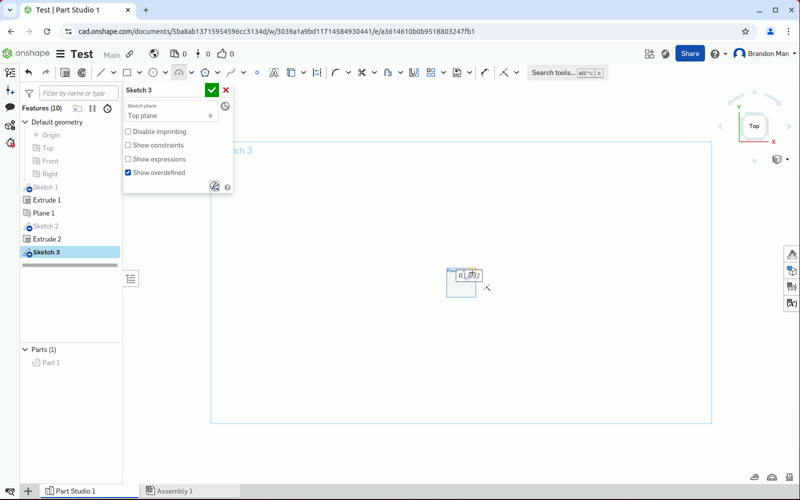
mouse_move(466, 279)
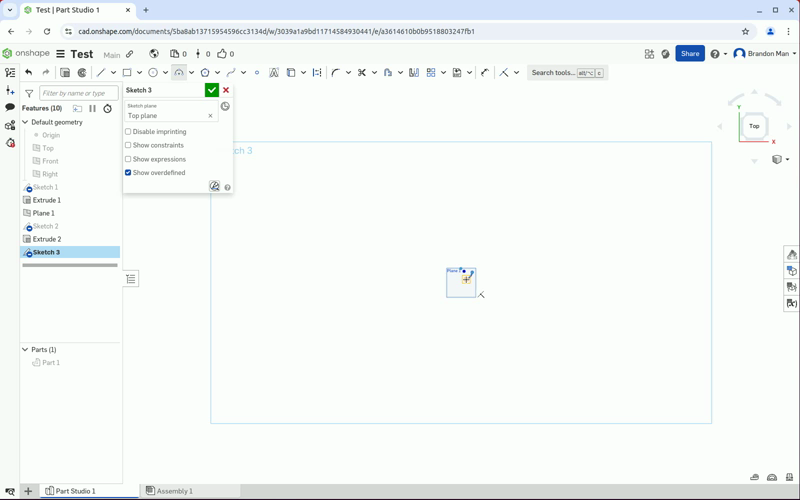
click(466, 279)
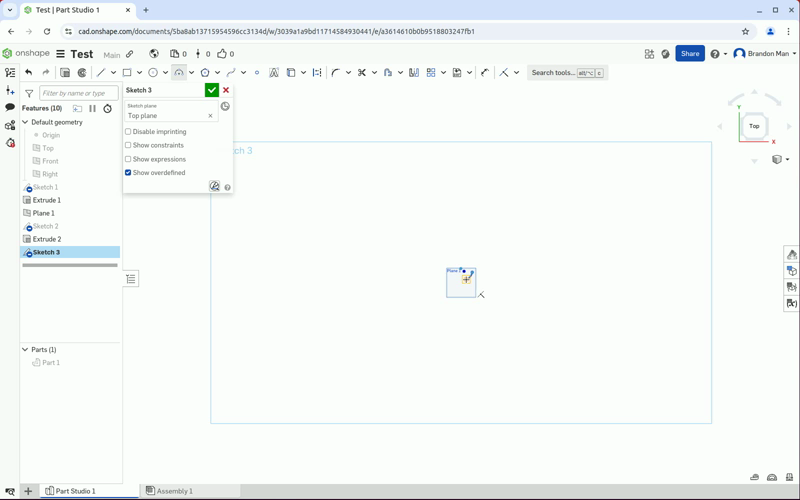
key_down(shift)
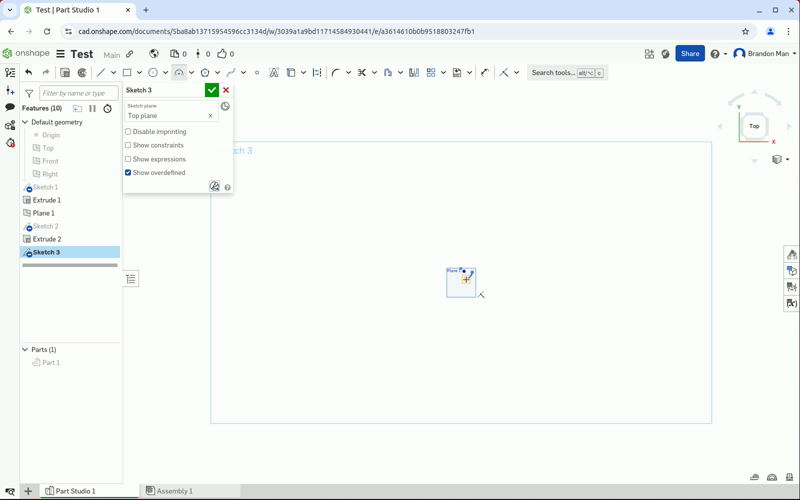
mouse_move(468, 275)
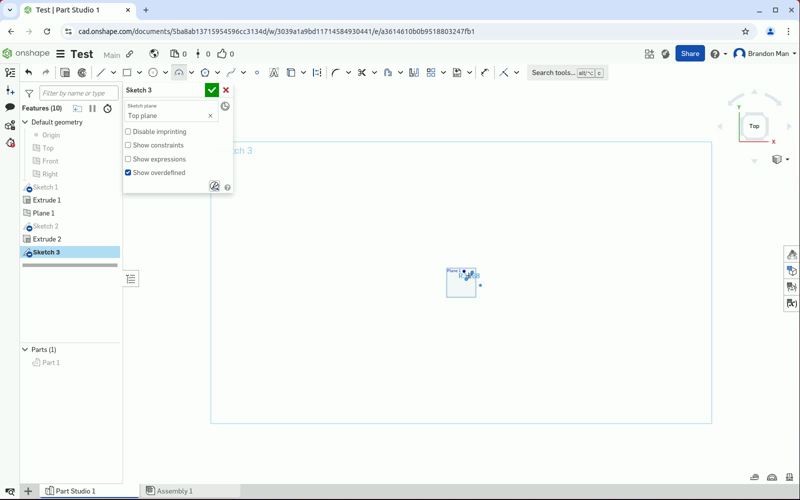
scroll(6)
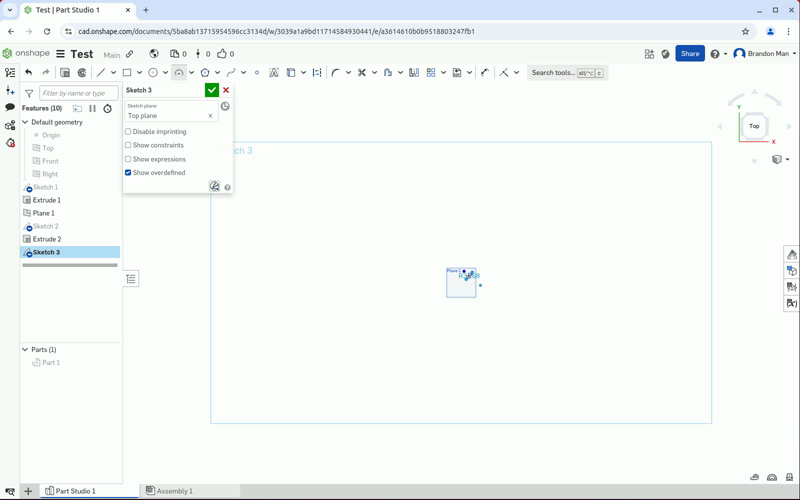
scroll(6)
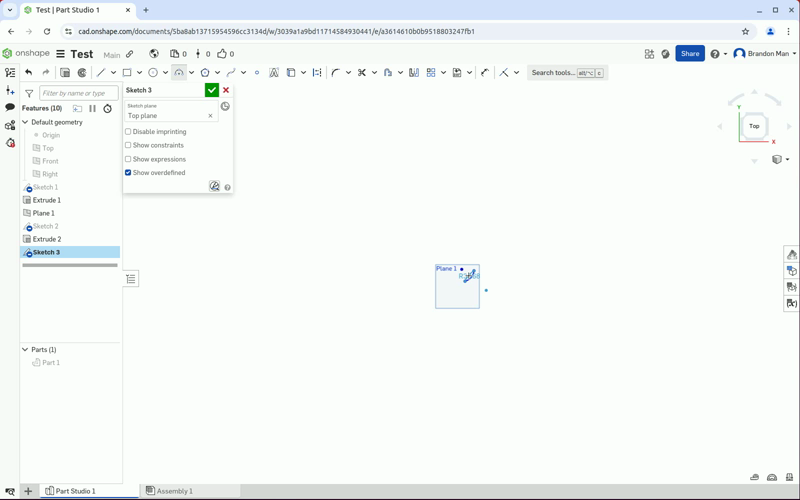
scroll(6)
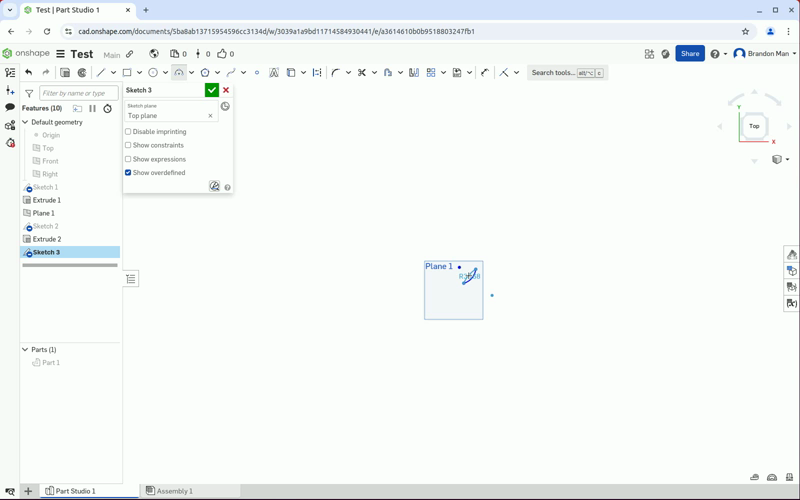
scroll(6)
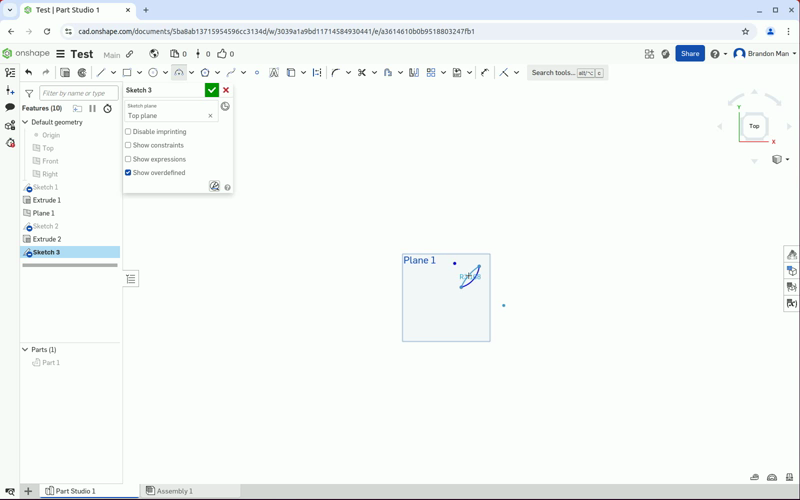
scroll(6)
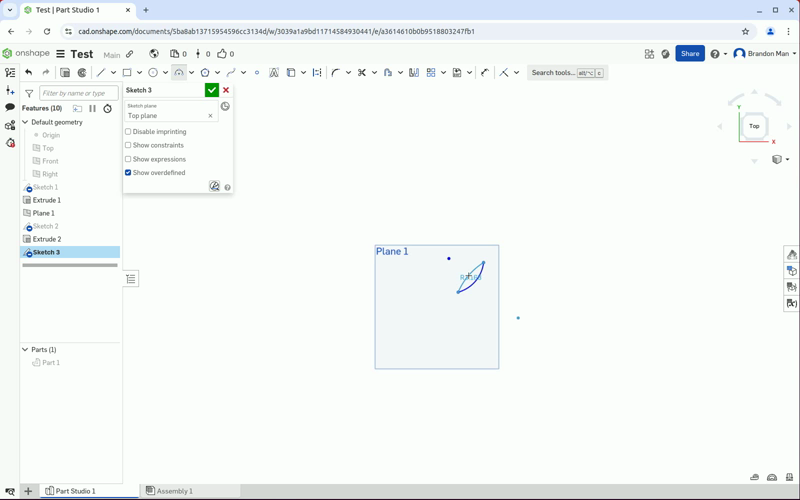
scroll(6)
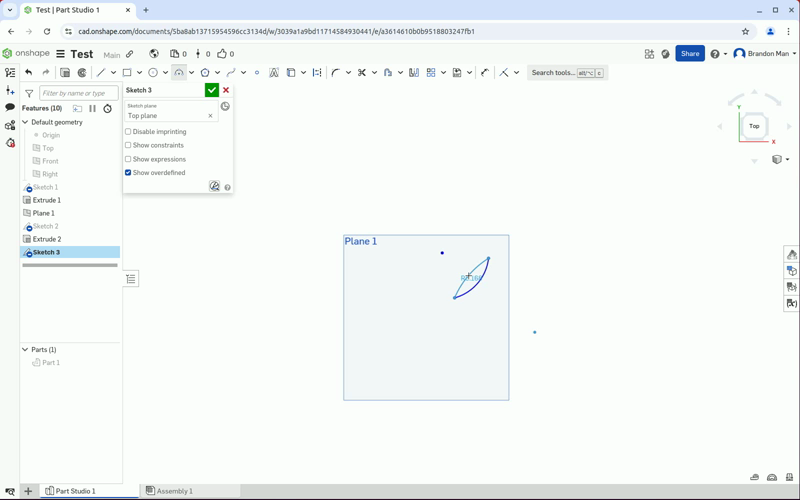
scroll(6)
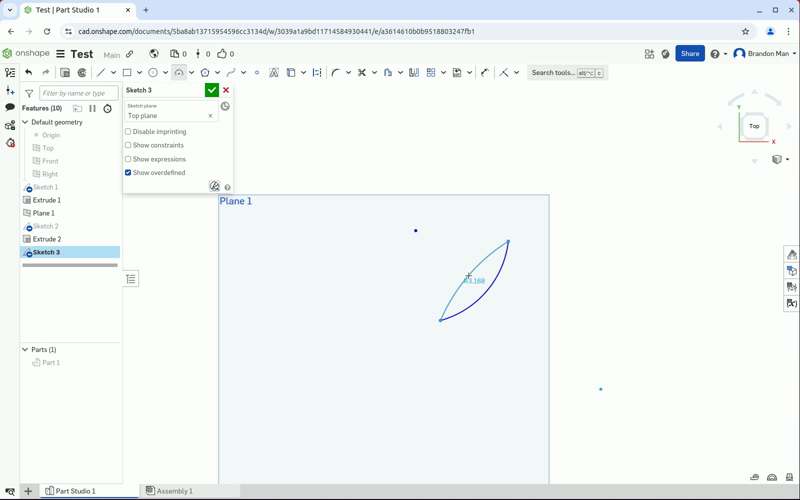
click(468, 275)
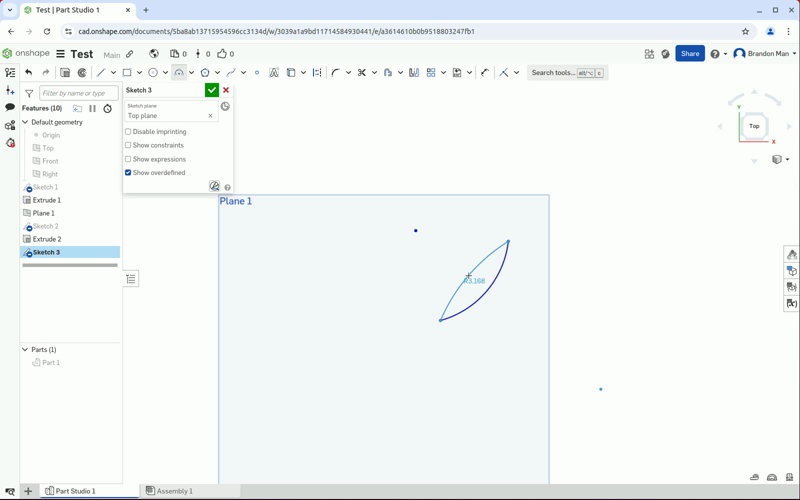
scroll(-6)
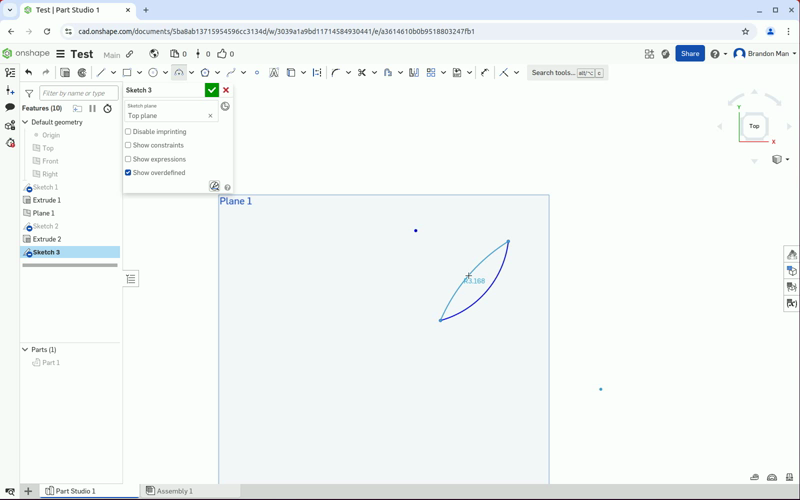
scroll(-6)
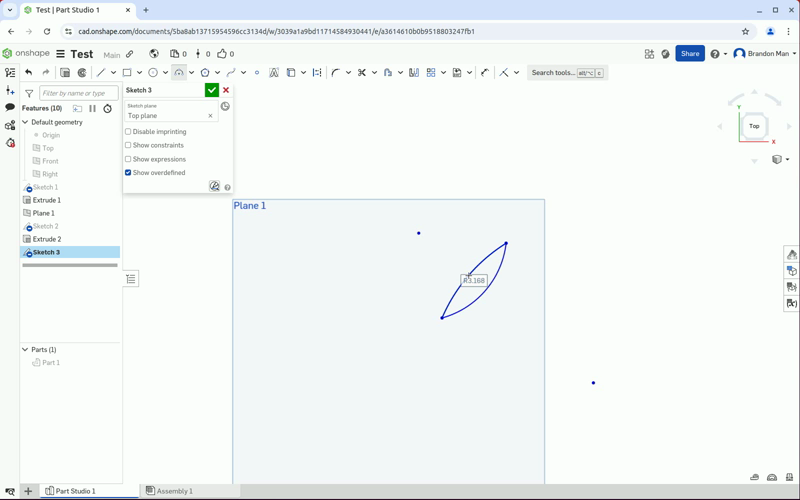
scroll(-6)
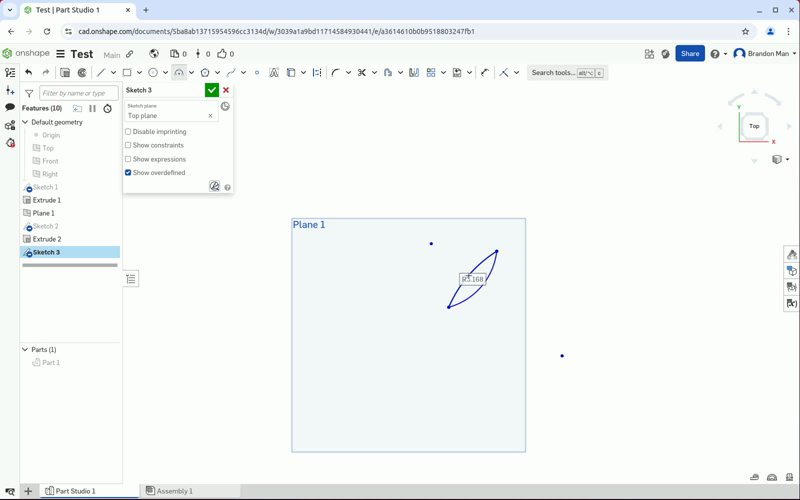
scroll(-6)
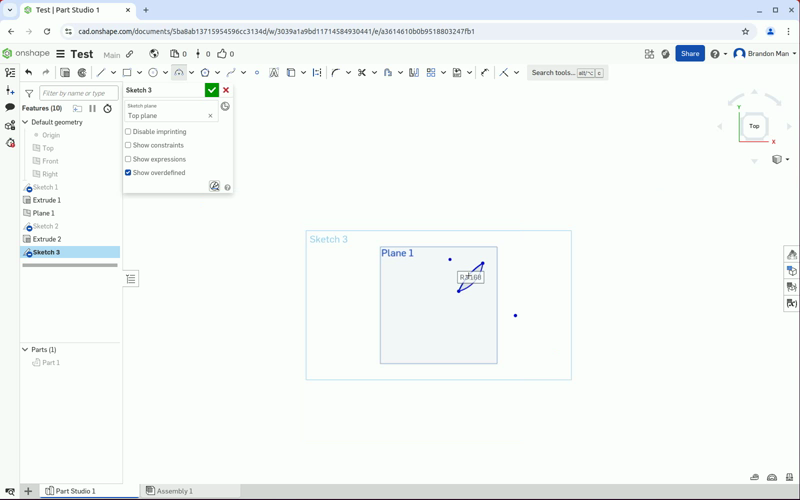
scroll(-6)
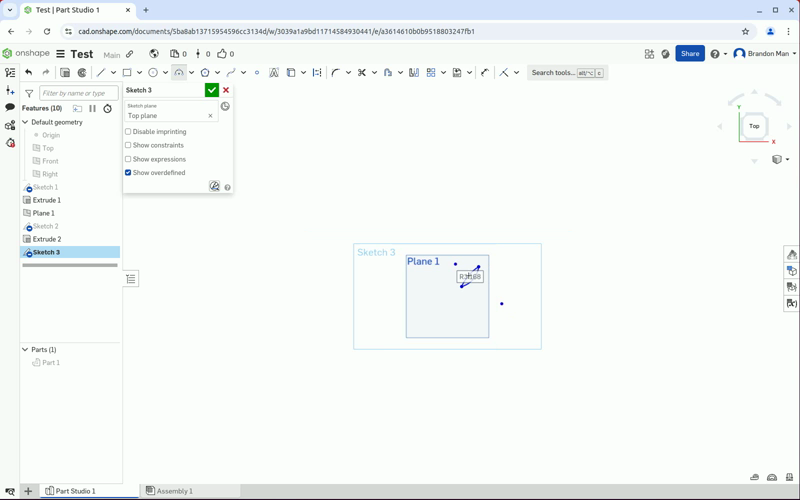
scroll(-6)
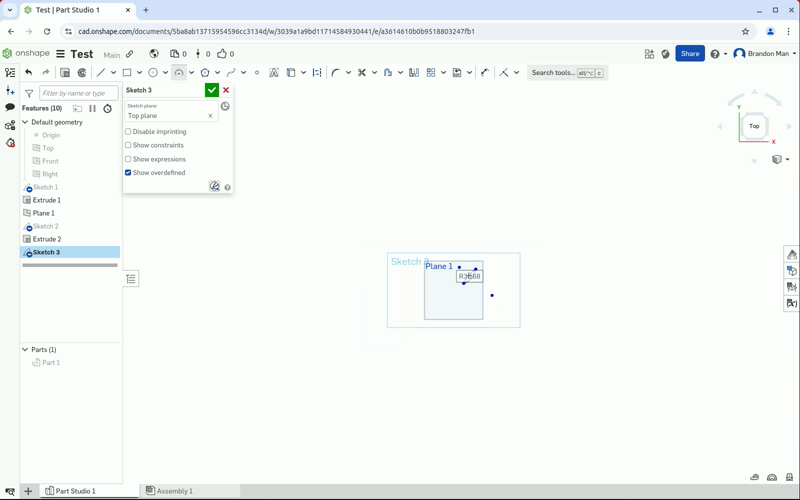
scroll(-6)
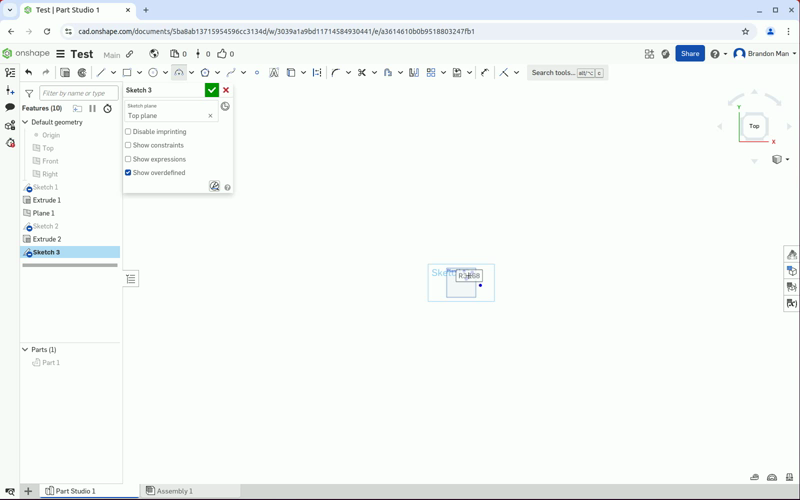
key_up(shift)
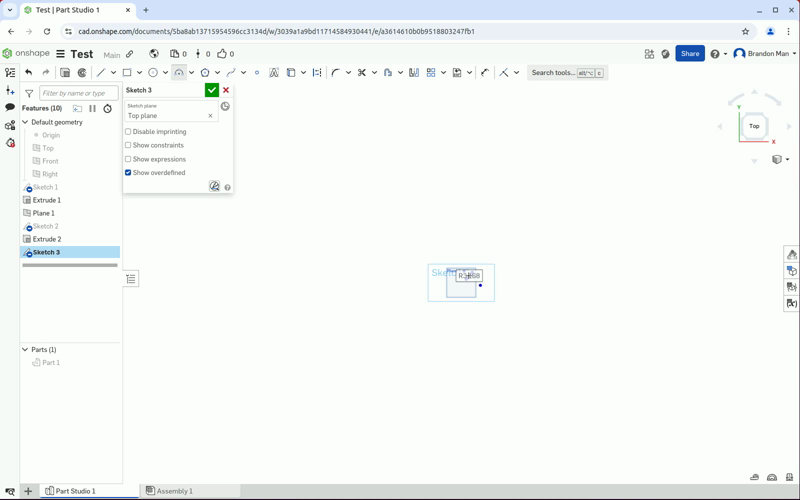
key(esc)
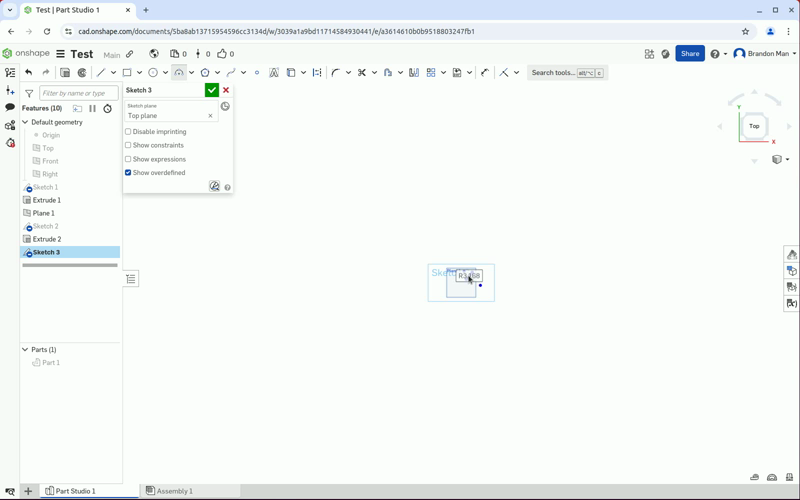
mouse_move(468, 277)
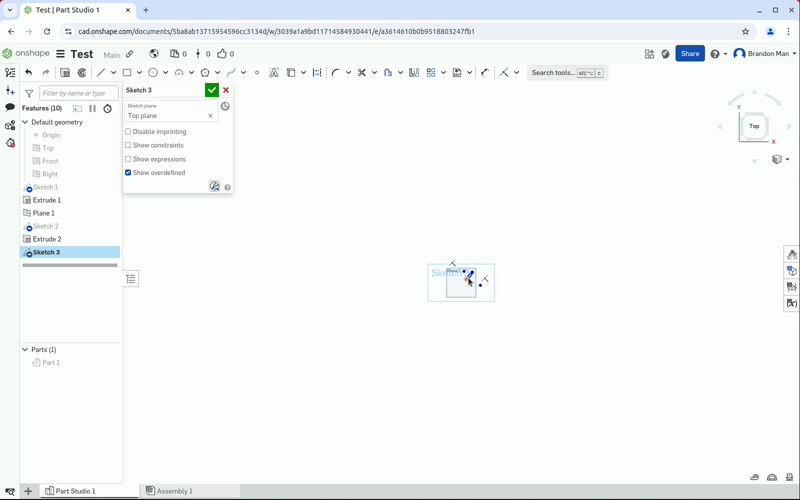
scroll(6)
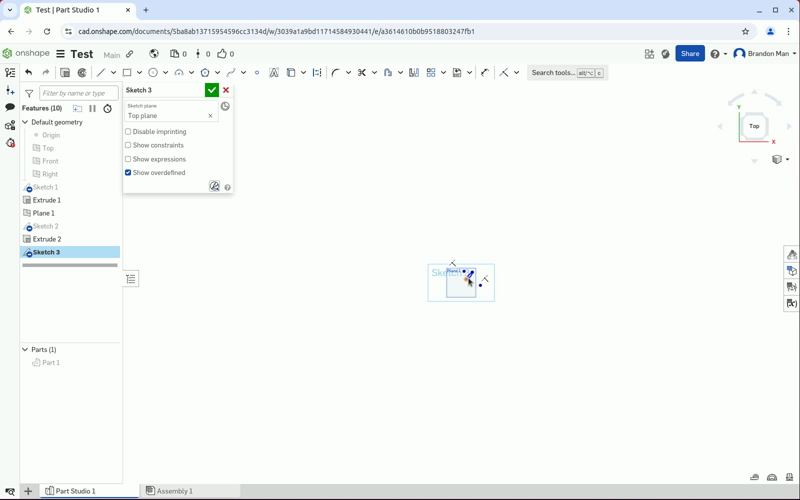
scroll(6)
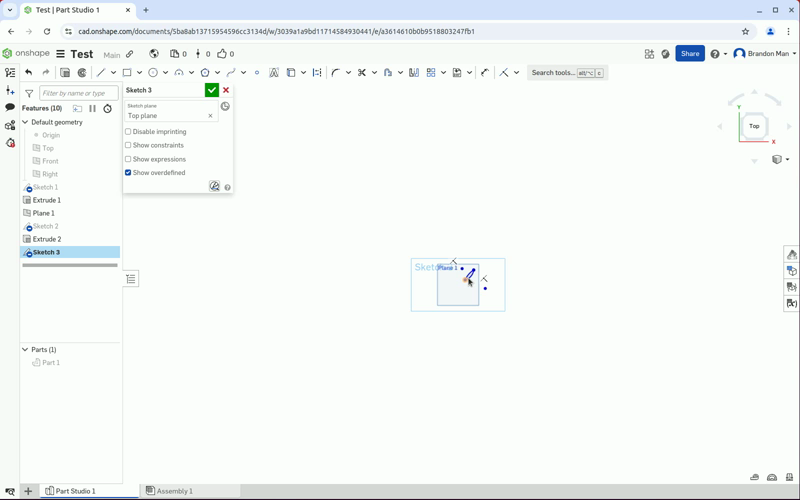
scroll(6)
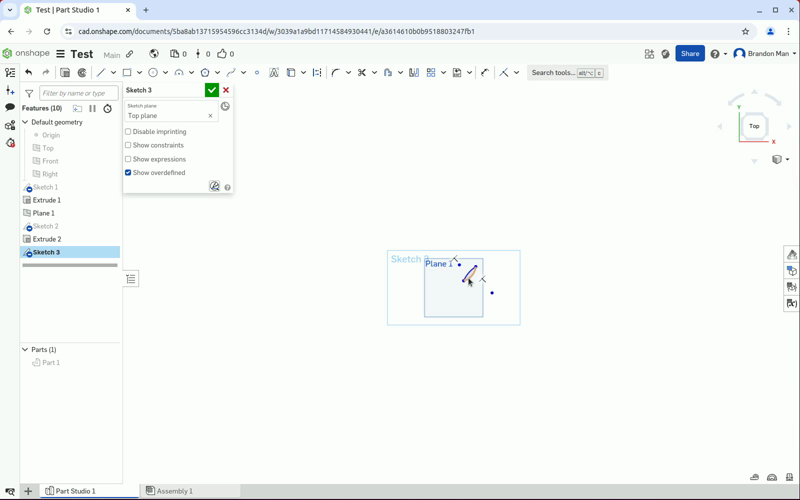
scroll(6)
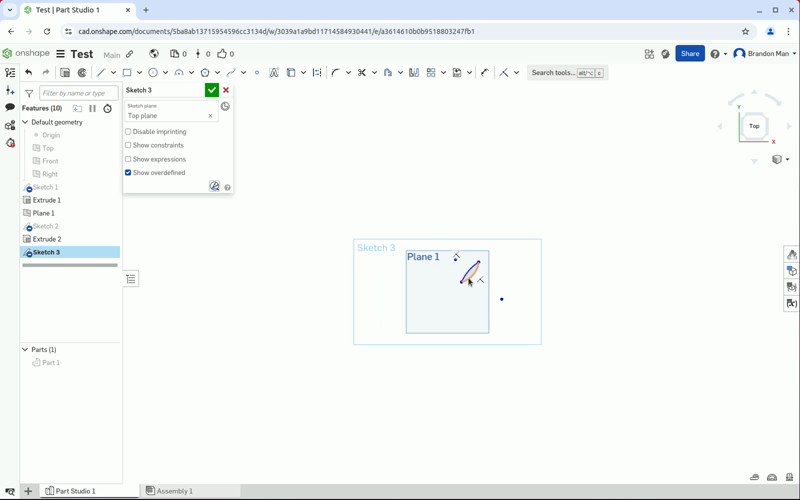
scroll(6)
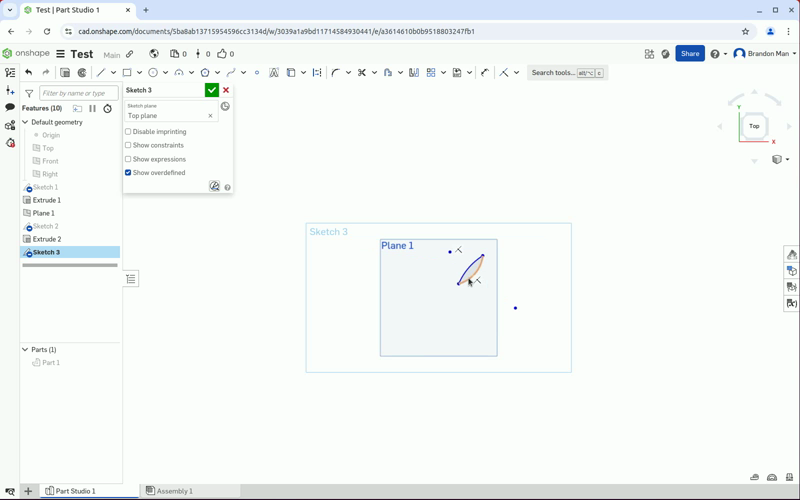
scroll(6)
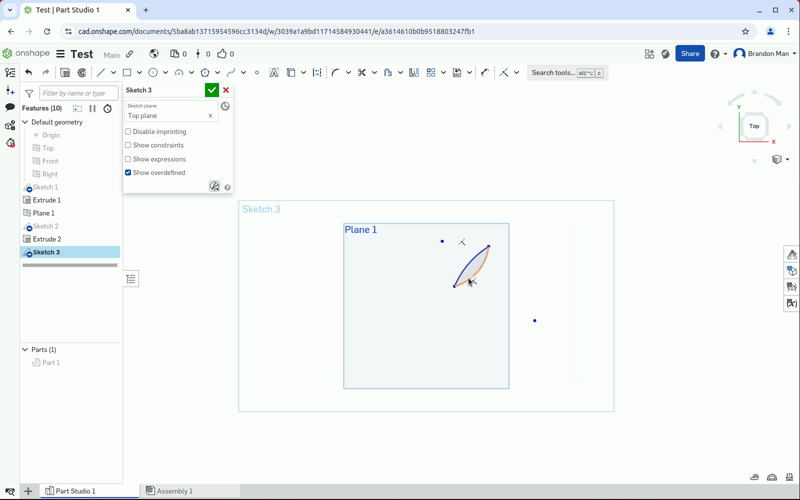
scroll(6)
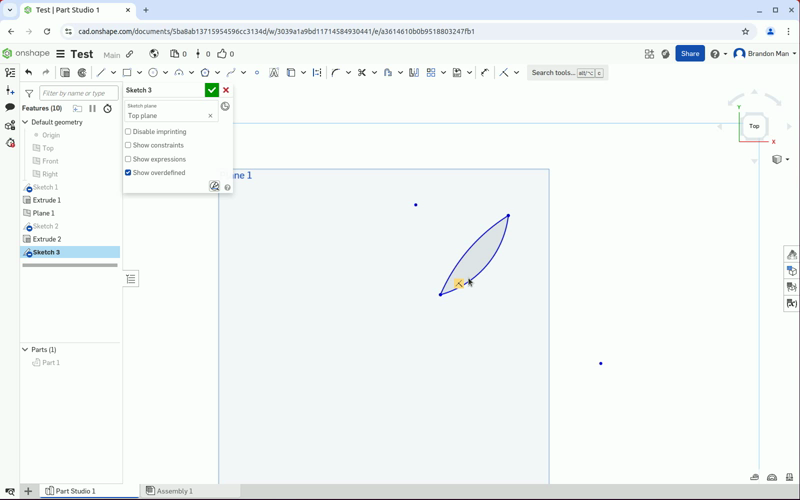
click(468, 277)
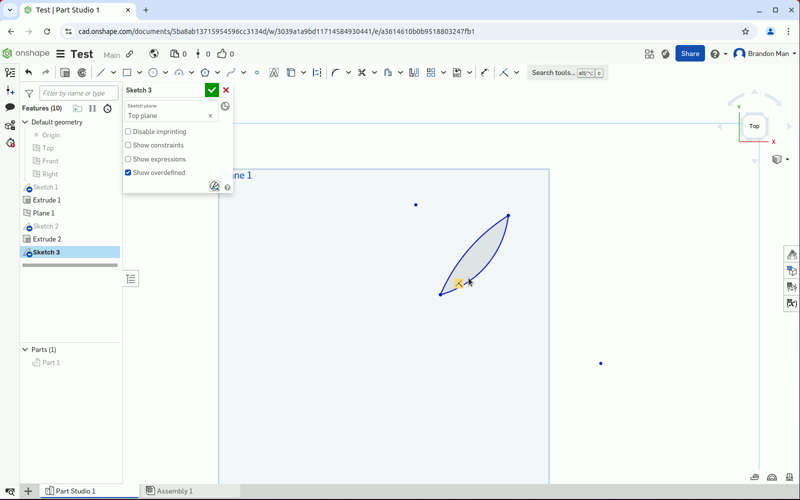
scroll(-6)
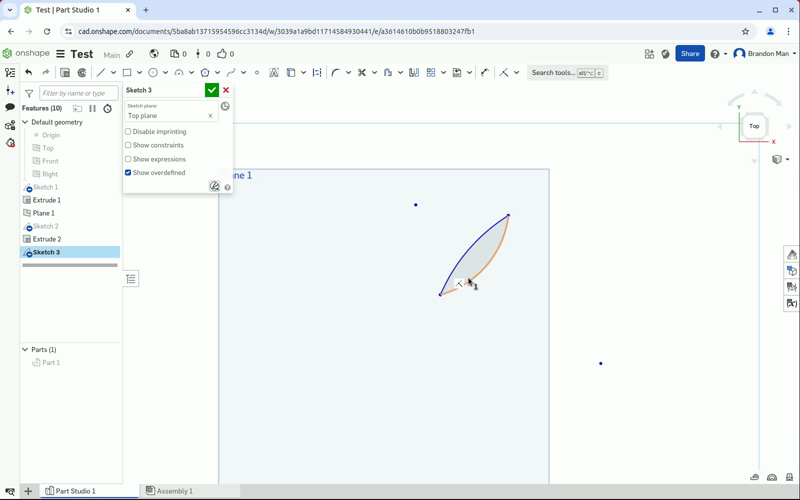
scroll(-6)
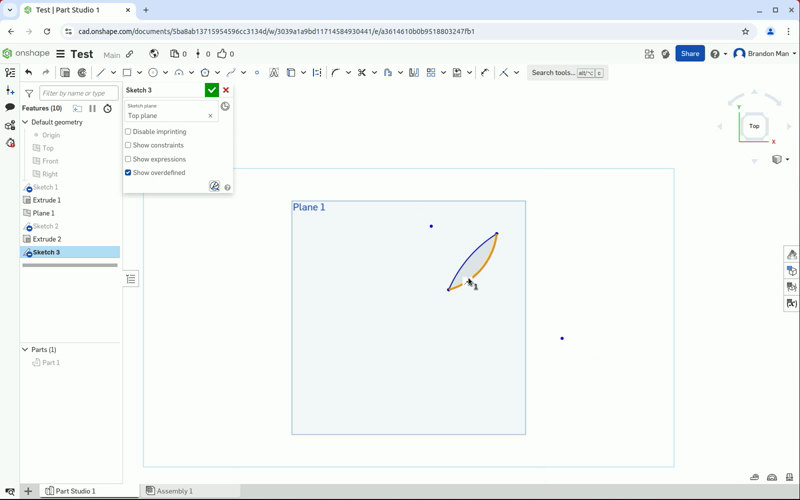
scroll(-6)
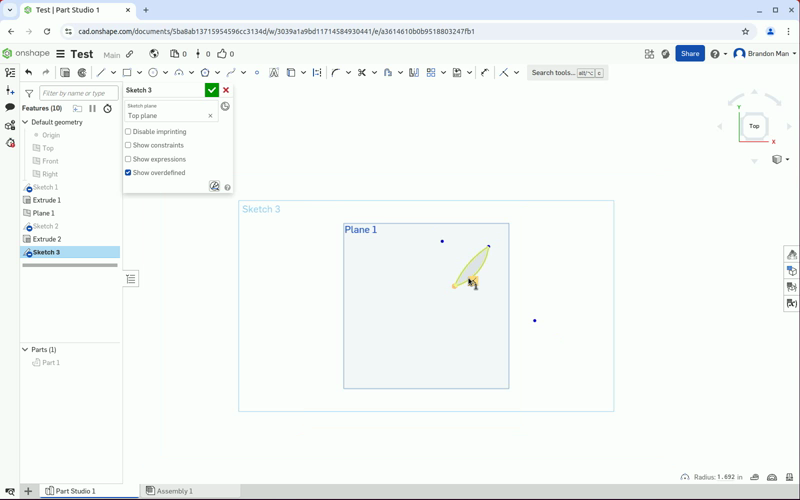
scroll(-6)
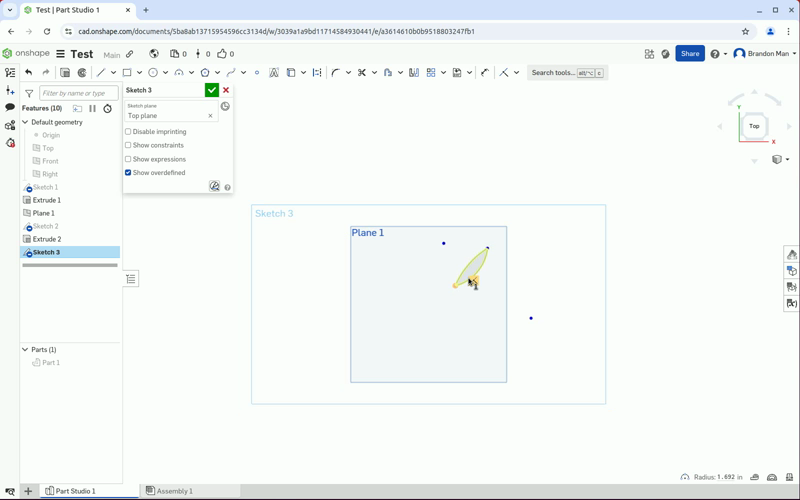
scroll(-6)
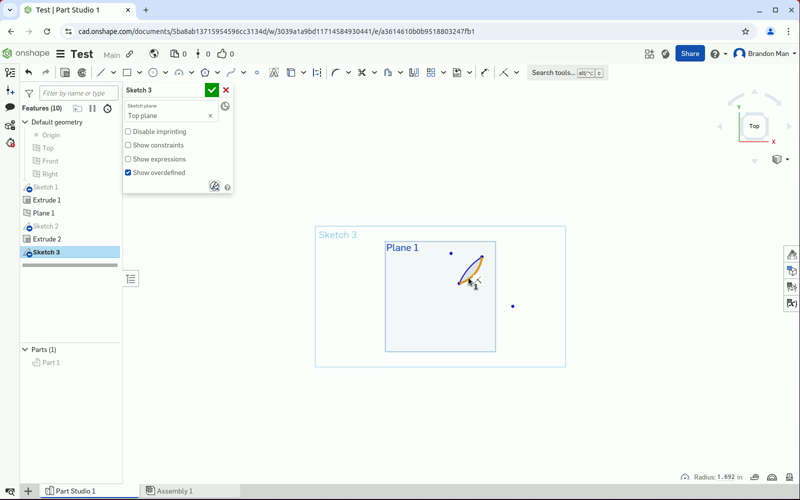
scroll(-6)
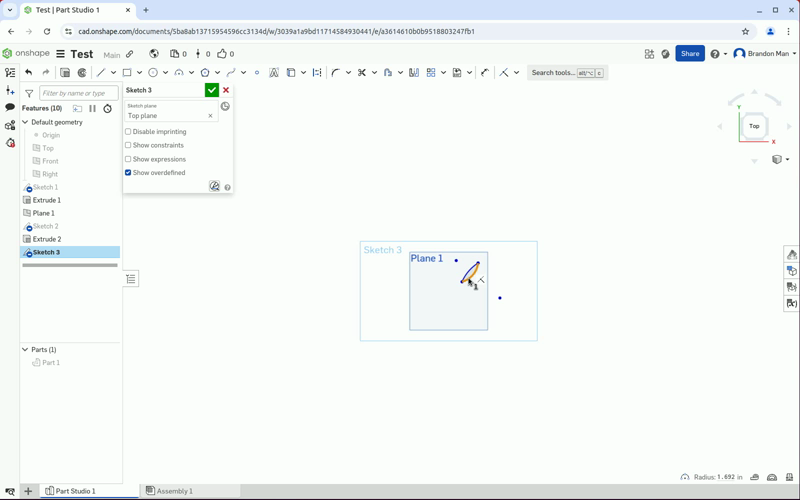
scroll(-6)
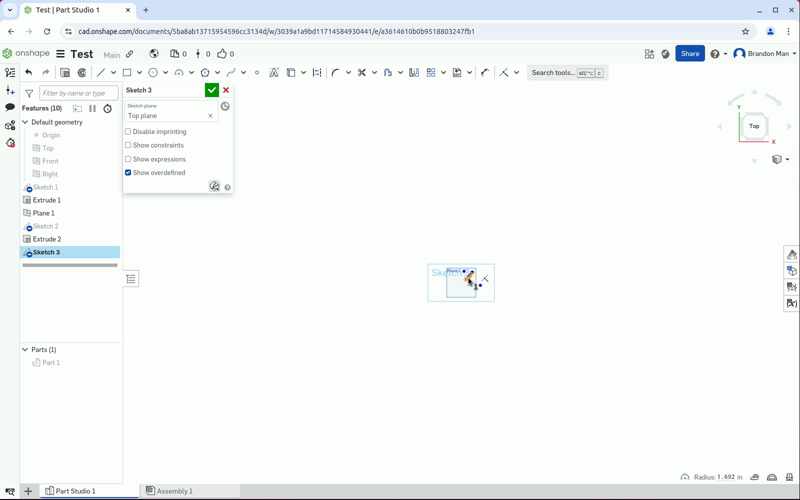
mouse_move(73, 352)
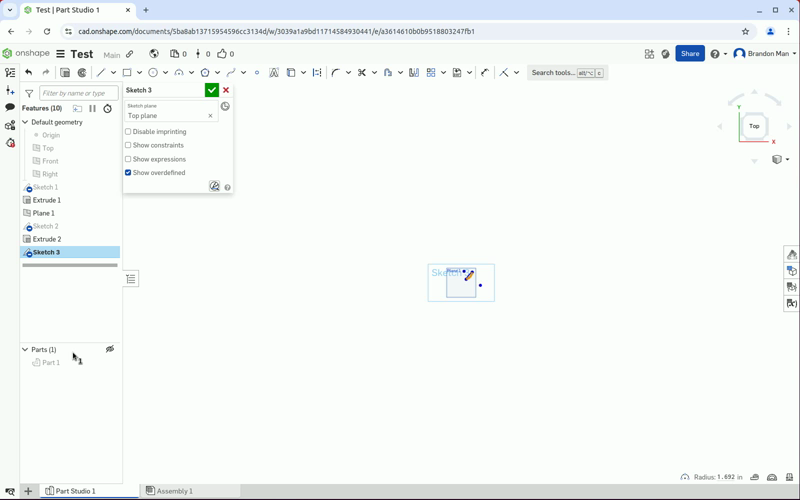
key(shift+y)
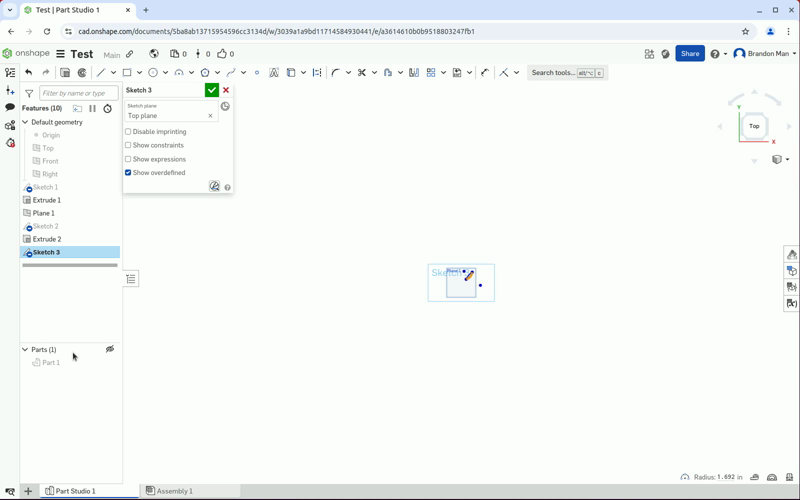
key(shift+e)
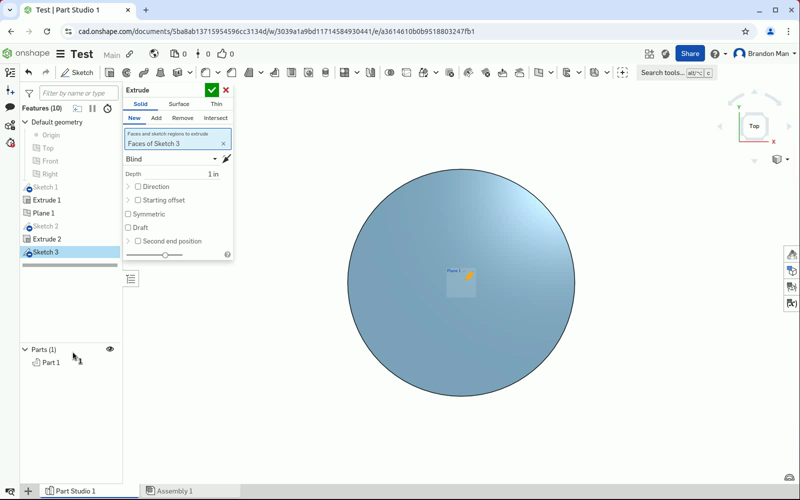
mouse_move(143, 106)
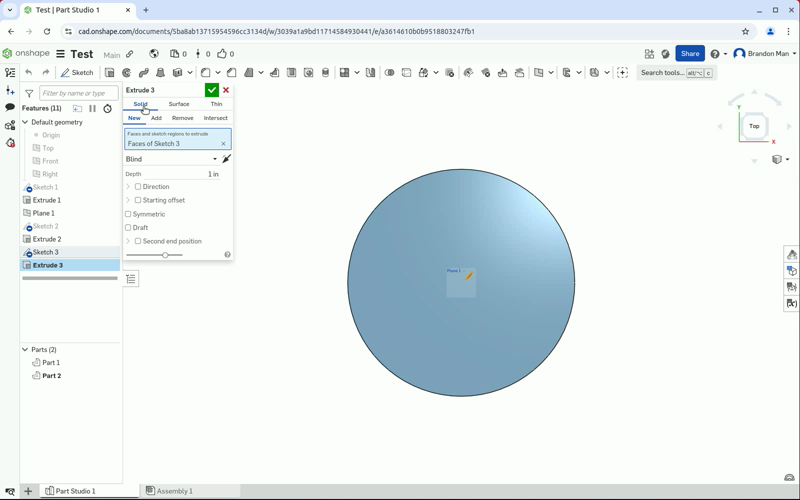
click(143, 106)
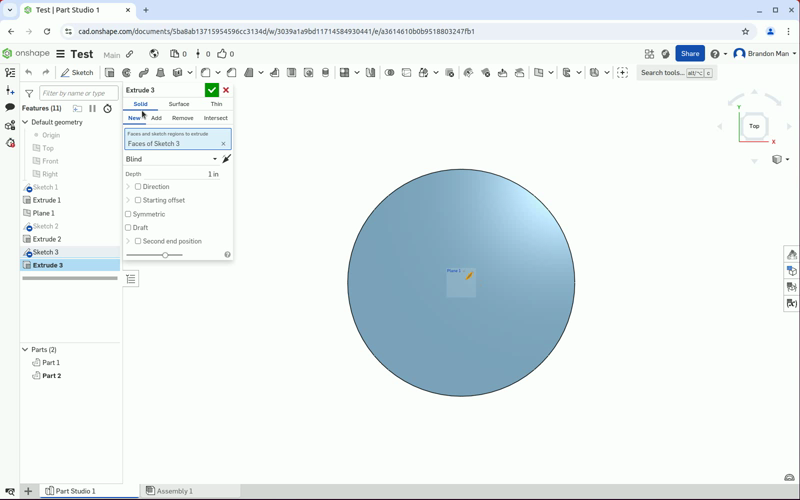
mouse_move(137, 120)
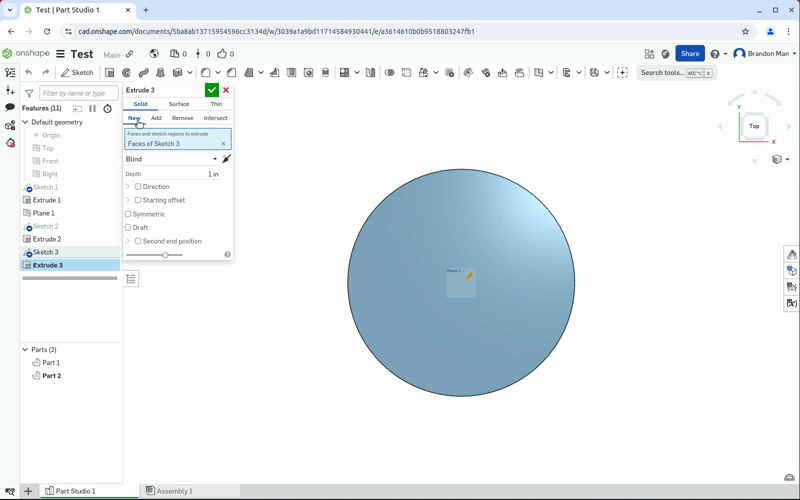
click(137, 120)
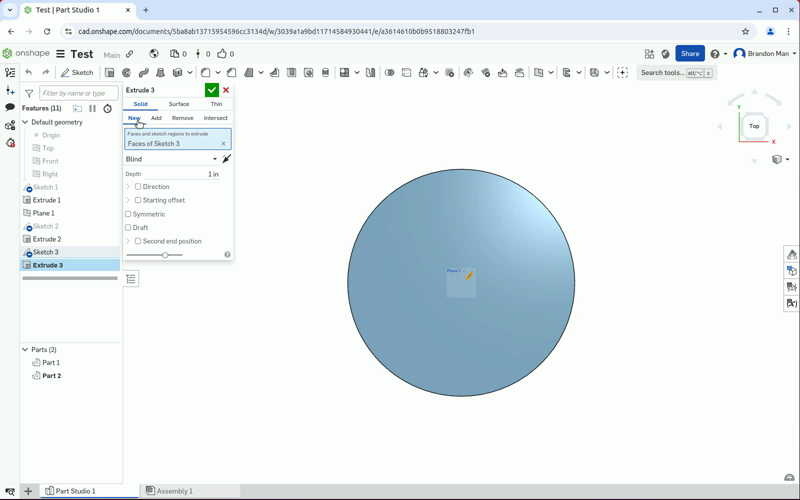
key(tab, 4)
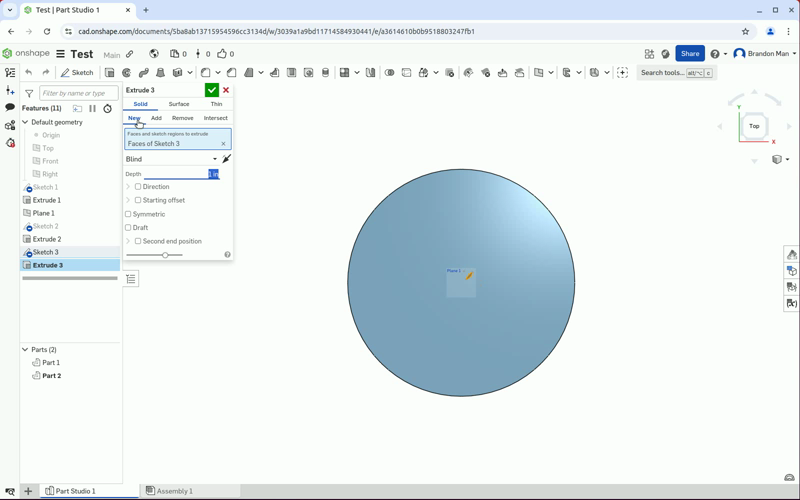
text(2.407)
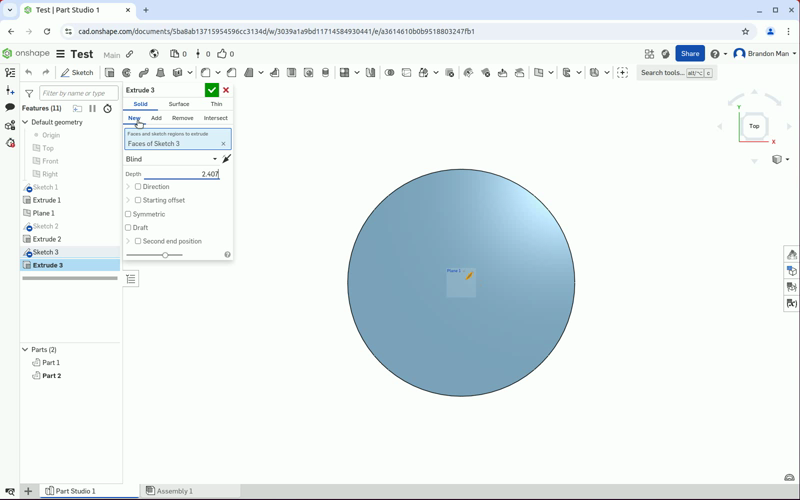
key(enter)
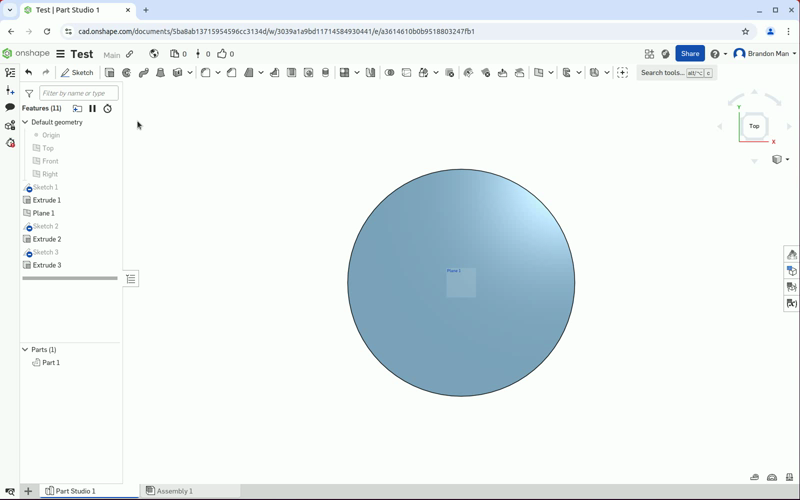
key(shift+h)
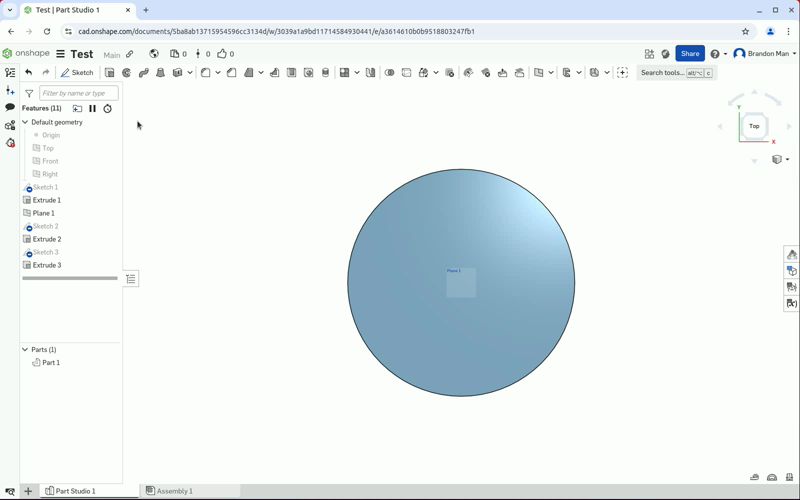
key(shift+h)
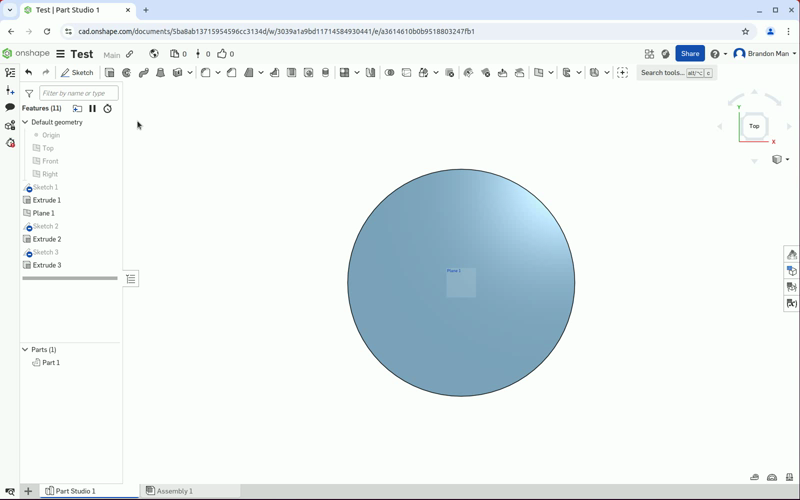
mouse_move(73, 189)
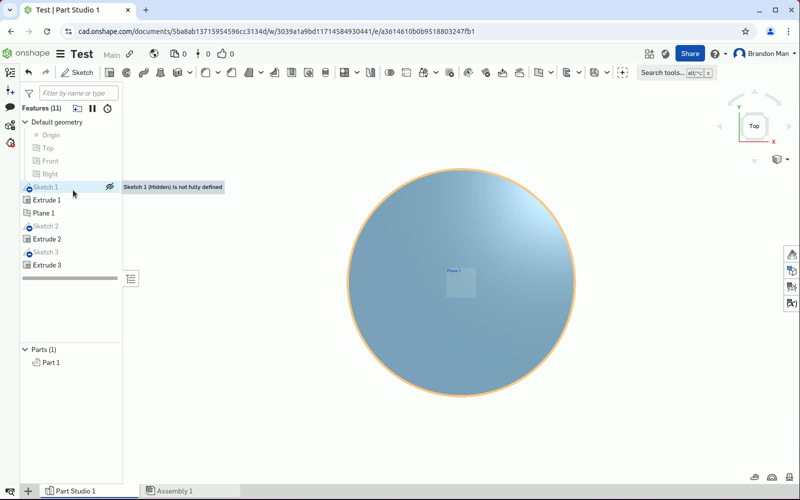
click(73, 189)
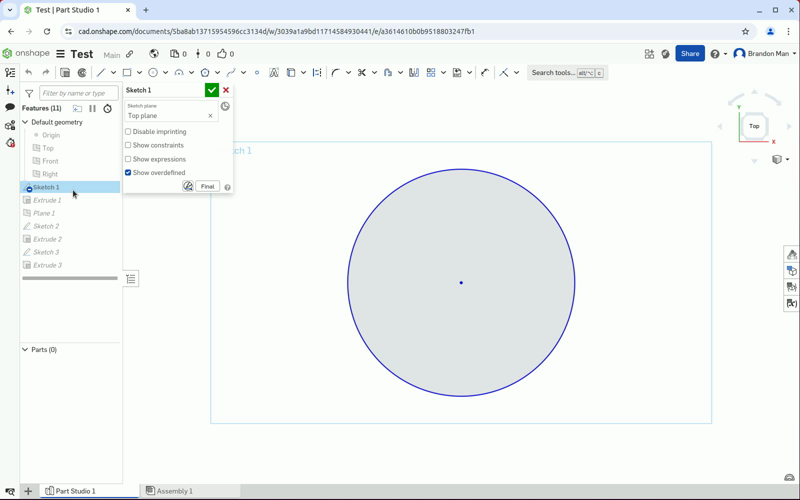
mouse_move(229, 92)
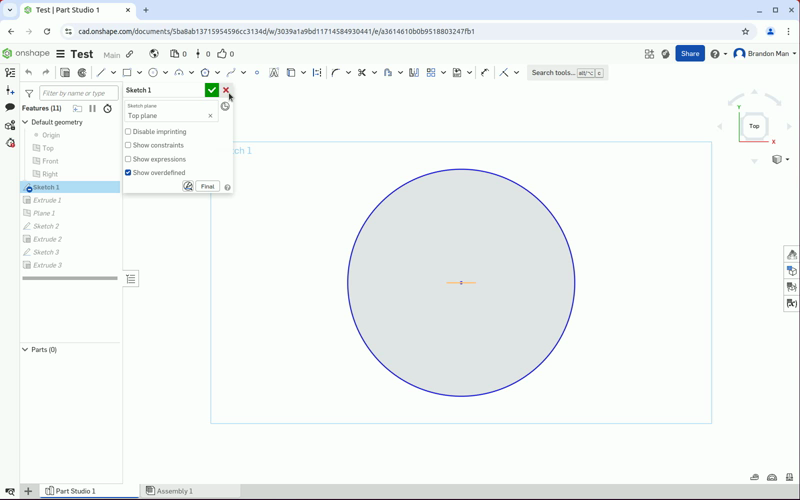
click(229, 92)
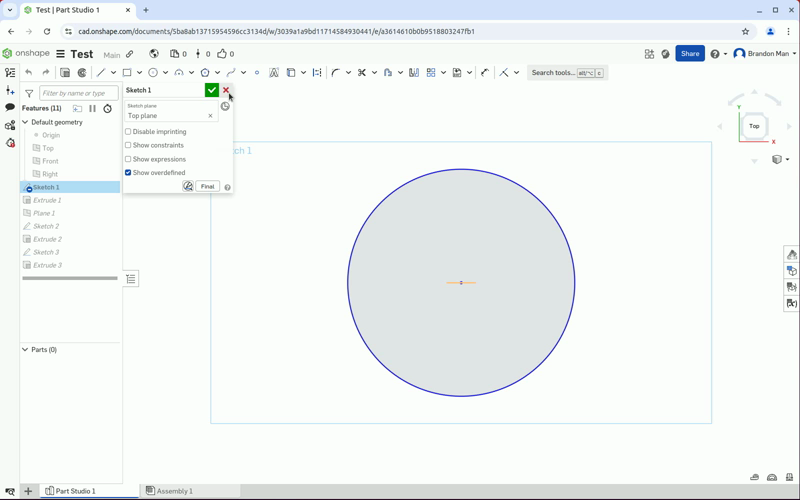
key(shift+s)
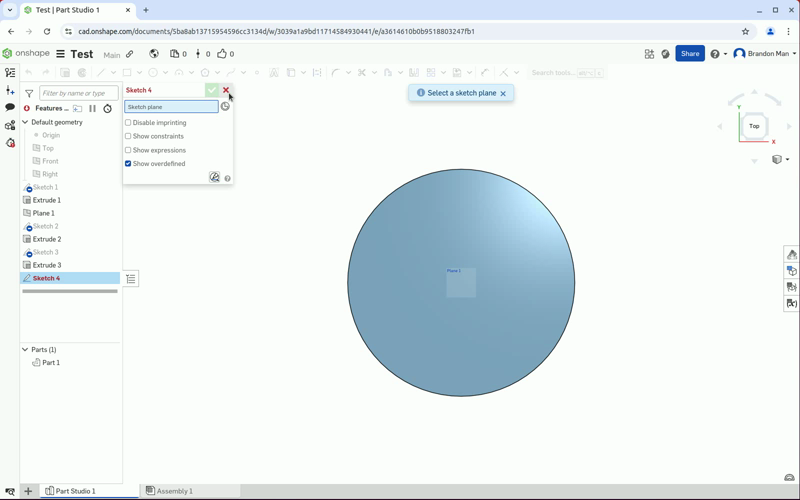
mouse_move(73, 150)
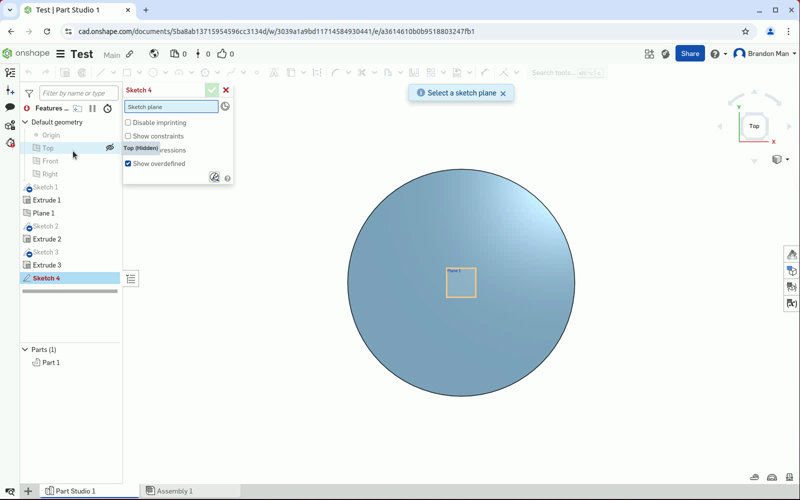
click(73, 150)
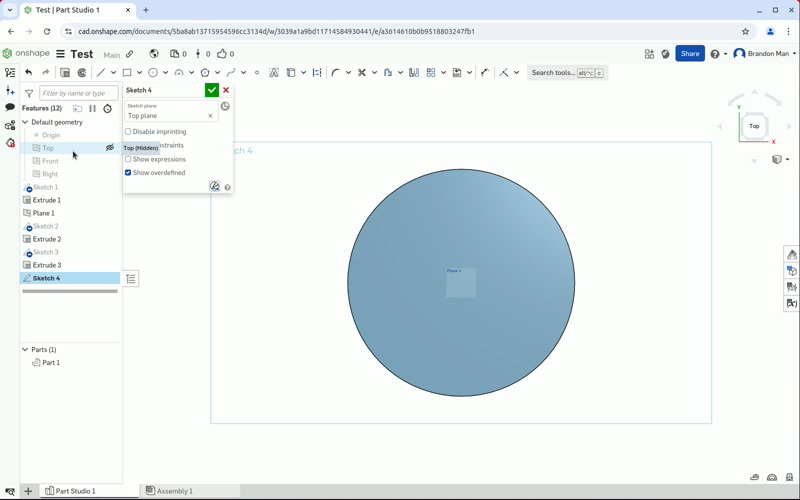
mouse_move(73, 352)
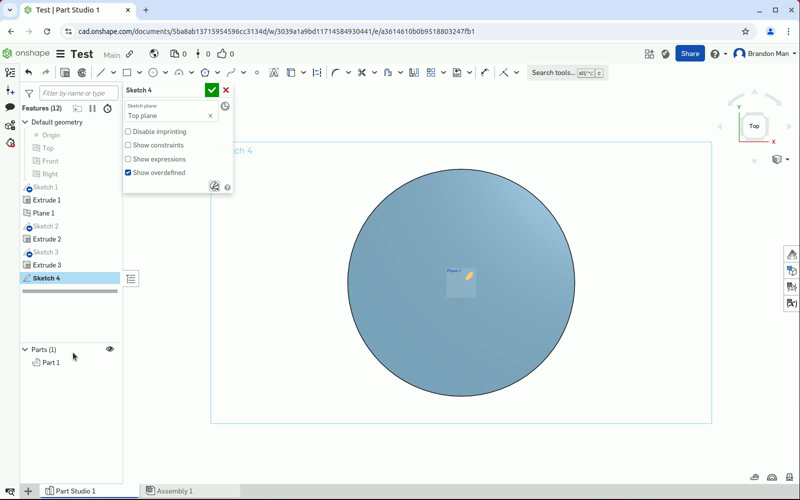
key(y)
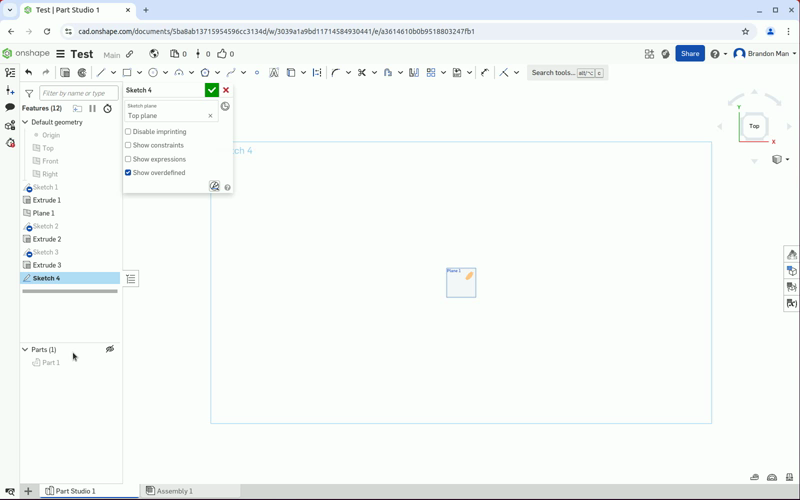
key(a)
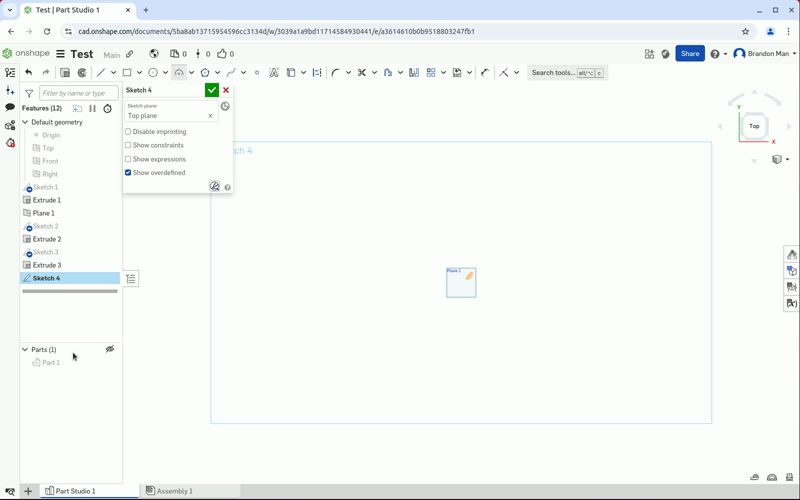
key_down(shift)
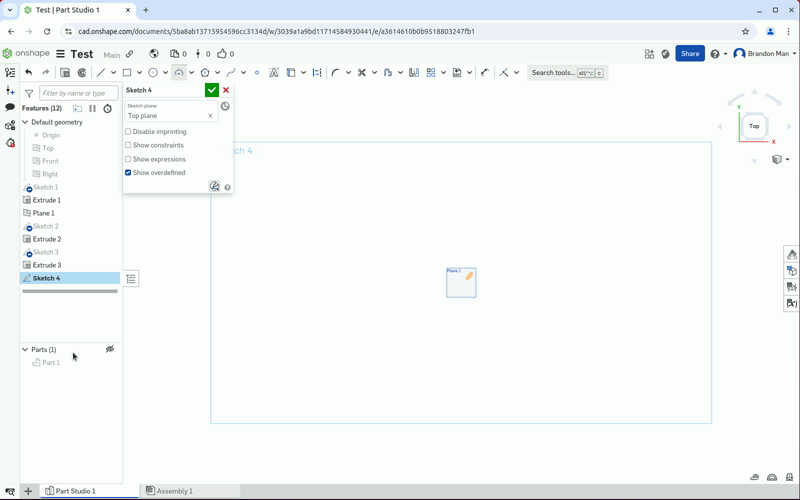
mouse_move(466, 279)
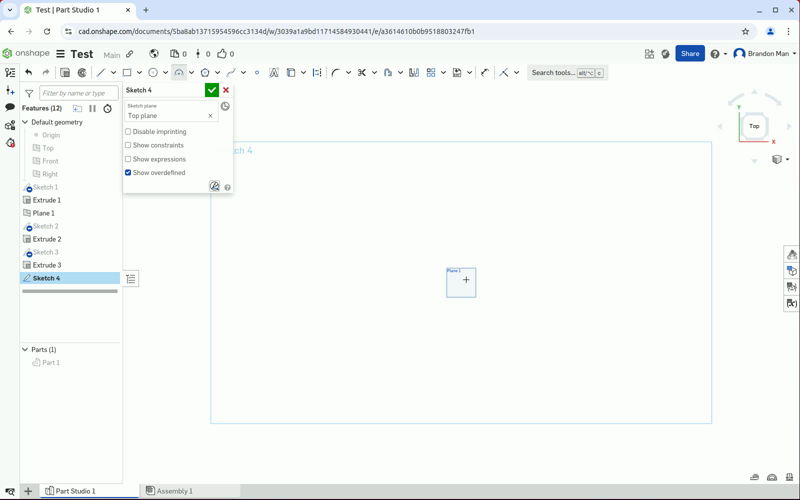
click(466, 279)
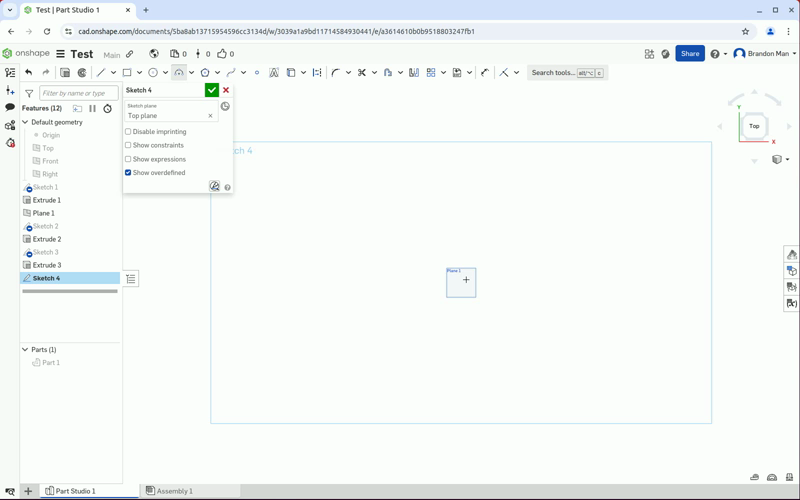
key_up(shift)
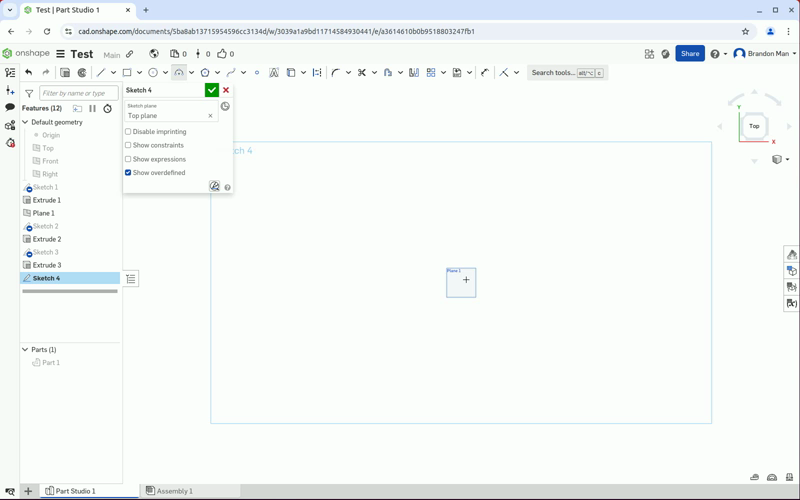
key_down(shift)
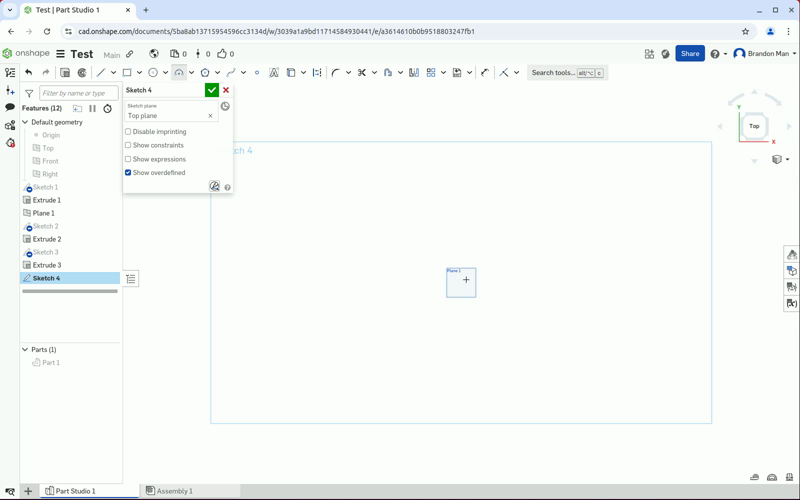
mouse_move(471, 272)
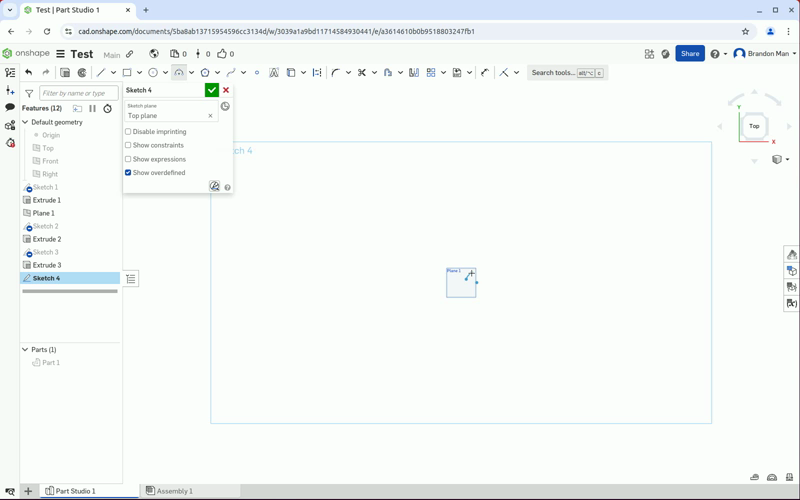
click(471, 272)
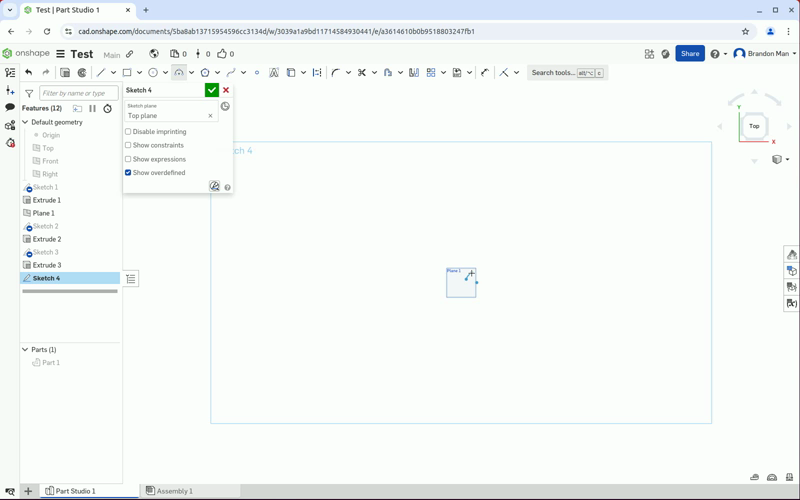
mouse_move(487, 290)
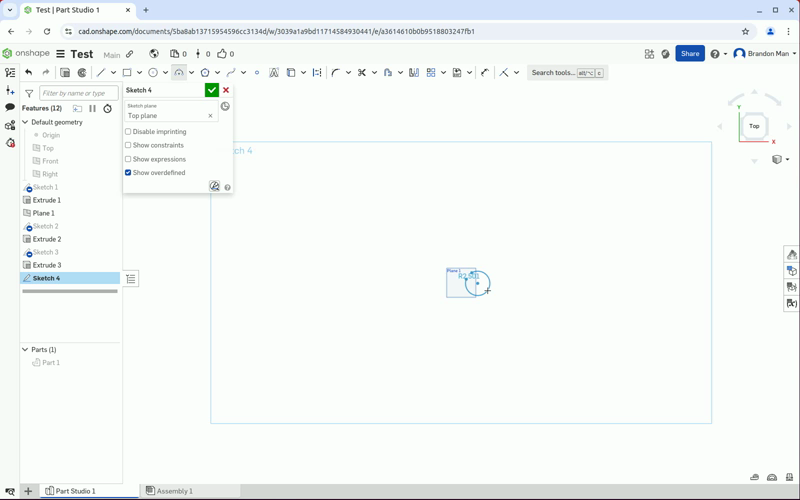
click(487, 290)
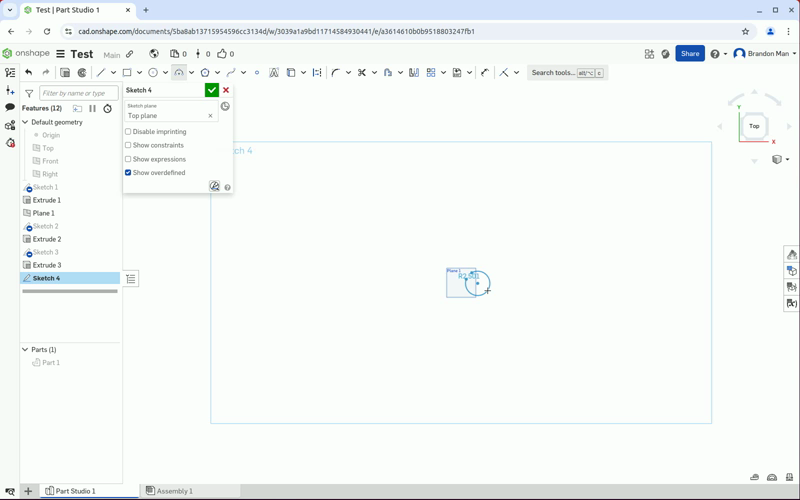
key_up(shift)
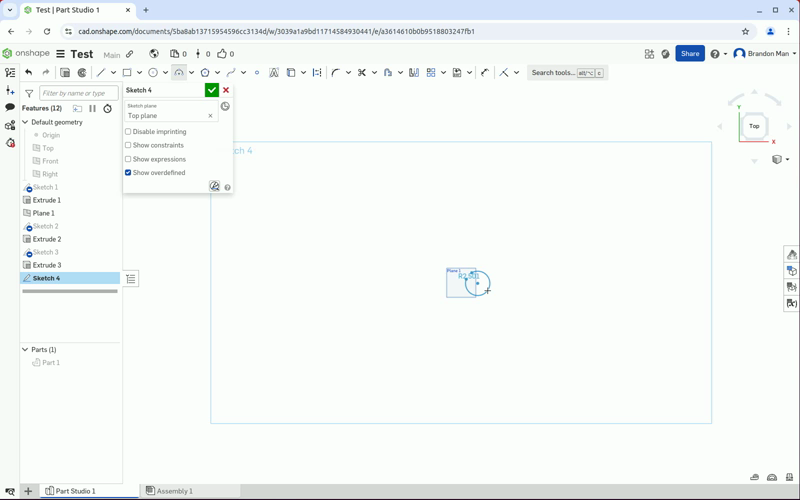
mouse_move(471, 272)
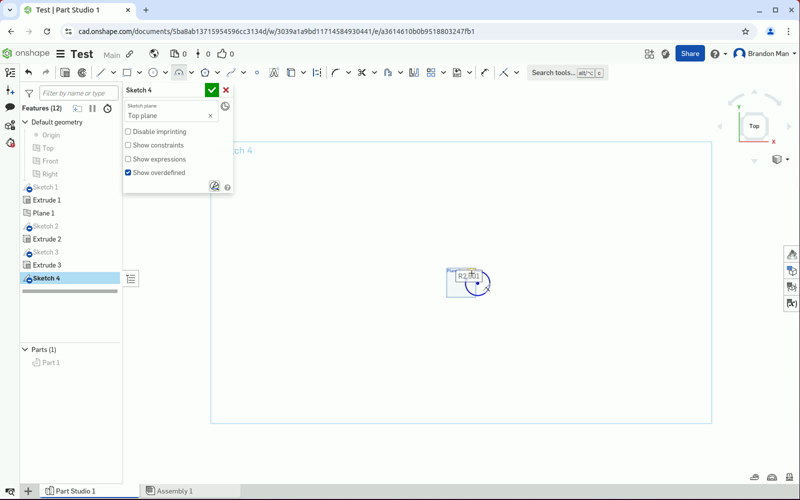
click(471, 272)
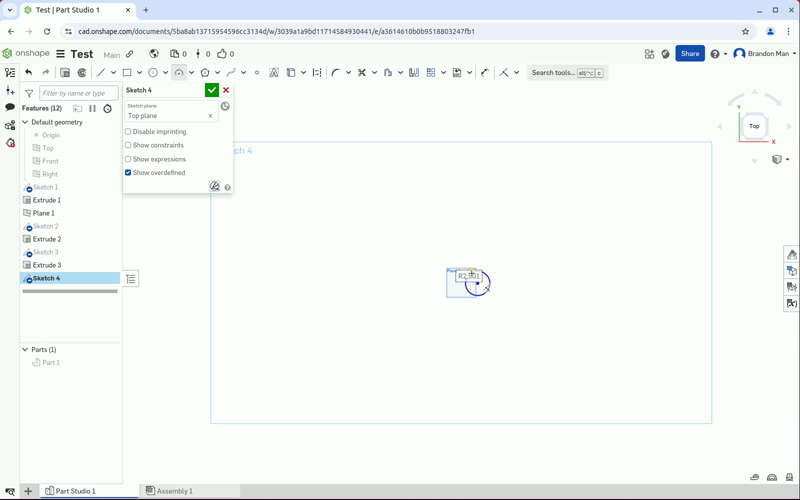
mouse_move(466, 279)
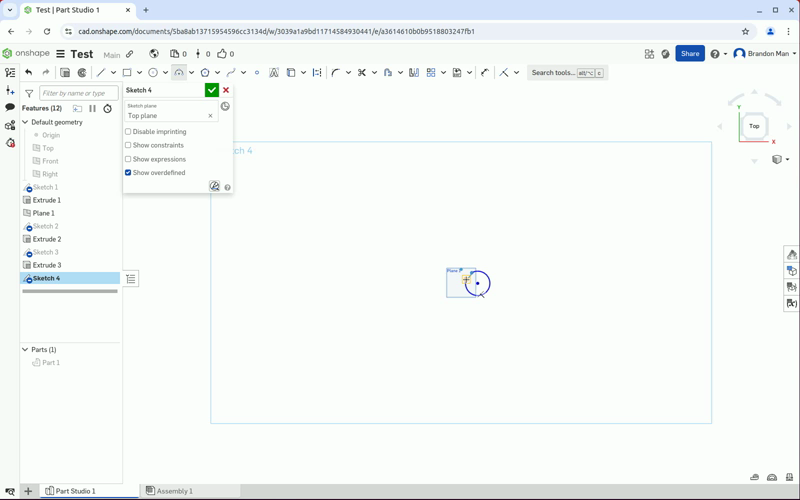
click(466, 279)
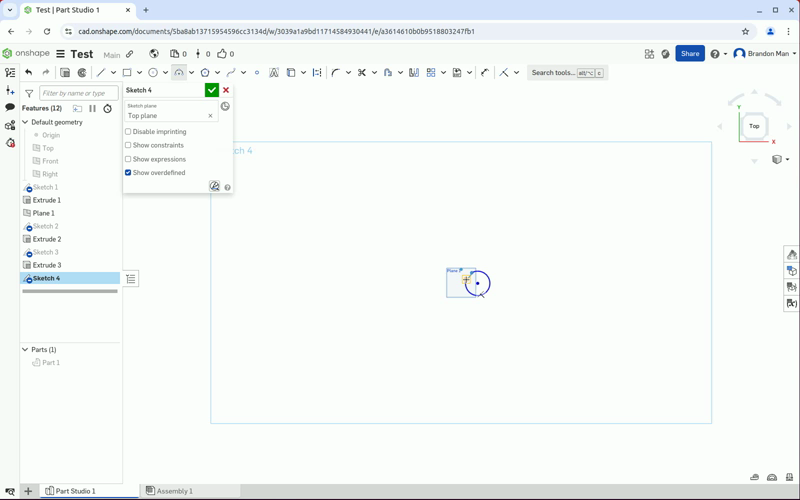
key_down(shift)
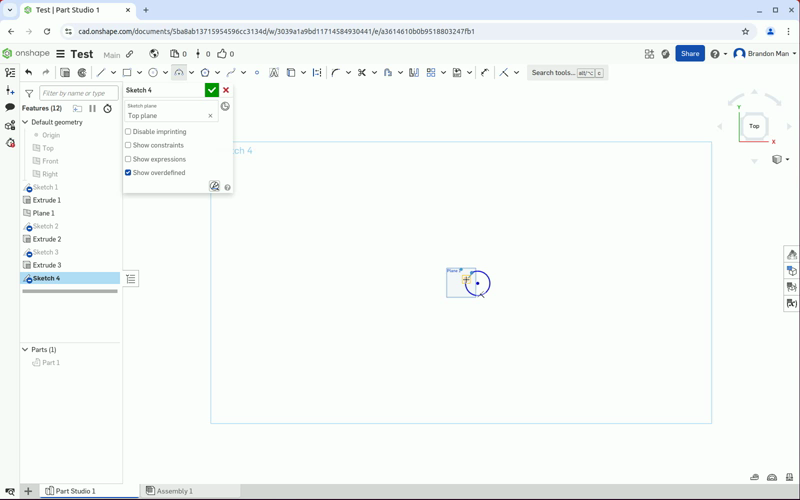
mouse_move(470, 276)
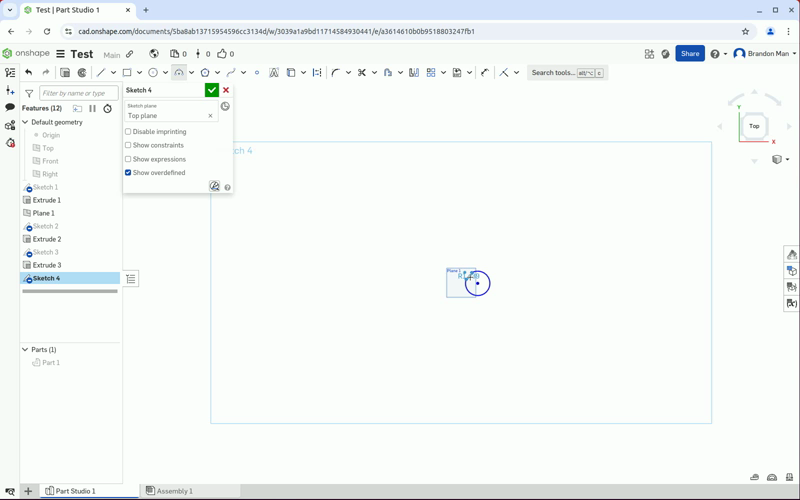
scroll(6)
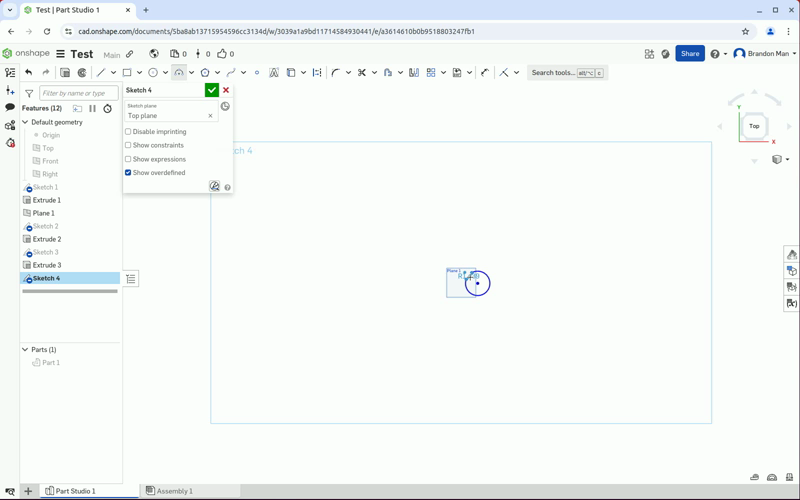
scroll(6)
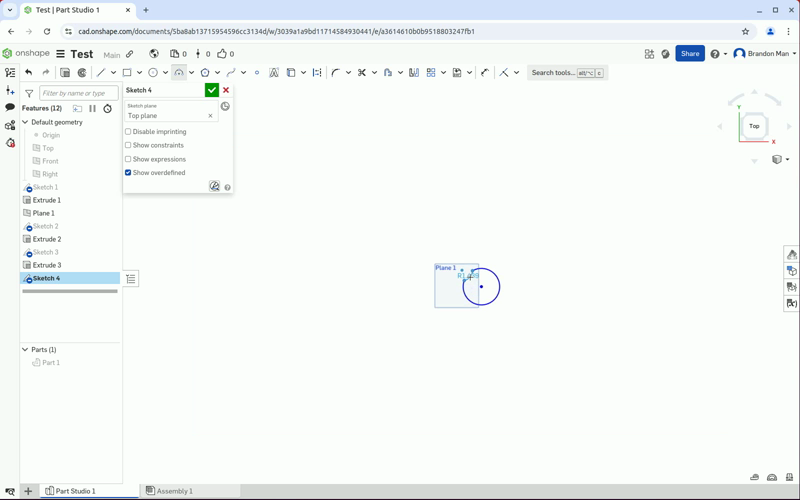
scroll(6)
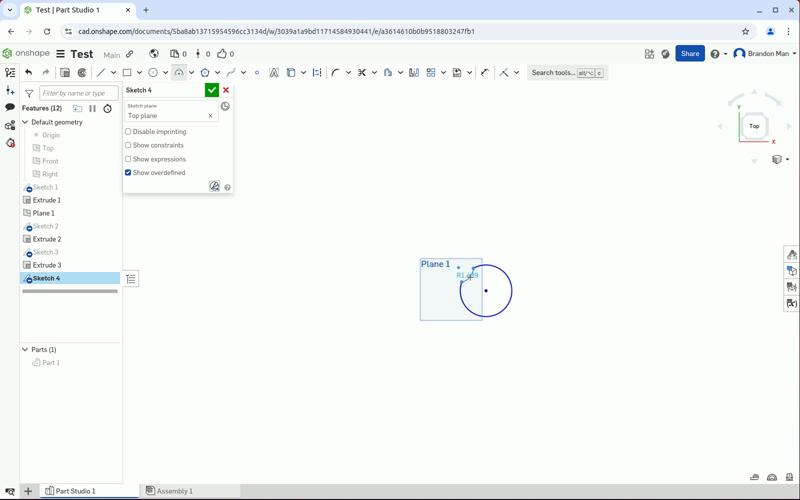
scroll(6)
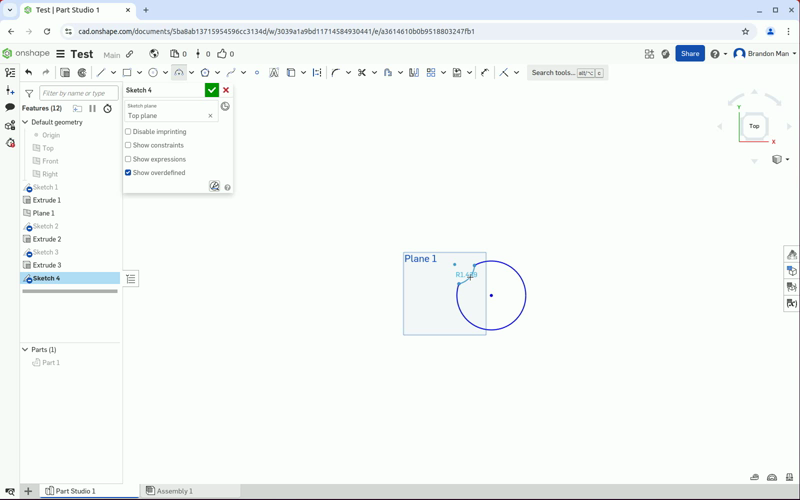
scroll(6)
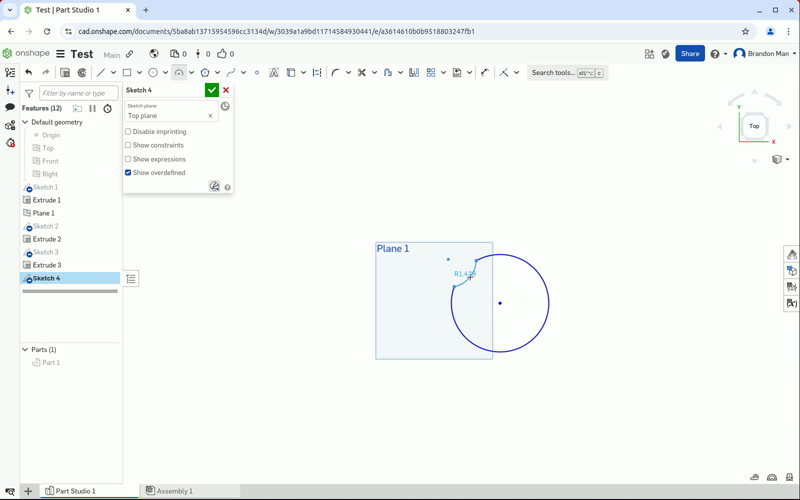
scroll(6)
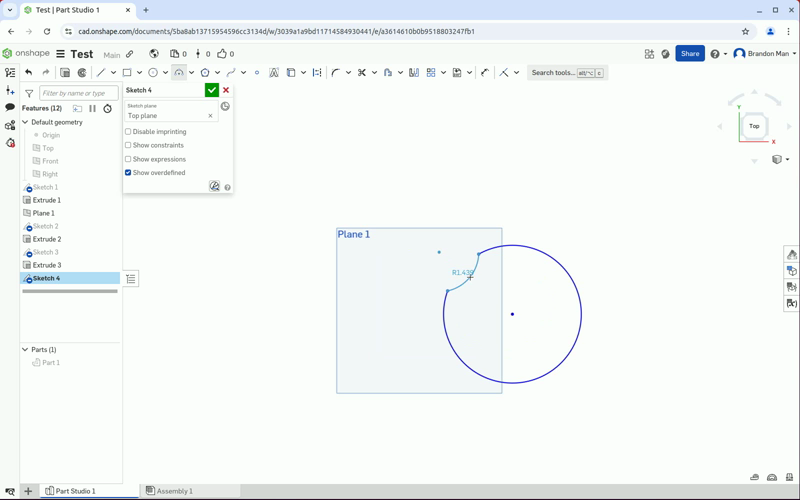
scroll(6)
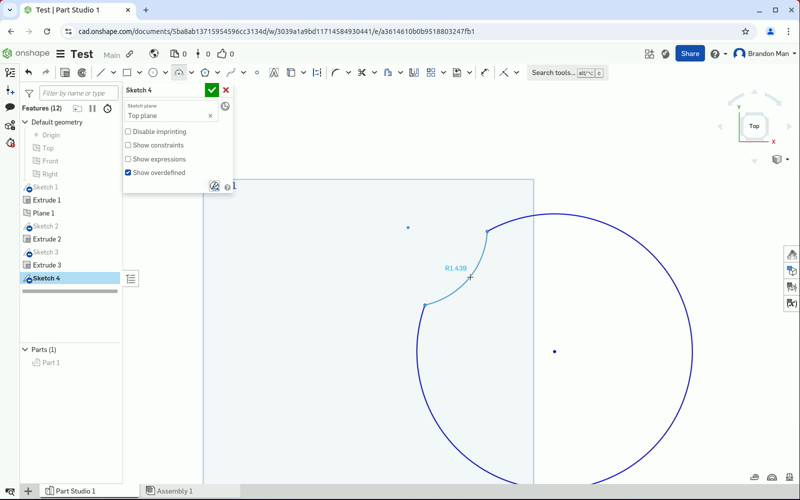
click(470, 276)
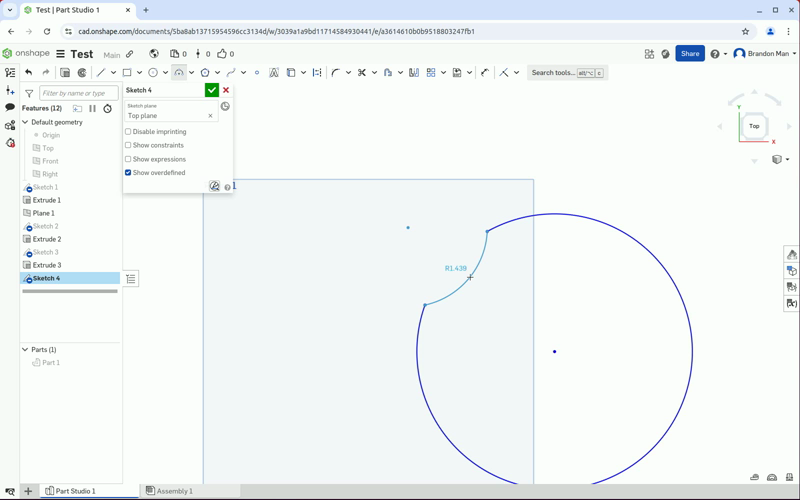
scroll(-6)
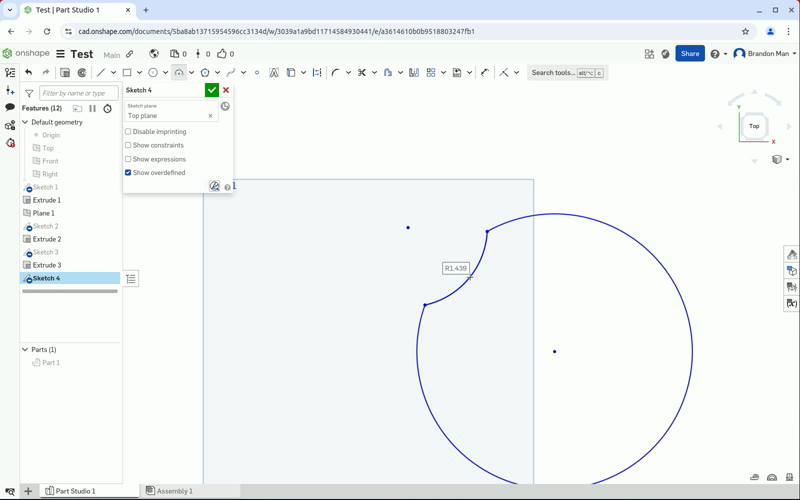
scroll(-6)
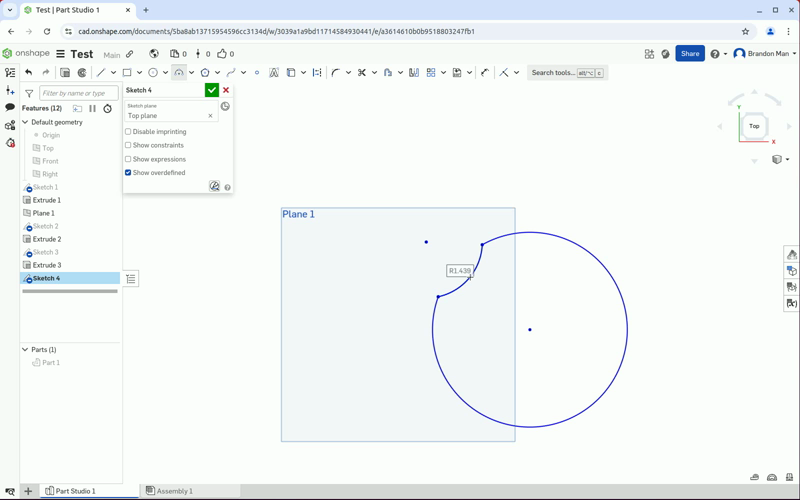
scroll(-6)
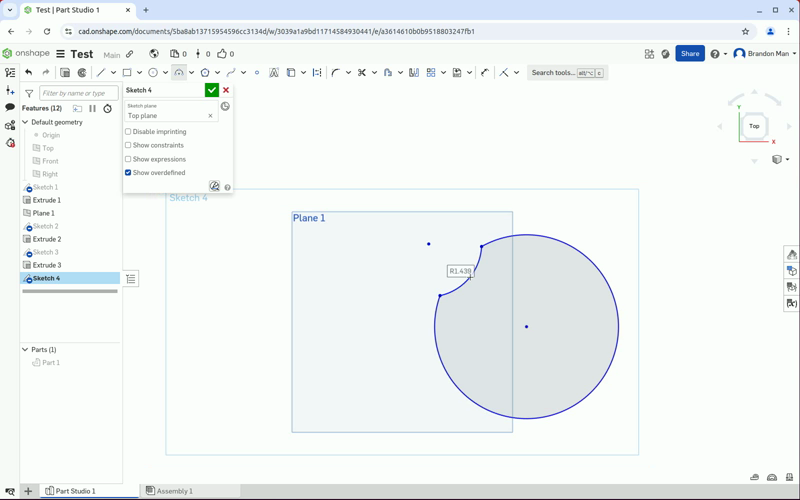
scroll(-6)
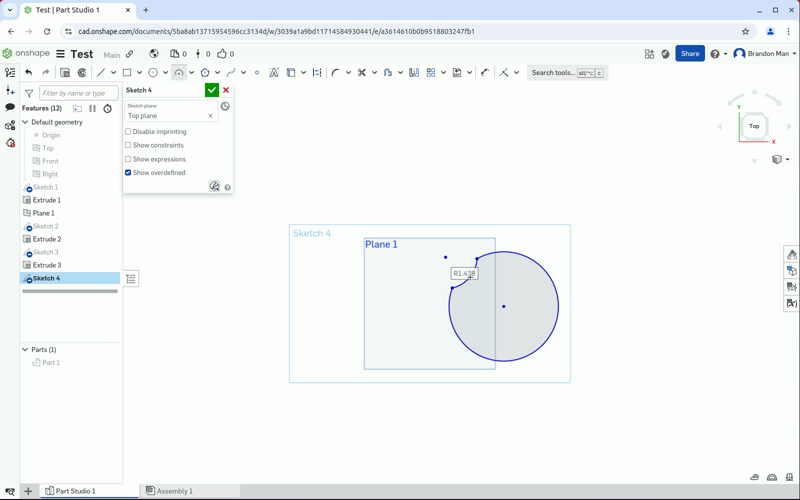
scroll(-6)
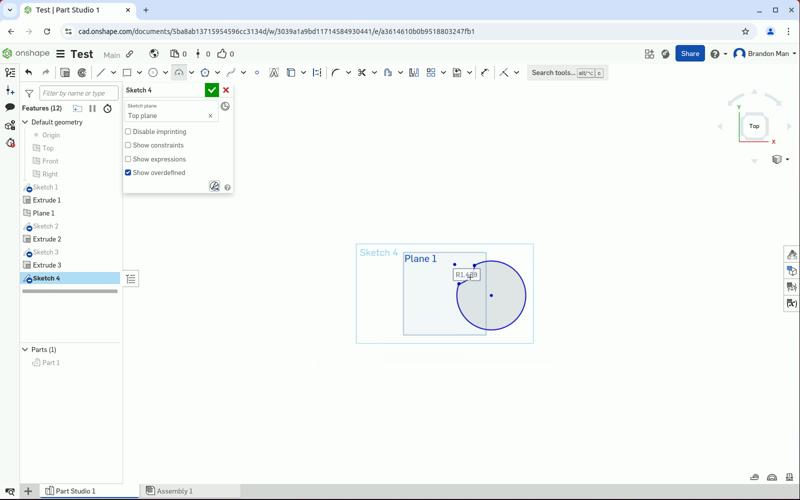
scroll(-6)
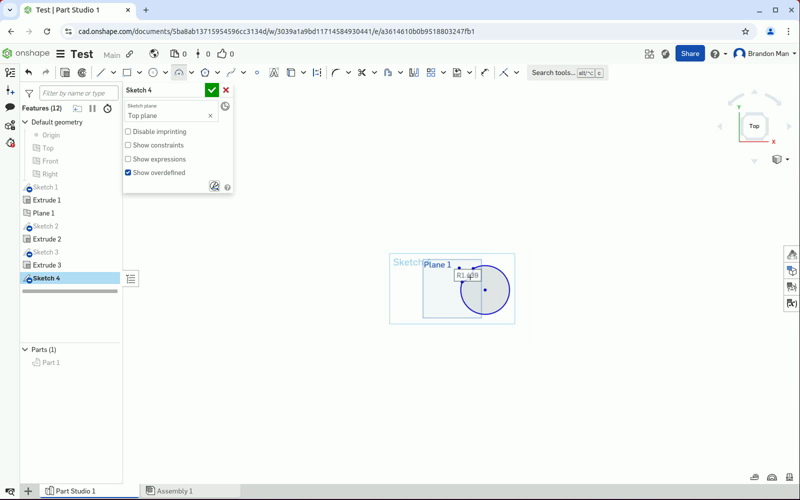
scroll(-6)
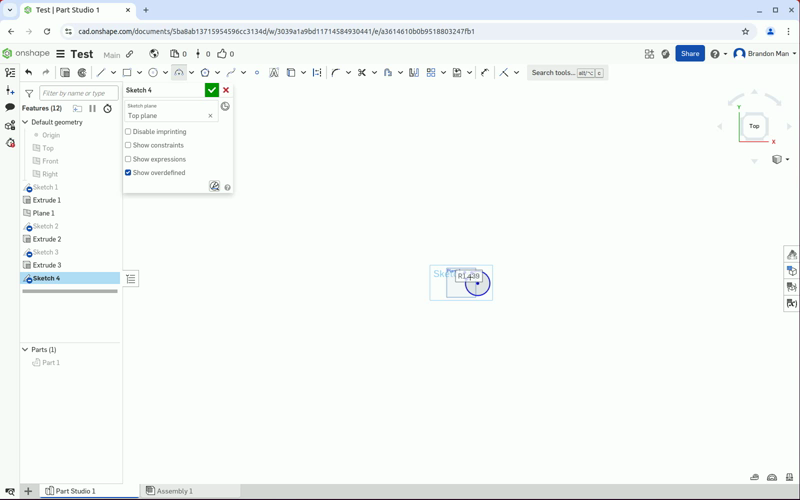
key_up(shift)
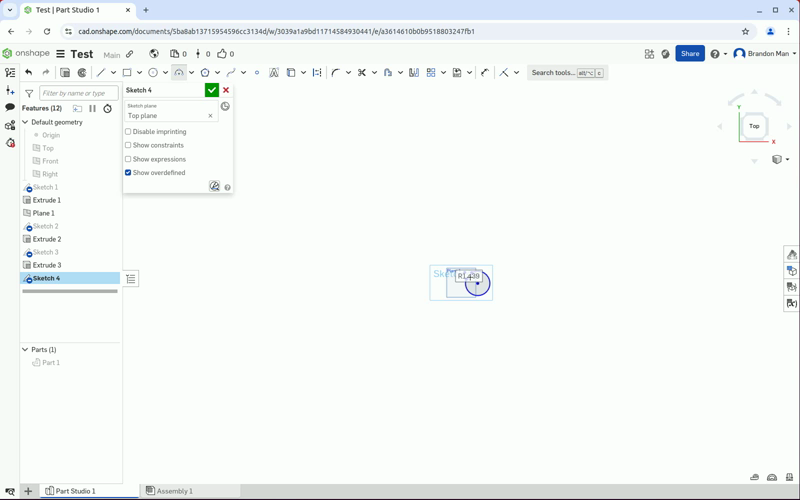
key(esc)
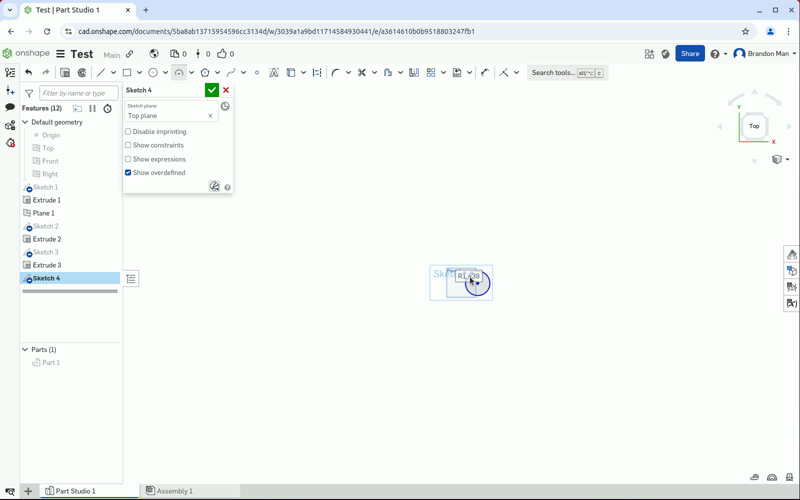
mouse_move(486, 282)
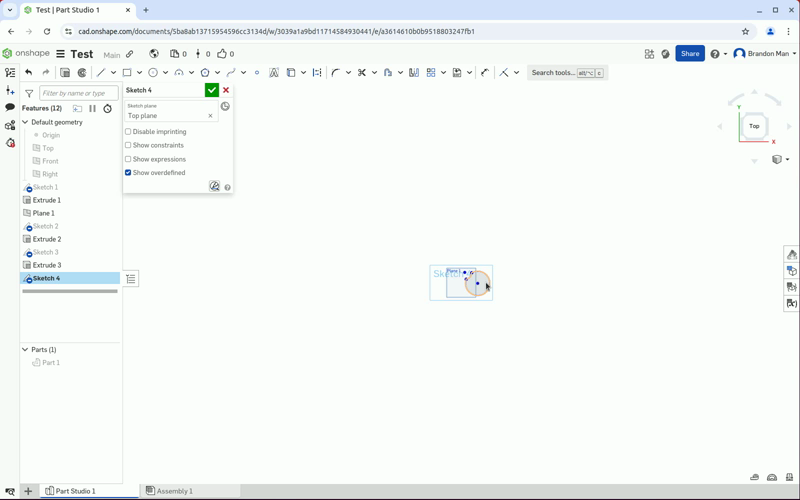
scroll(6)
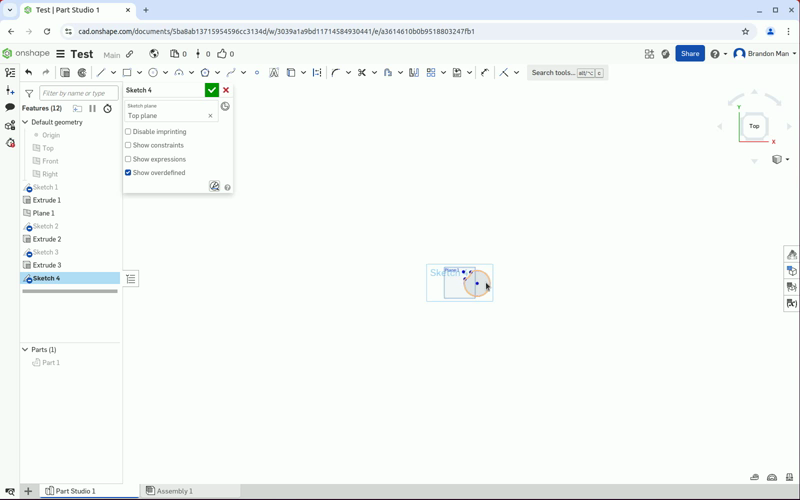
scroll(6)
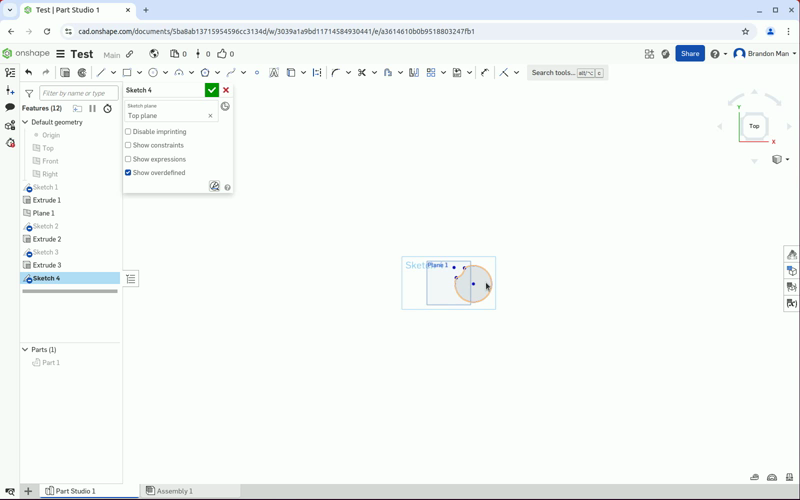
scroll(6)
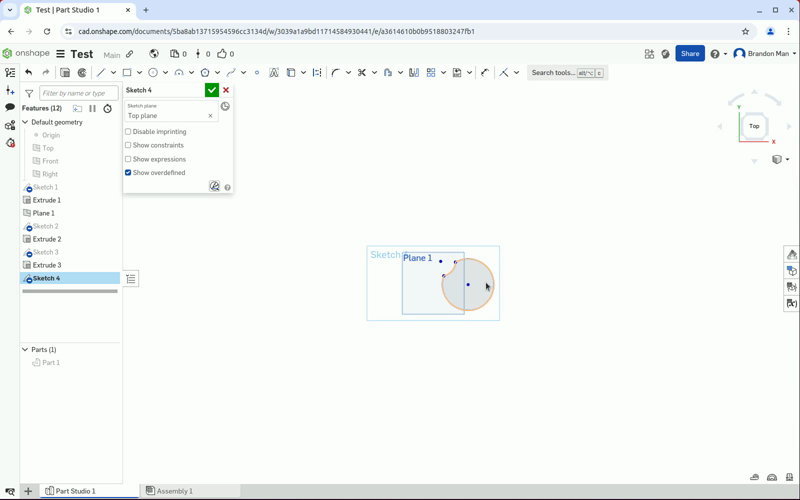
scroll(6)
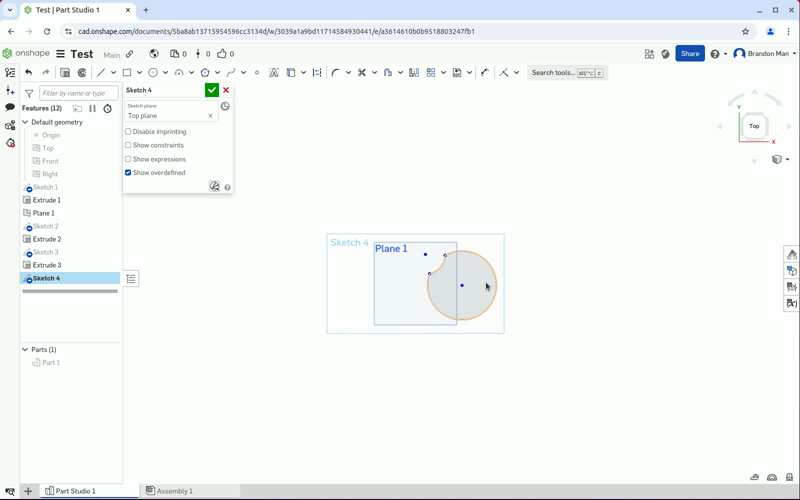
scroll(6)
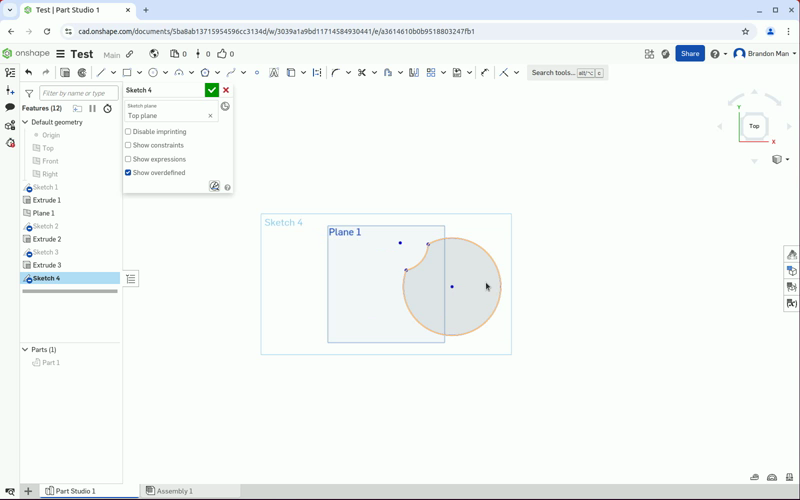
scroll(6)
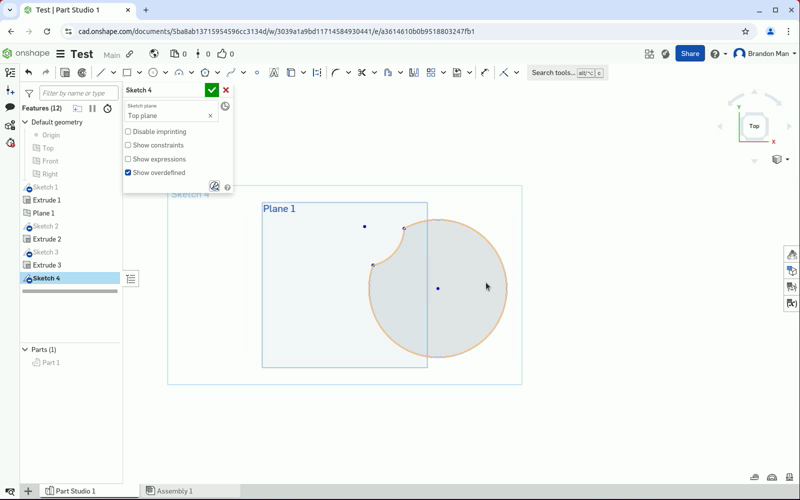
scroll(6)
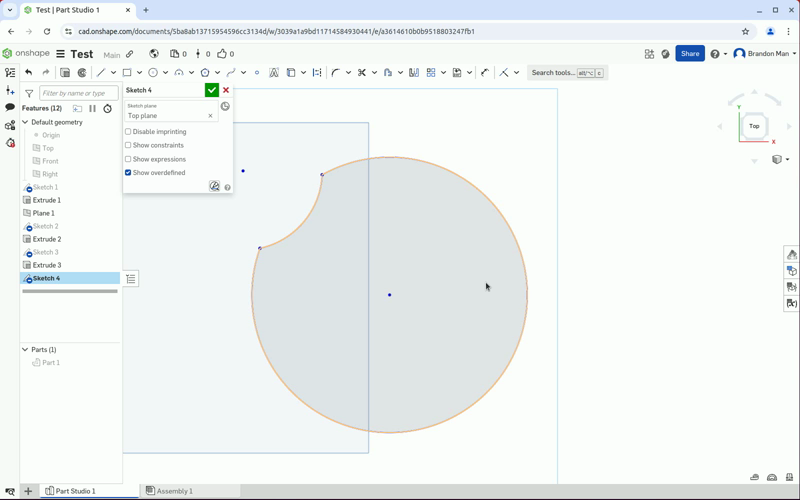
click(486, 282)
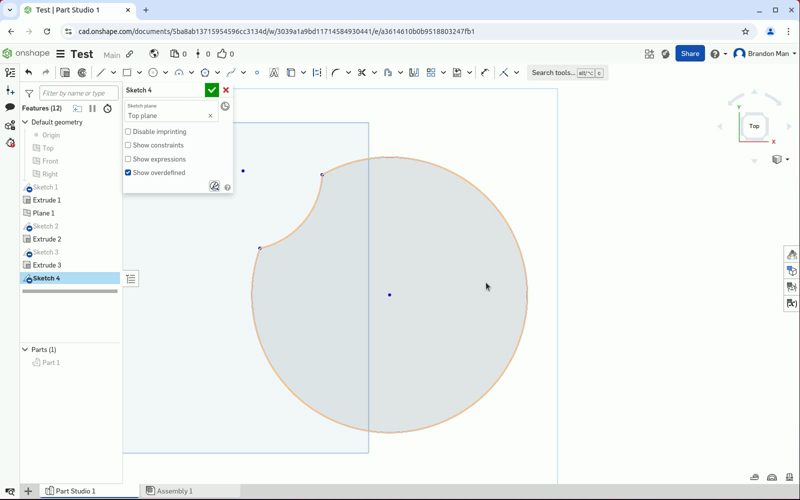
scroll(-6)
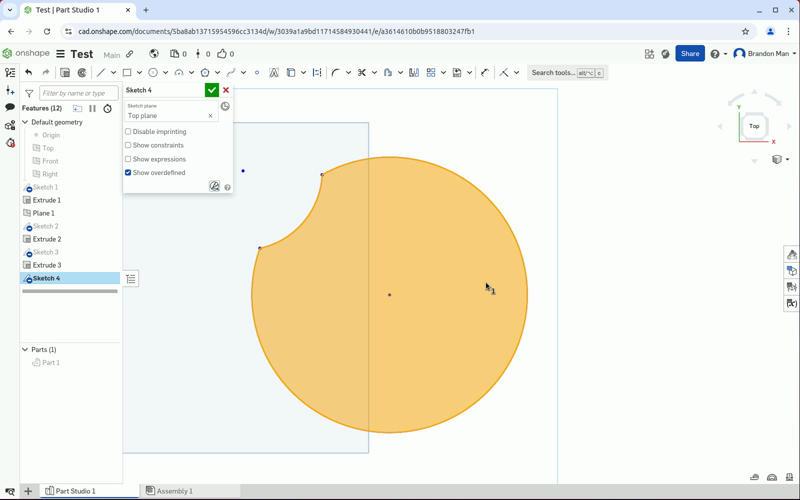
scroll(-6)
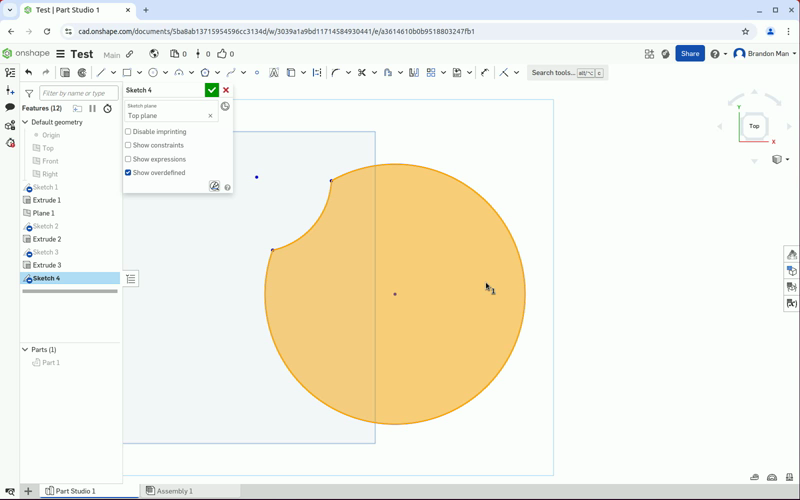
scroll(-6)
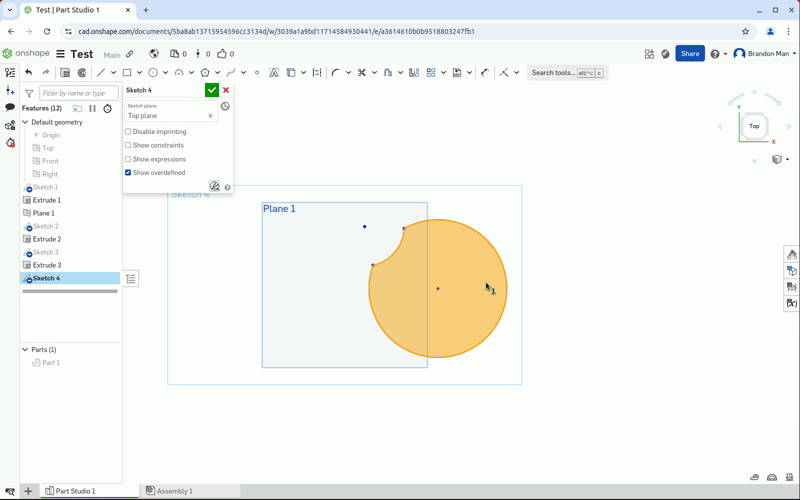
scroll(-6)
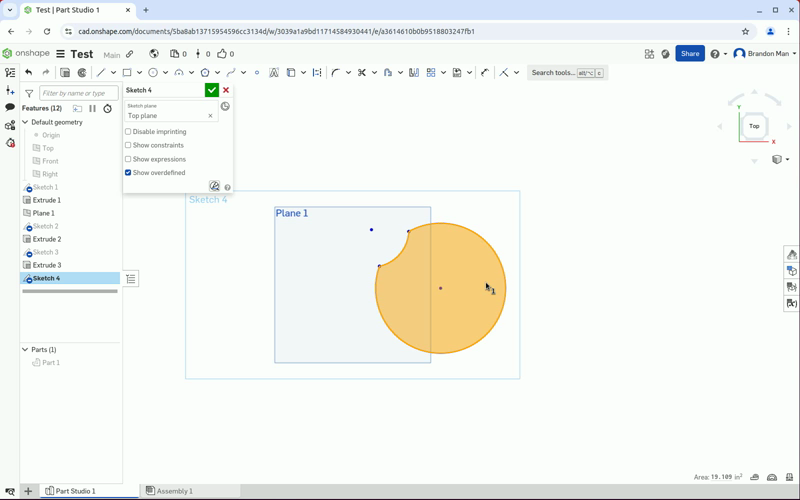
scroll(-6)
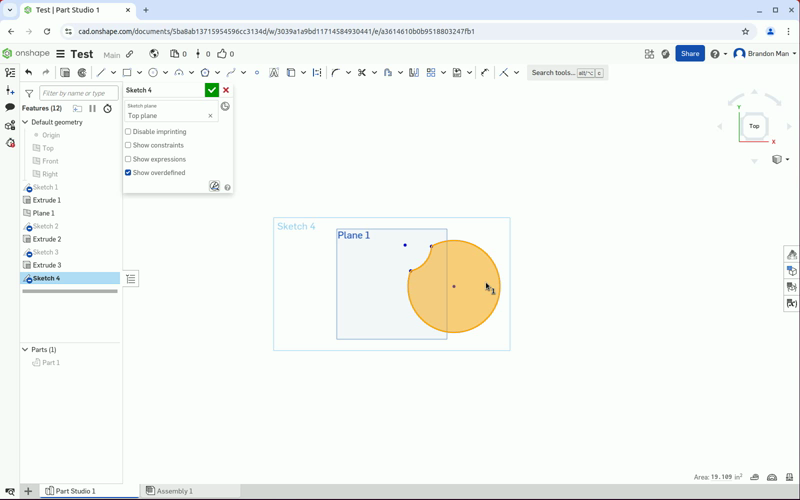
scroll(-6)
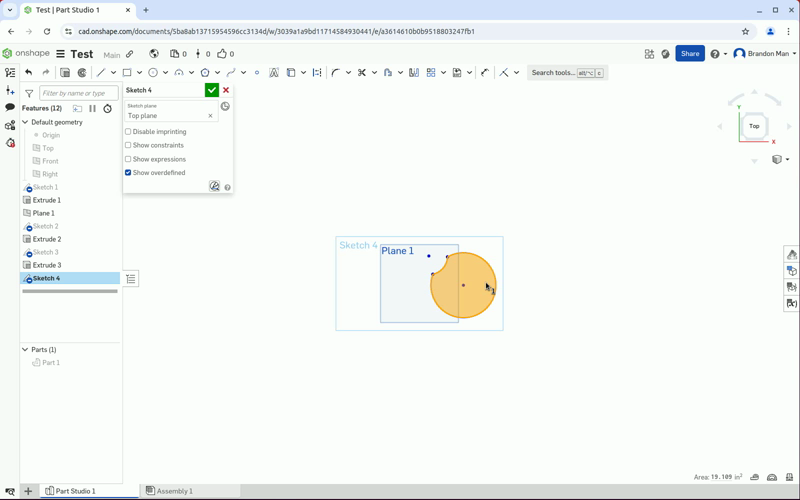
scroll(-6)
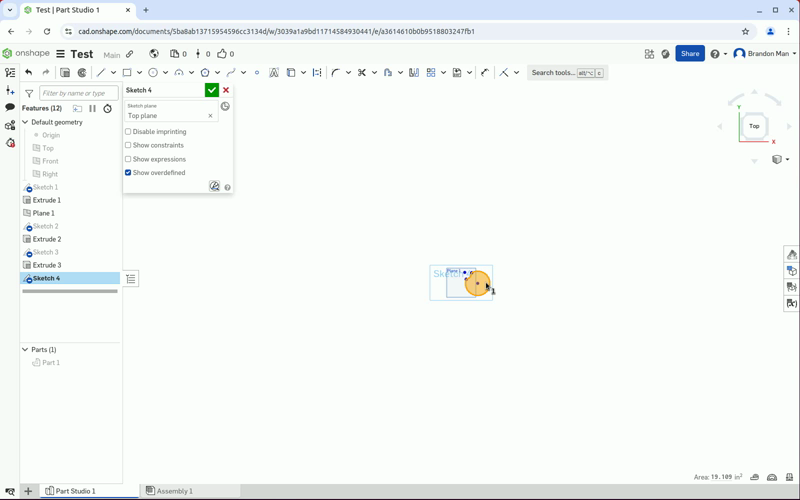
mouse_move(73, 352)
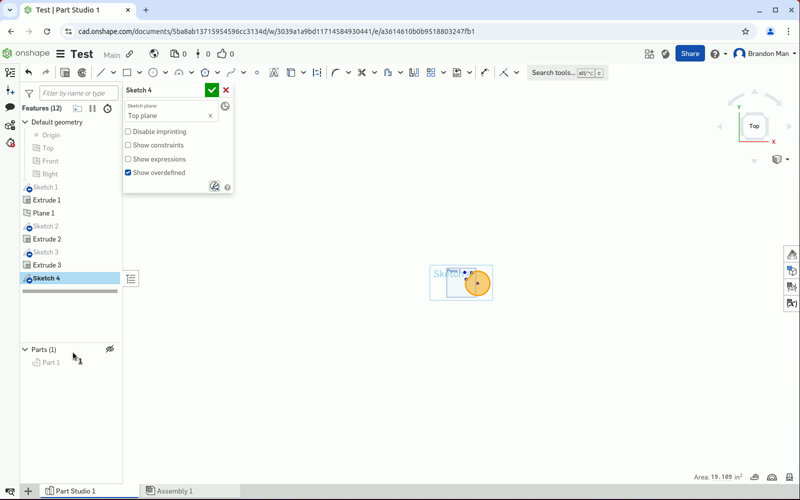
key(shift+y)
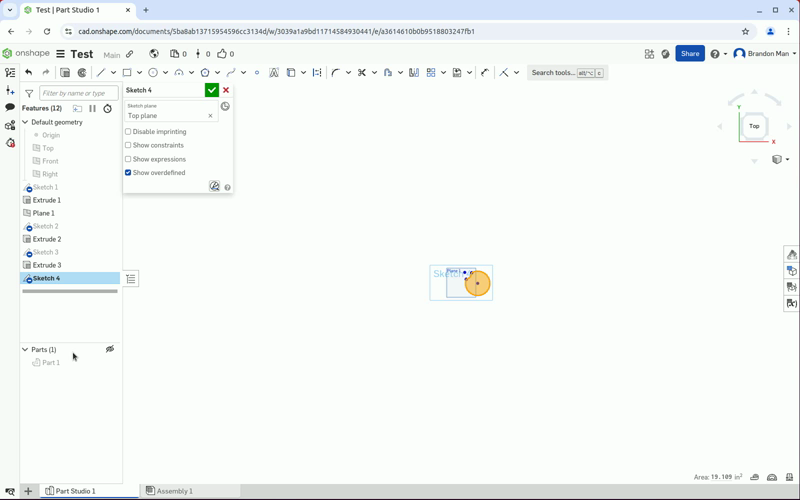
key(shift+e)
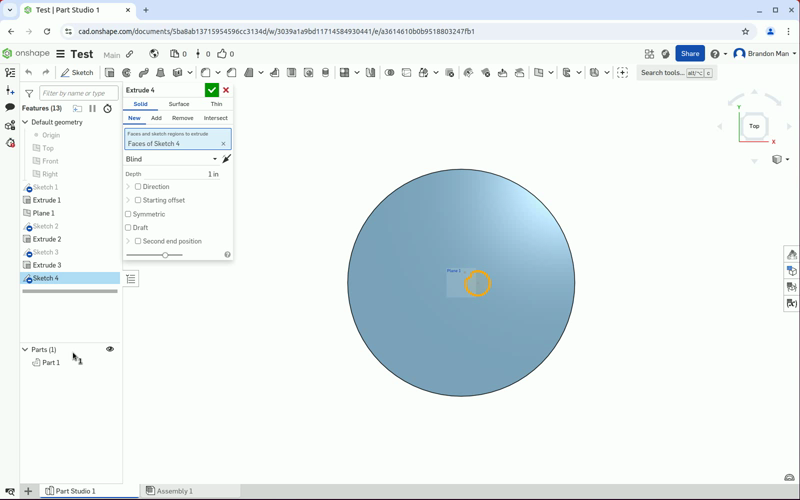
mouse_move(143, 106)
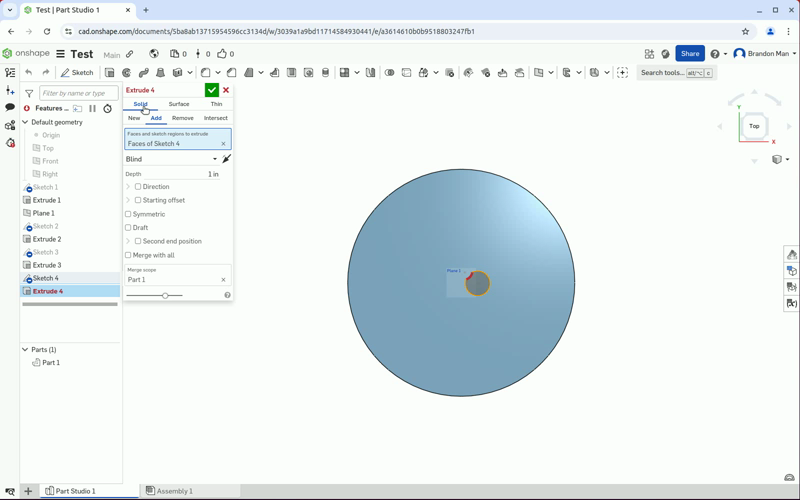
click(143, 106)
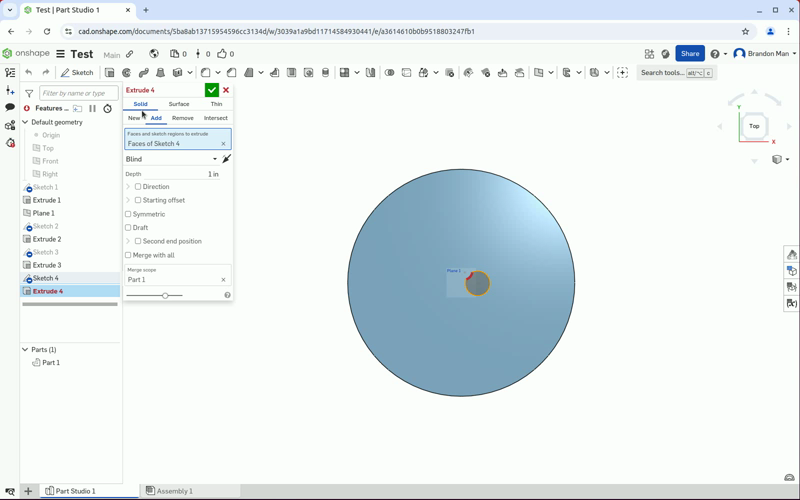
mouse_move(137, 120)
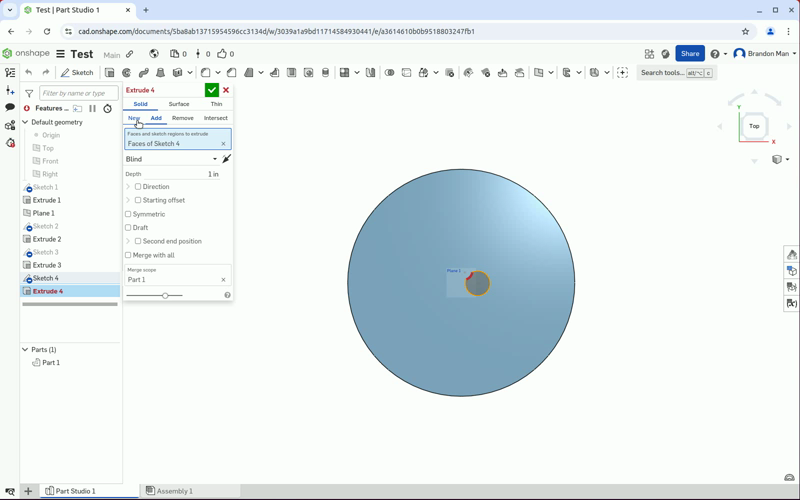
click(137, 120)
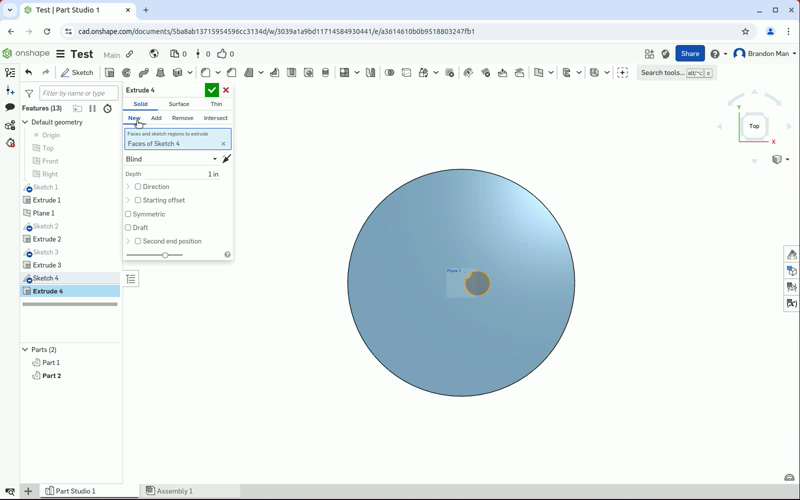
key(tab, 4)
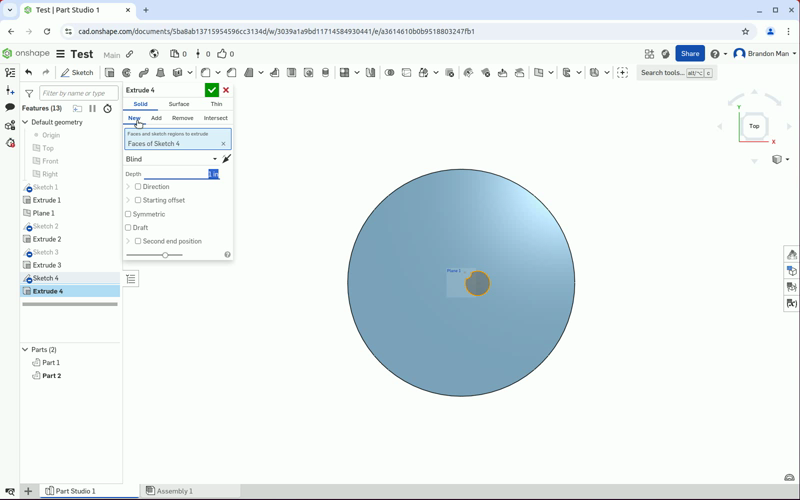
text(2.407)
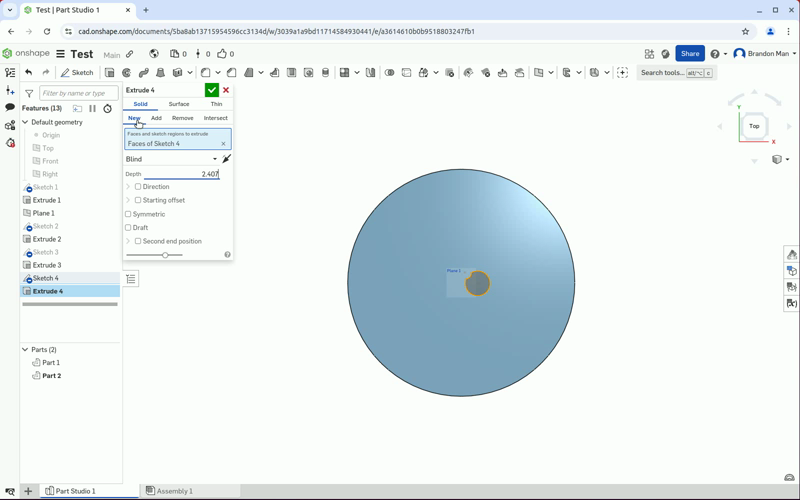
key(enter)
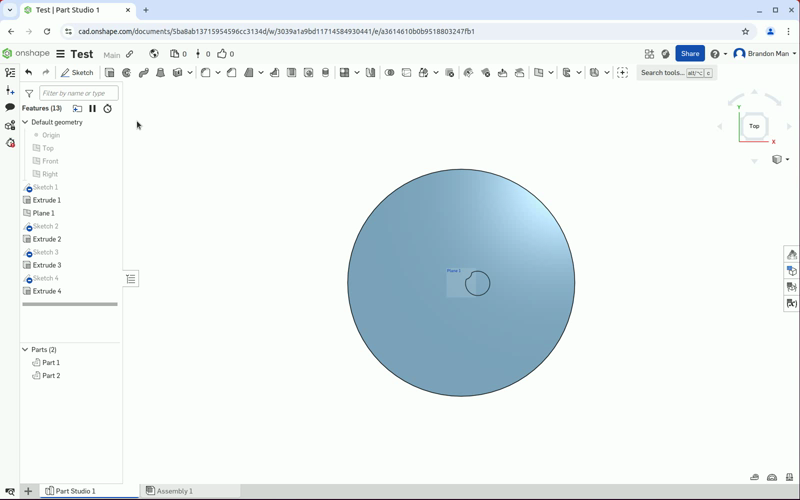
key(shift+h)
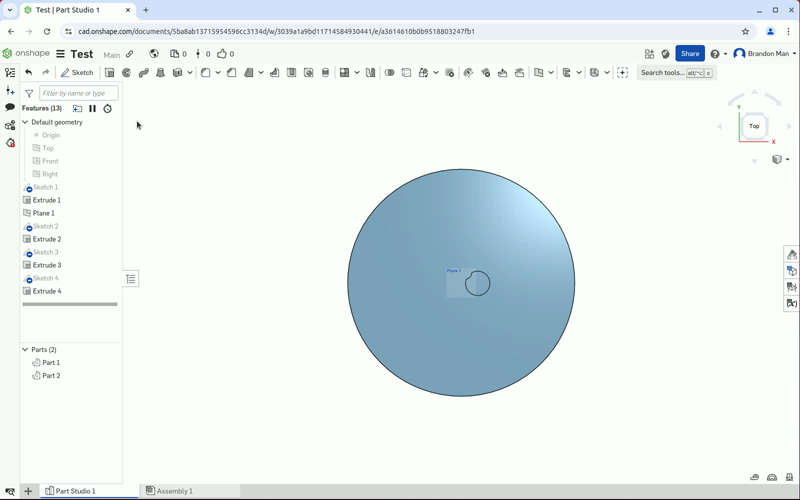
key(shift+h)
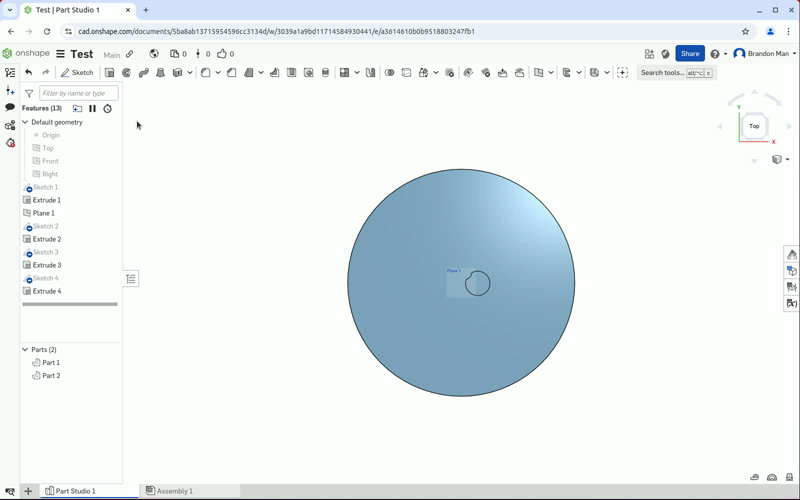
mouse_move(73, 189)
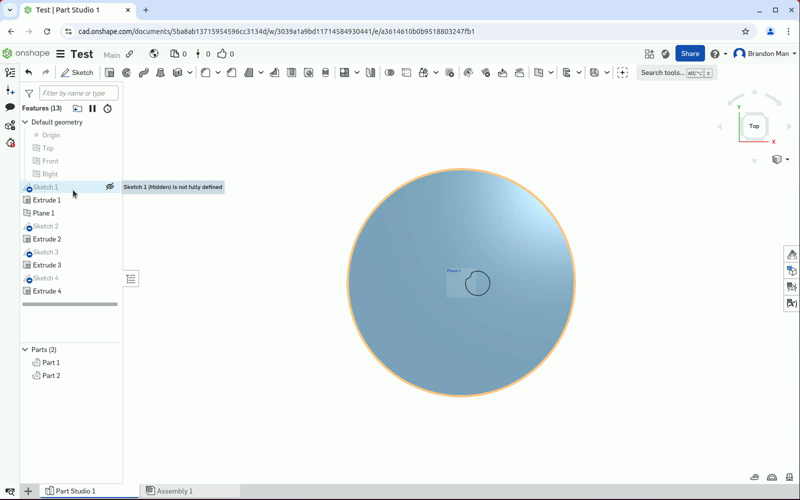
click(73, 189)
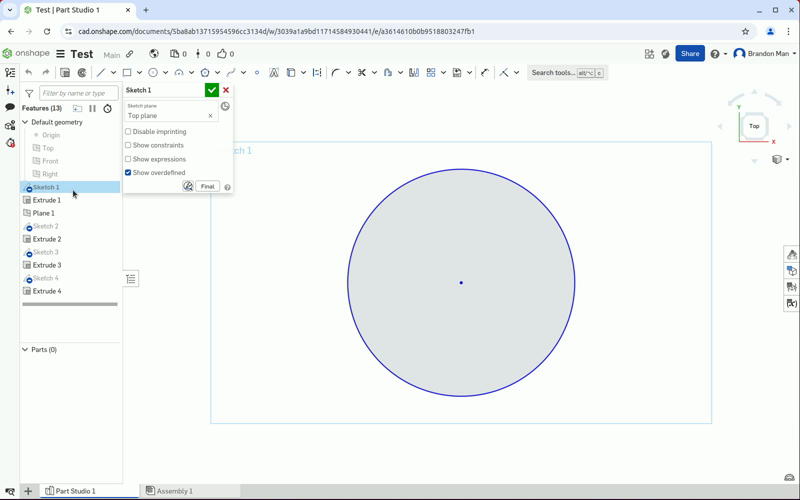
mouse_move(229, 92)
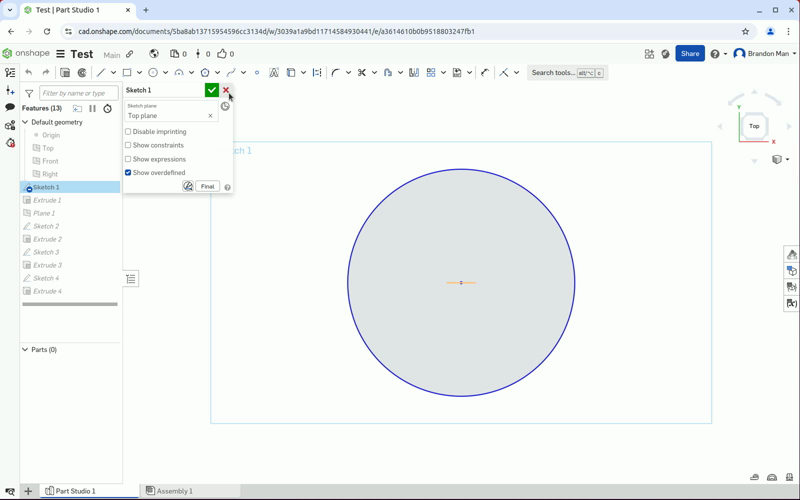
click(229, 92)
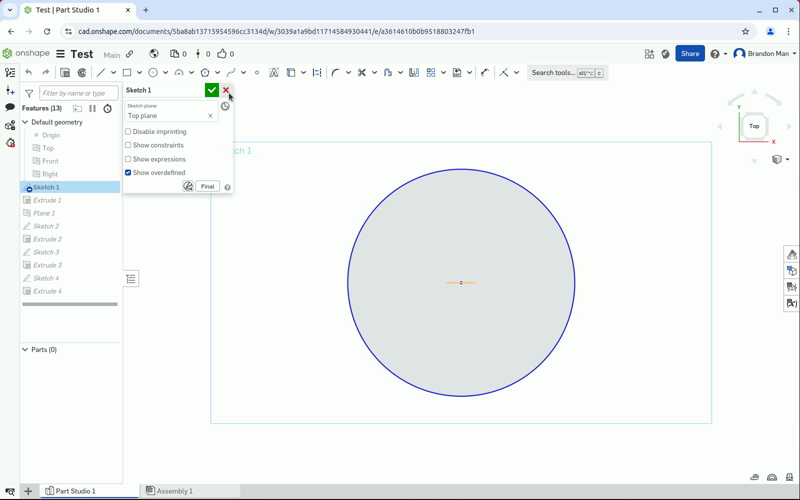
key(shift+s)
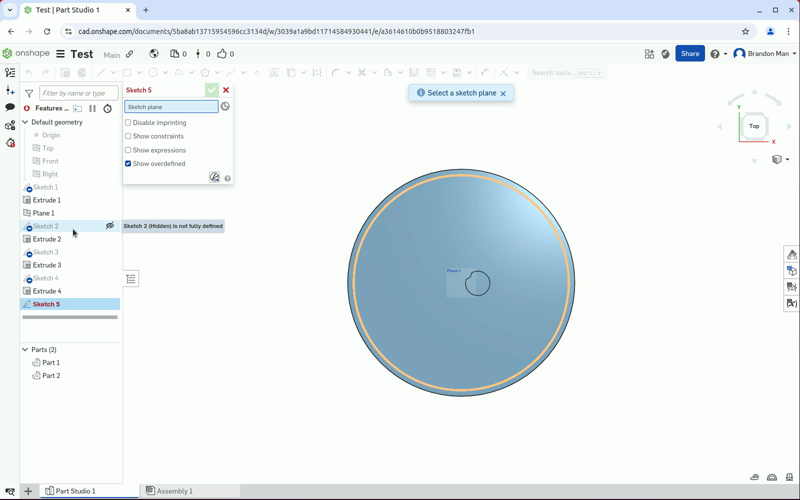
scroll(3)
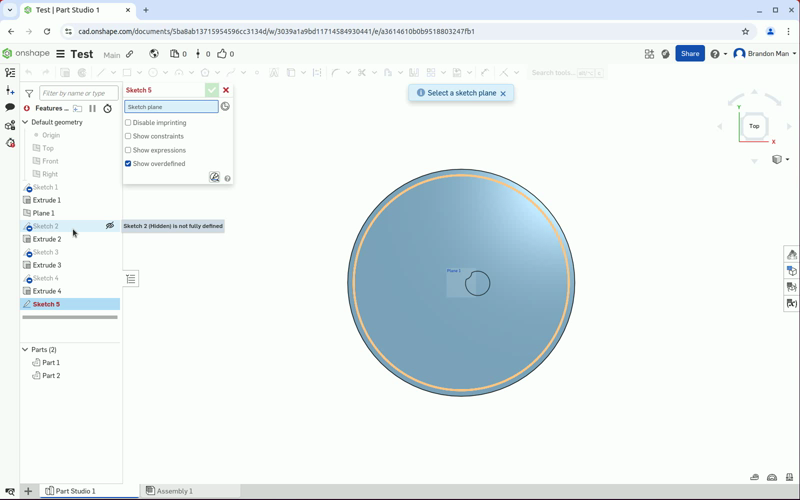
mouse_move(73, 150)
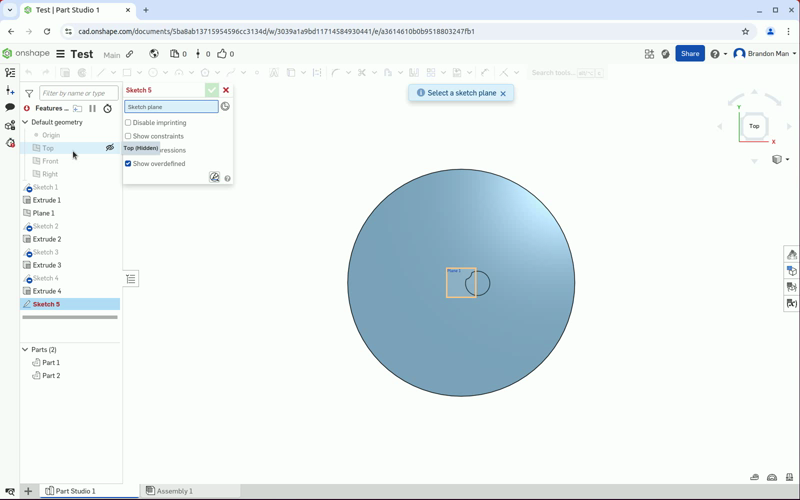
click(73, 150)
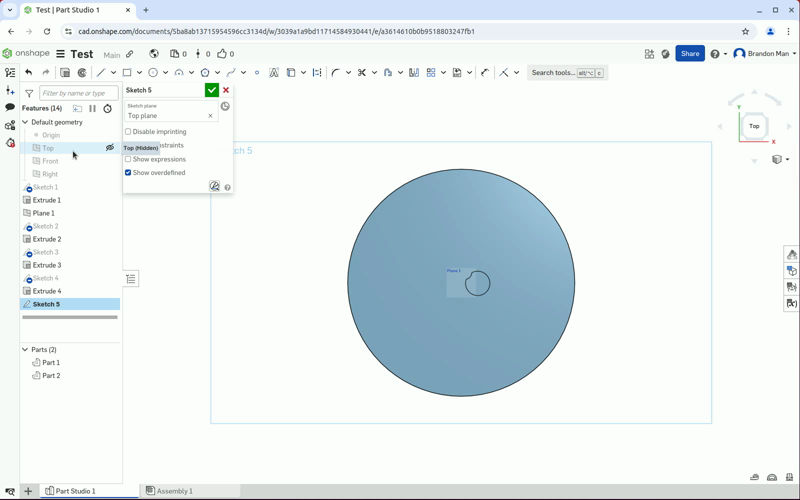
mouse_move(73, 352)
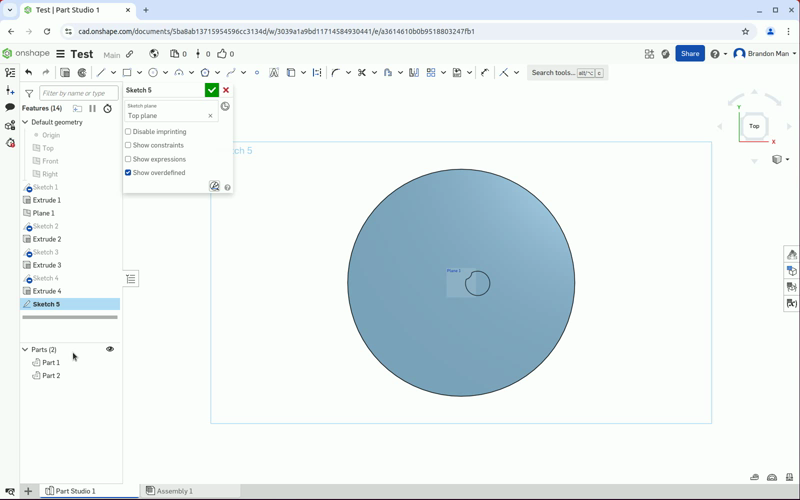
key(y)
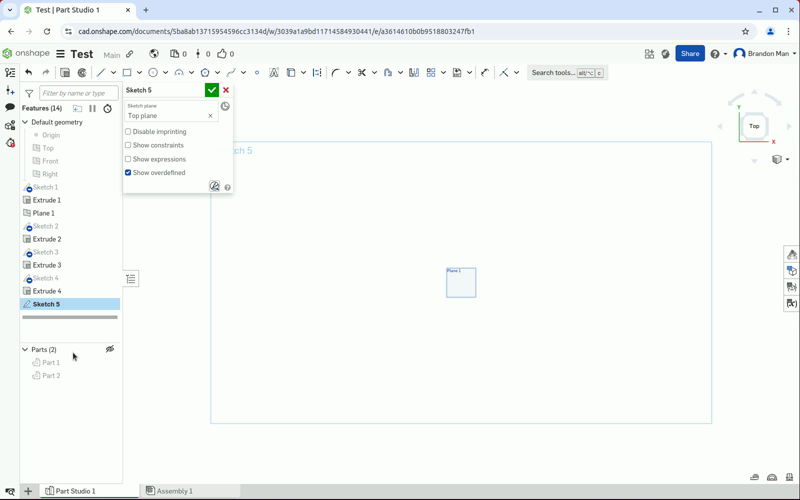
key(a)
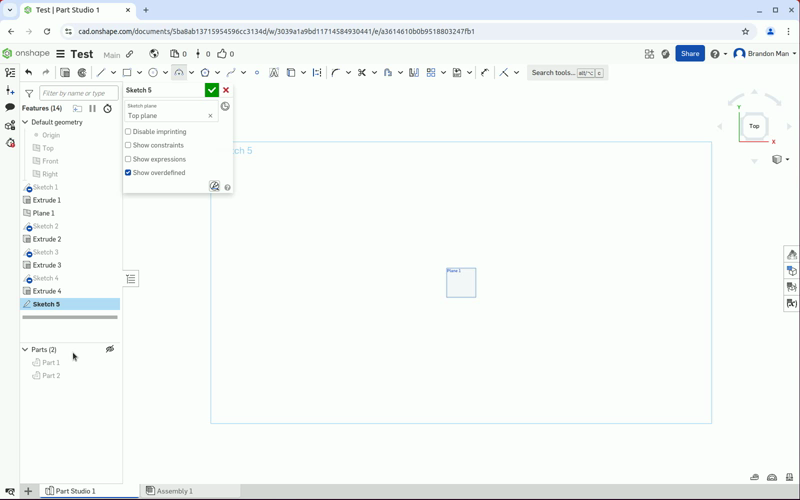
key_down(shift)
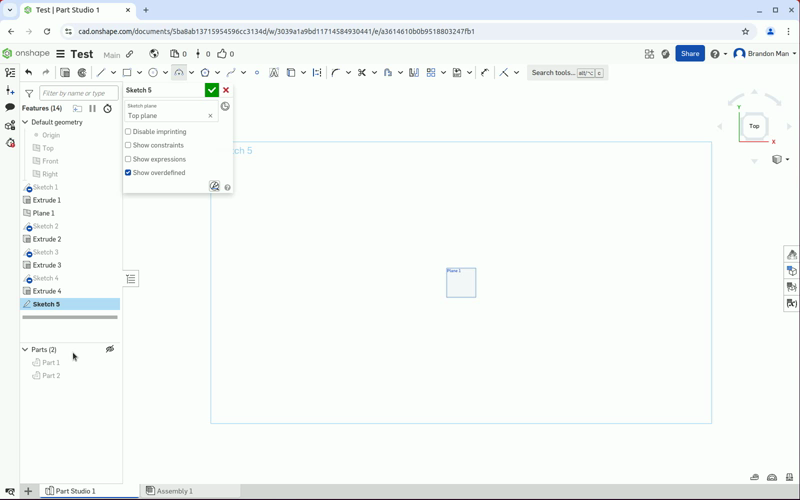
mouse_move(466, 279)
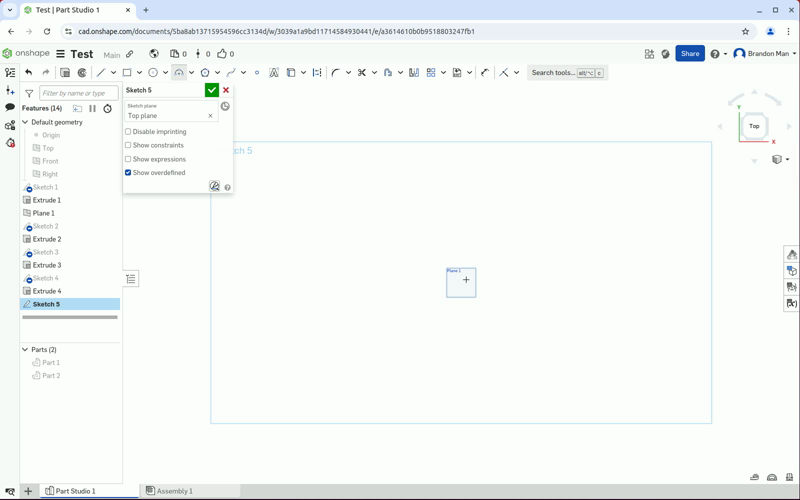
click(466, 279)
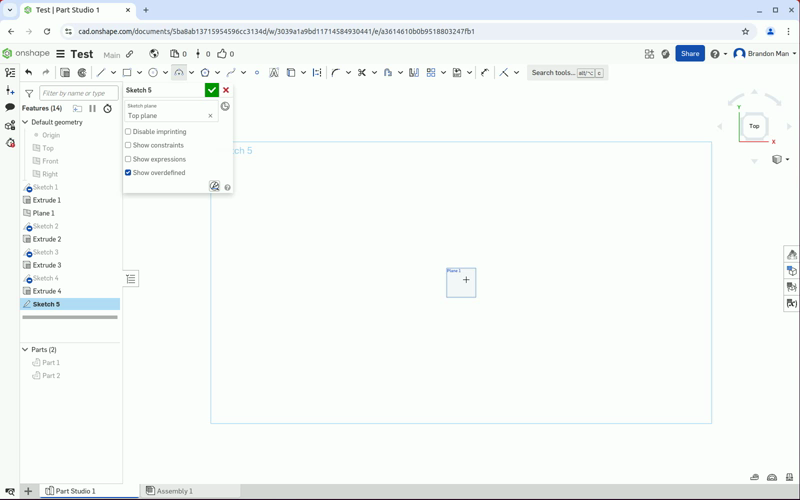
key_up(shift)
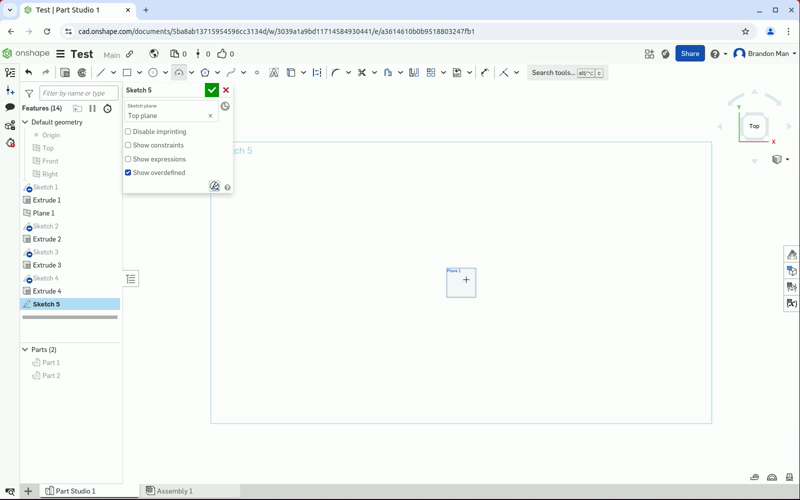
key_down(shift)
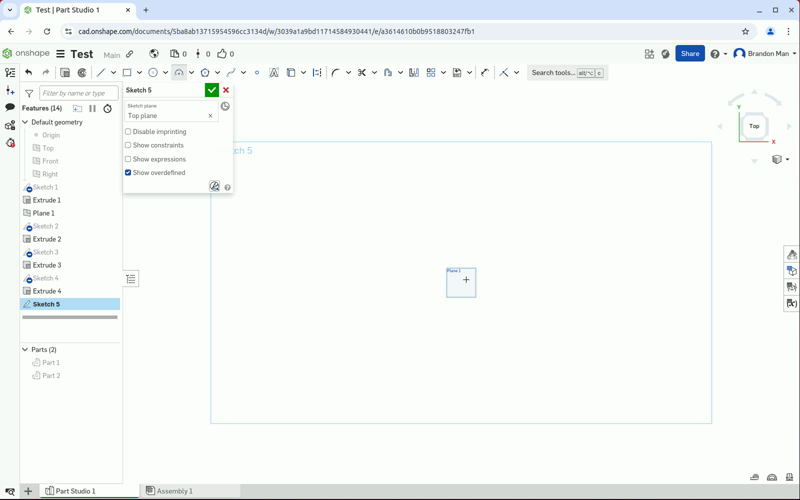
mouse_move(471, 272)
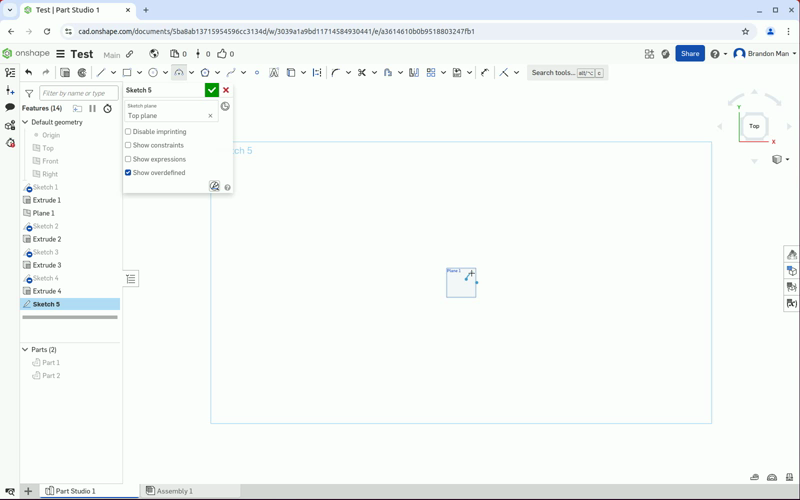
click(471, 272)
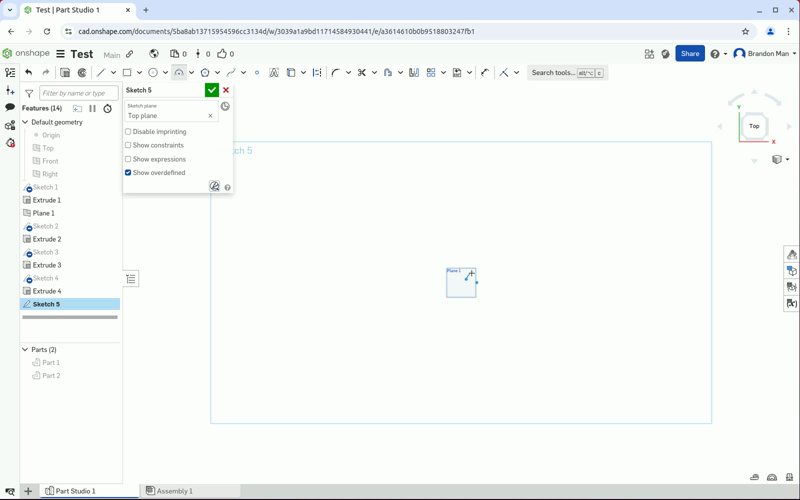
mouse_move(468, 275)
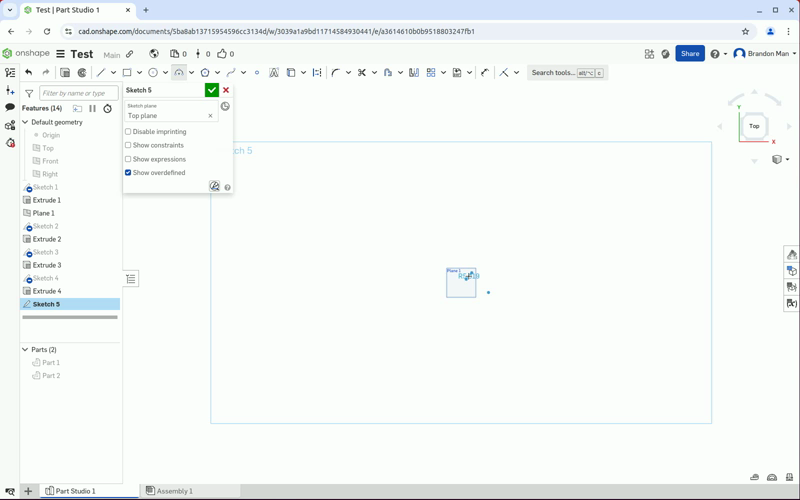
click(468, 275)
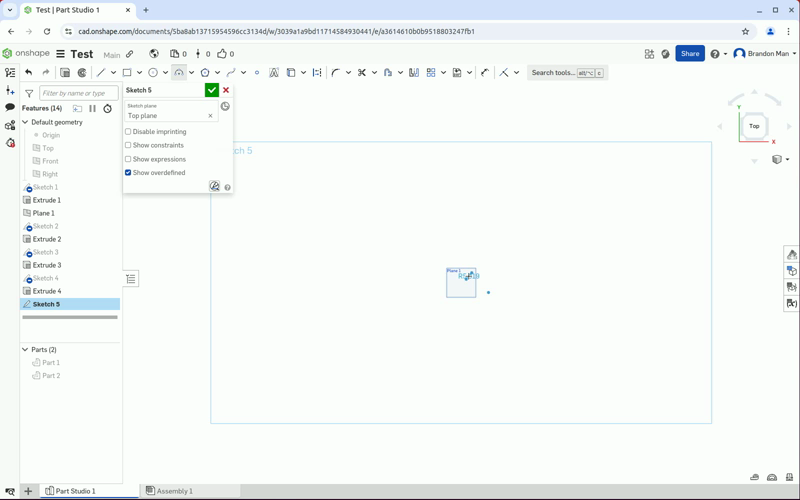
key_up(shift)
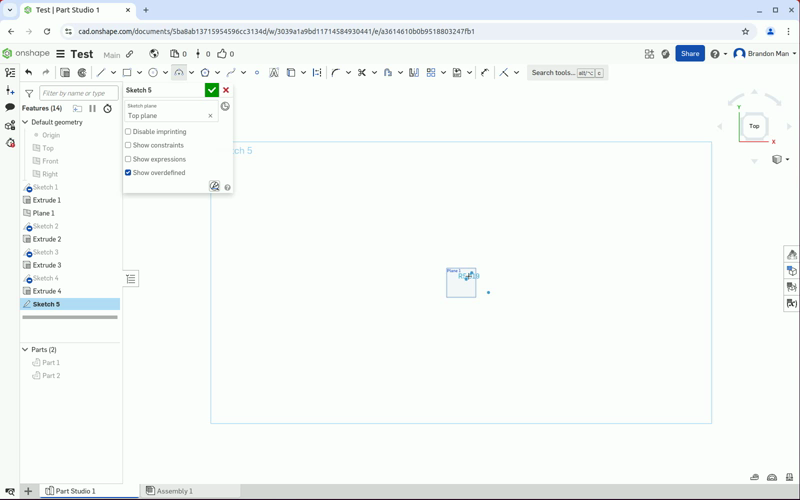
mouse_move(471, 272)
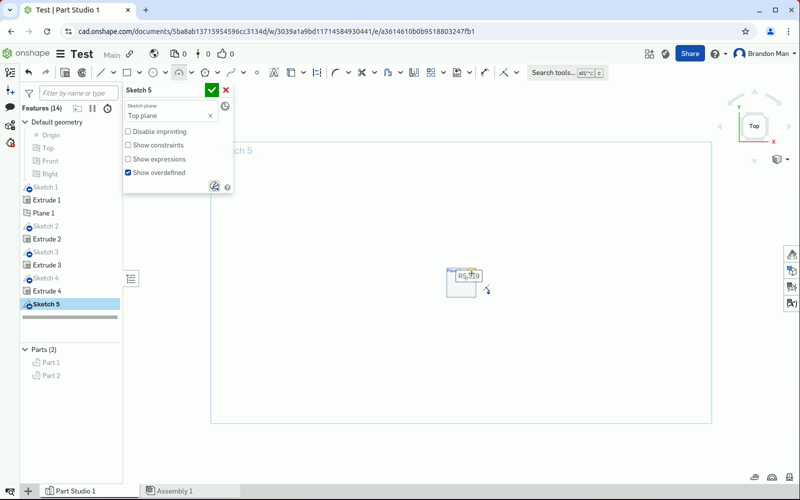
scroll(6)
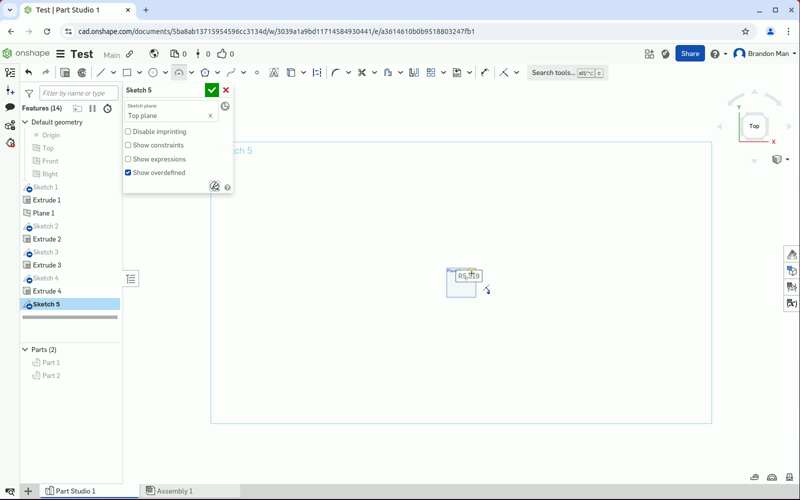
scroll(6)
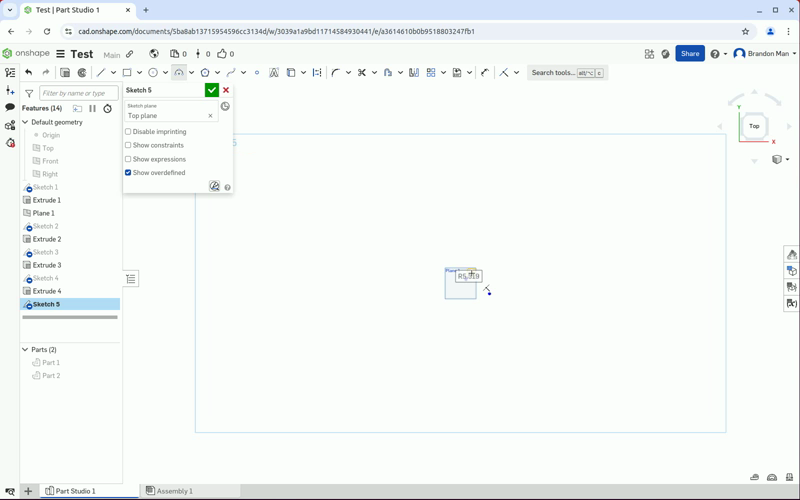
scroll(6)
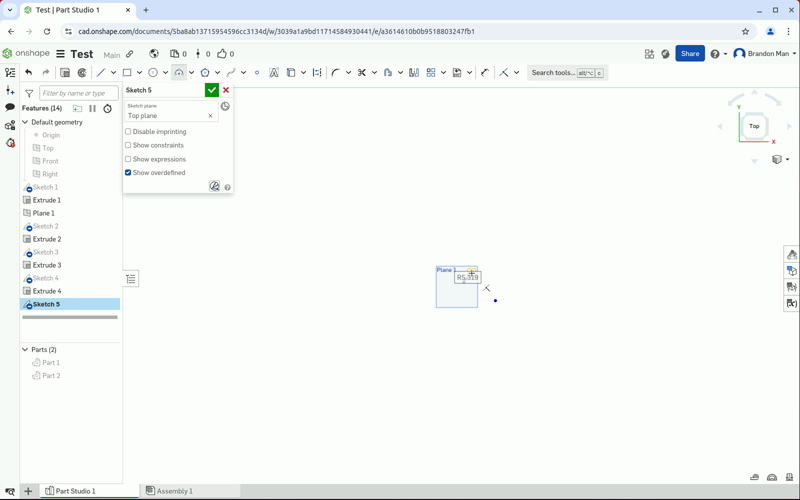
scroll(6)
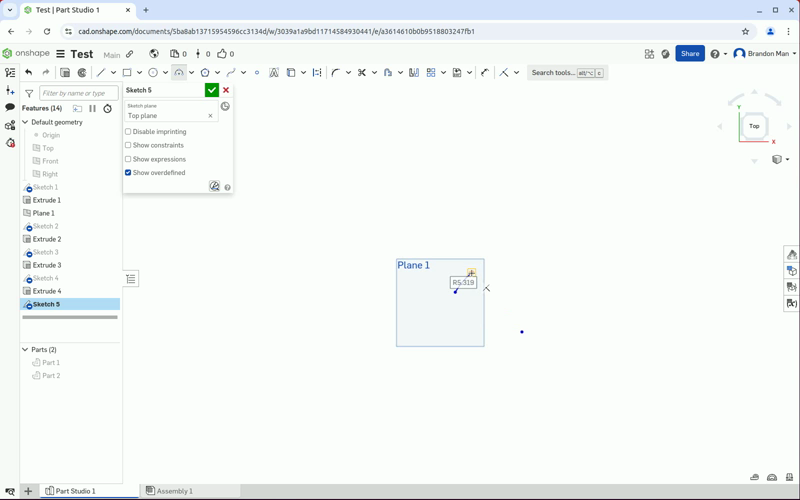
scroll(6)
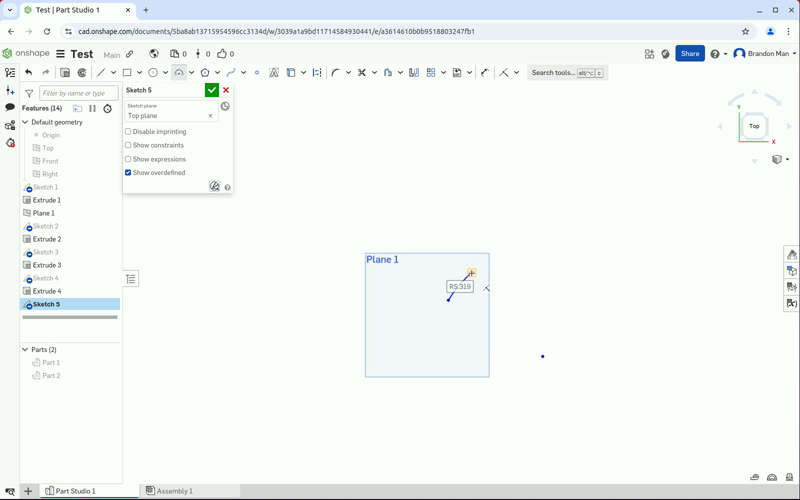
scroll(6)
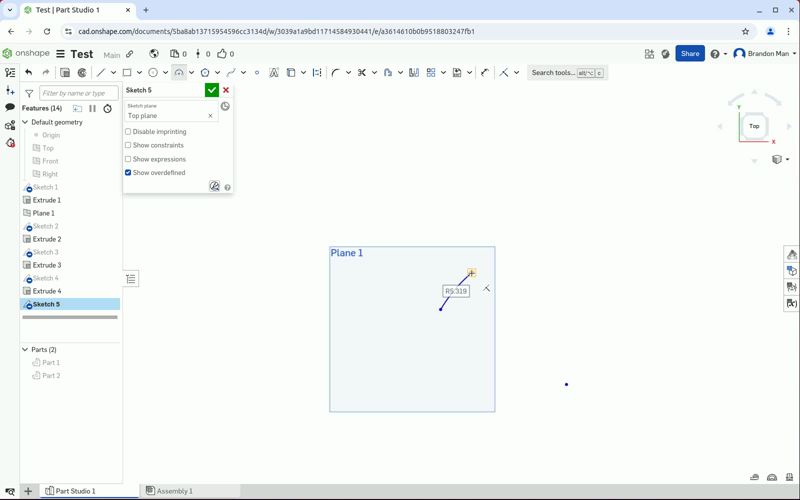
scroll(6)
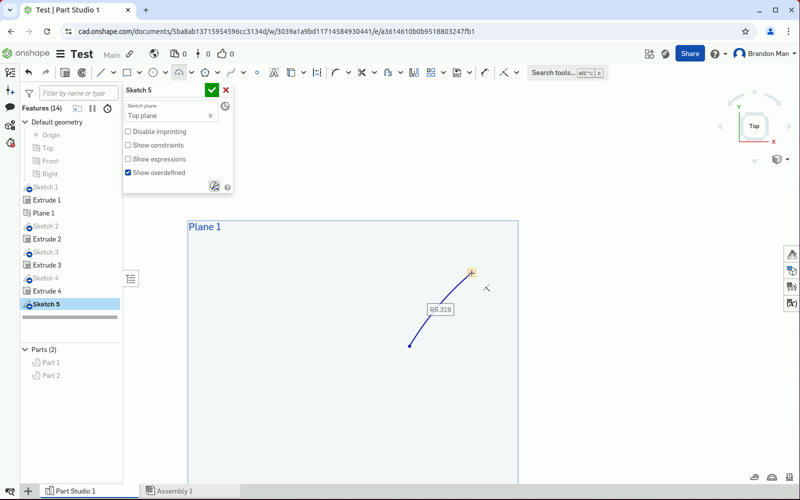
click(471, 272)
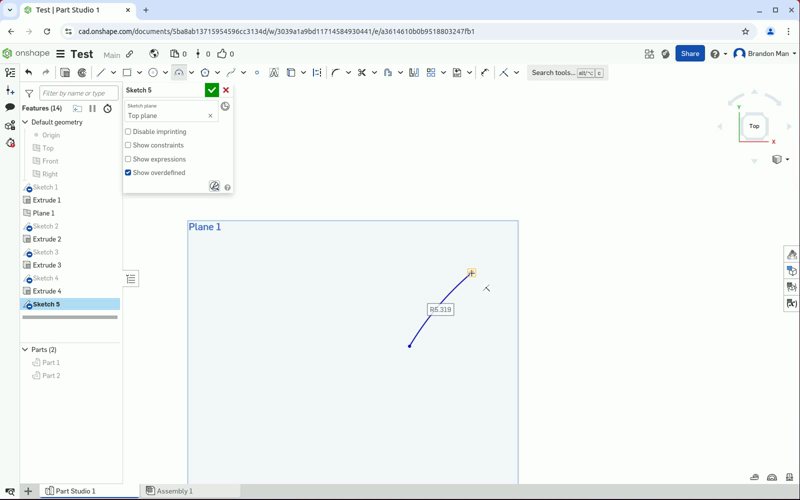
scroll(-6)
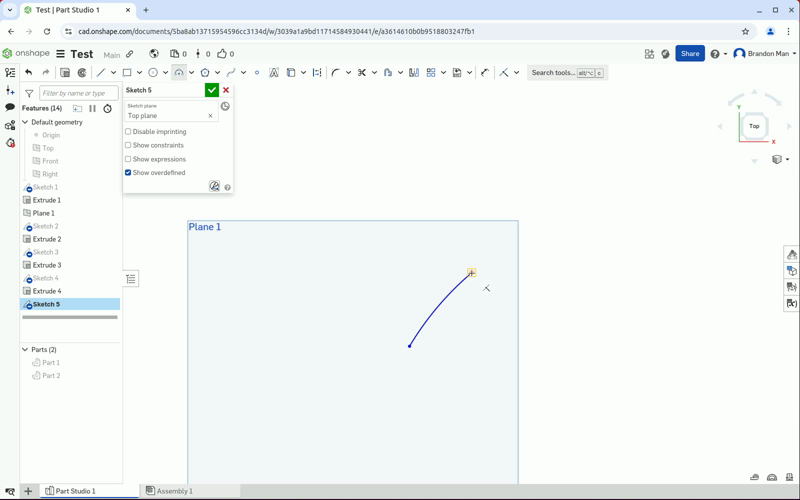
scroll(-6)
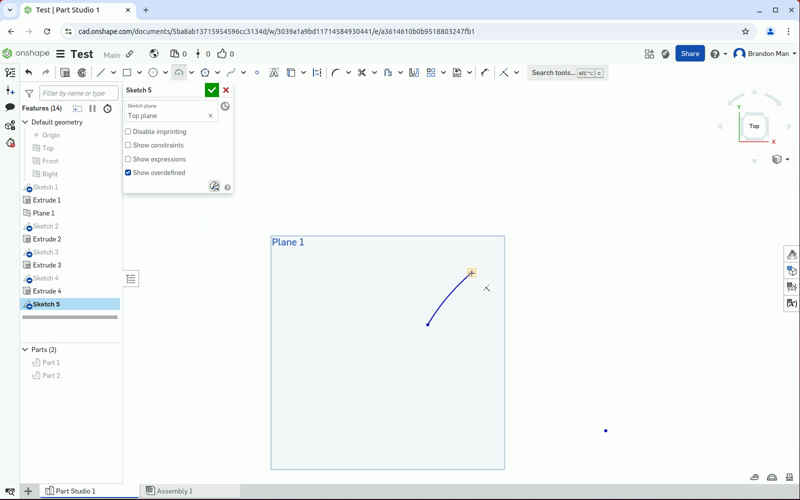
scroll(-6)
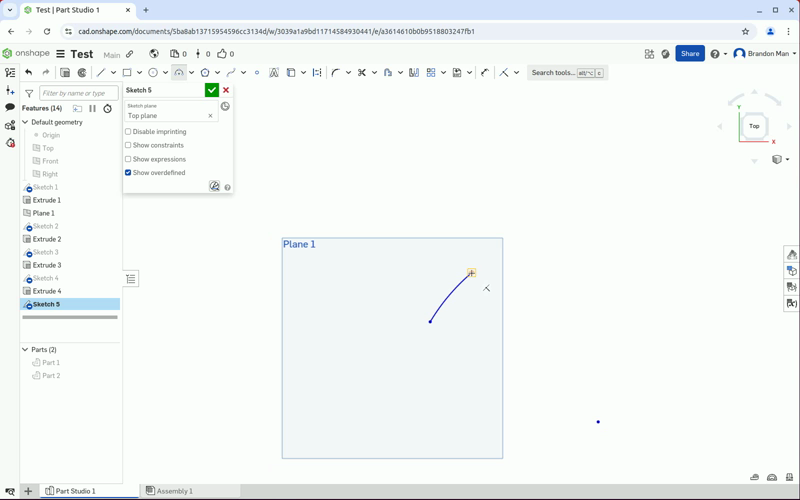
scroll(-6)
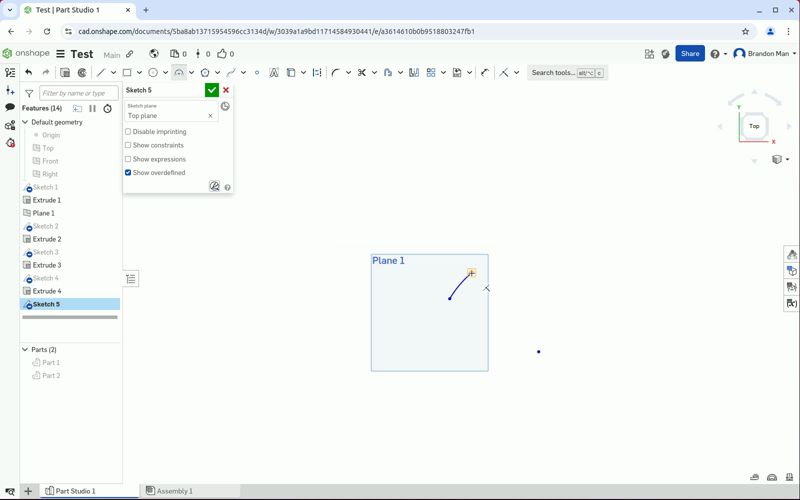
scroll(-6)
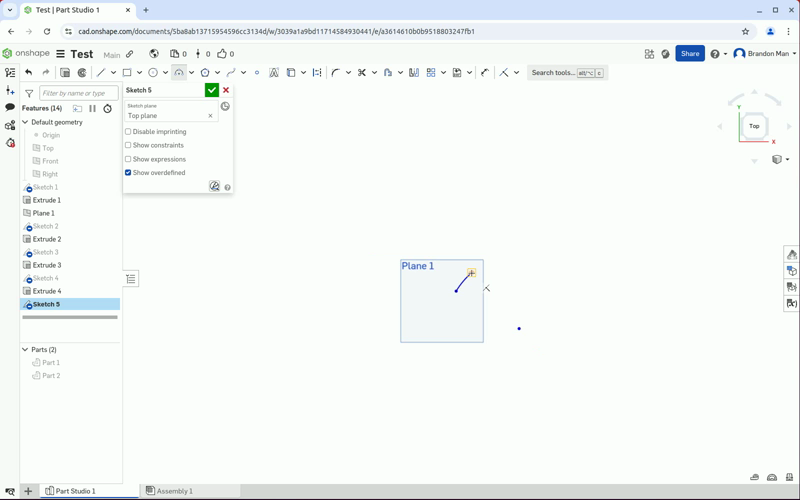
scroll(-6)
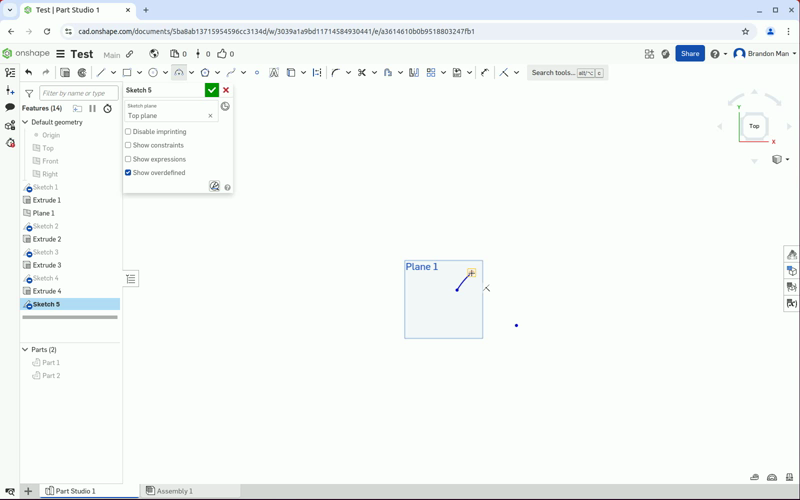
scroll(-6)
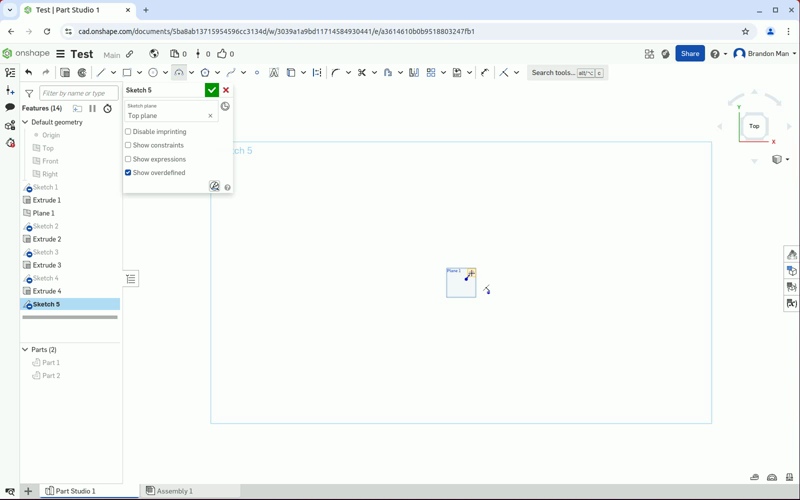
mouse_move(466, 279)
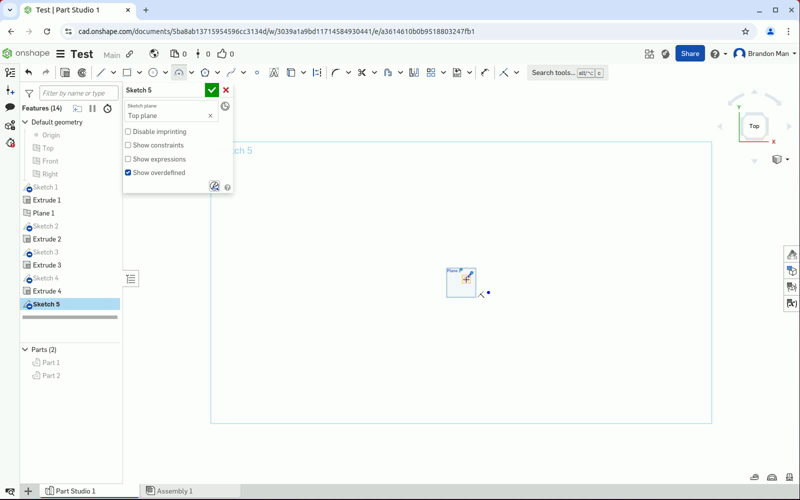
scroll(6)
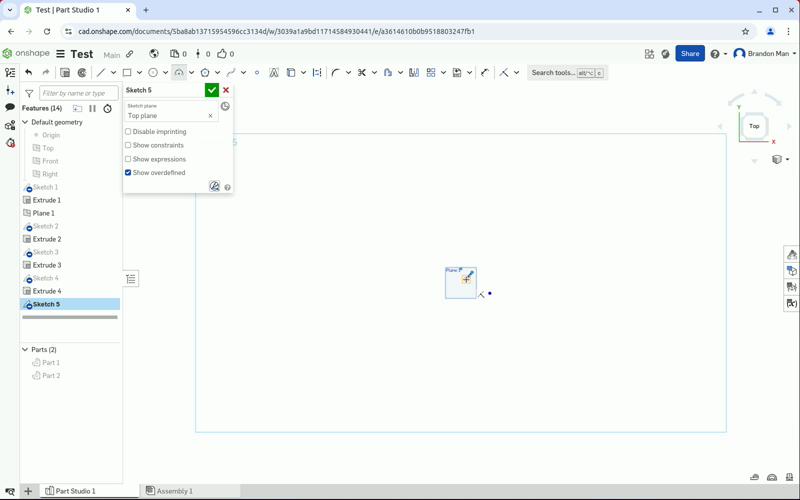
scroll(6)
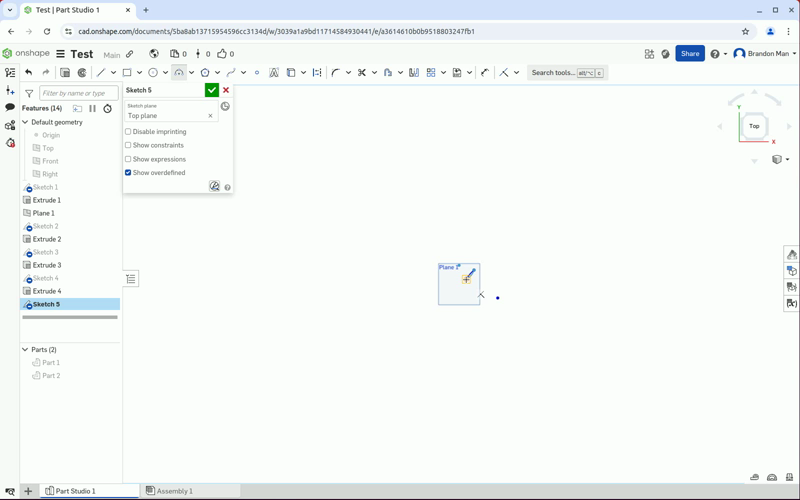
scroll(6)
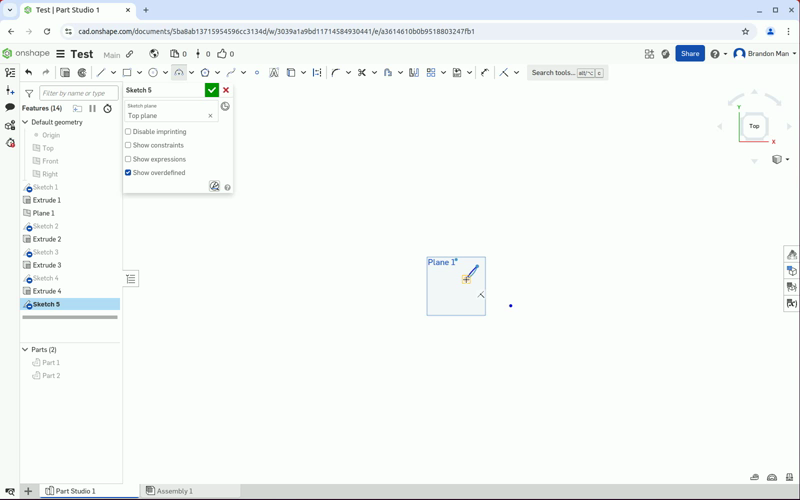
scroll(6)
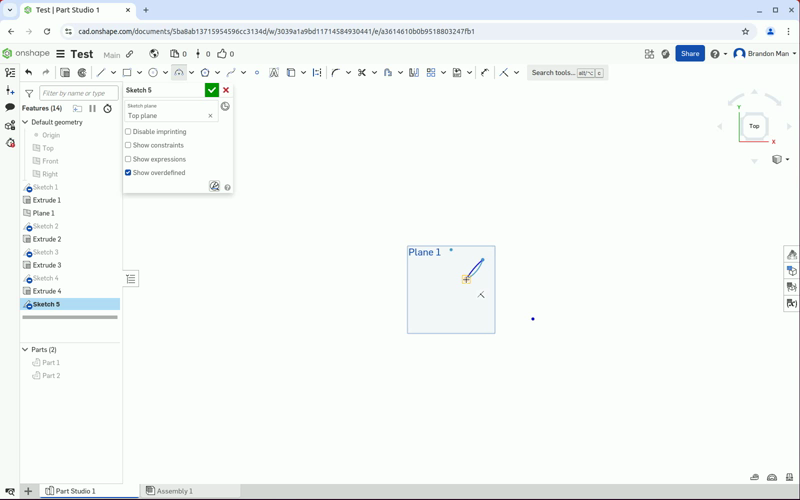
scroll(6)
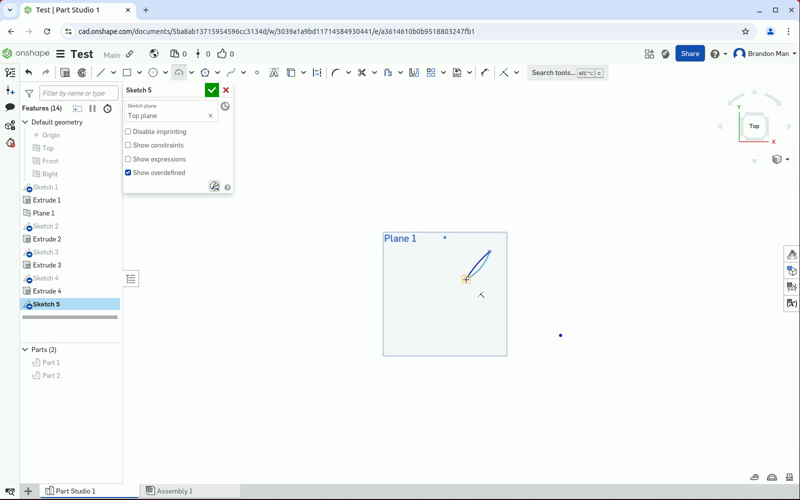
scroll(6)
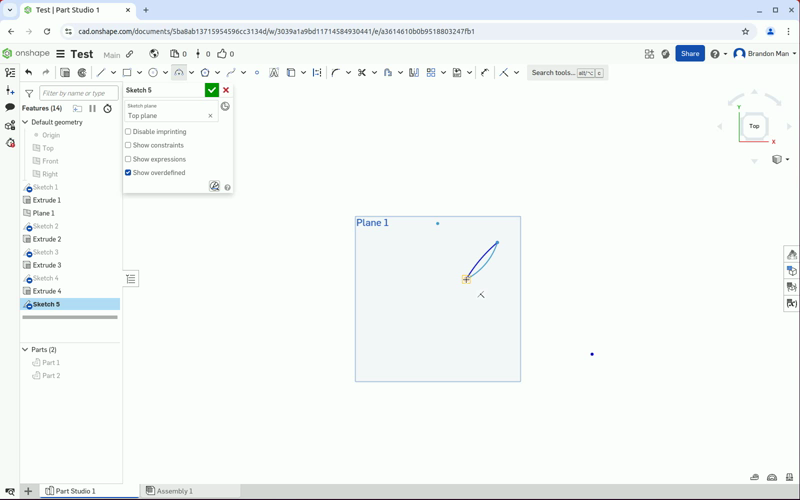
scroll(6)
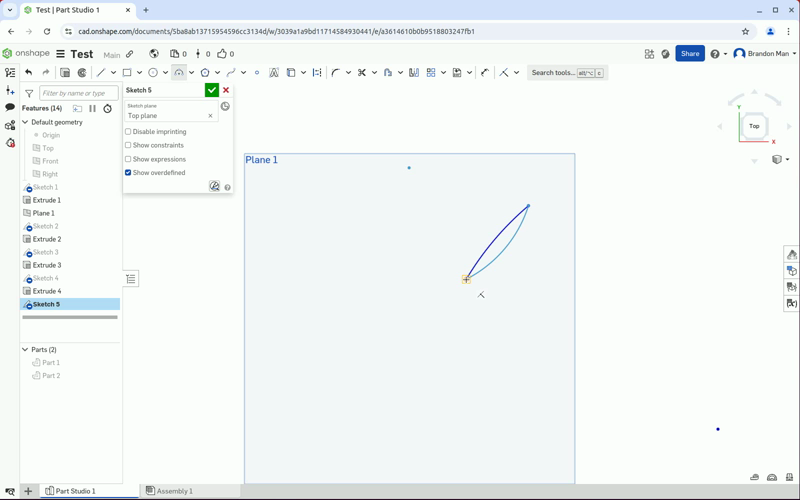
click(466, 279)
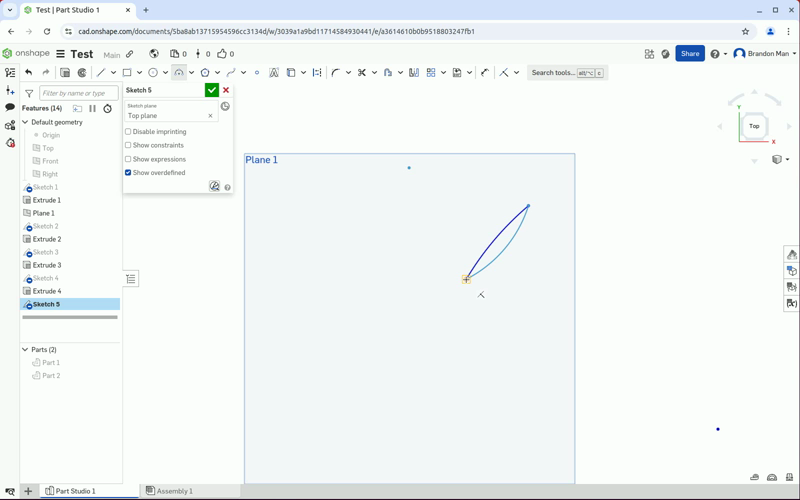
scroll(-6)
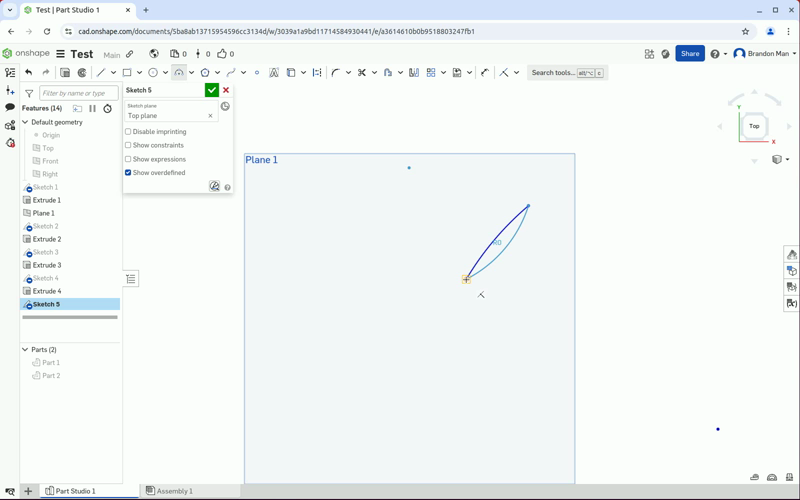
scroll(-6)
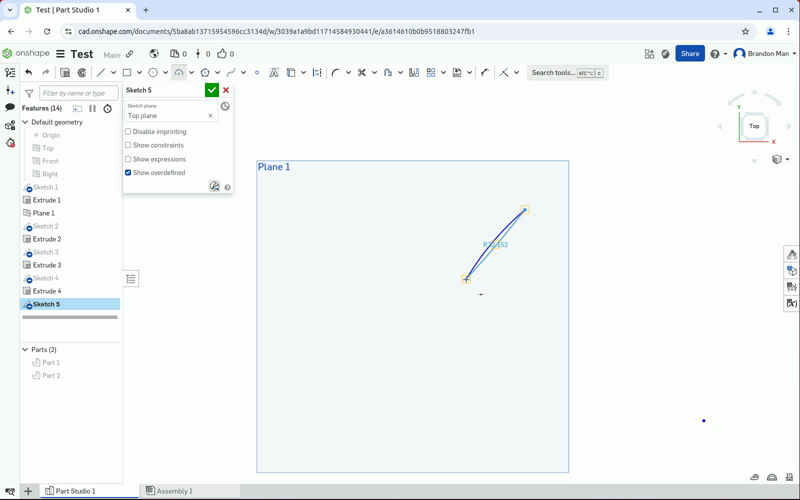
scroll(-6)
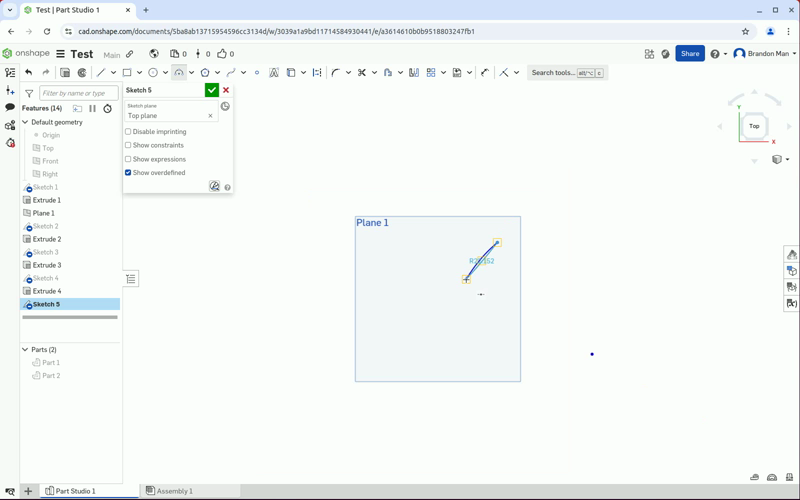
scroll(-6)
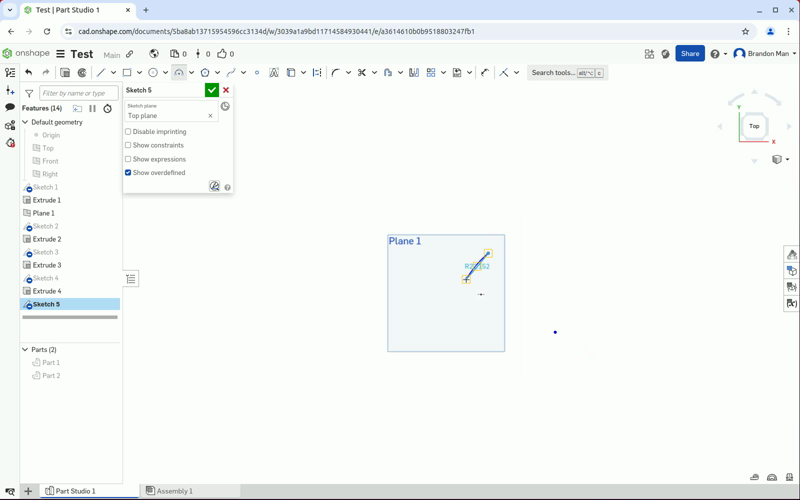
scroll(-6)
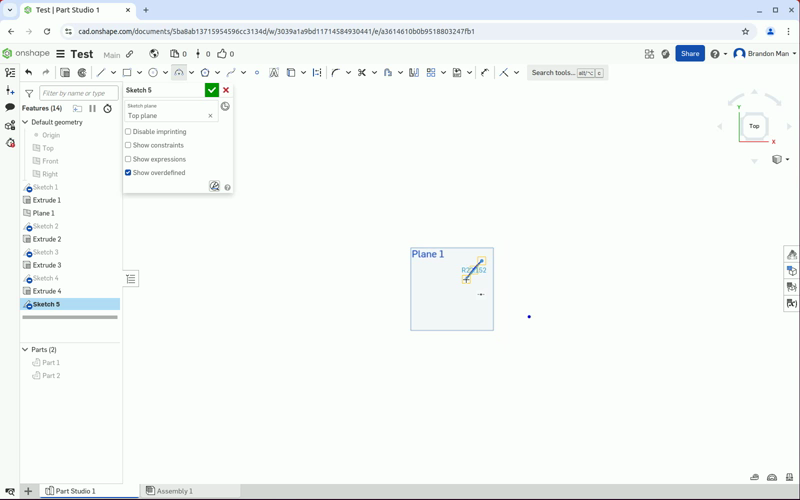
scroll(-6)
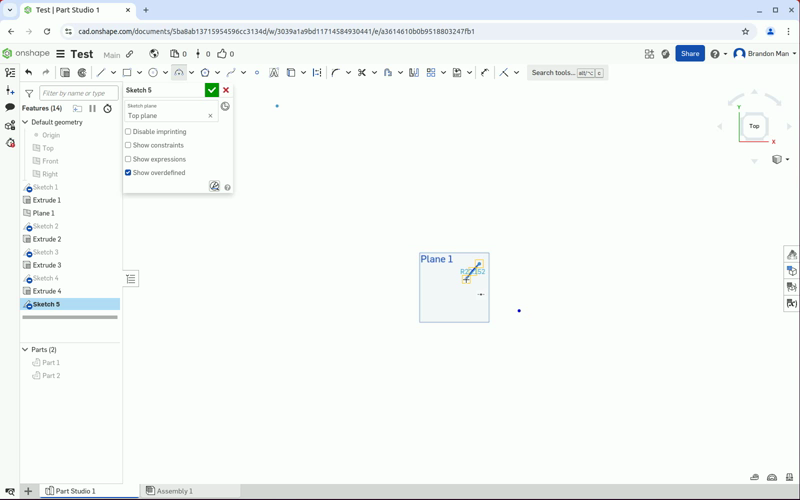
scroll(-6)
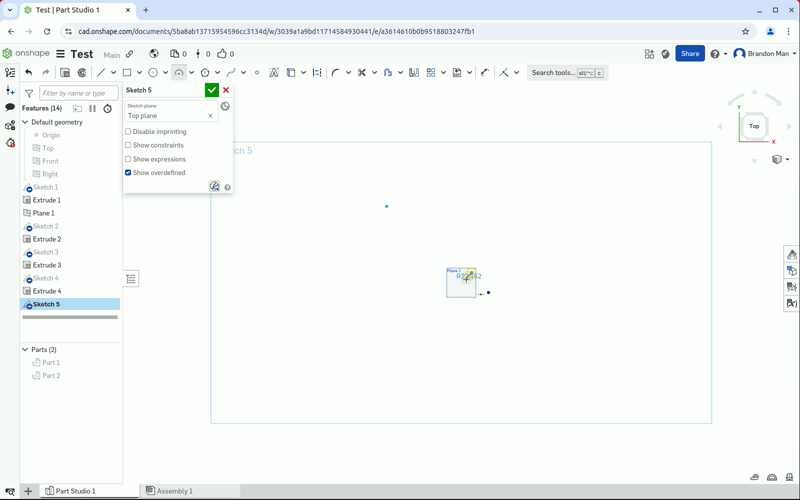
key_down(shift)
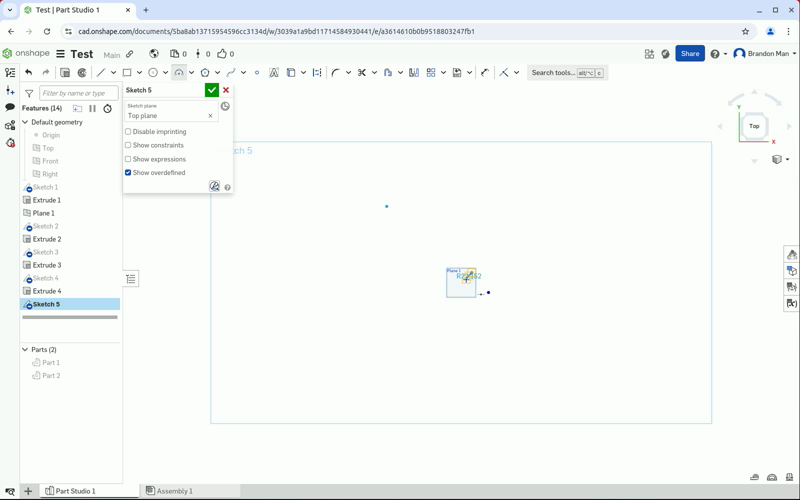
mouse_move(451, 261)
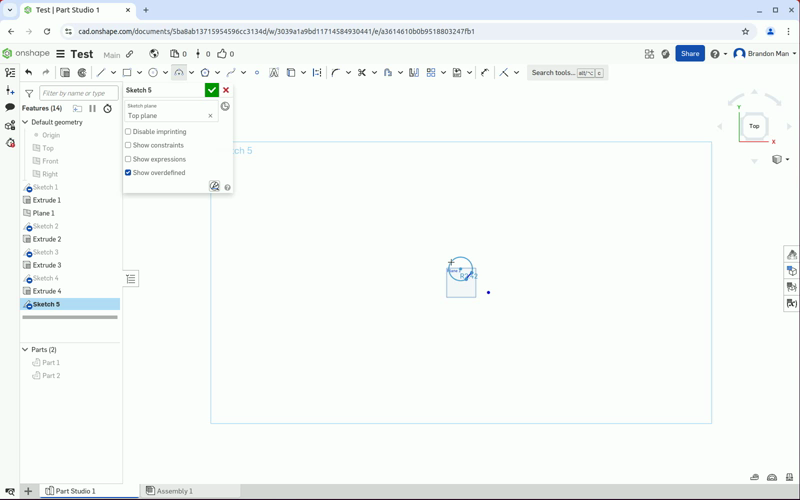
click(451, 261)
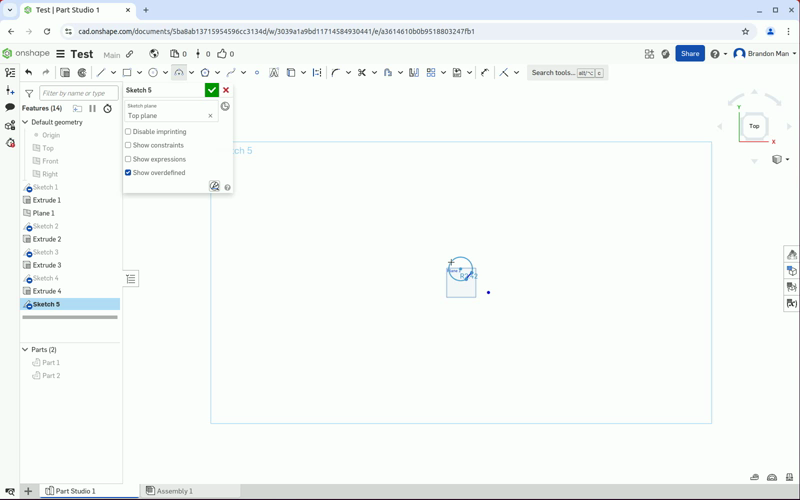
key_up(shift)
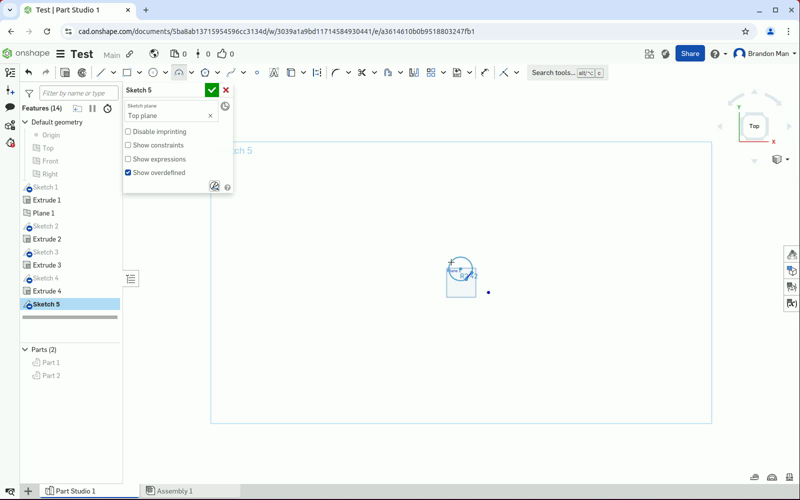
key(esc)
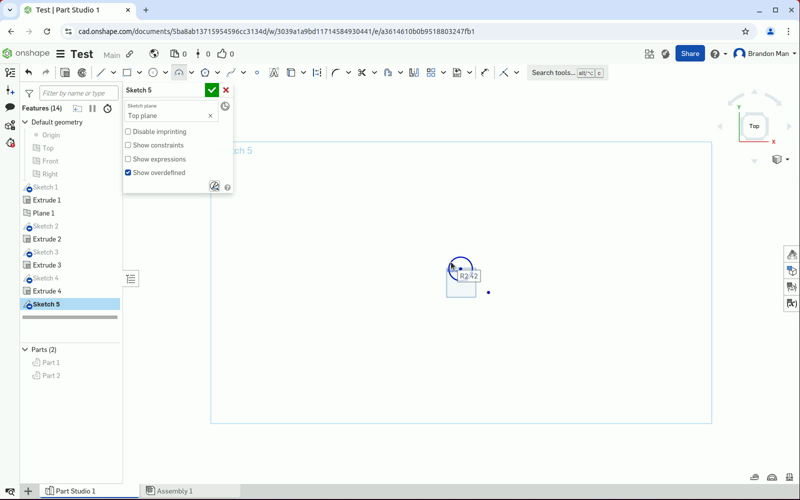
mouse_move(466, 276)
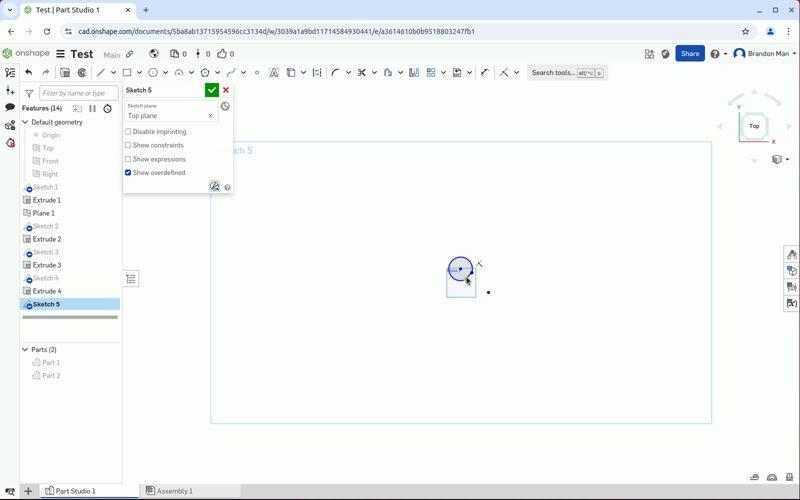
scroll(6)
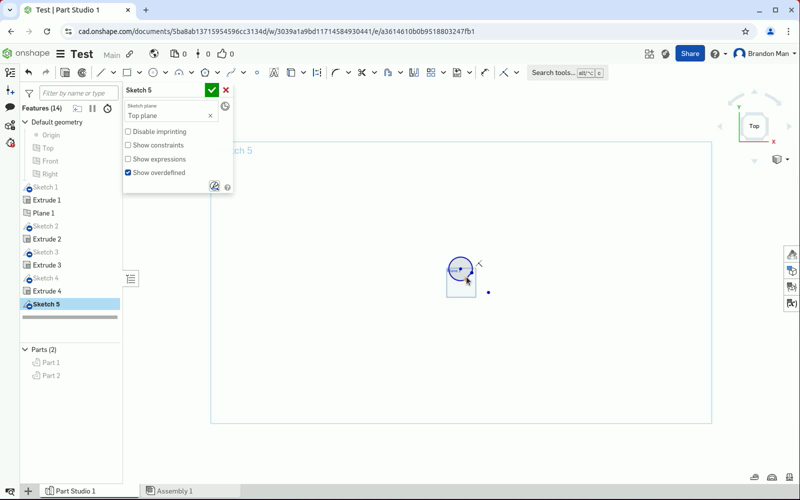
scroll(6)
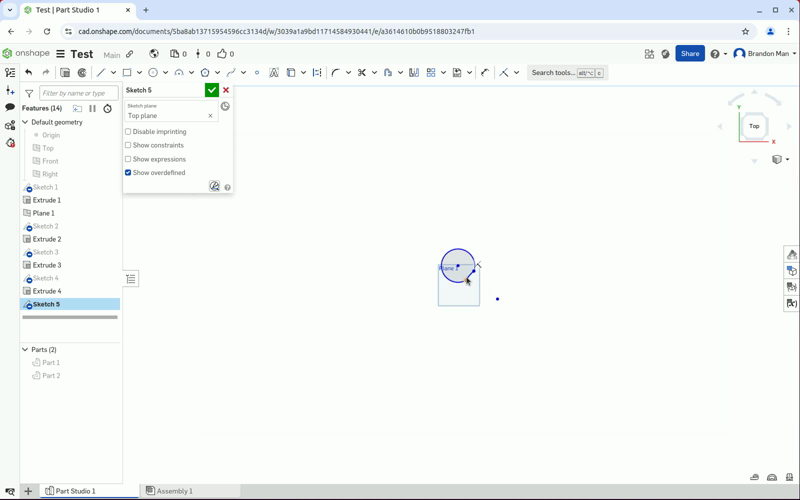
scroll(6)
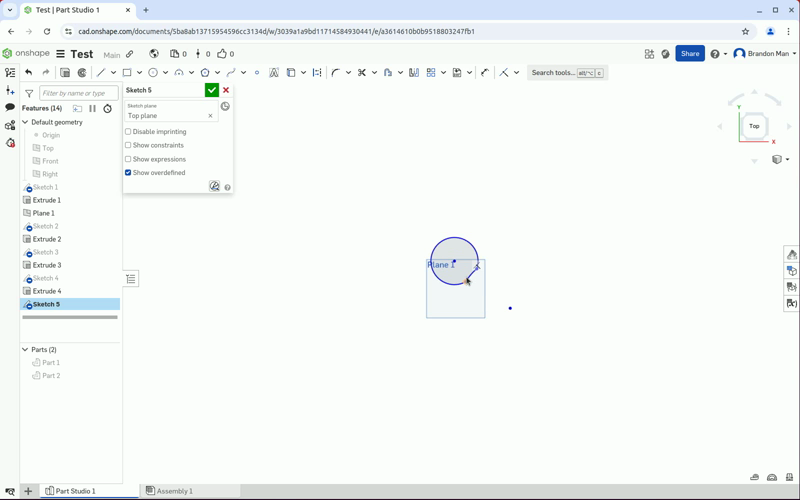
scroll(6)
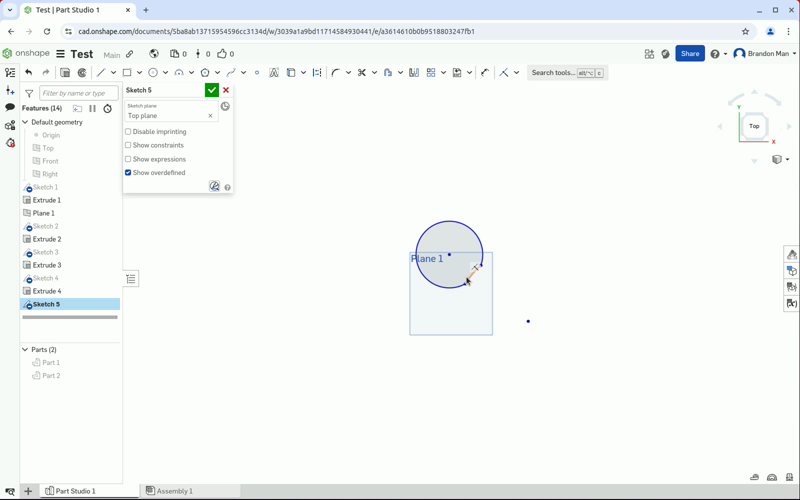
scroll(6)
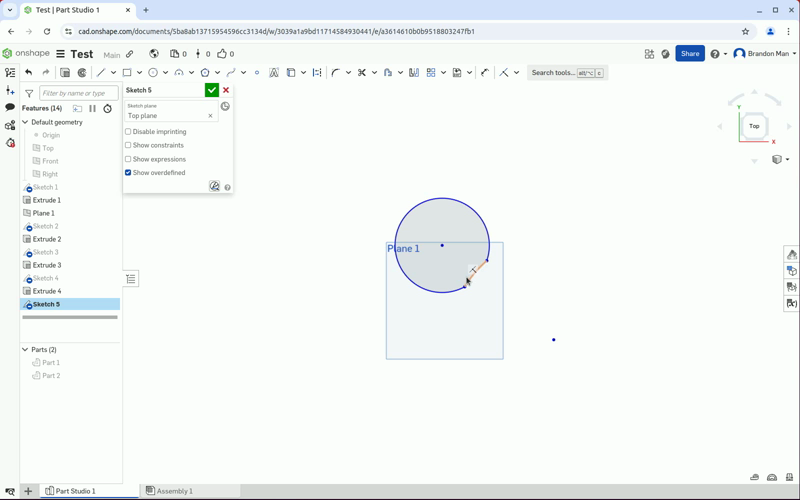
scroll(6)
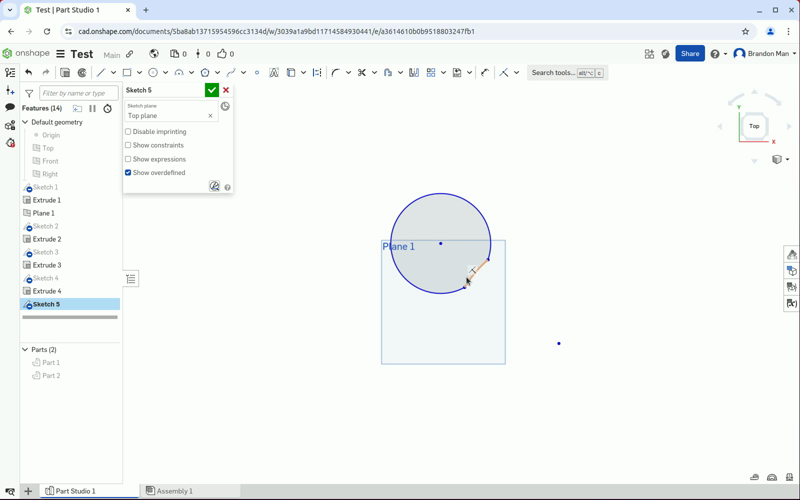
scroll(6)
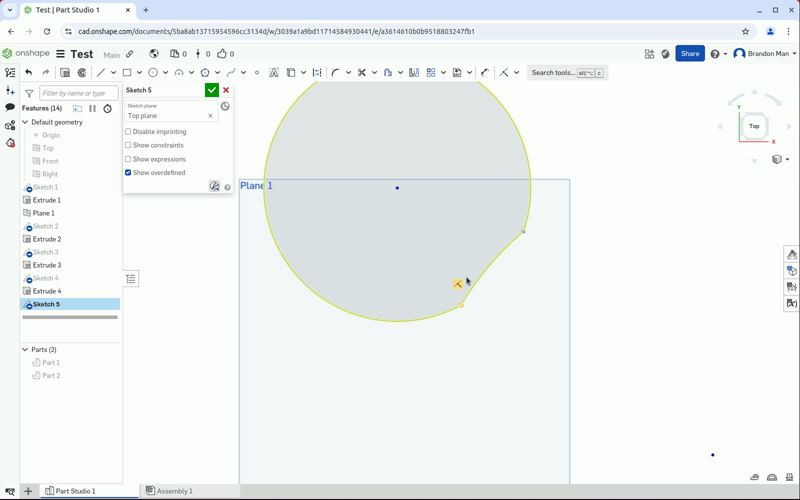
click(466, 276)
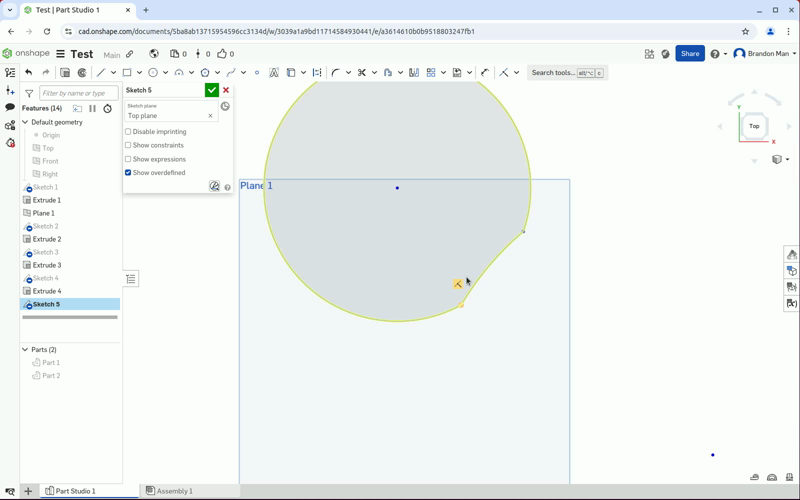
scroll(-6)
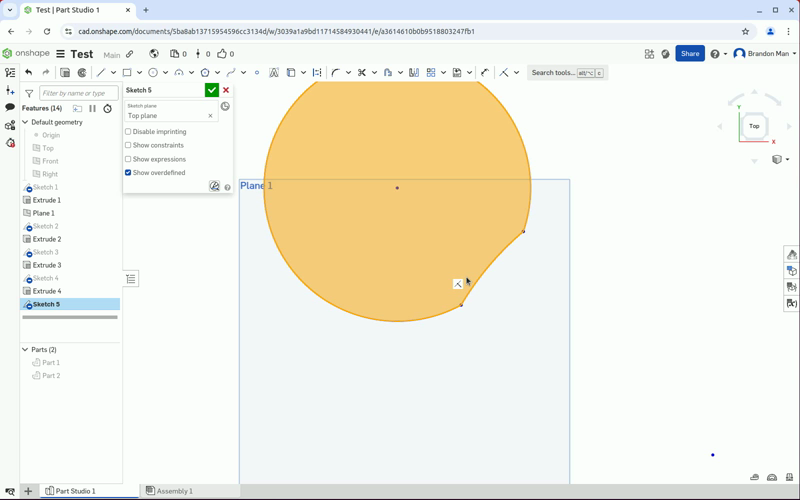
scroll(-6)
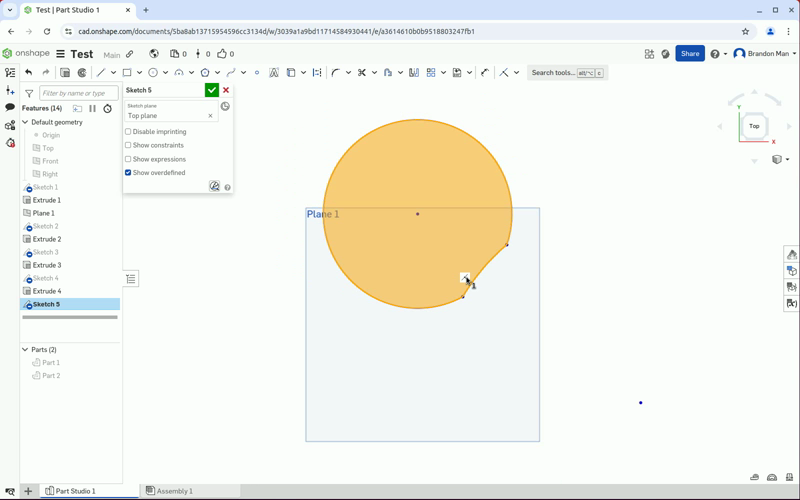
scroll(-6)
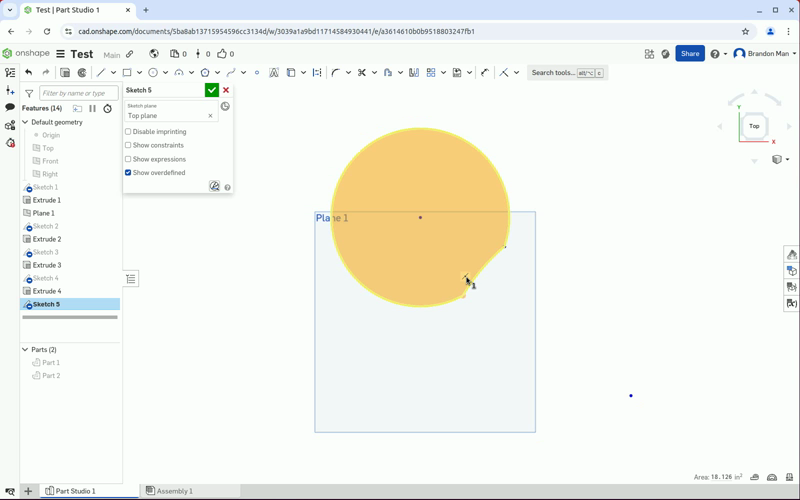
scroll(-6)
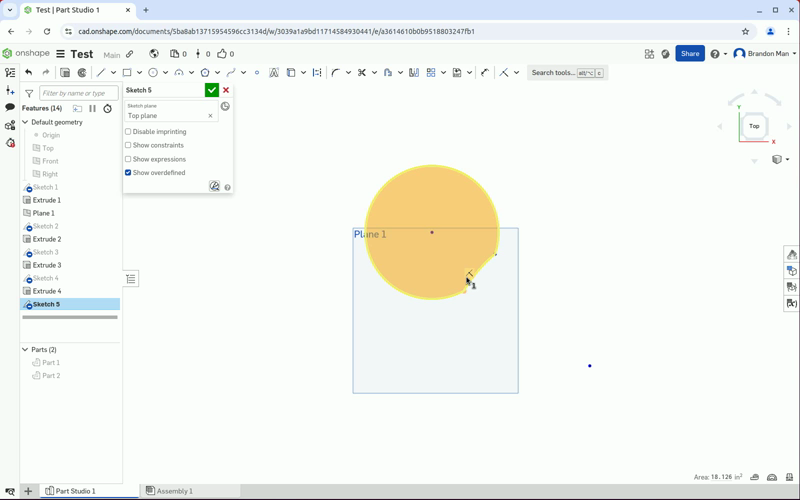
scroll(-6)
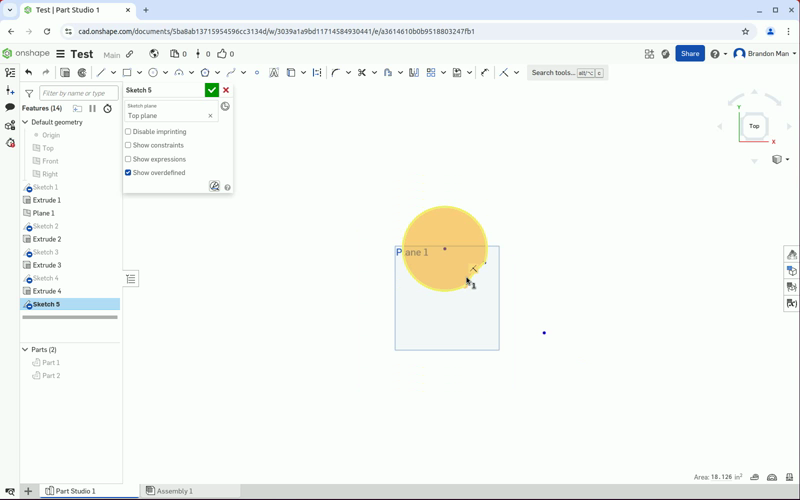
scroll(-6)
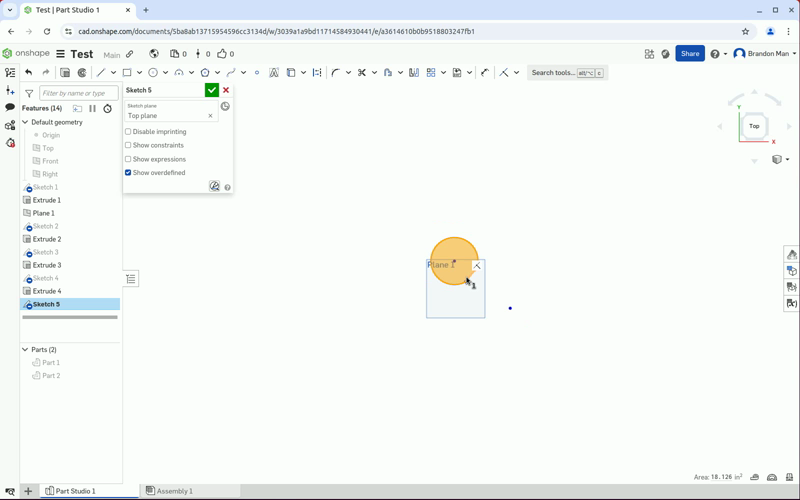
scroll(-6)
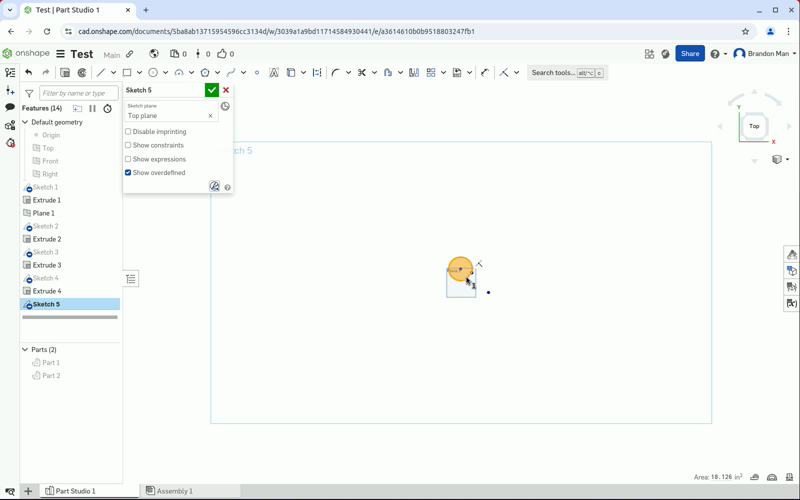
mouse_move(73, 352)
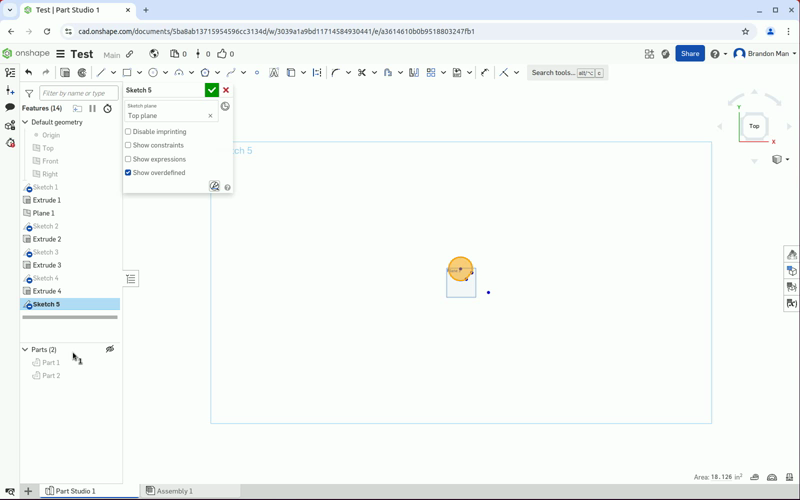
key(shift+y)
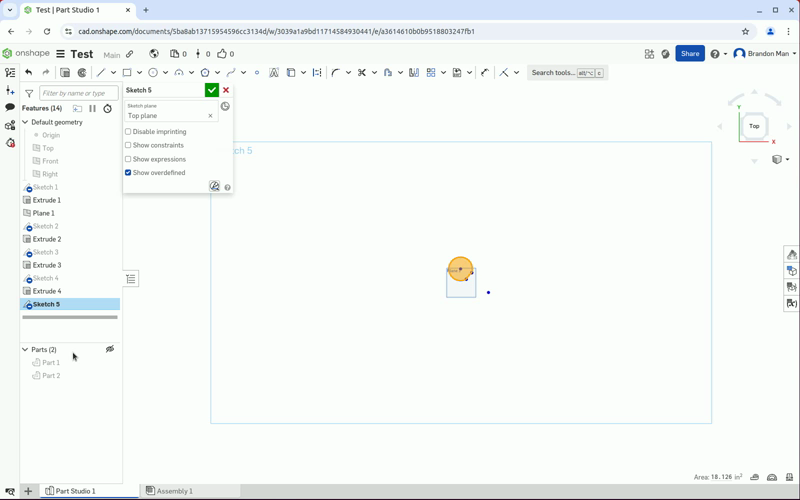
key(shift+e)
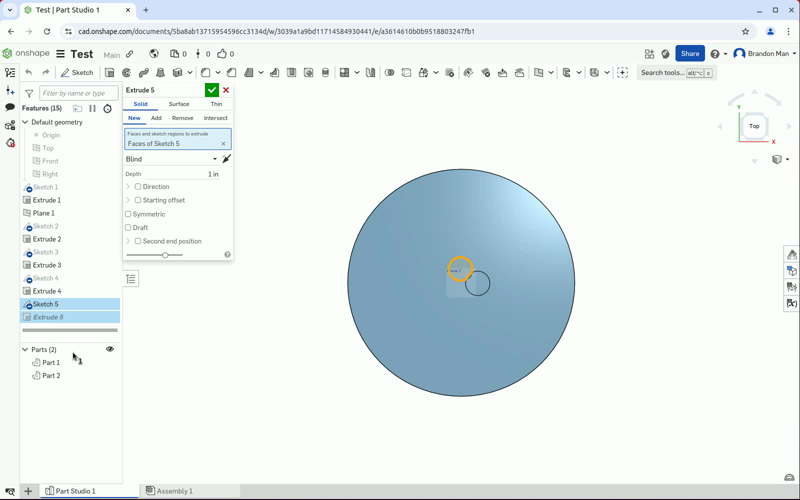
mouse_move(143, 106)
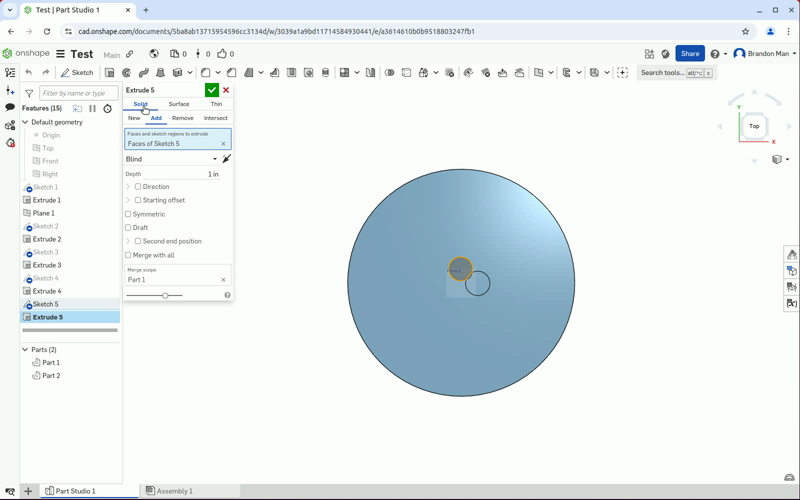
click(143, 106)
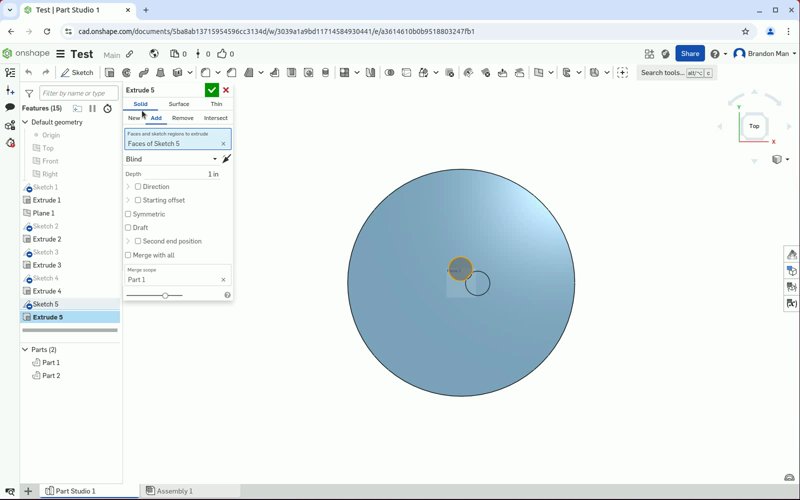
mouse_move(137, 120)
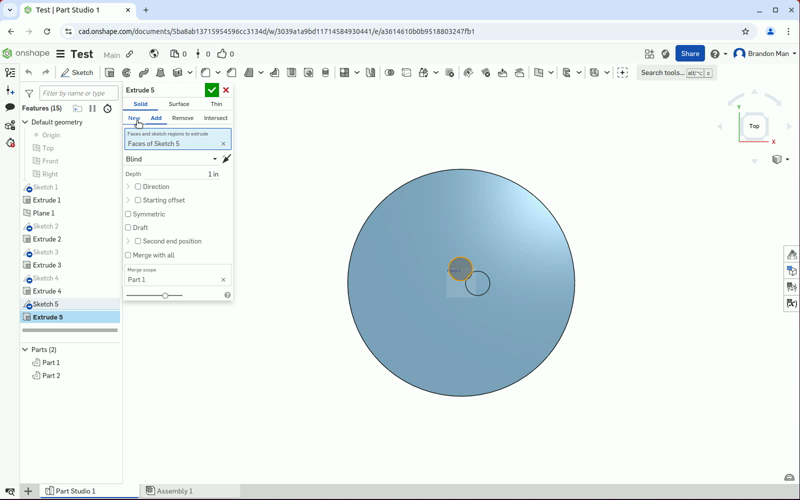
click(137, 120)
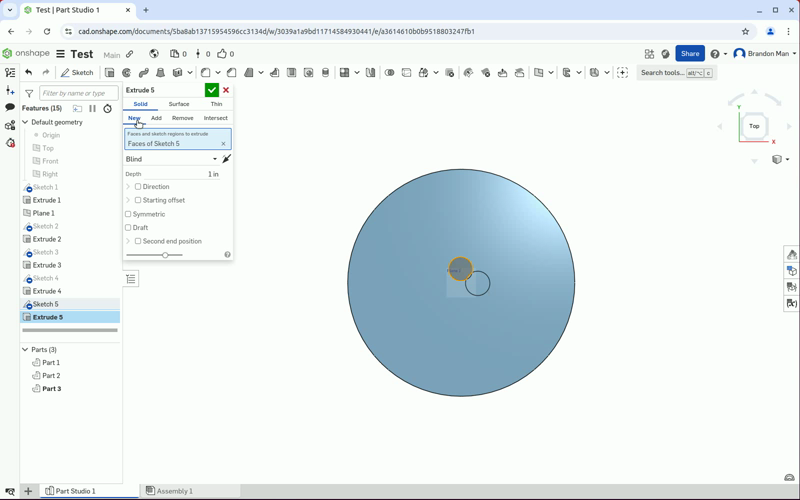
key(tab, 4)
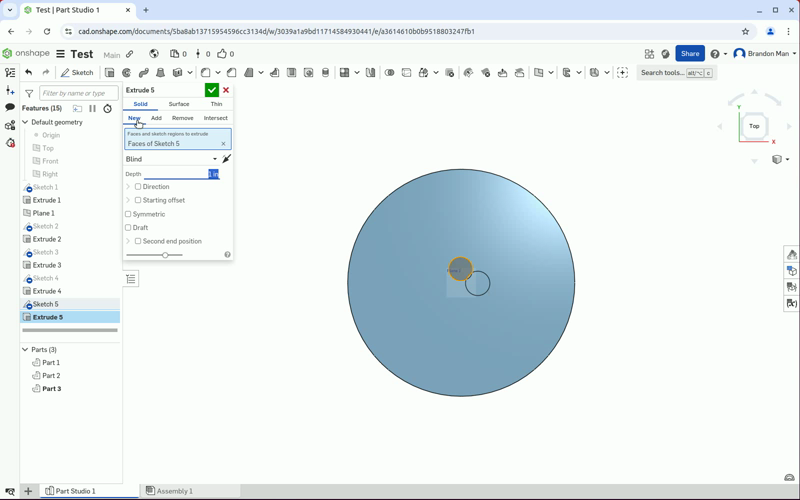
text(2.407)
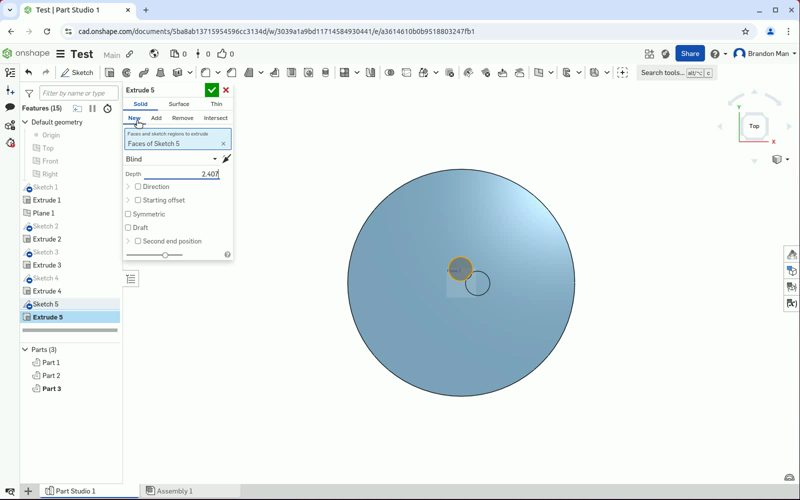
key(enter)
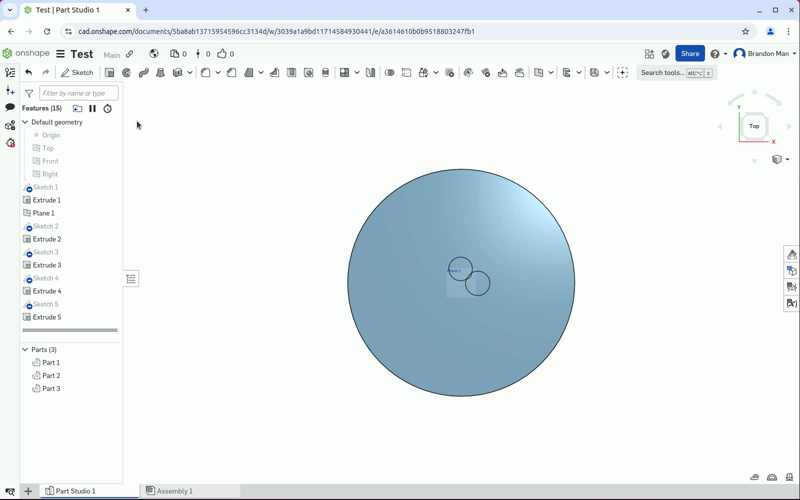
key(shift+h)
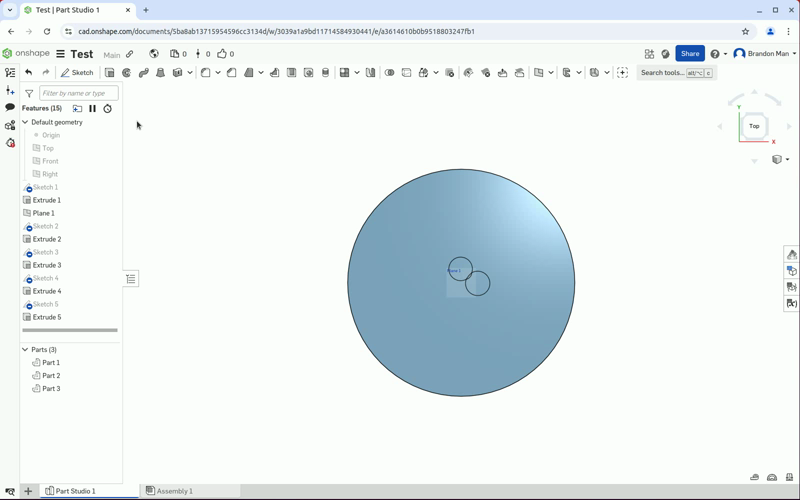
key(shift+h)
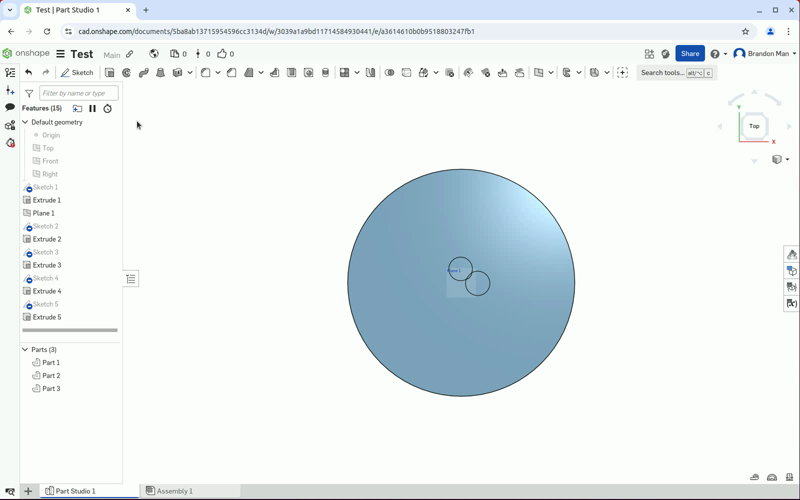
mouse_move(73, 189)
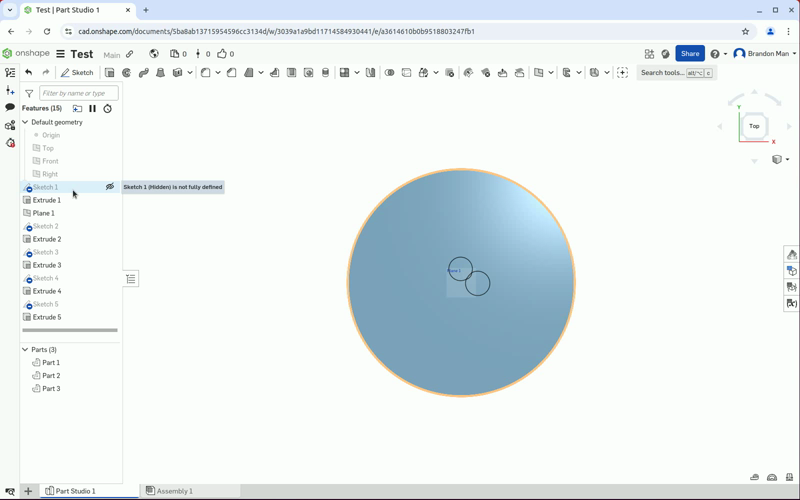
click(73, 189)
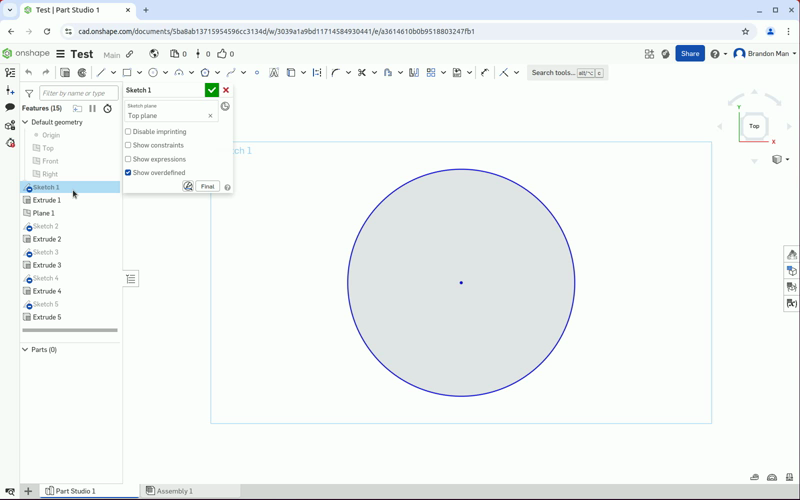
mouse_move(229, 92)
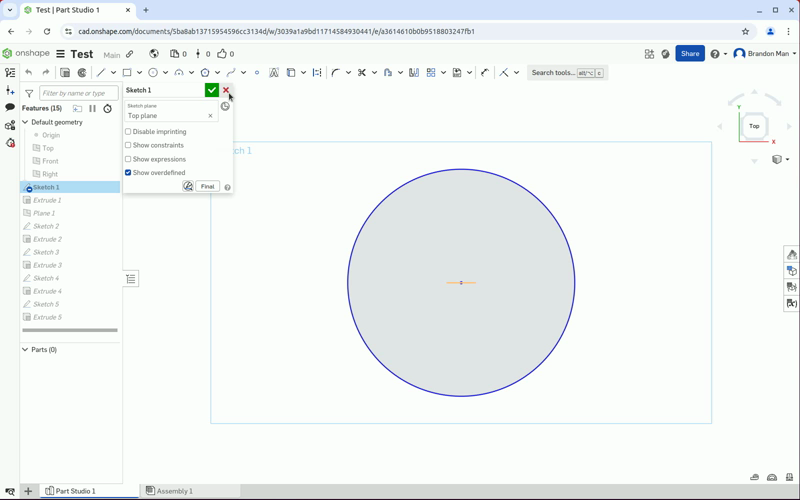
click(229, 92)
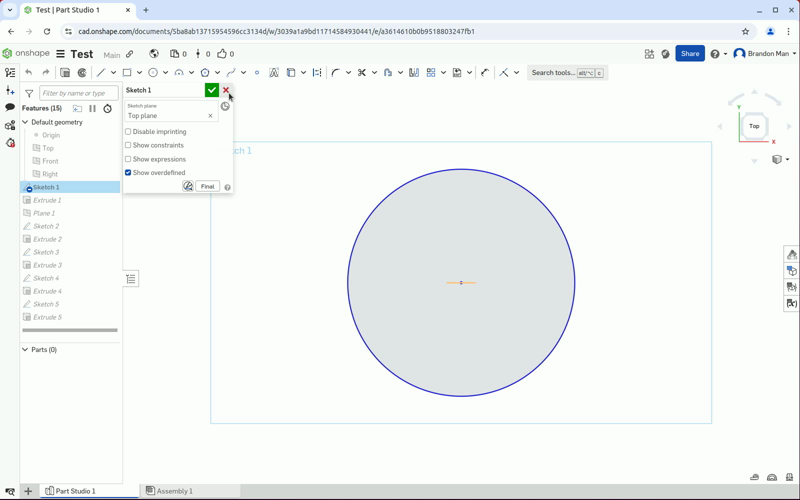
key(shift+s)
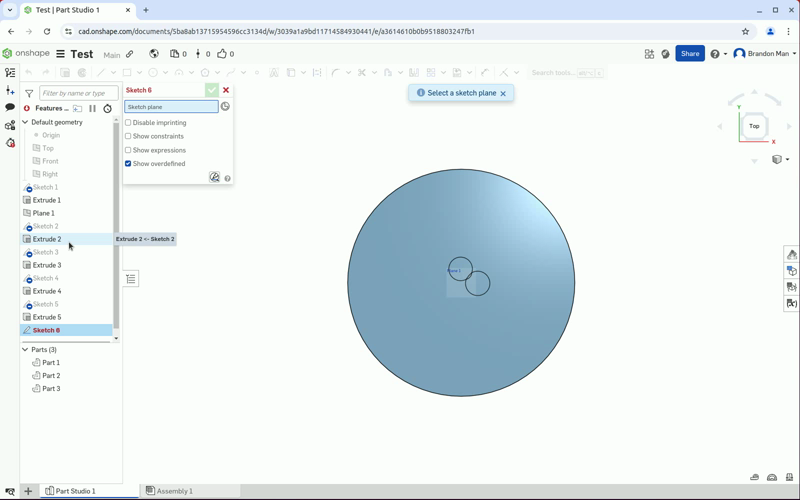
scroll(3)
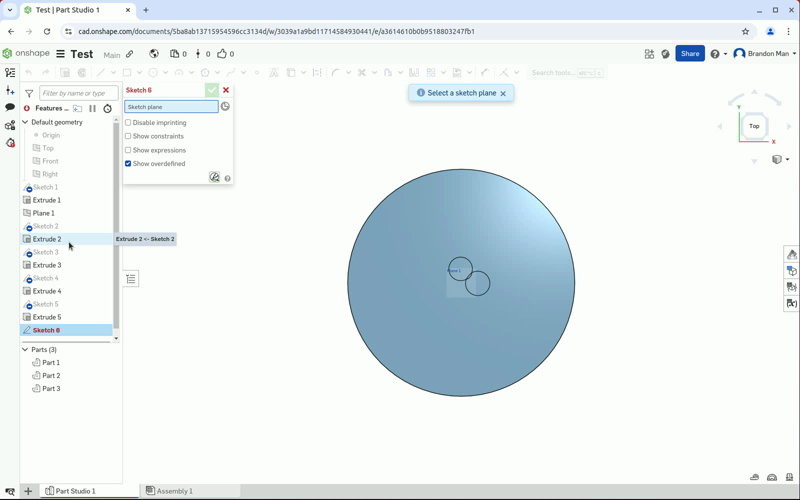
mouse_move(69, 150)
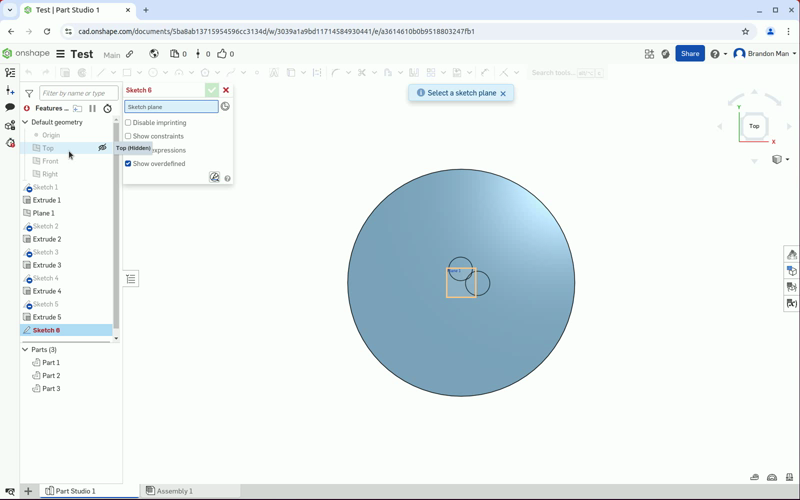
click(69, 150)
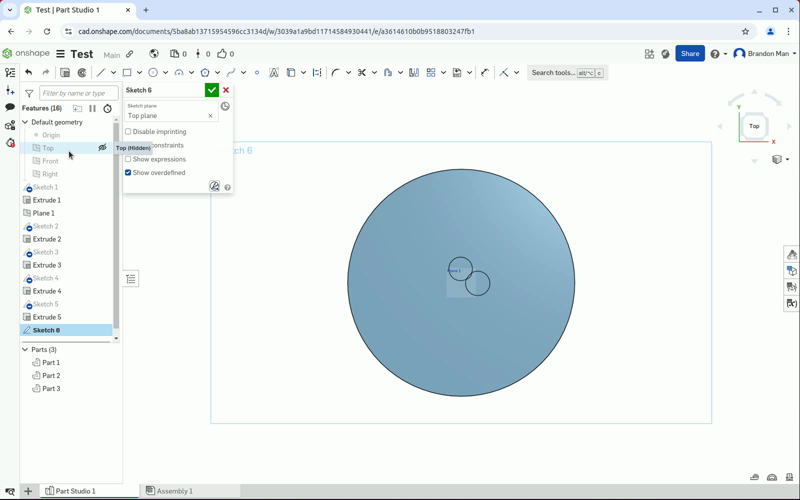
mouse_move(73, 352)
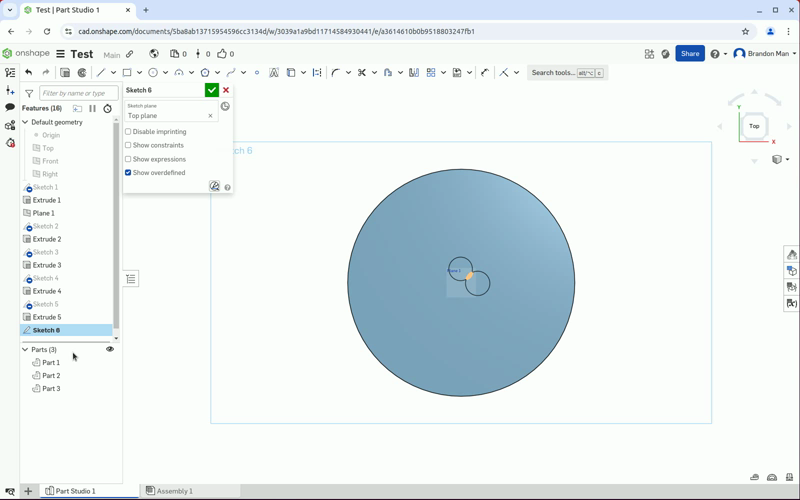
key(y)
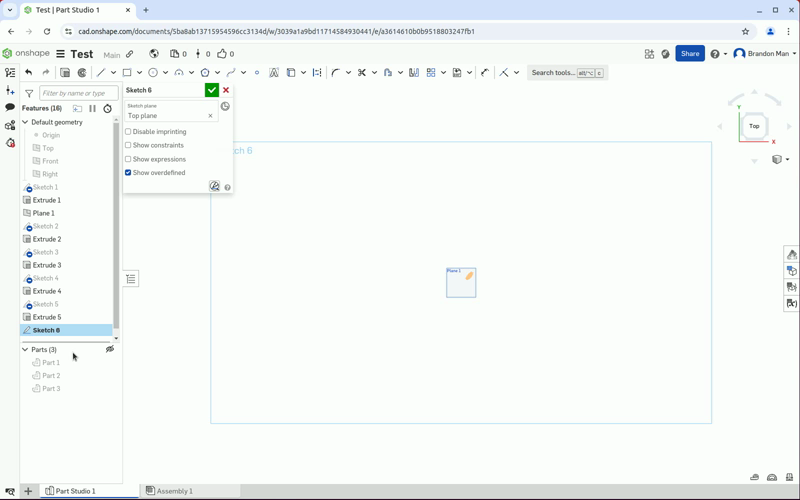
key(c)
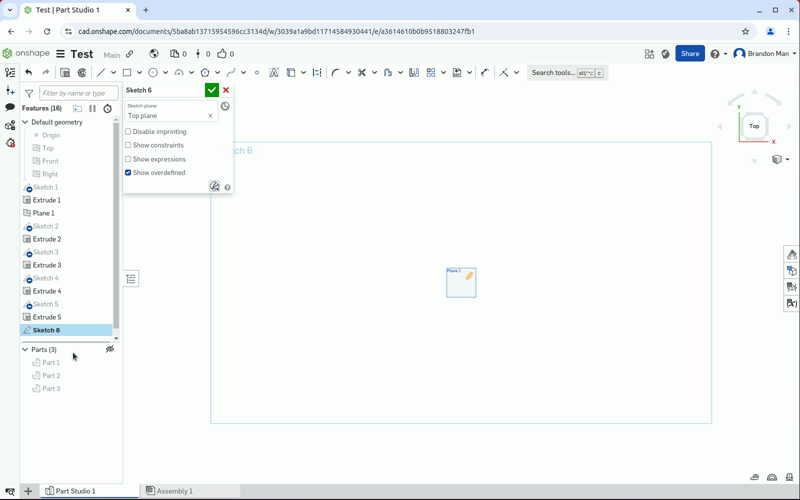
key_down(shift)
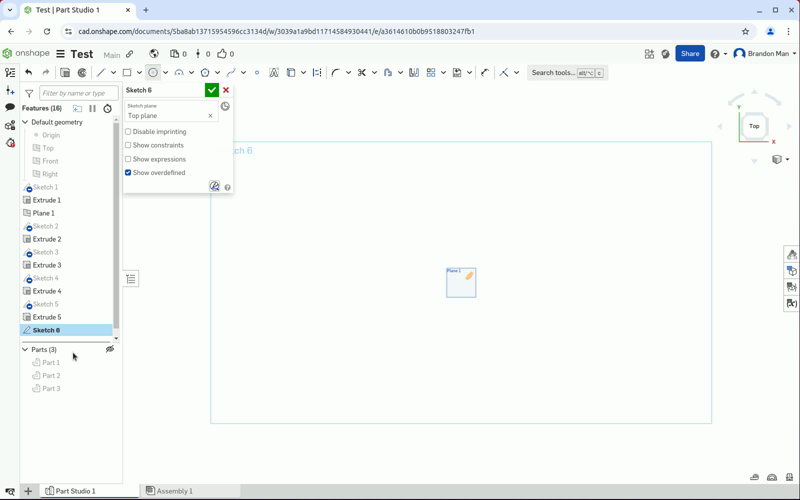
mouse_move(443, 282)
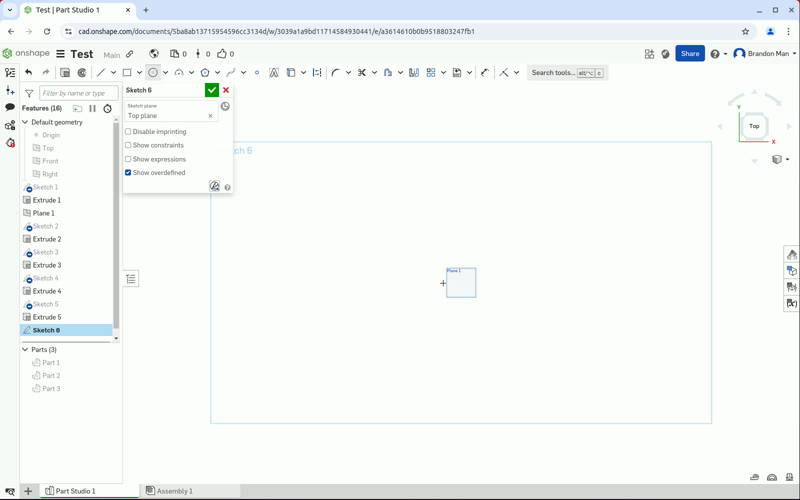
click(443, 282)
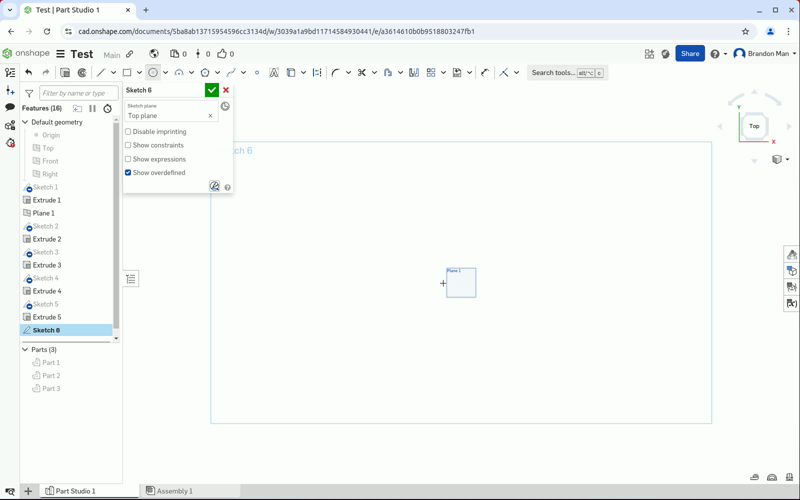
key_up(shift)
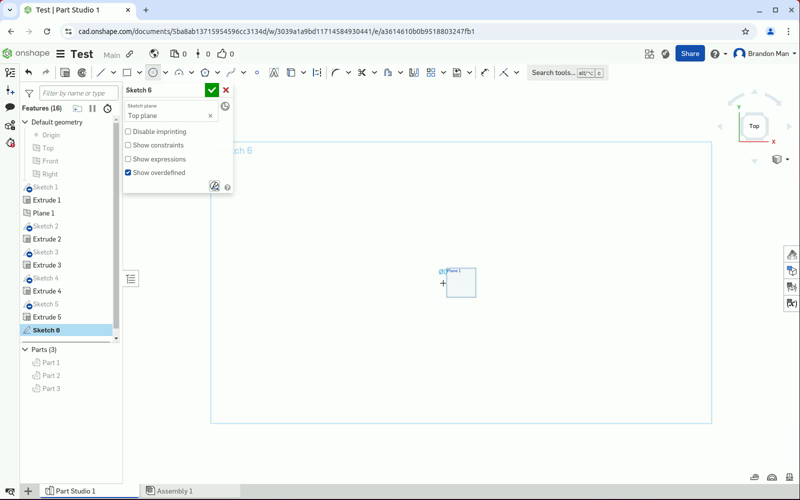
mouse_move(455, 282)
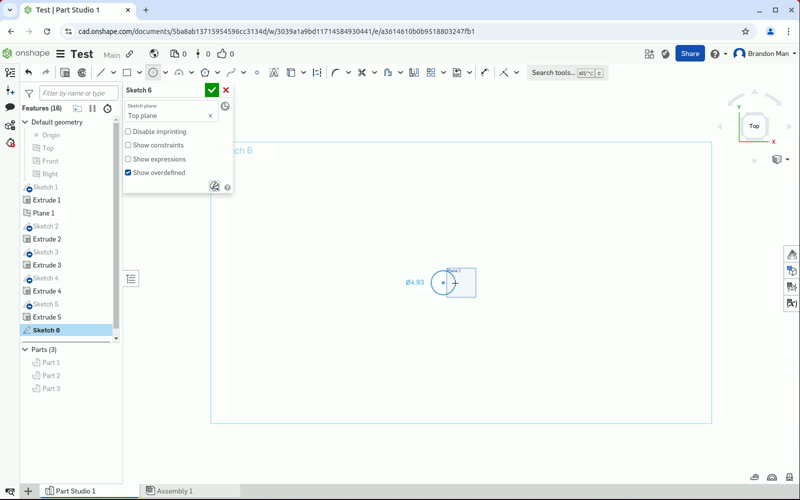
click(455, 282)
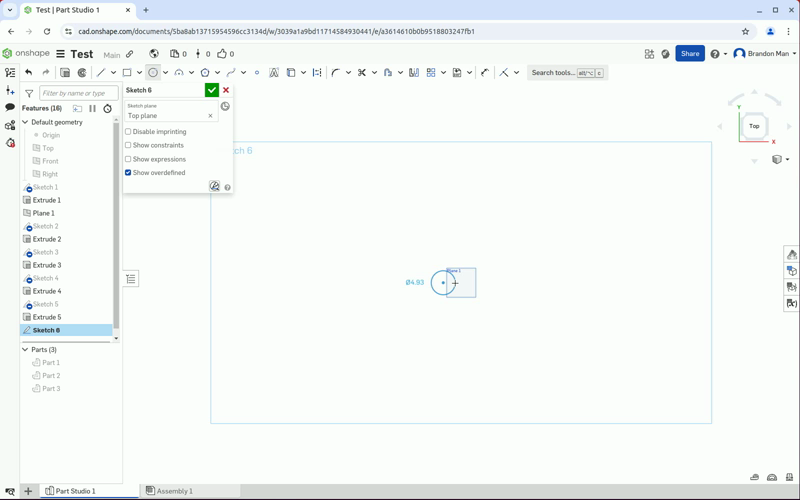
key(esc)
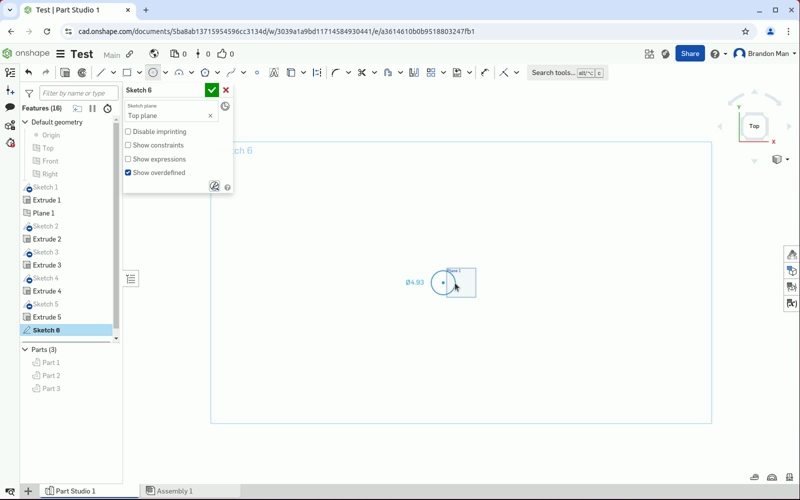
mouse_move(443, 294)
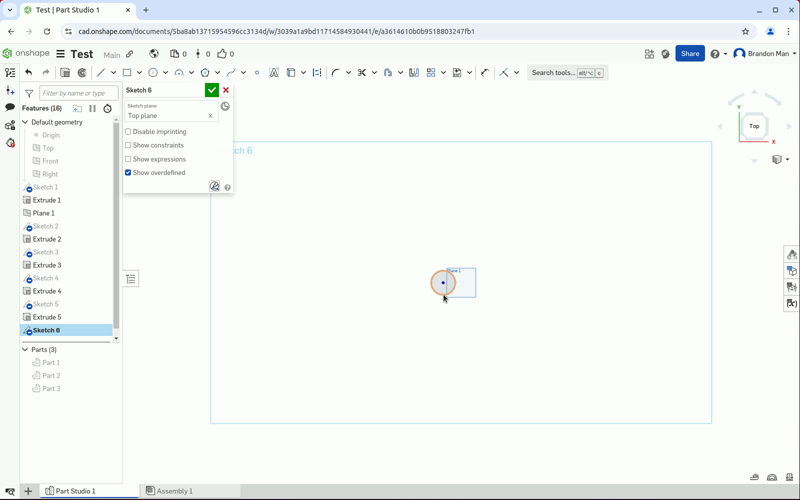
scroll(6)
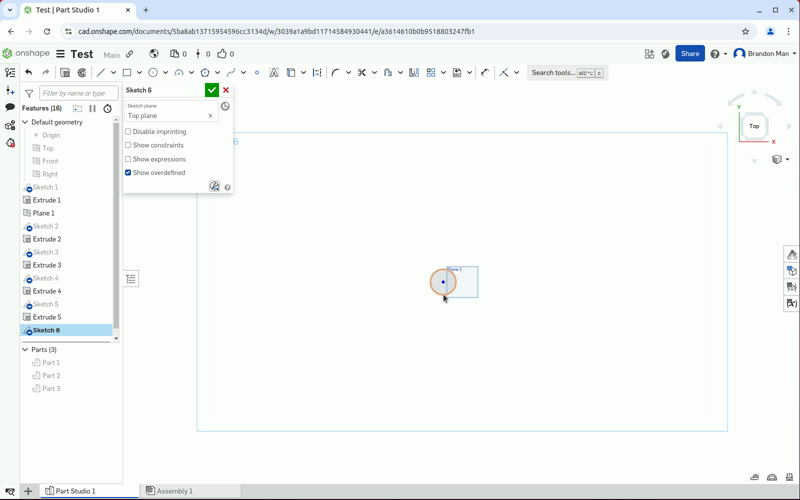
scroll(6)
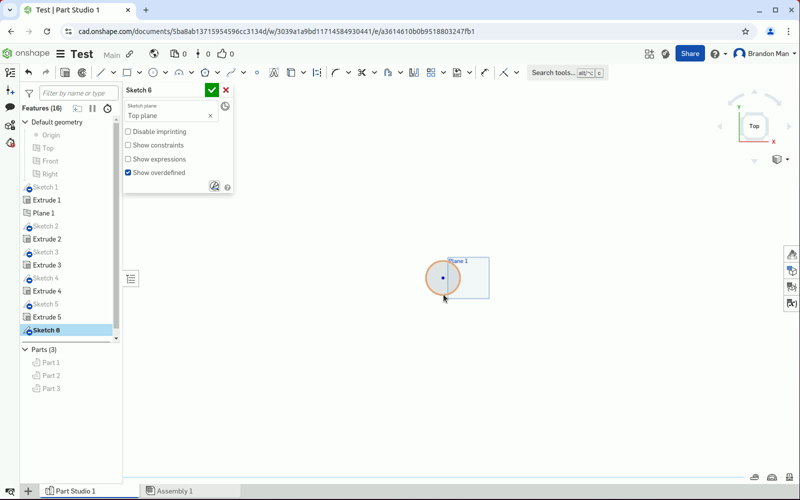
scroll(6)
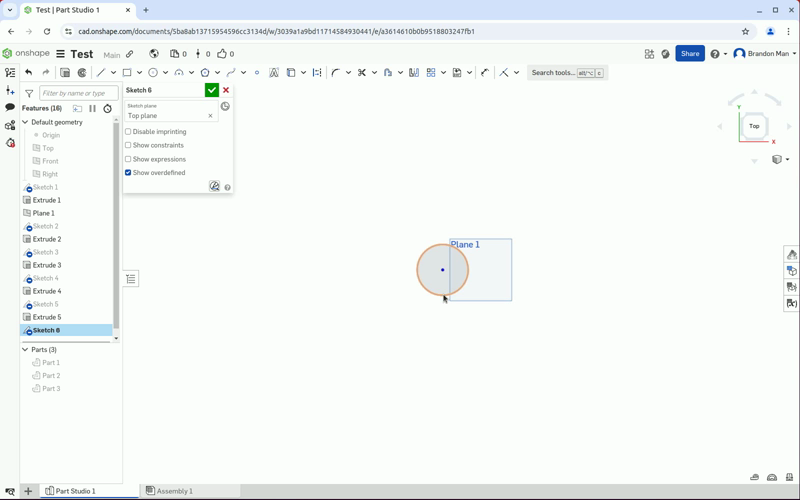
scroll(6)
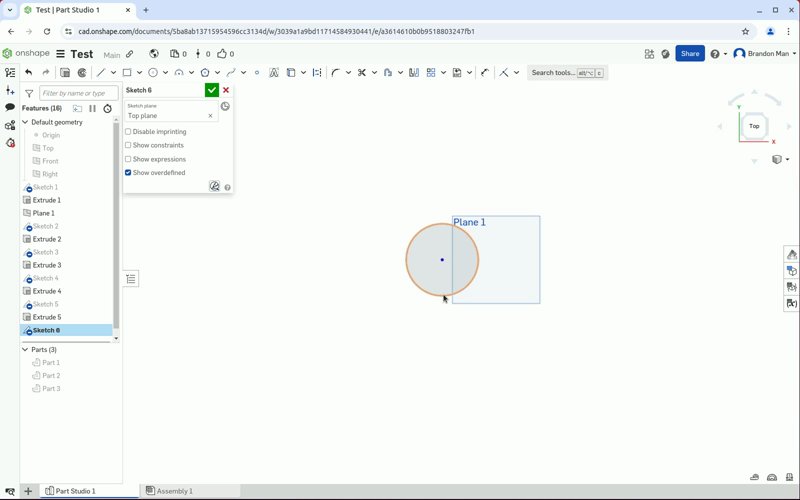
scroll(6)
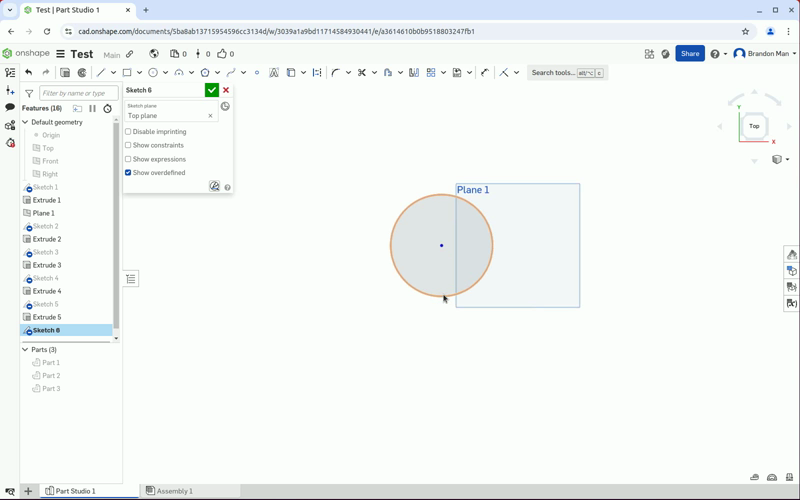
scroll(6)
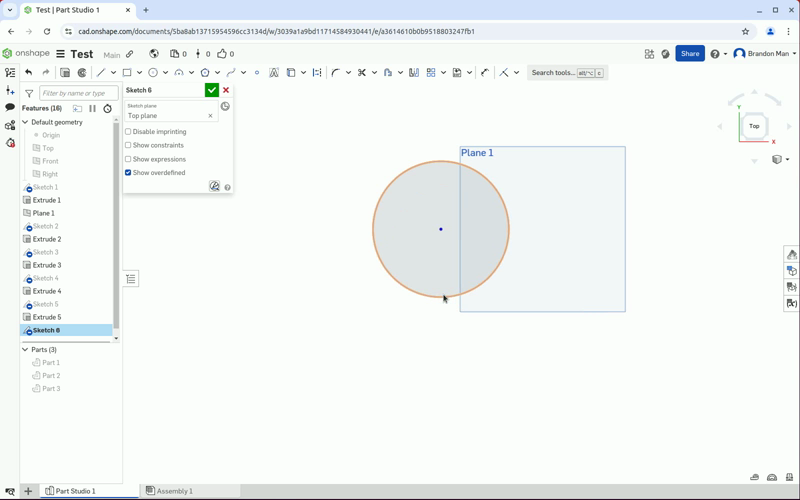
scroll(6)
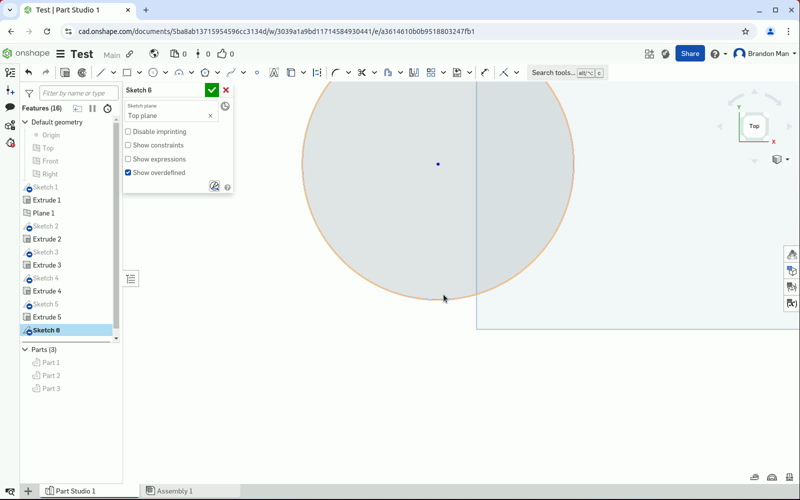
click(443, 294)
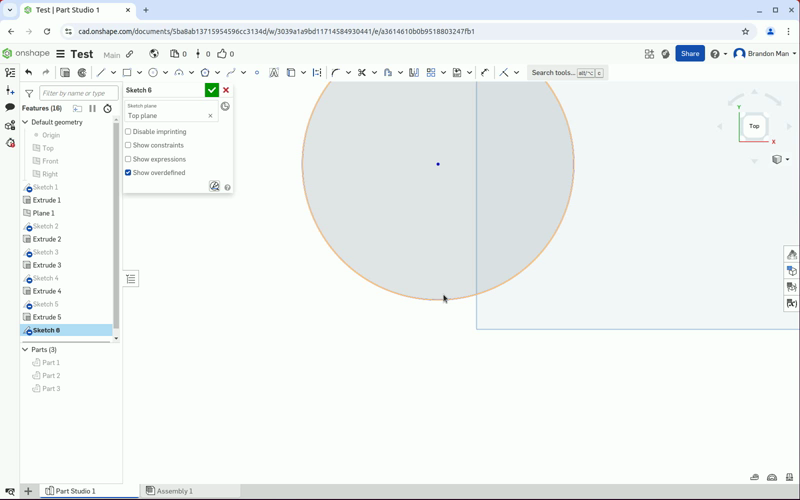
scroll(-6)
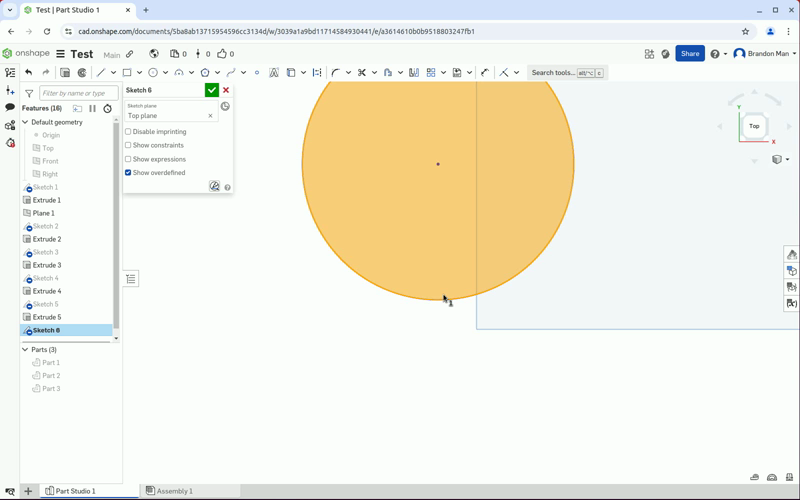
scroll(-6)
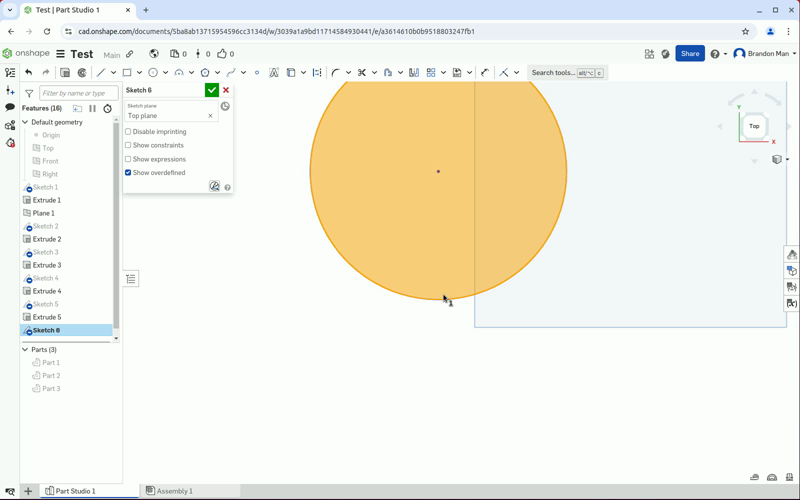
scroll(-6)
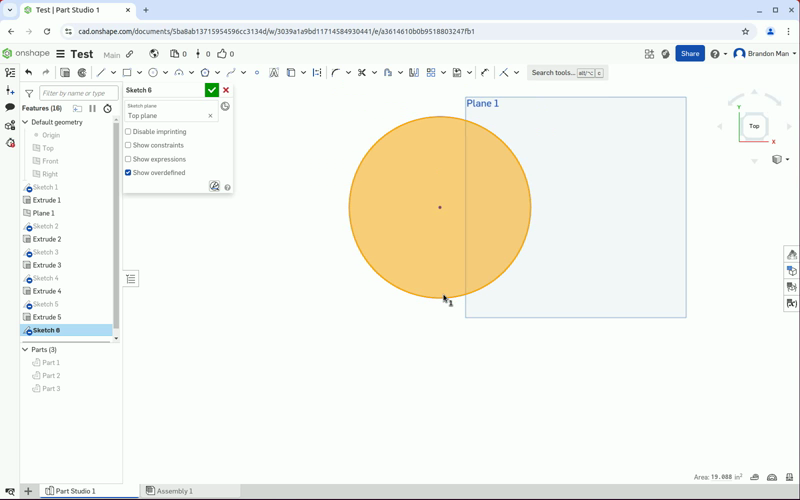
scroll(-6)
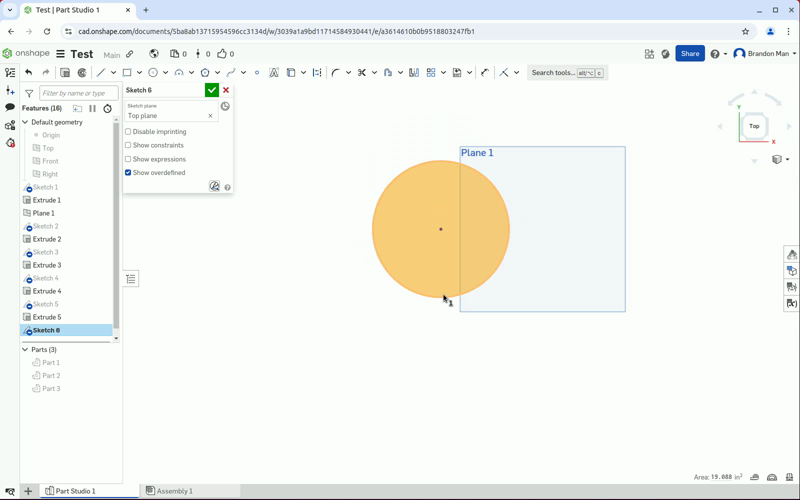
scroll(-6)
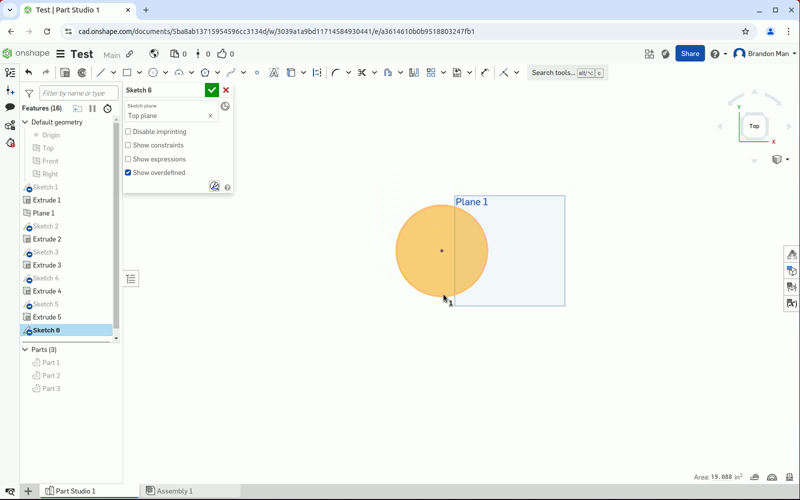
scroll(-6)
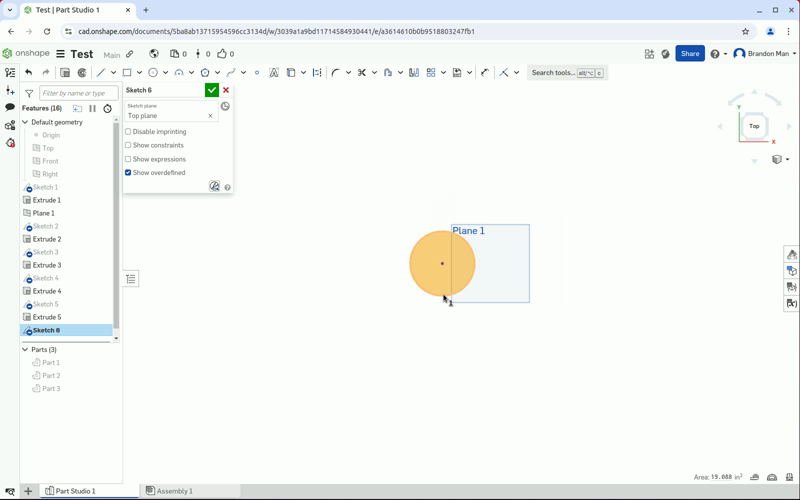
scroll(-6)
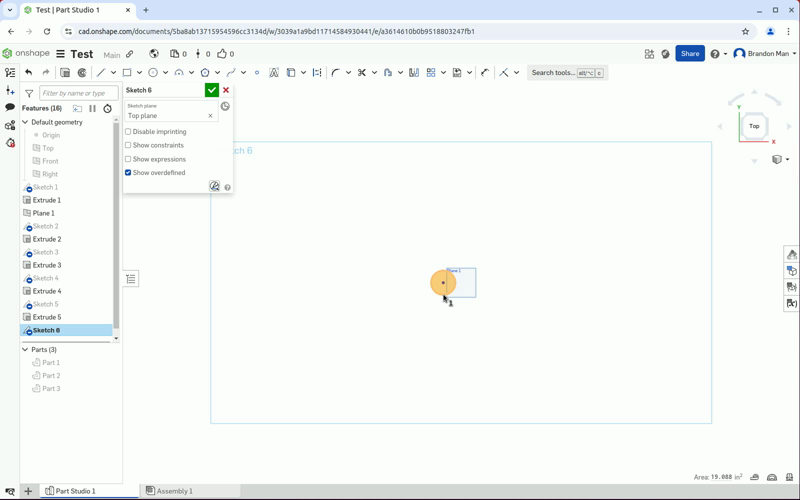
mouse_move(73, 352)
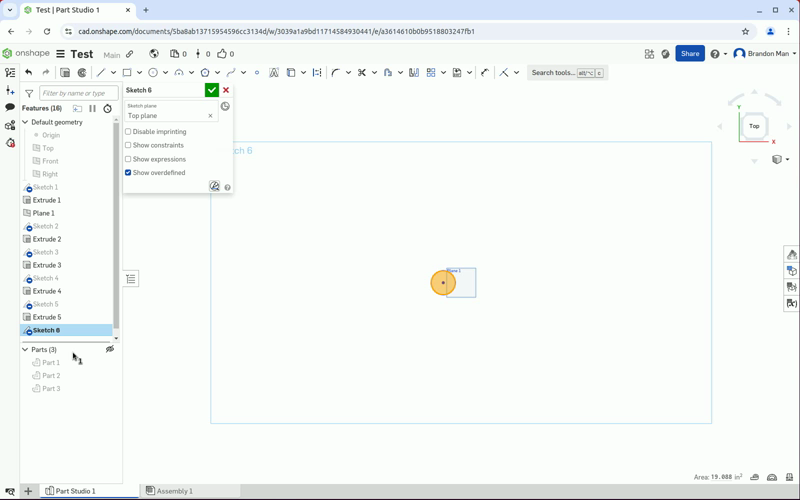
key(shift+y)
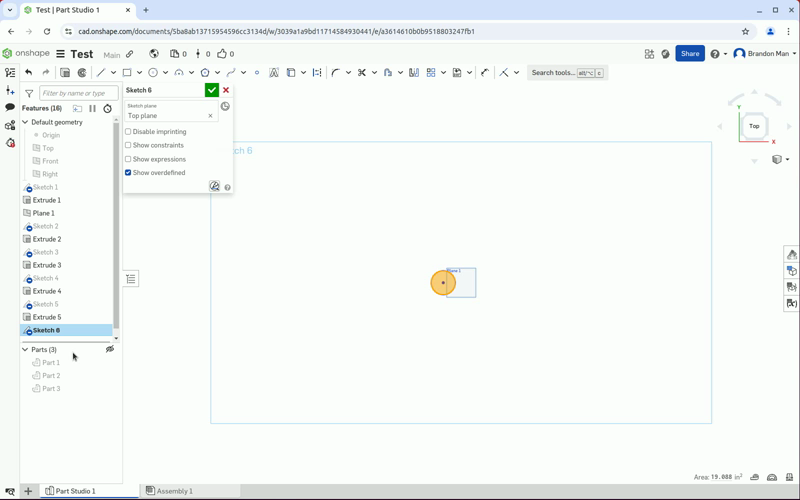
key(shift+e)
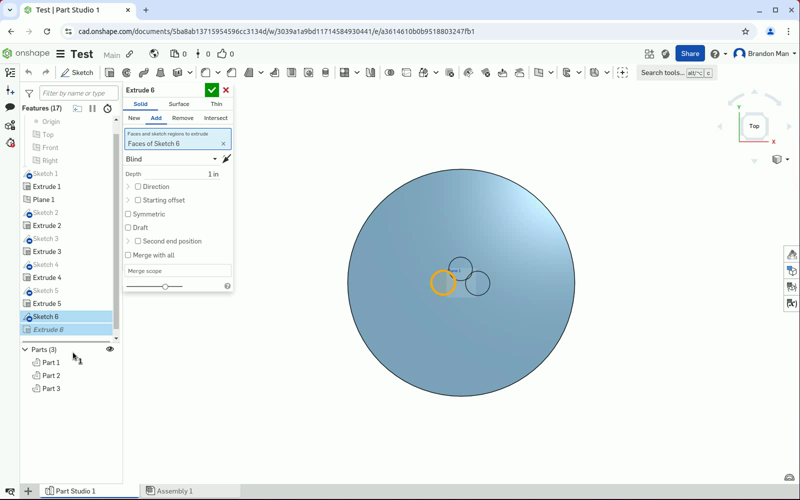
mouse_move(143, 106)
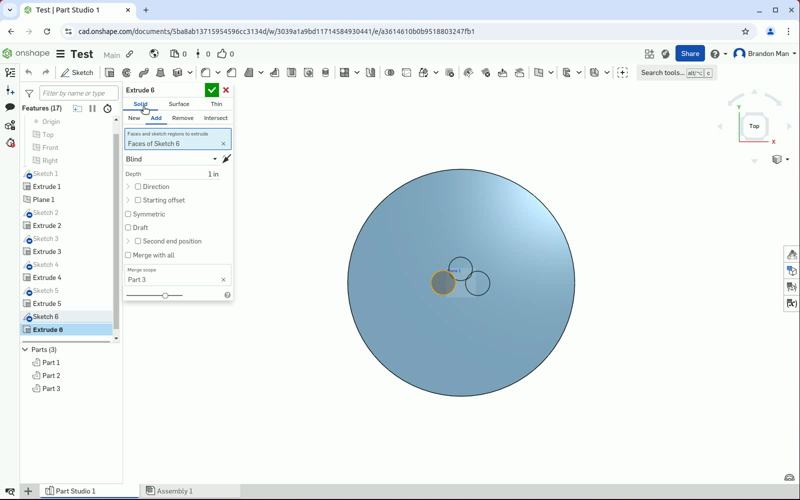
click(143, 106)
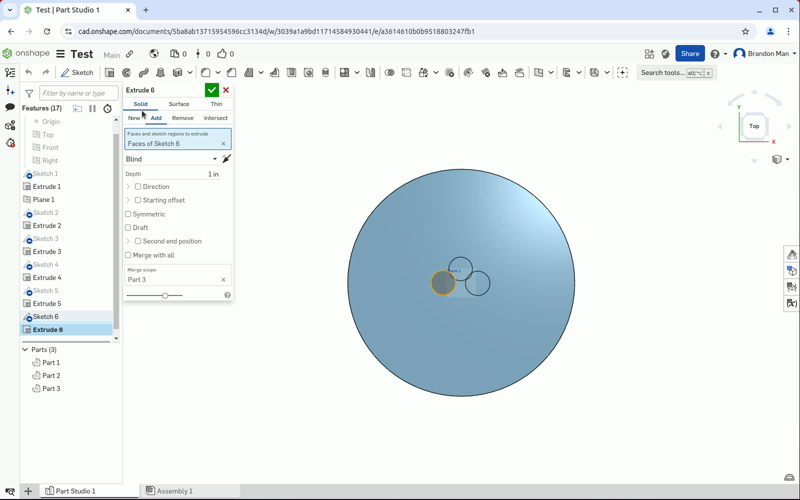
mouse_move(137, 120)
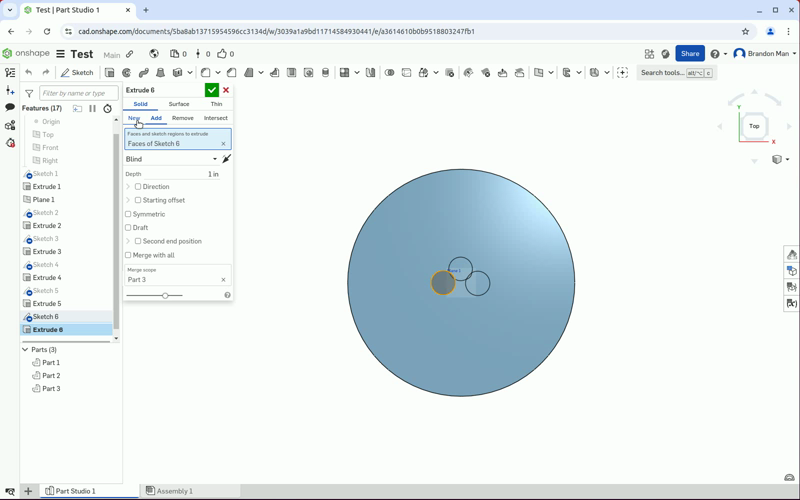
click(137, 120)
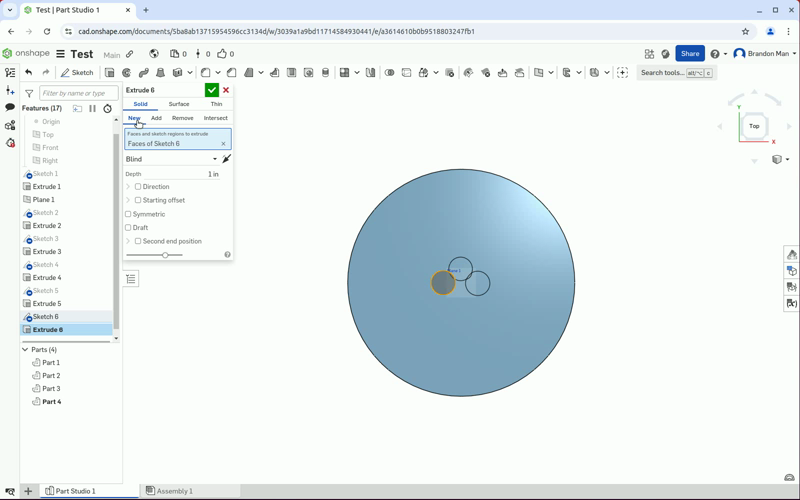
key(tab, 4)
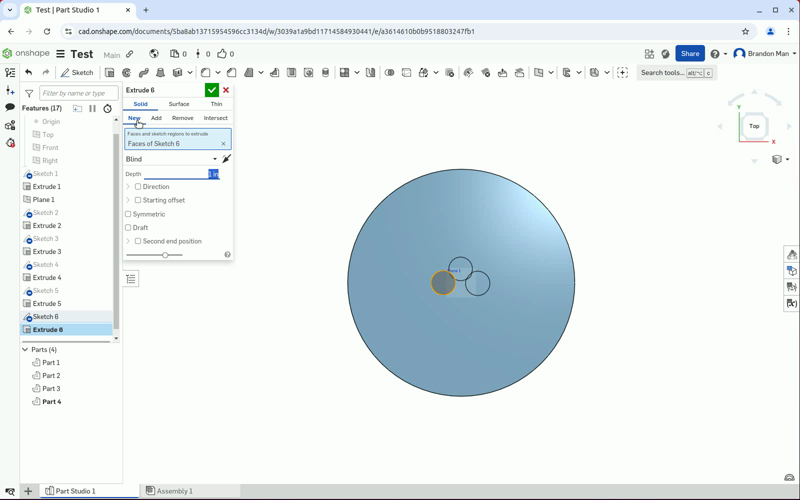
text(2.407)
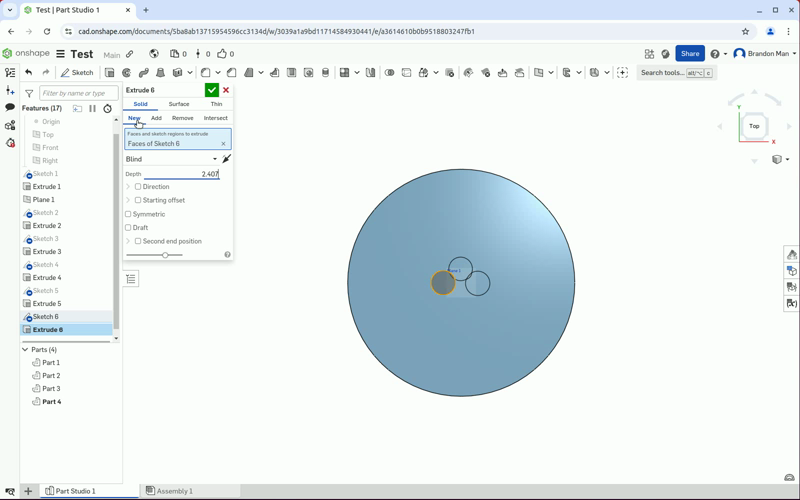
key(enter)
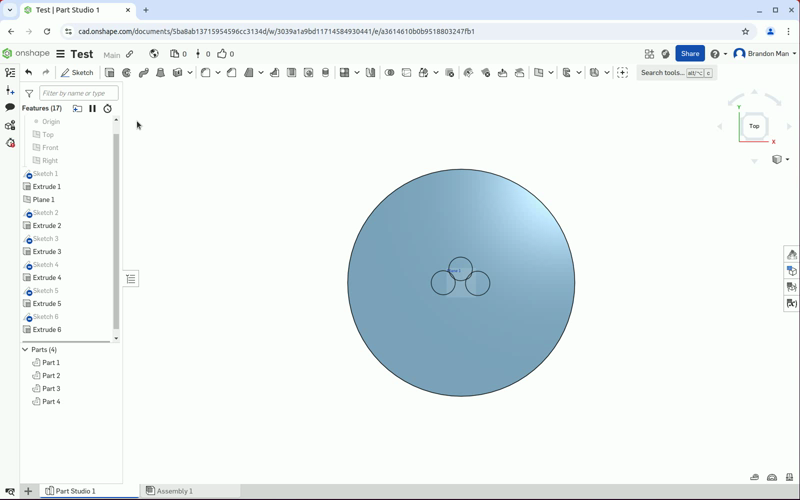
key(shift+h)
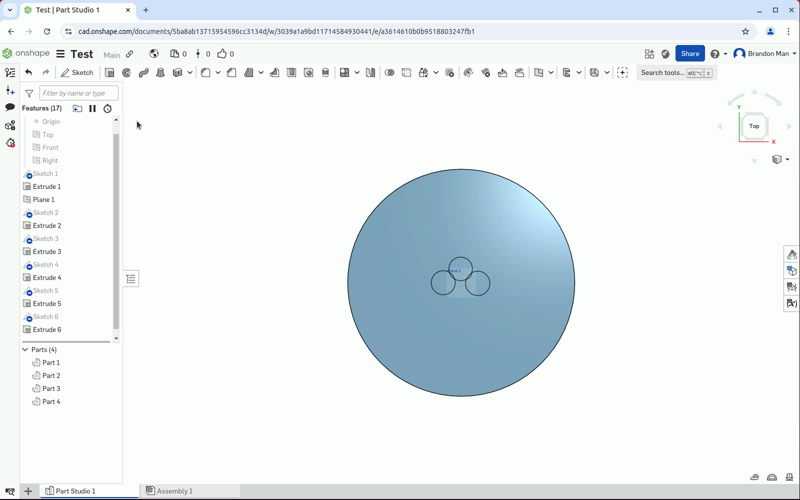
key(shift+h)
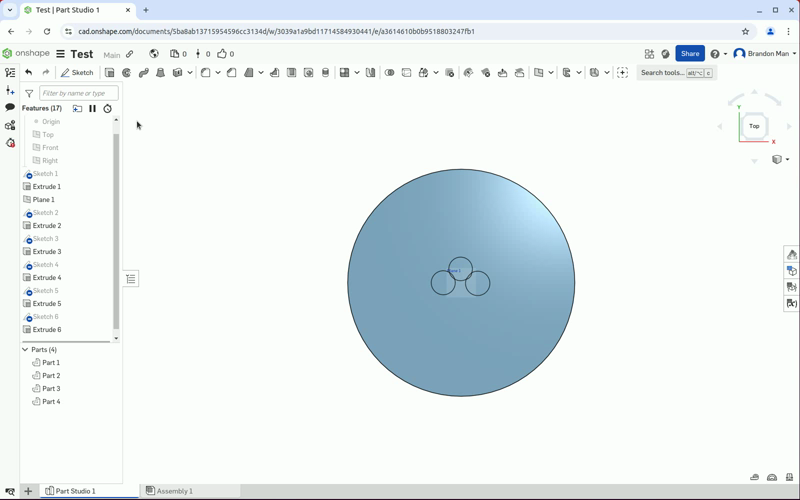
mouse_move(69, 176)
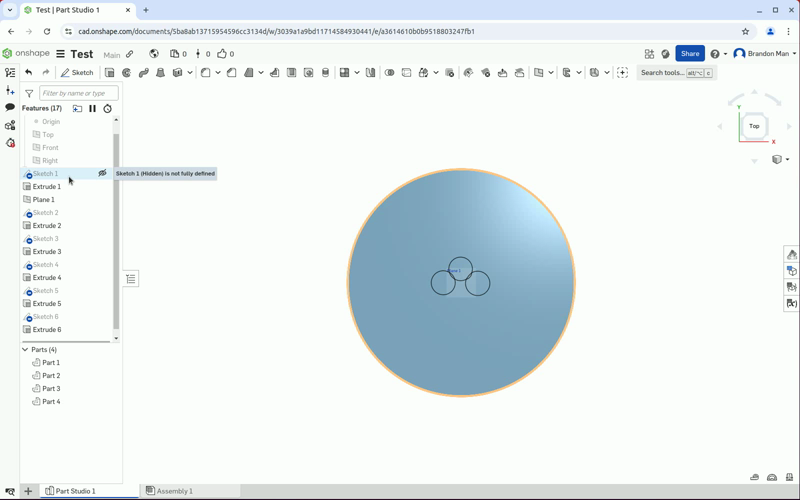
click(69, 176)
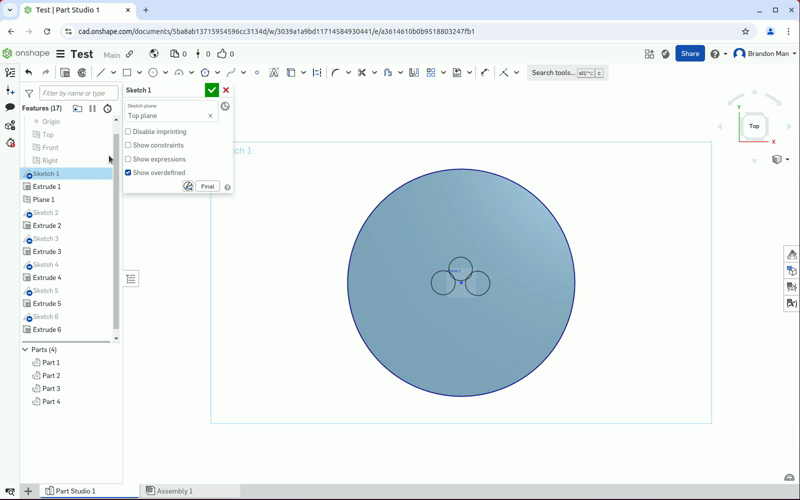
mouse_move(229, 92)
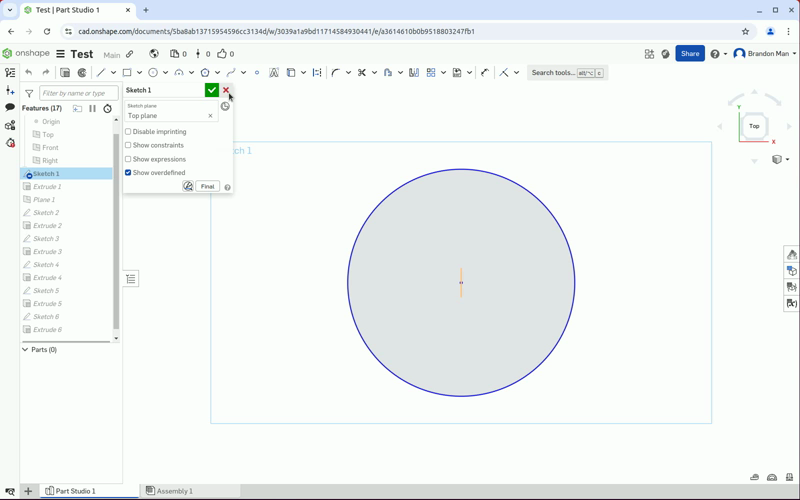
click(229, 92)
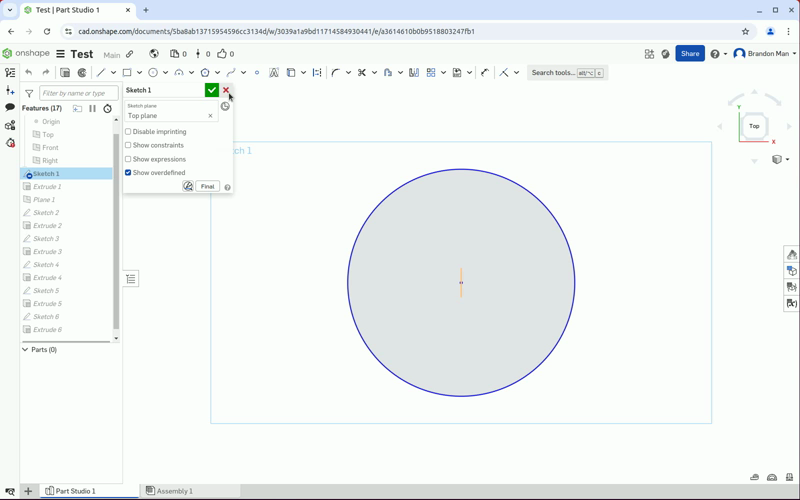
key(shift+s)
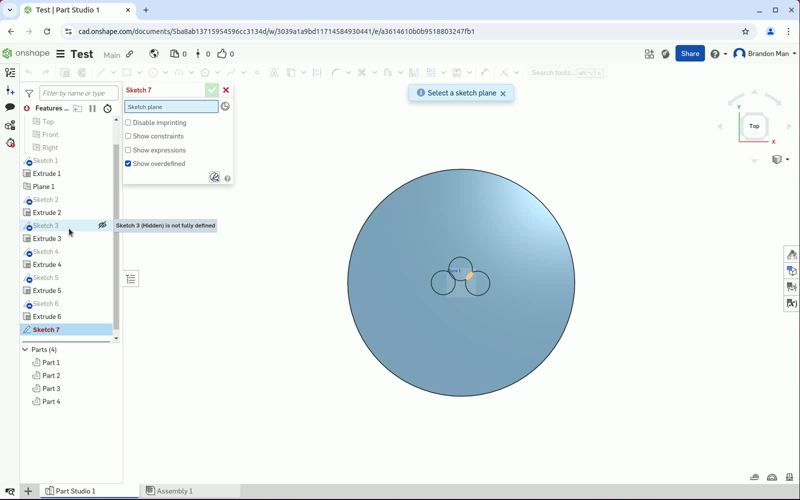
scroll(3)
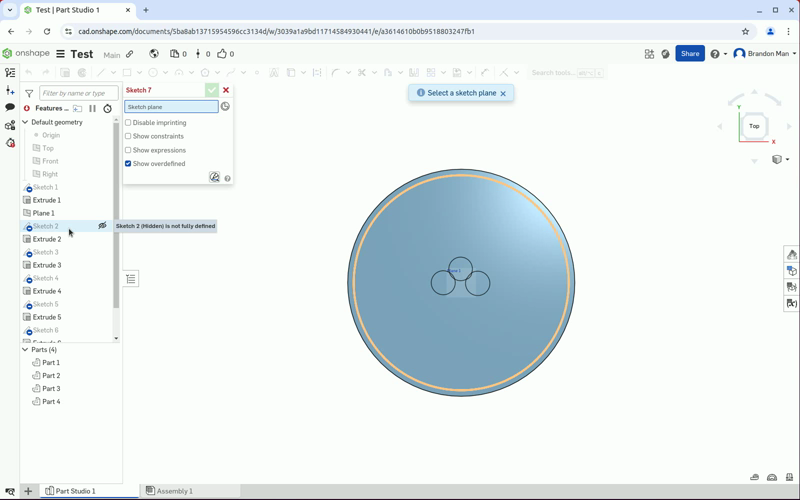
mouse_move(69, 150)
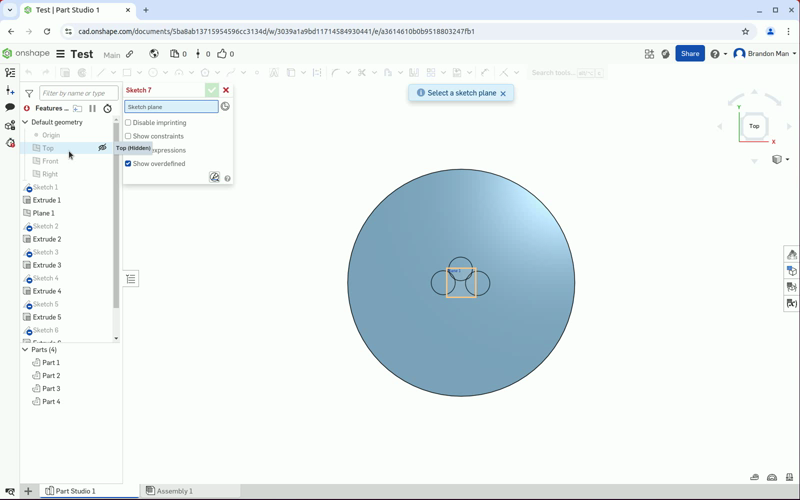
click(69, 150)
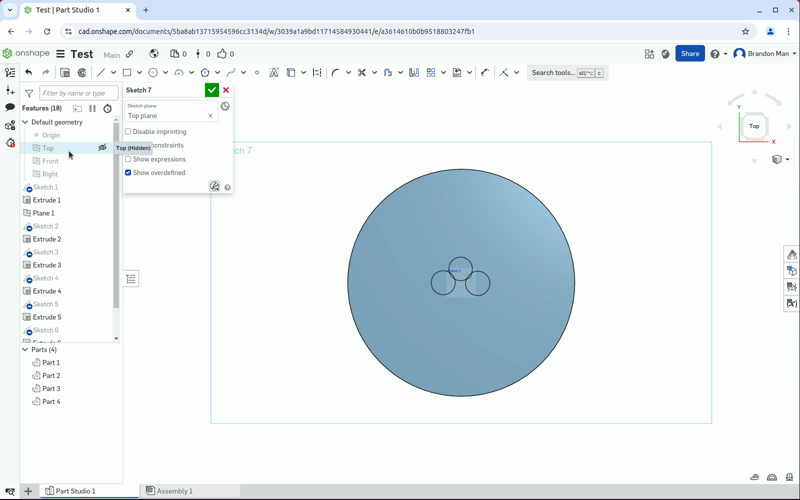
mouse_move(73, 352)
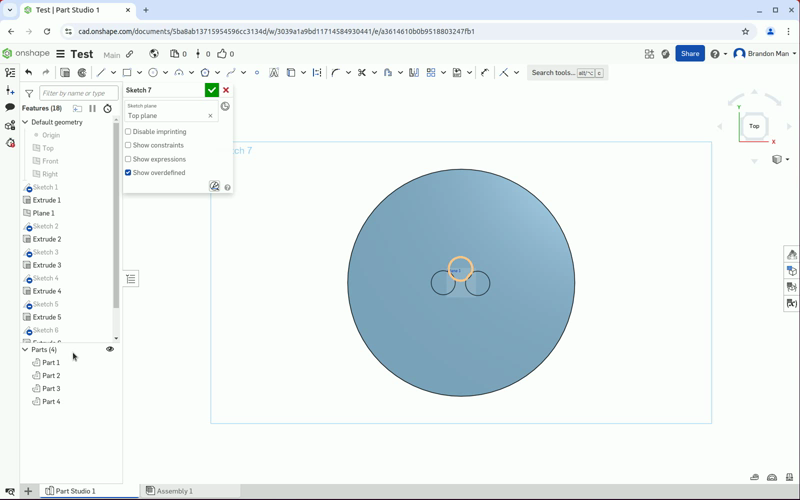
key(y)
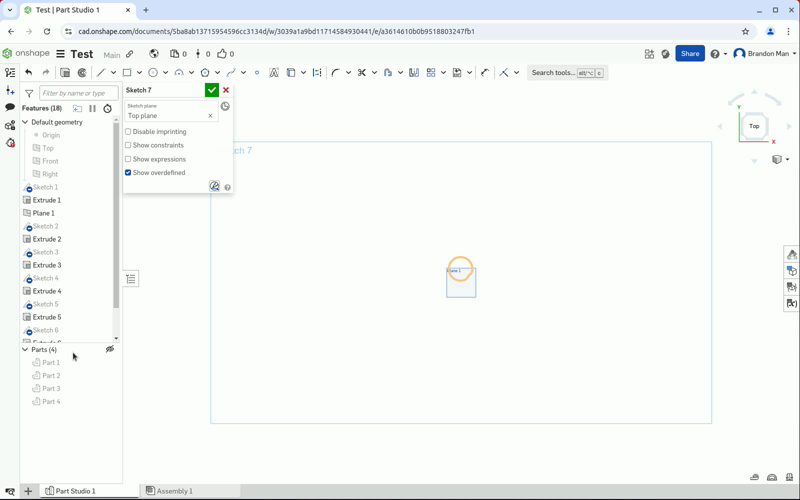
key(c)
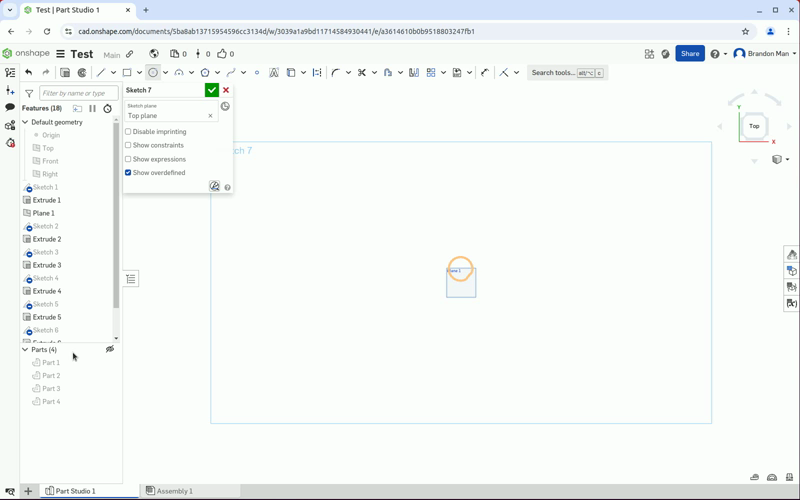
key_down(shift)
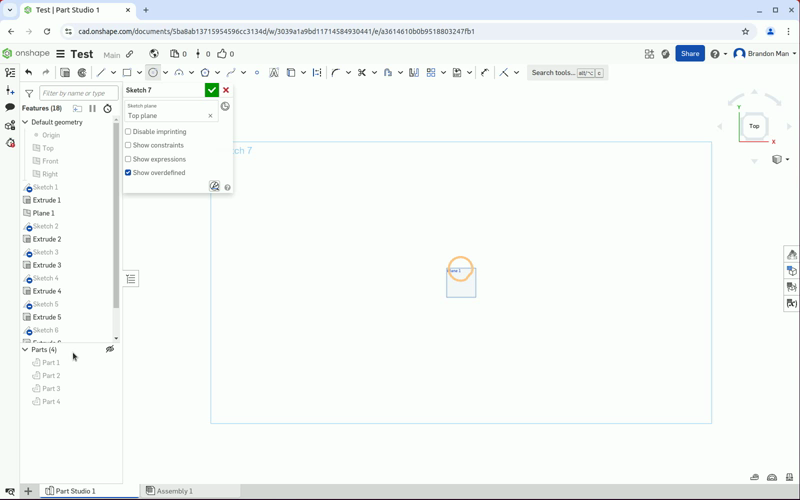
mouse_move(460, 303)
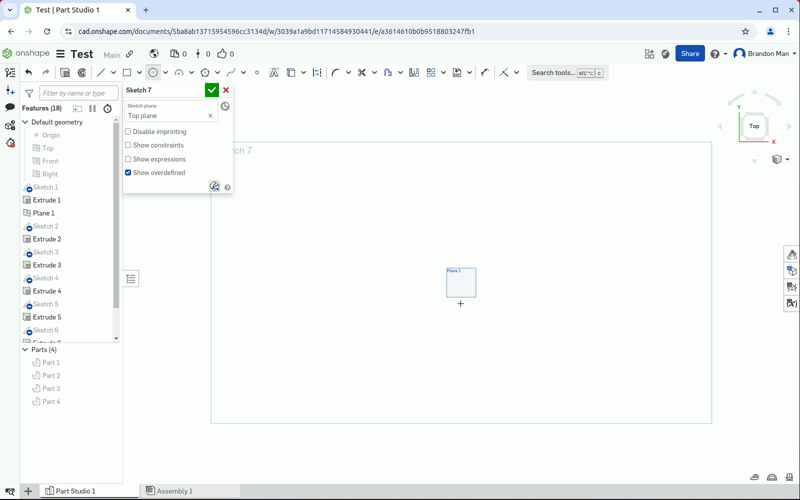
click(460, 303)
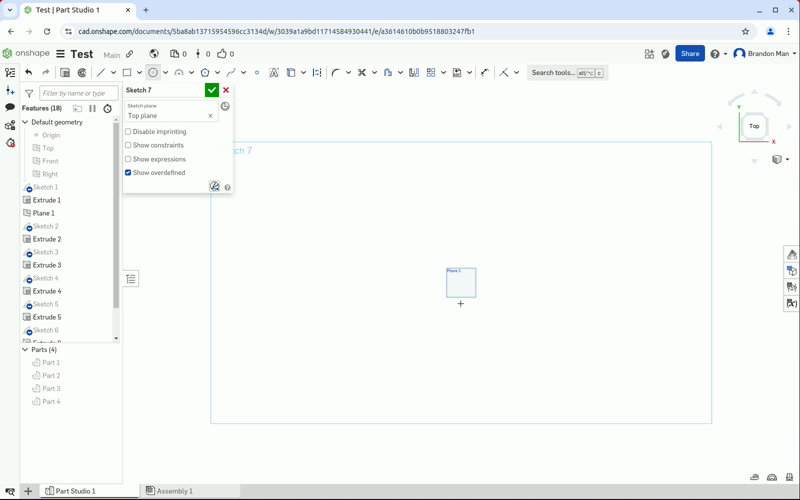
key_up(shift)
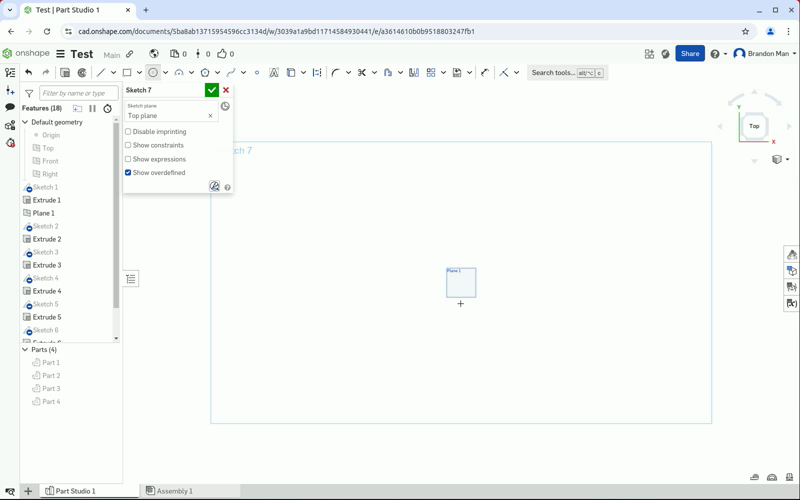
mouse_move(472, 303)
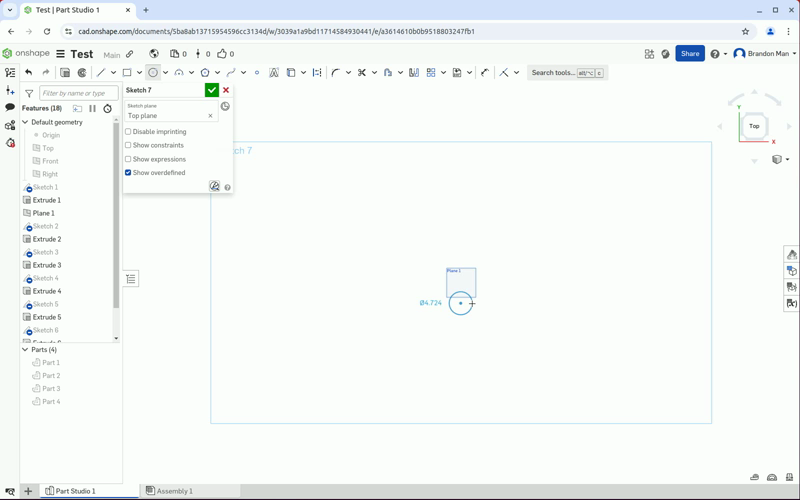
click(472, 303)
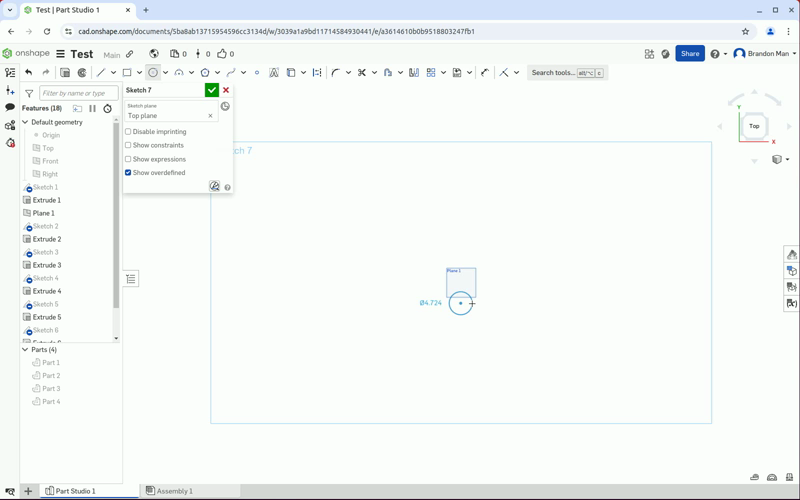
key(esc)
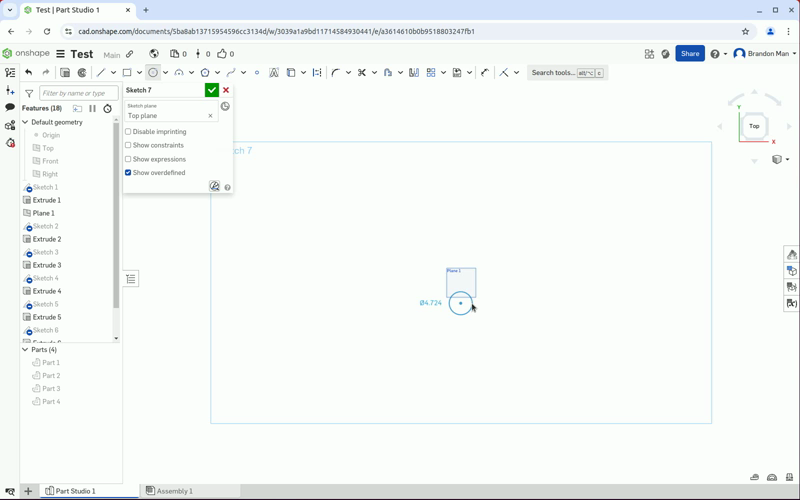
mouse_move(459, 310)
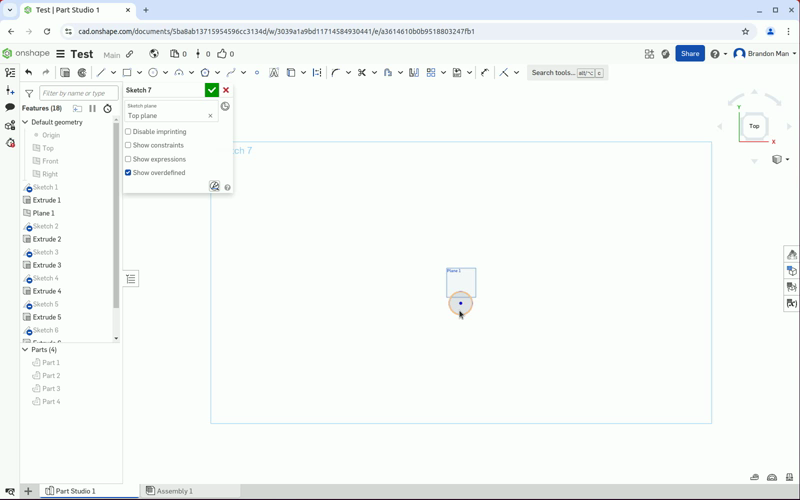
scroll(6)
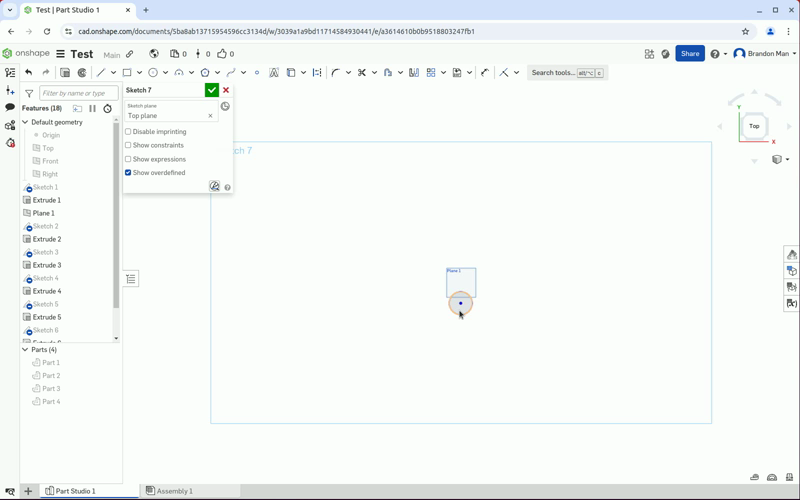
scroll(6)
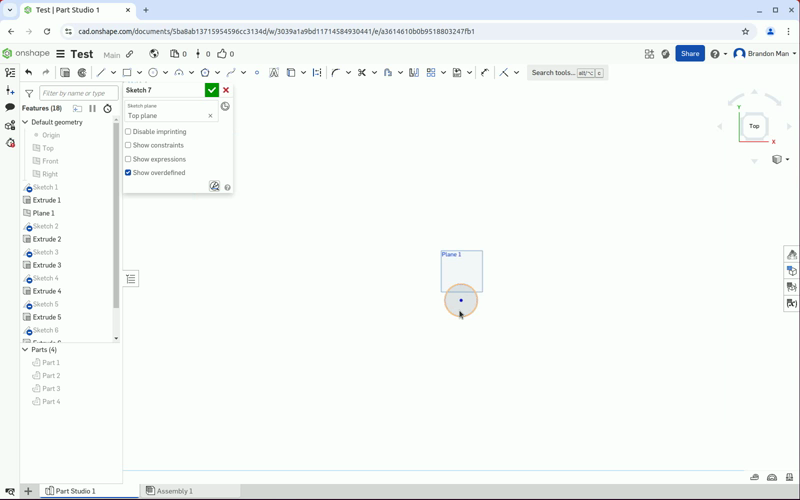
scroll(6)
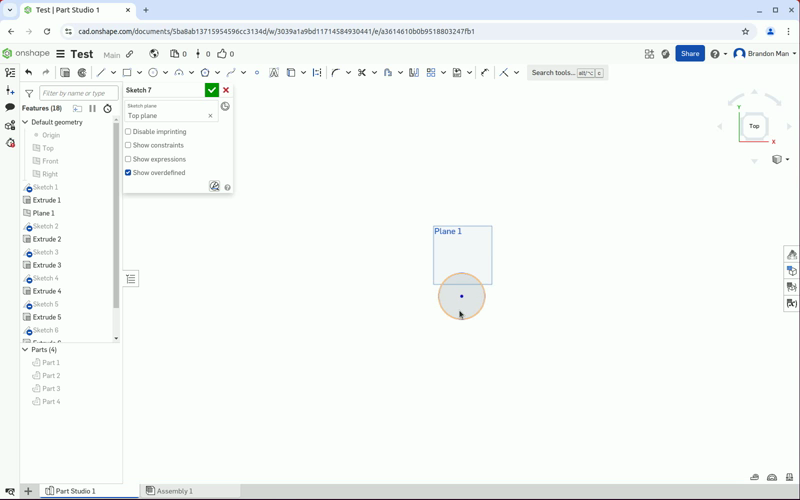
scroll(6)
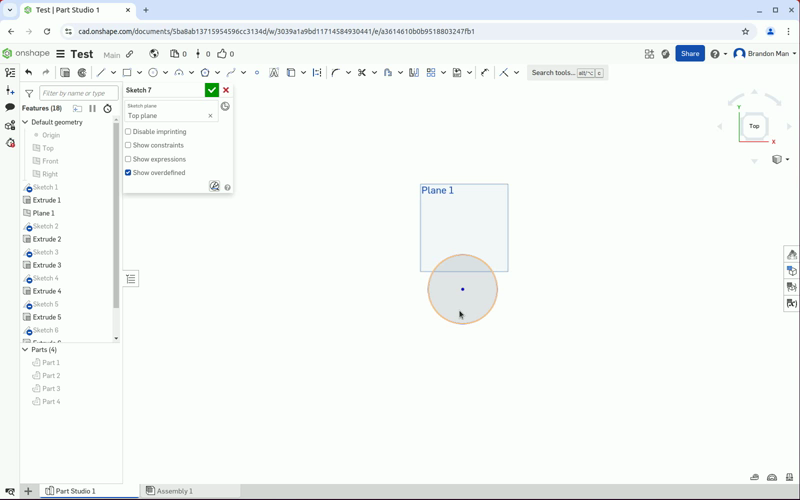
scroll(6)
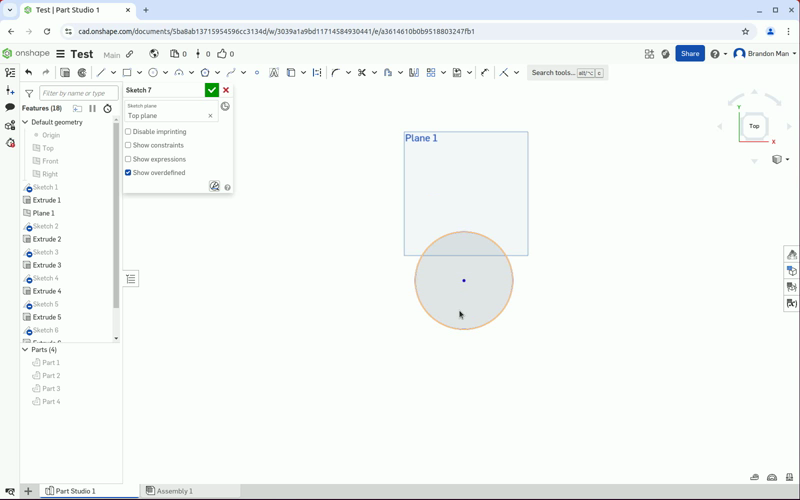
scroll(6)
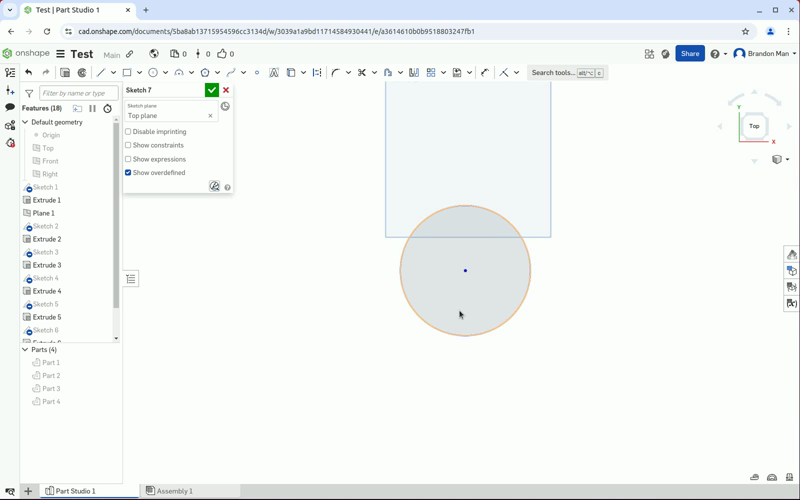
scroll(6)
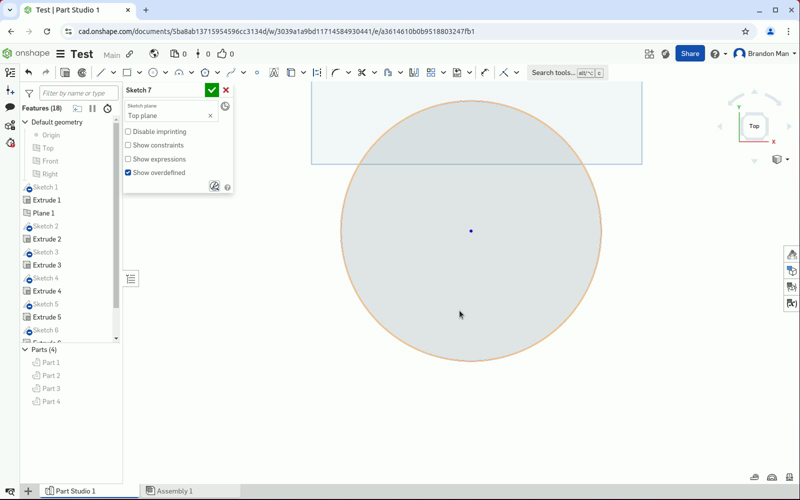
click(459, 310)
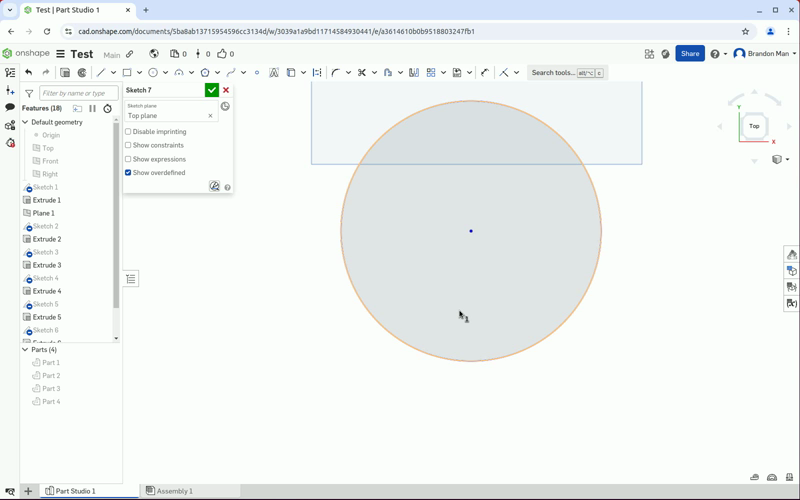
scroll(-6)
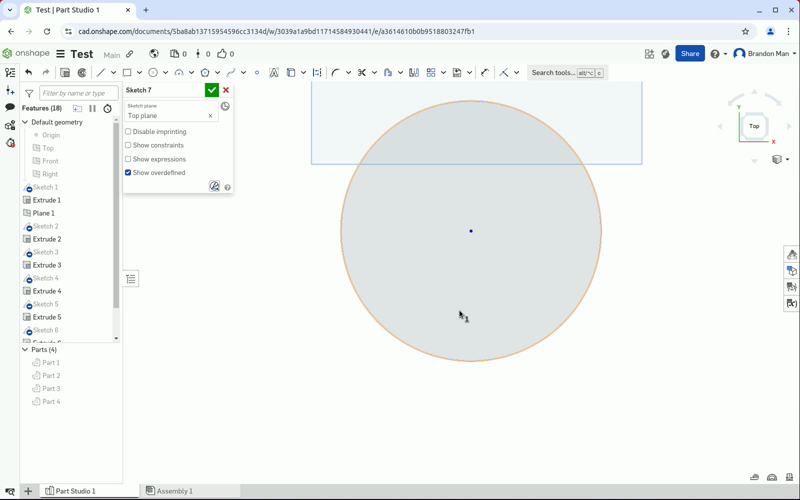
scroll(-6)
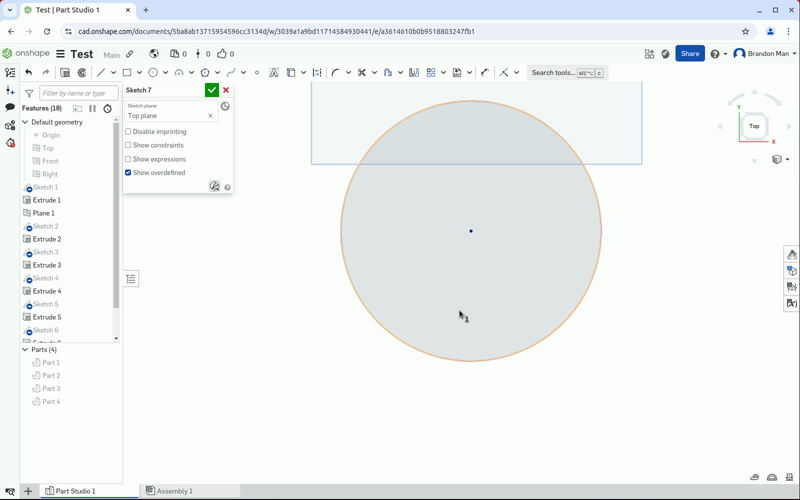
scroll(-6)
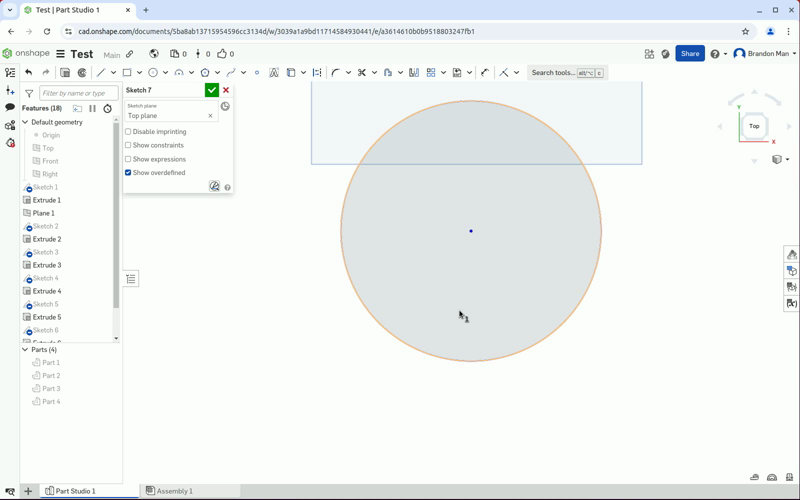
scroll(-6)
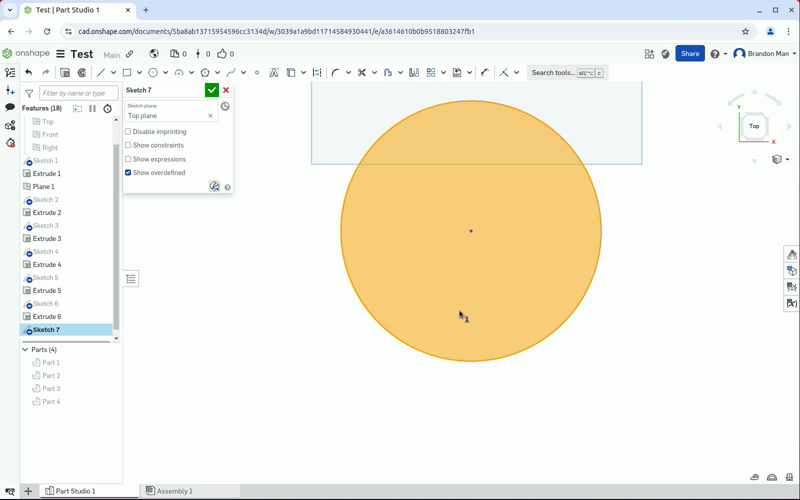
scroll(-6)
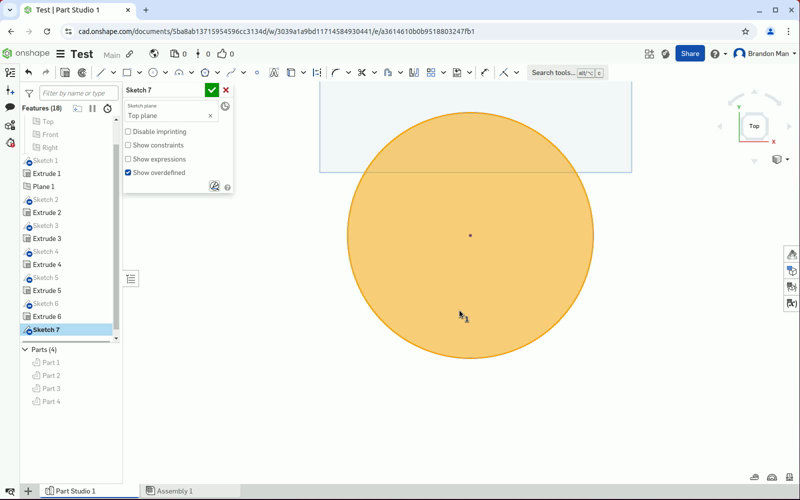
scroll(-6)
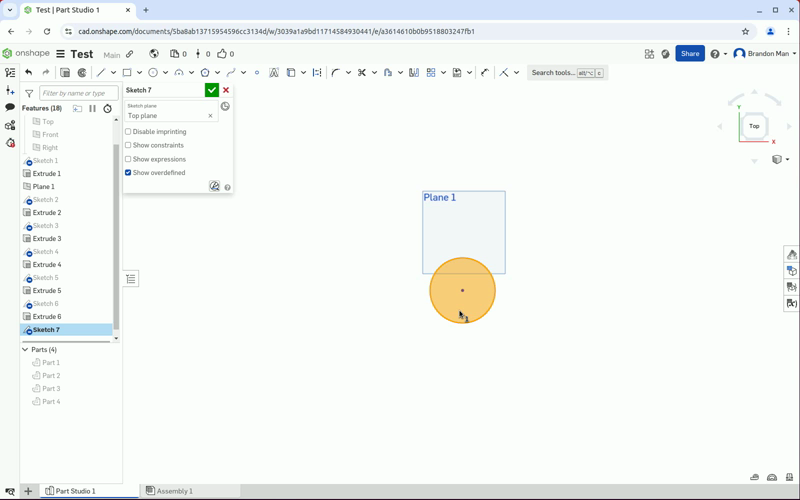
scroll(-6)
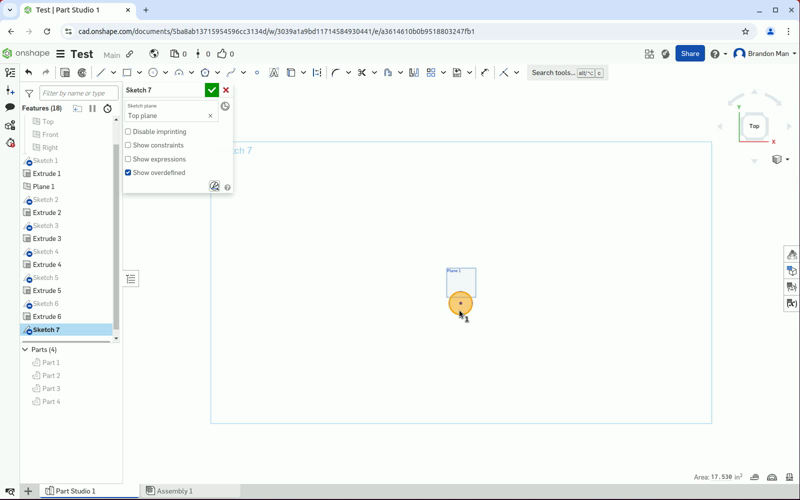
mouse_move(73, 352)
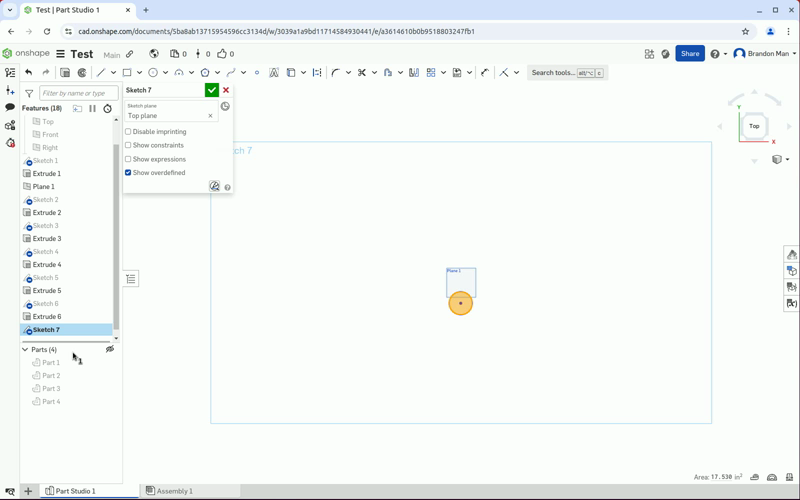
key(shift+y)
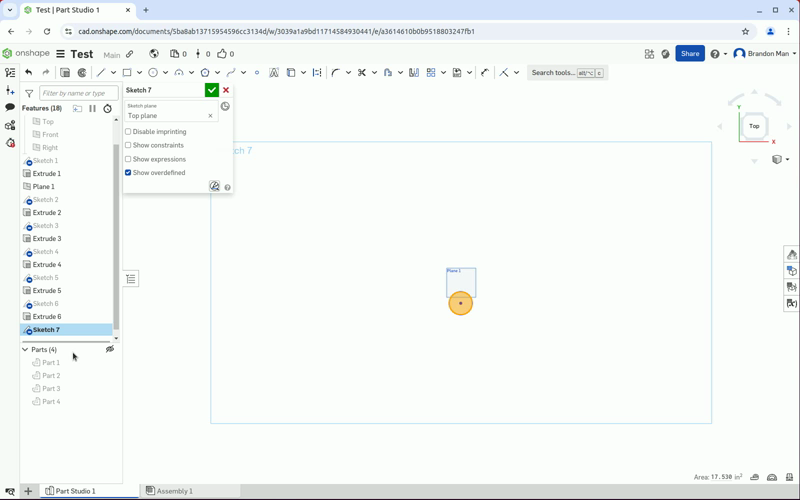
key(shift+e)
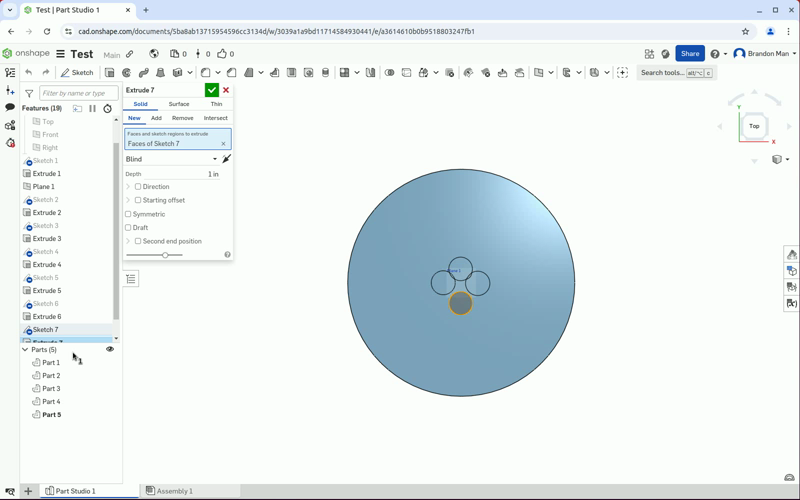
mouse_move(143, 106)
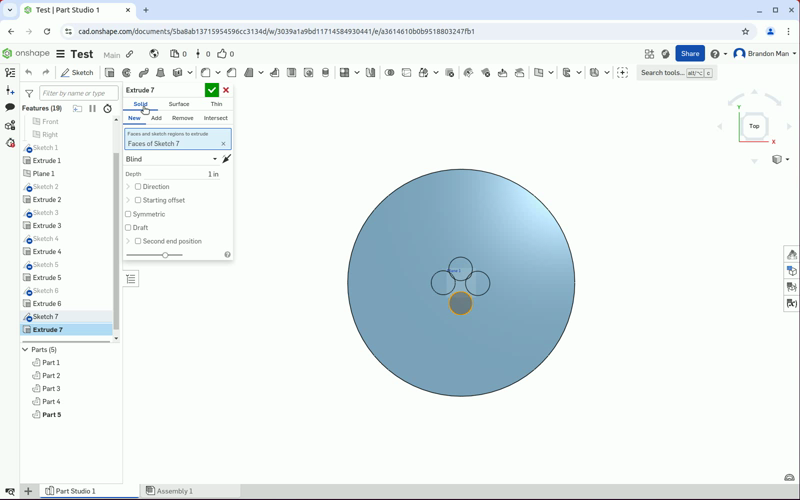
click(143, 106)
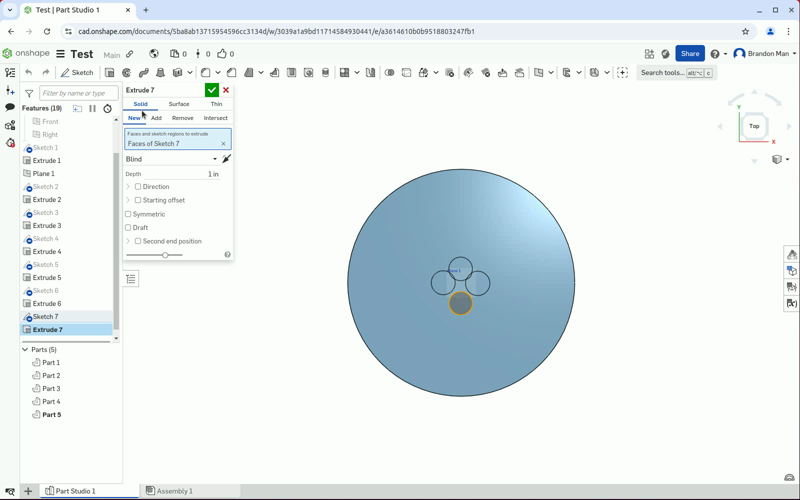
mouse_move(137, 120)
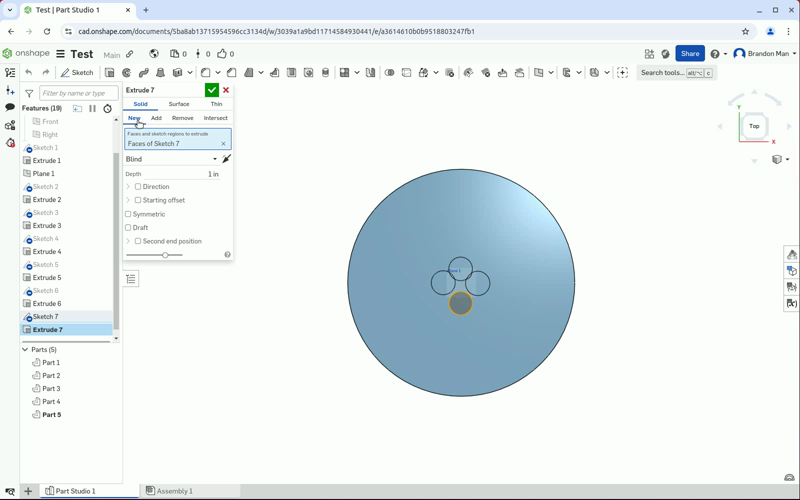
click(137, 120)
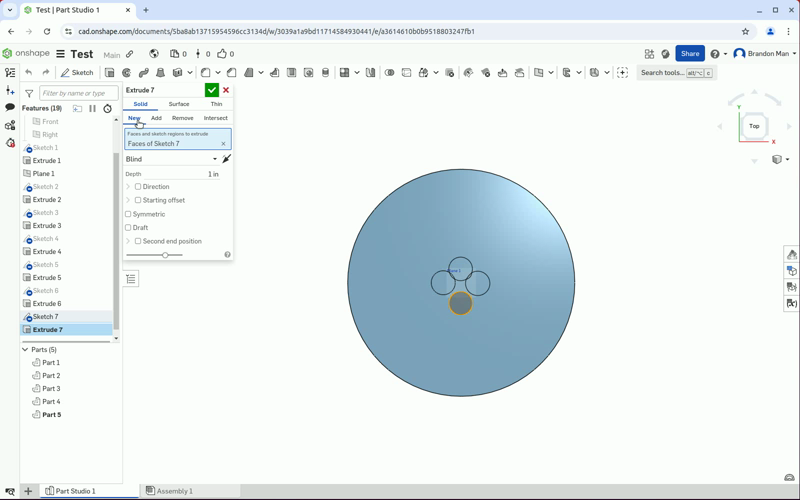
key(tab, 4)
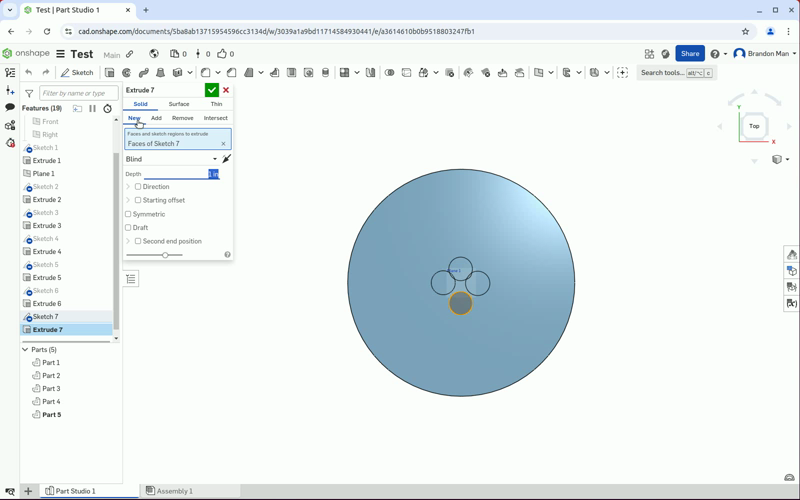
text(2.407)
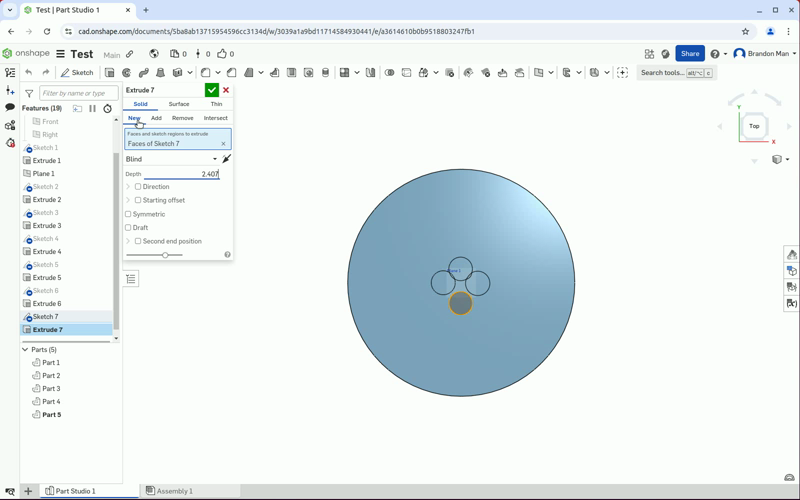
key(enter)
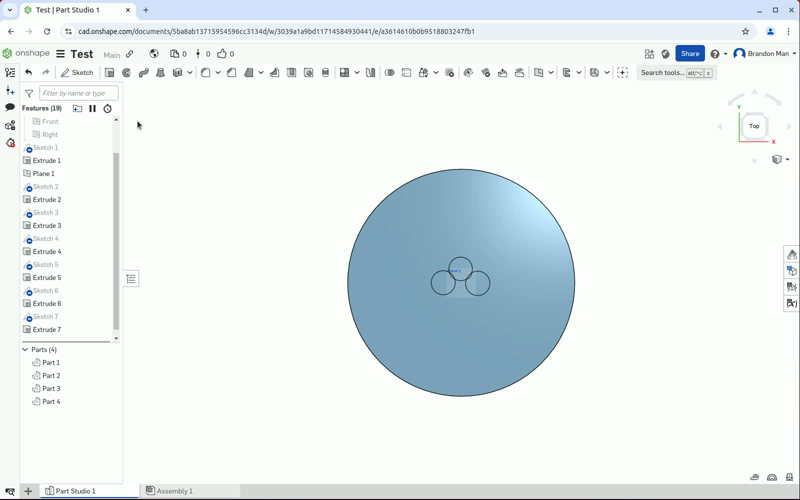
key(shift+h)
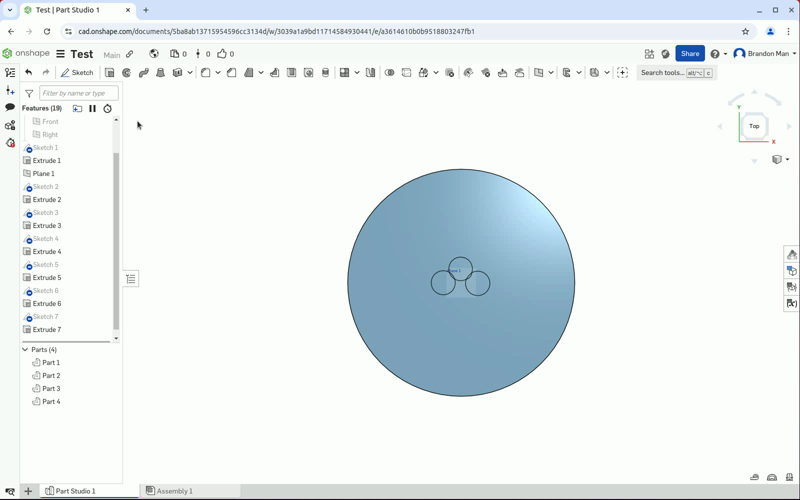
key(shift+h)
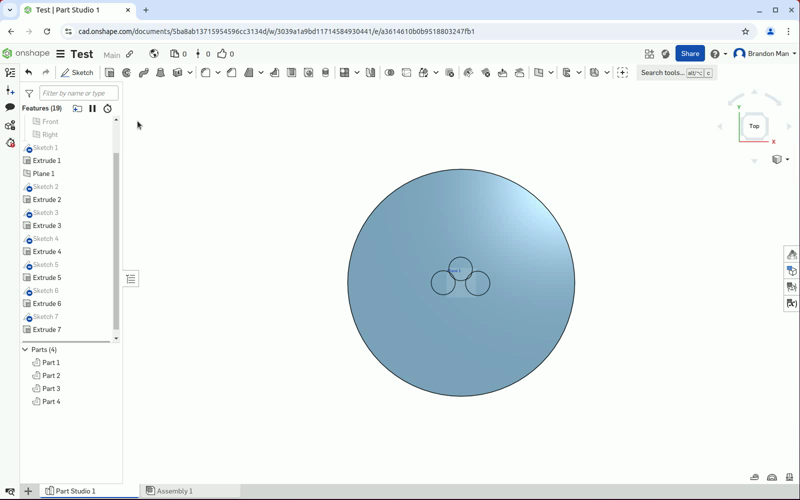
mouse_move(69, 150)
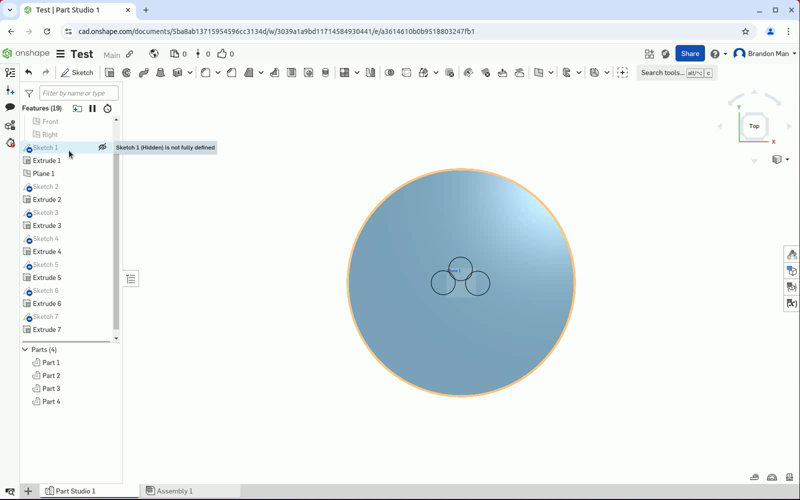
click(69, 150)
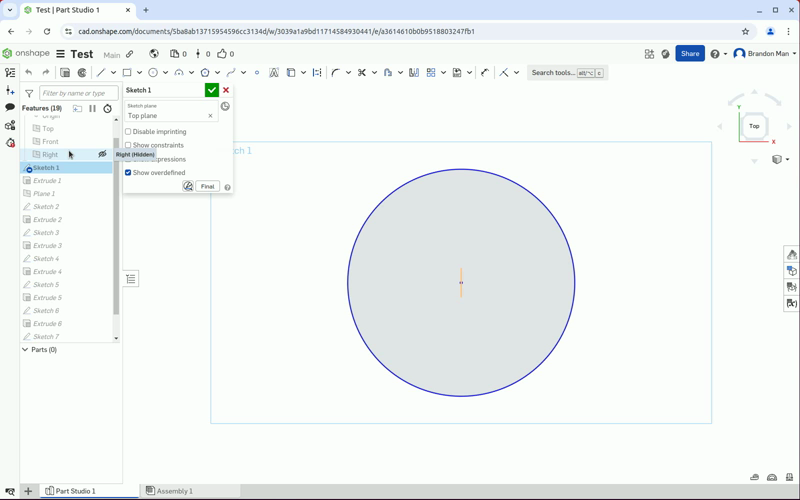
mouse_move(229, 92)
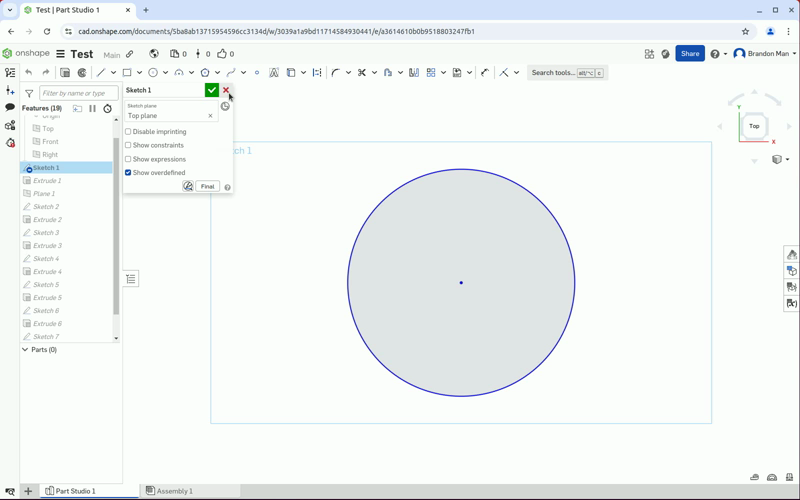
click(229, 92)
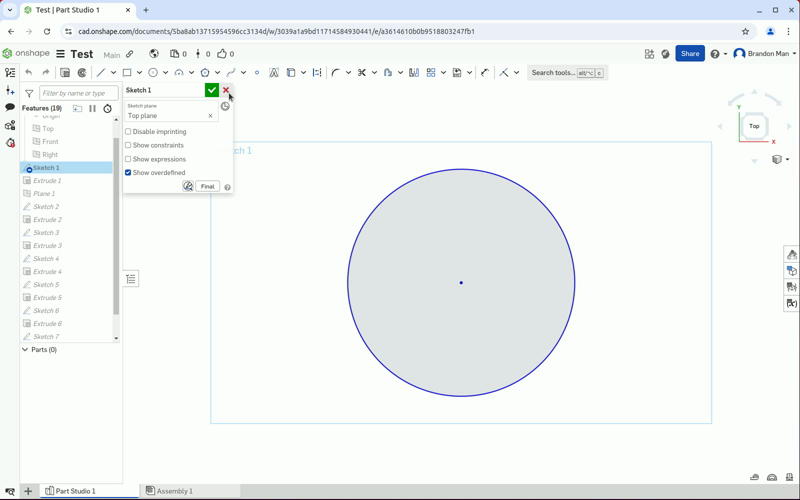
key(shift+s)
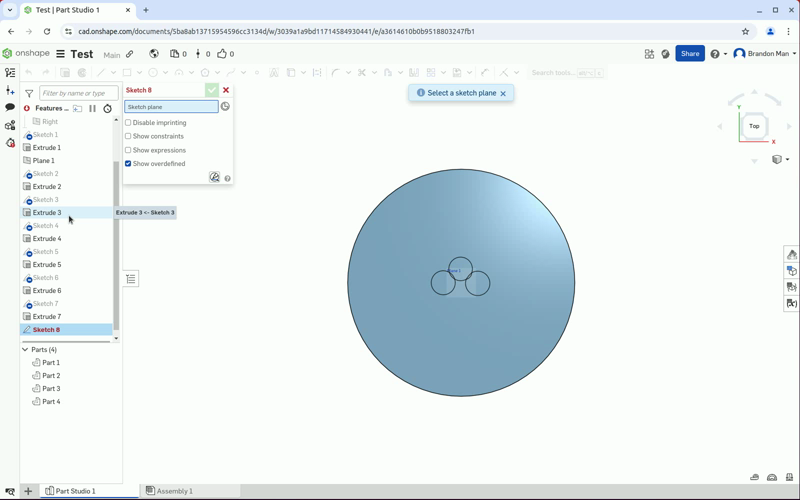
scroll(3)
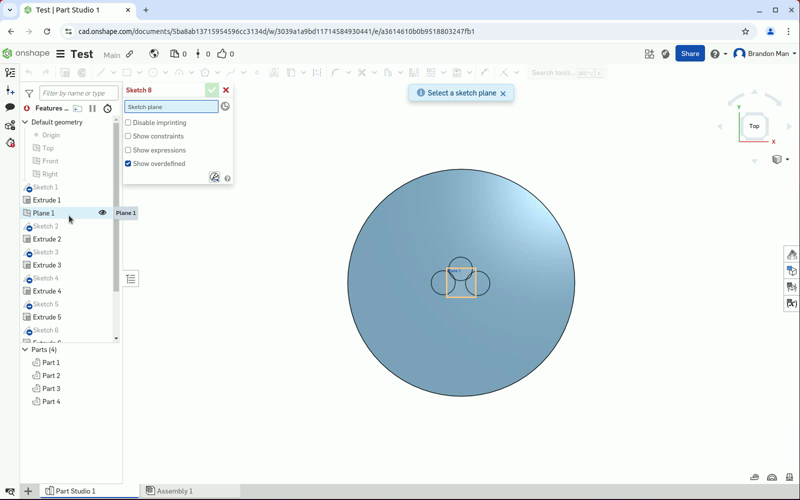
mouse_move(69, 150)
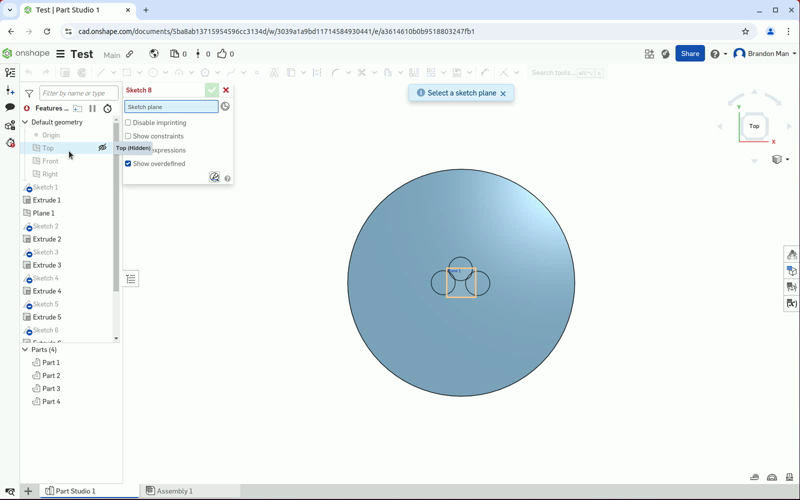
click(69, 150)
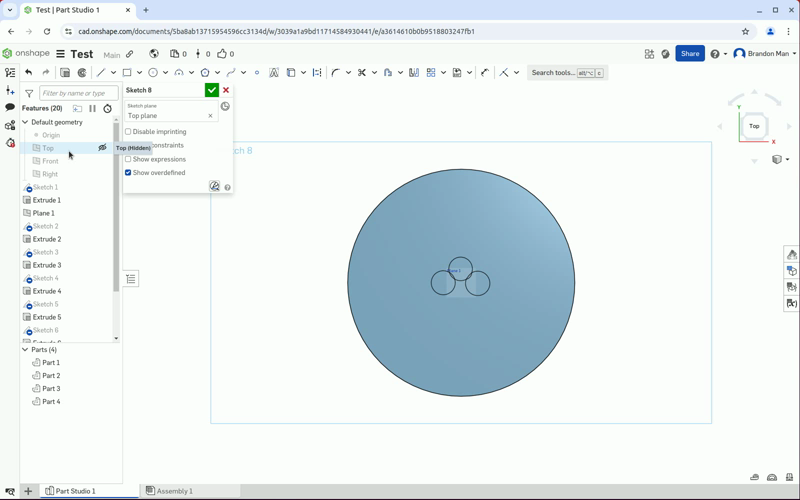
mouse_move(73, 352)
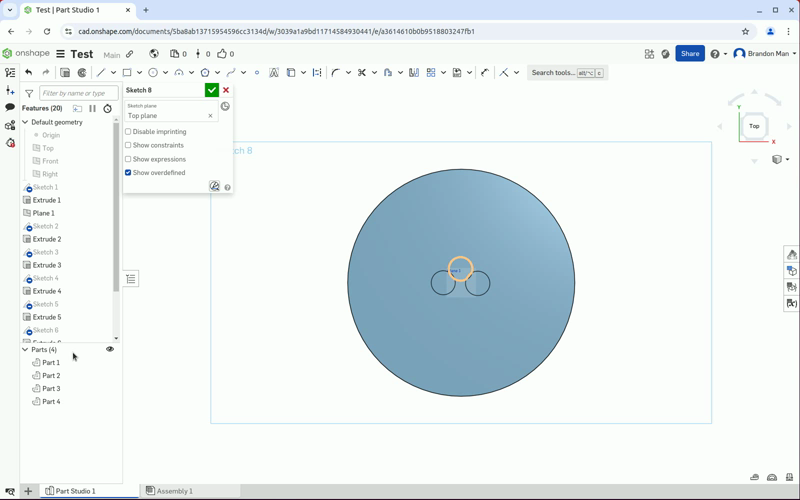
key(y)
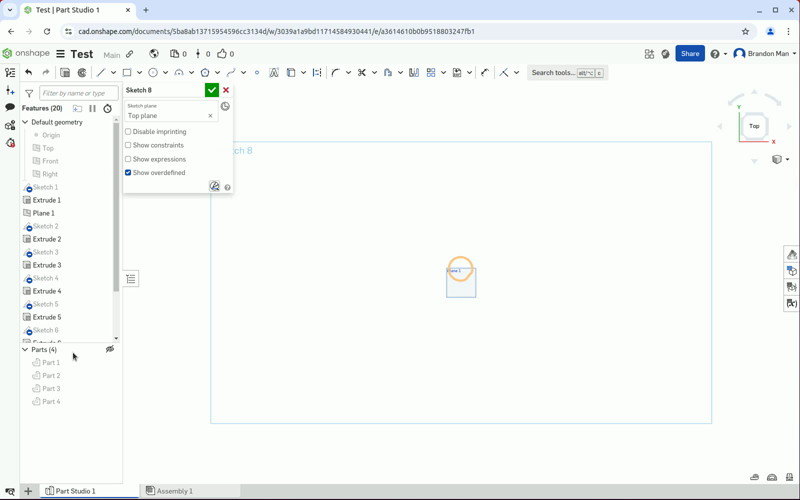
key(c)
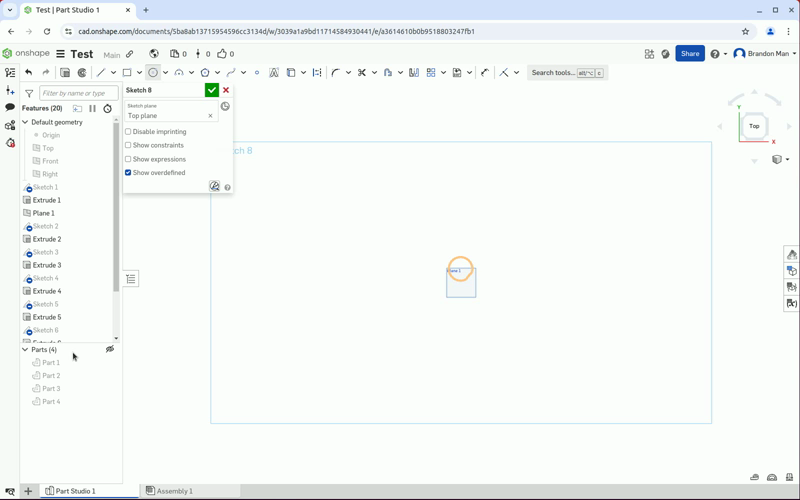
key_down(shift)
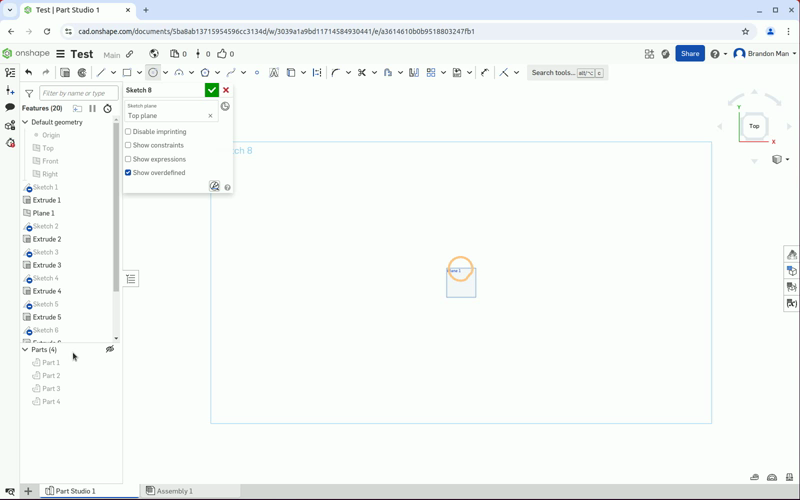
mouse_move(365, 232)
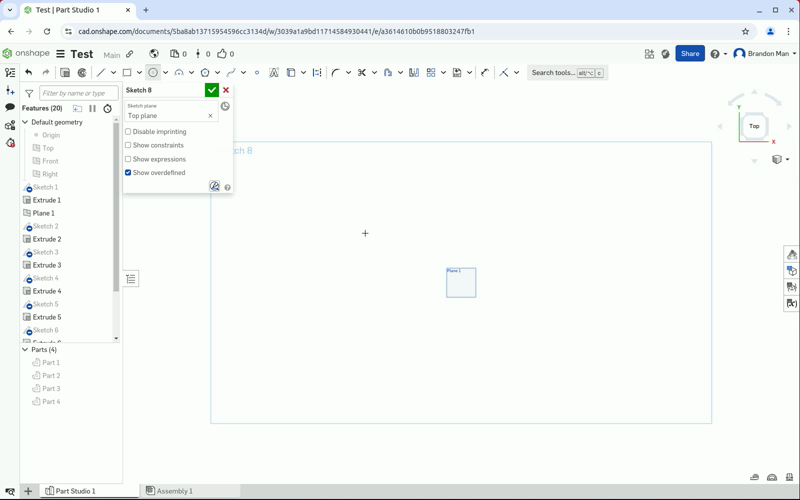
click(365, 232)
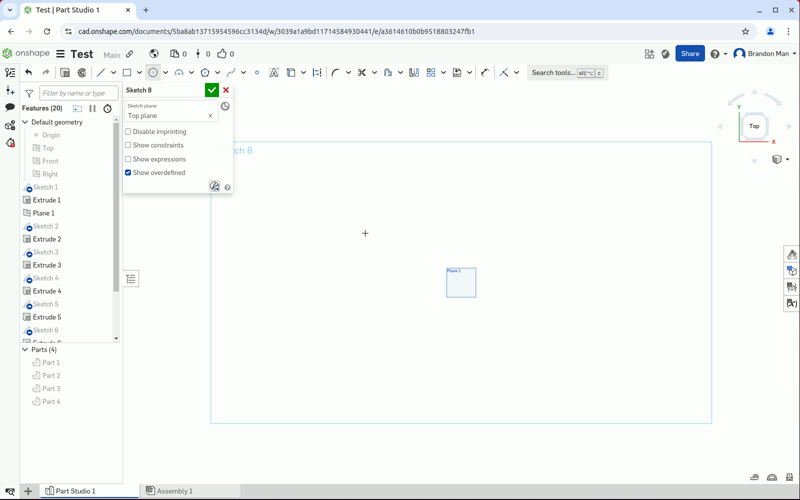
key_up(shift)
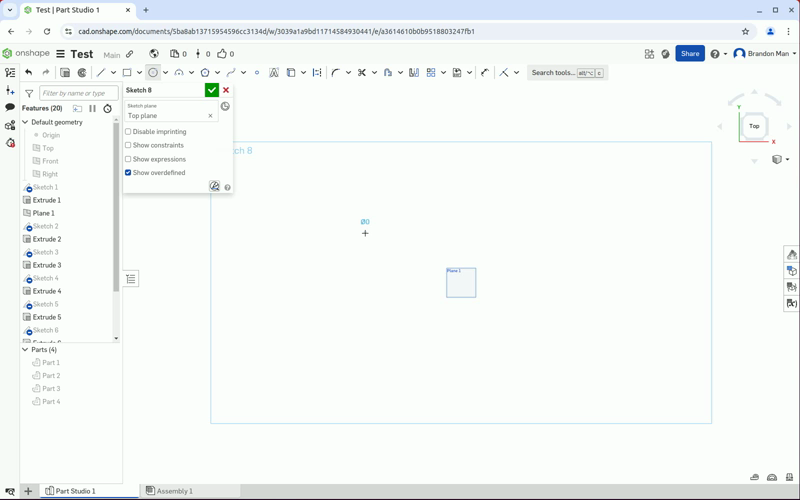
mouse_move(371, 232)
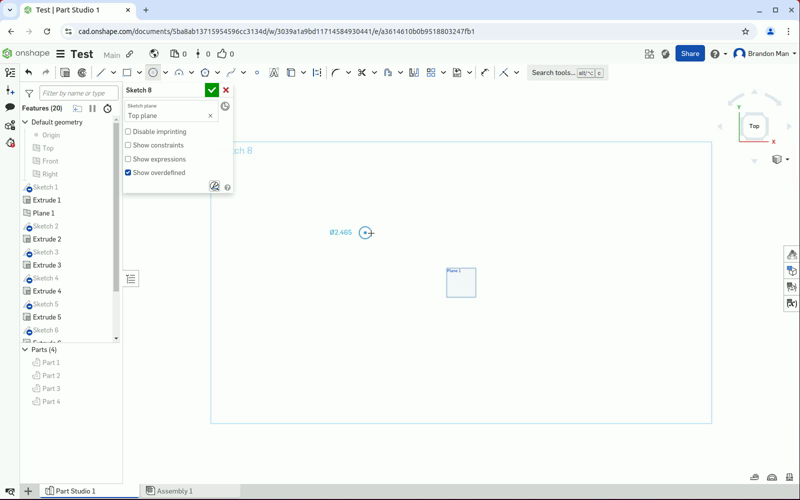
click(371, 232)
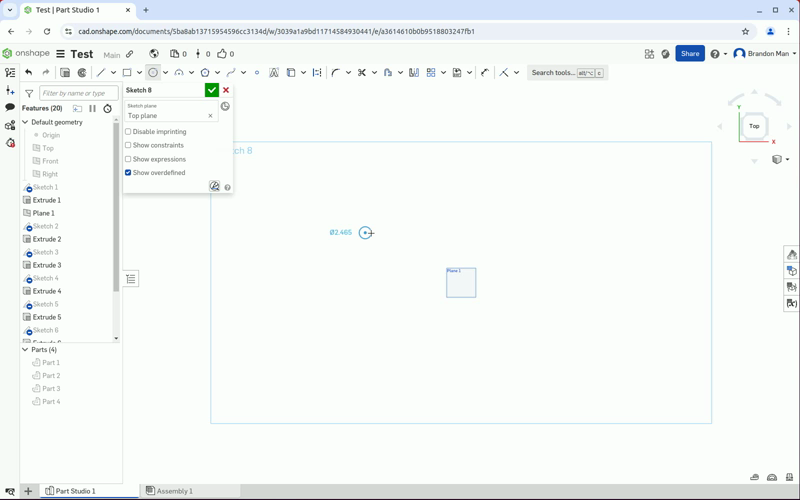
key(esc)
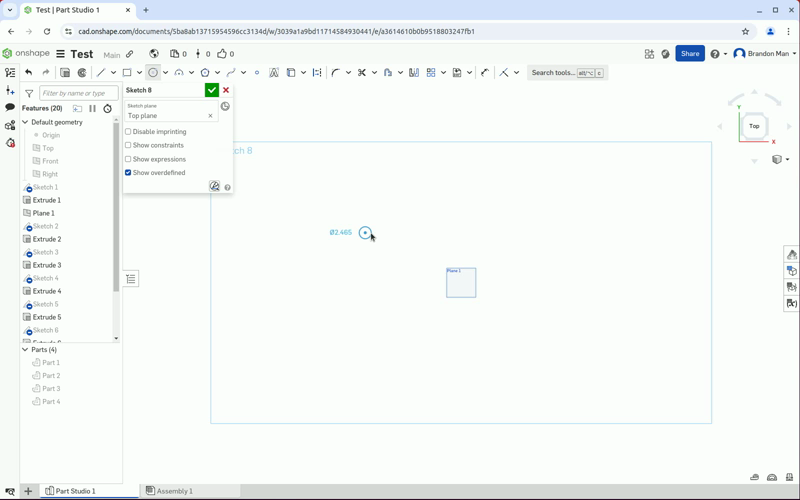
mouse_move(367, 229)
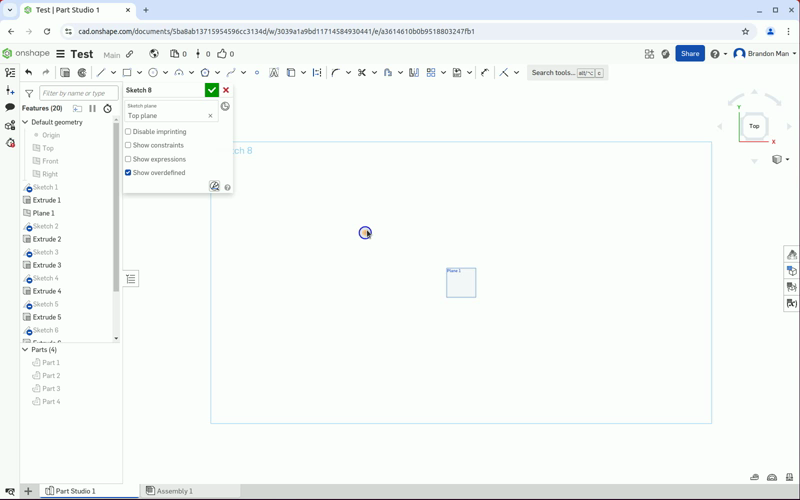
scroll(6)
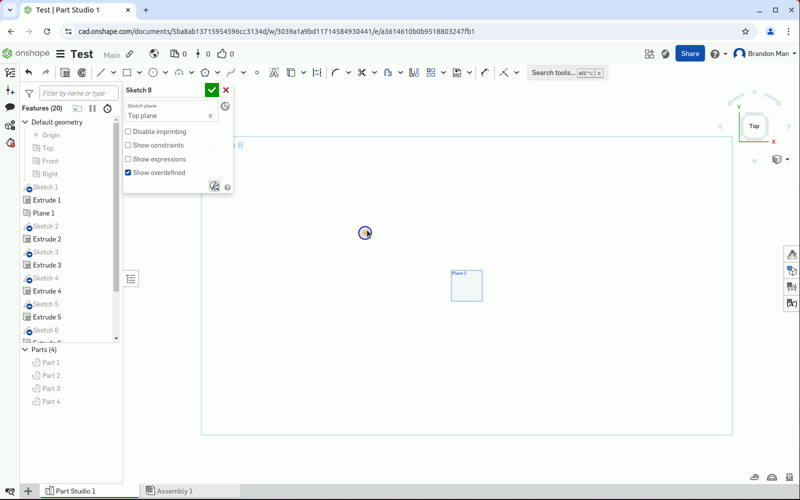
scroll(6)
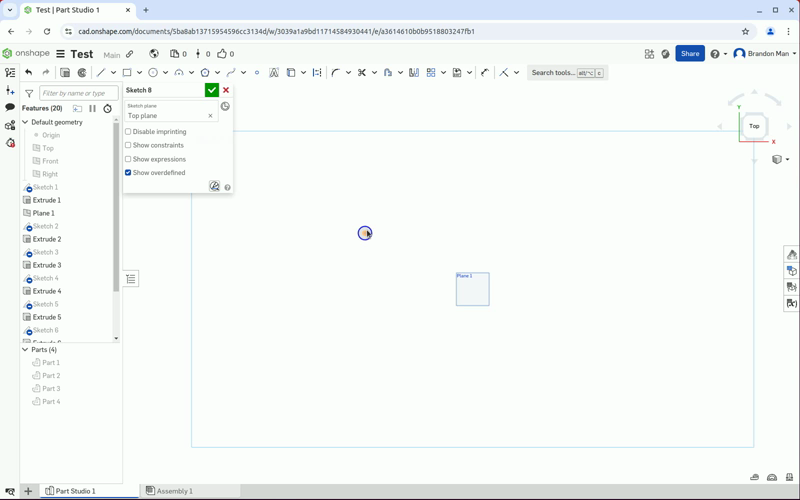
scroll(6)
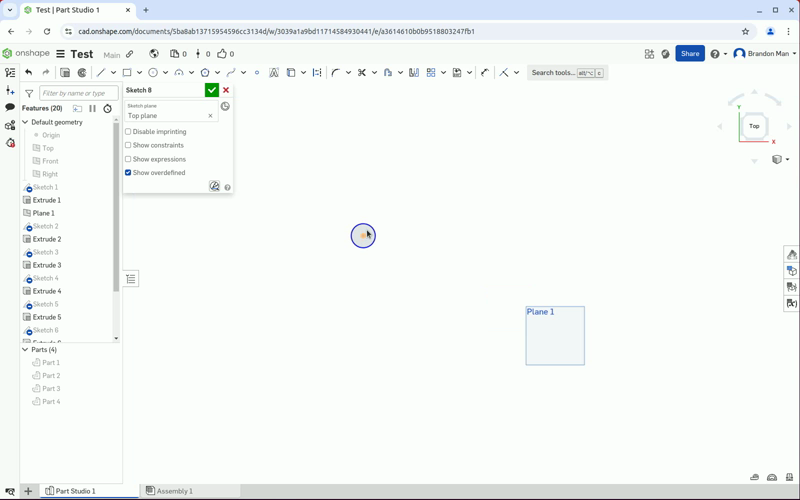
scroll(6)
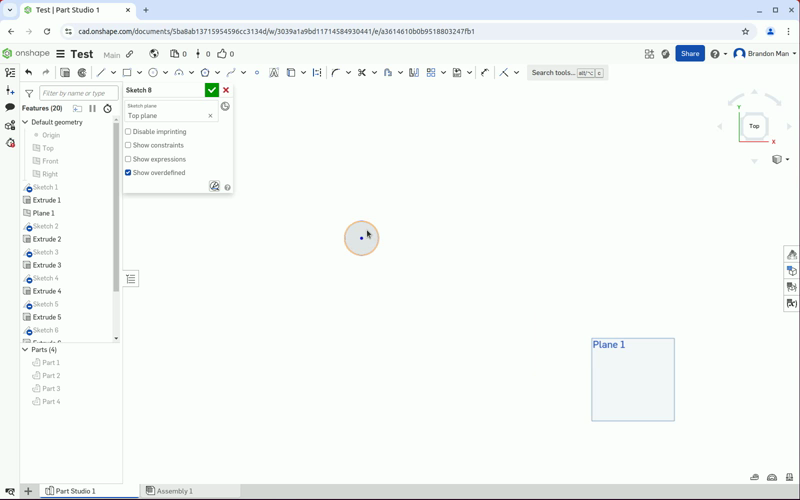
scroll(6)
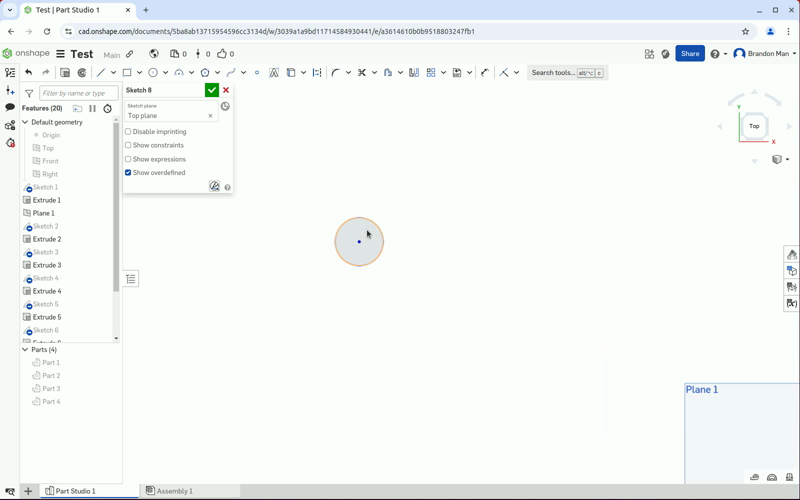
scroll(6)
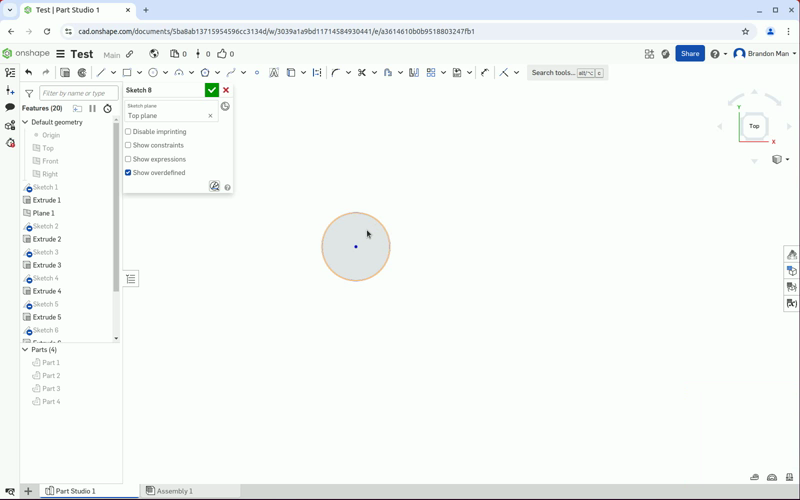
scroll(6)
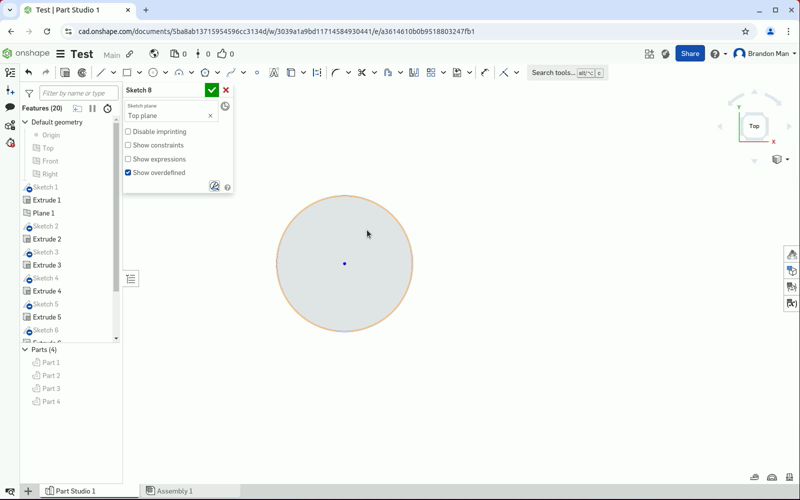
click(367, 229)
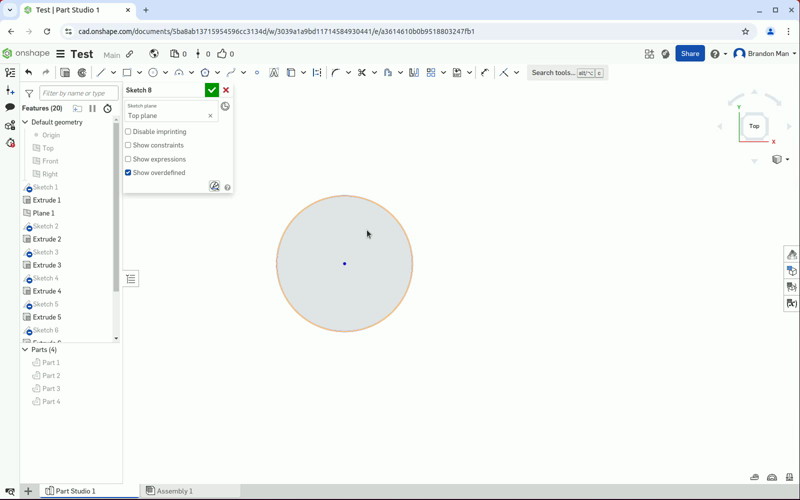
scroll(-6)
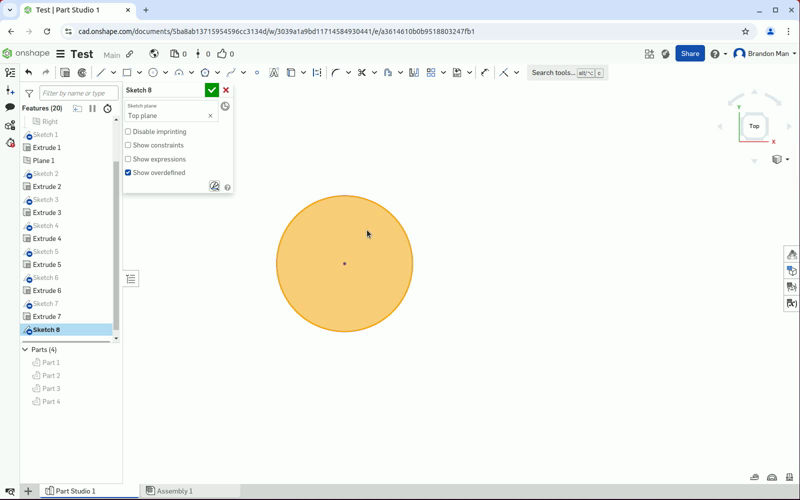
scroll(-6)
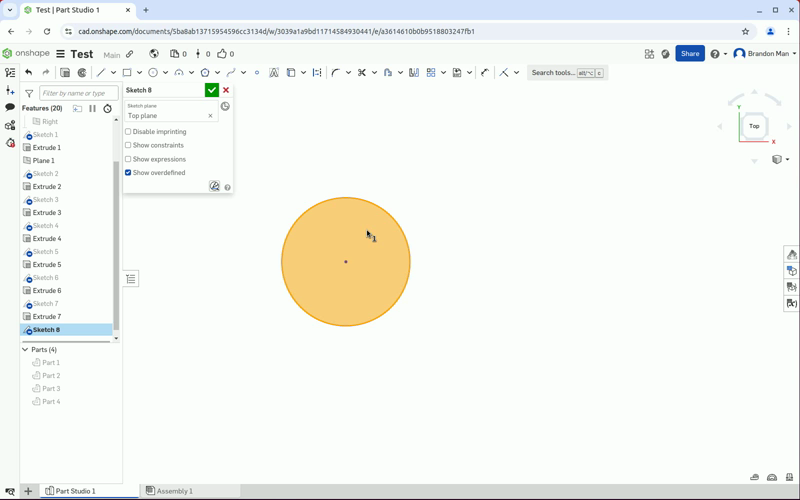
scroll(-6)
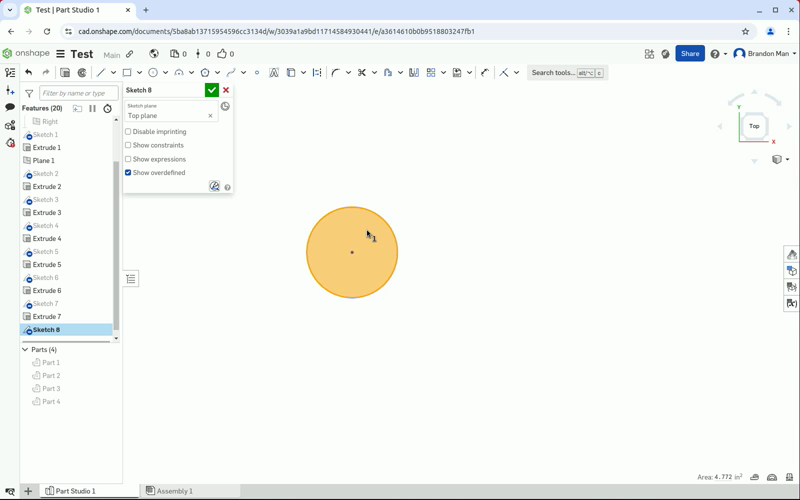
scroll(-6)
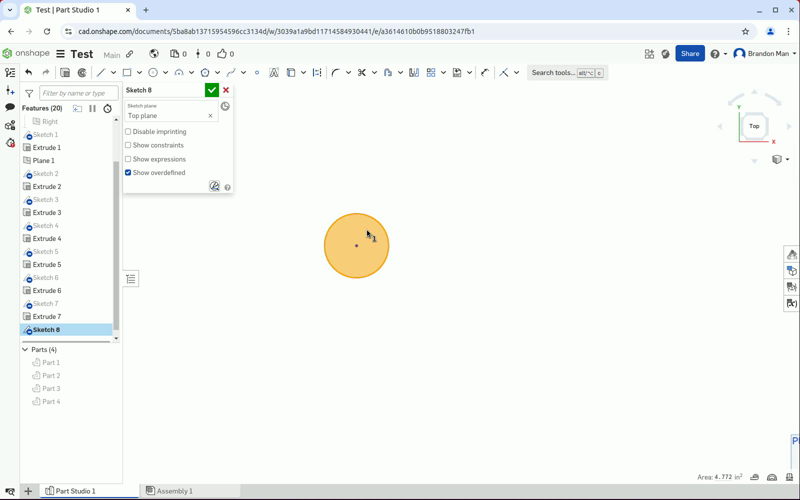
scroll(-6)
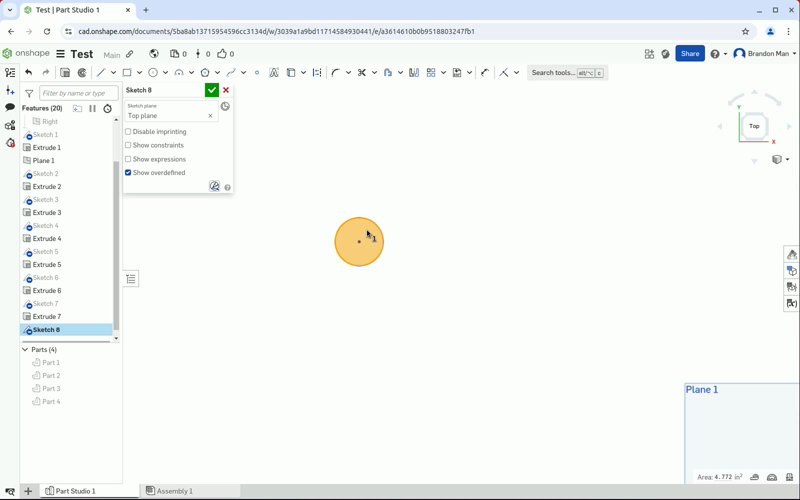
scroll(-6)
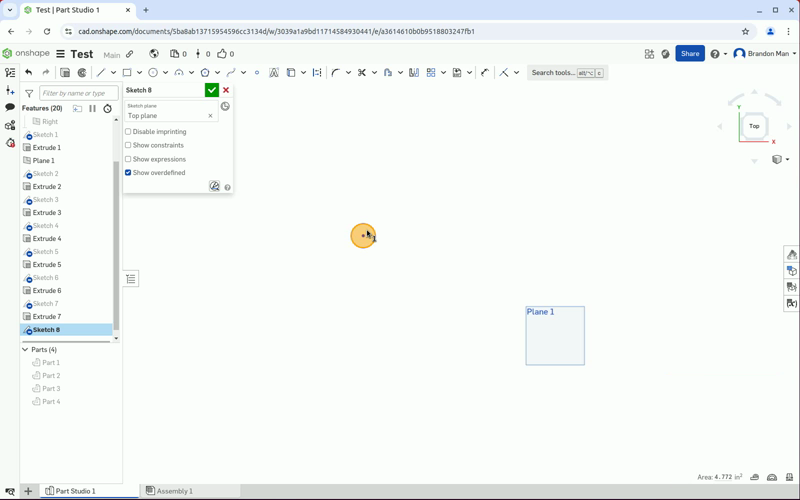
scroll(-6)
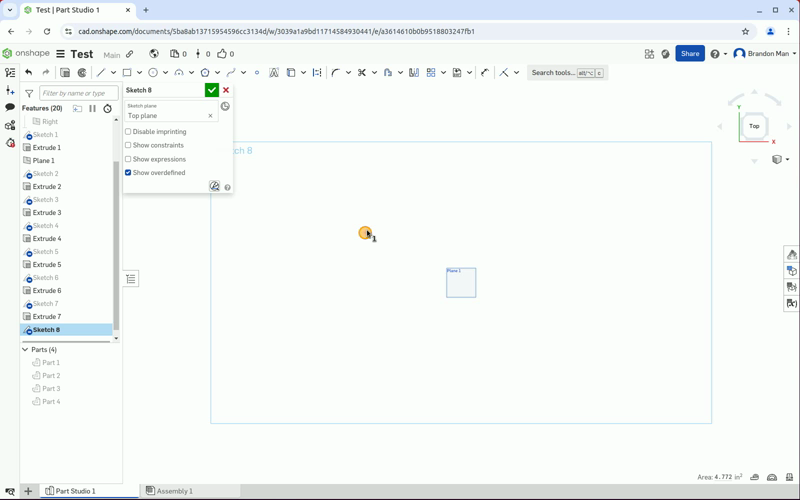
mouse_move(73, 352)
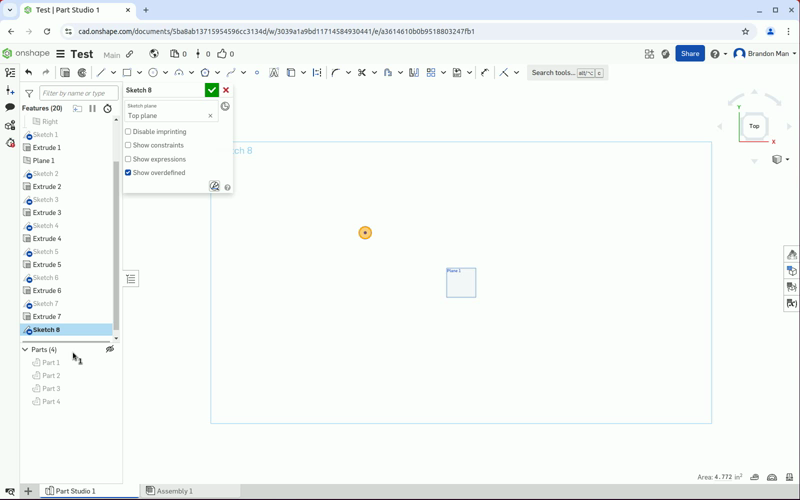
key(shift+y)
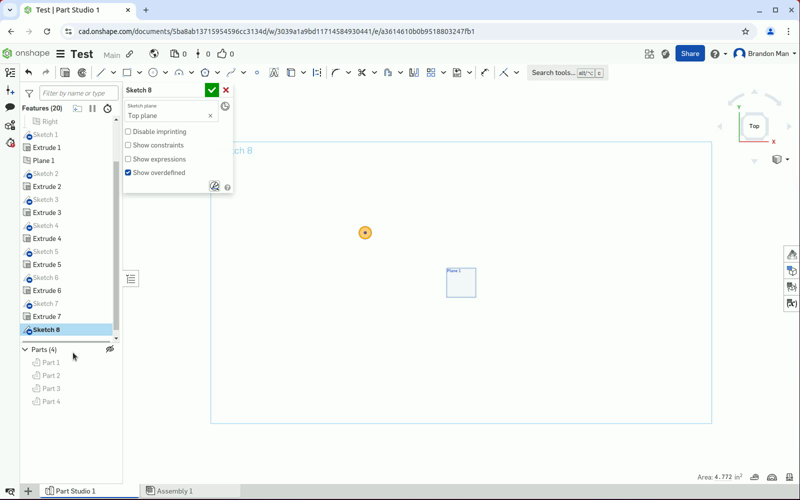
key(shift+e)
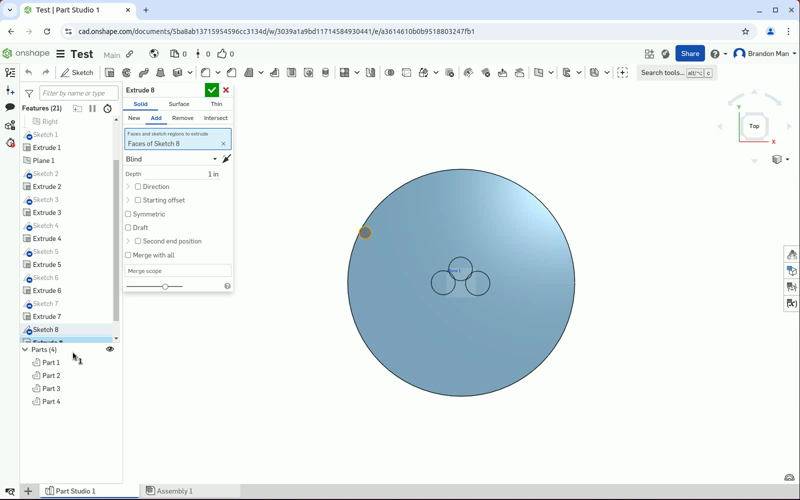
mouse_move(143, 106)
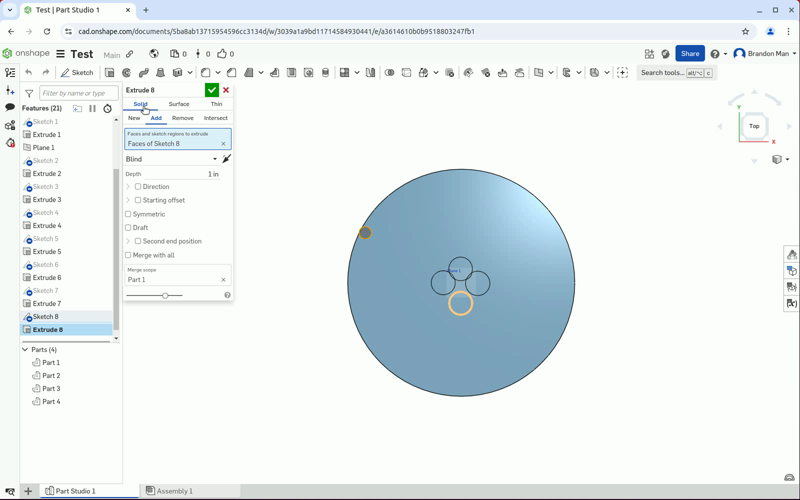
click(143, 106)
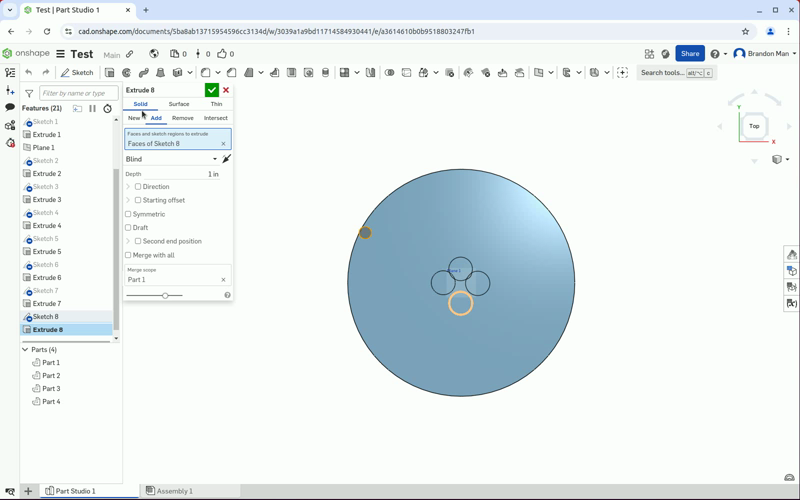
mouse_move(137, 120)
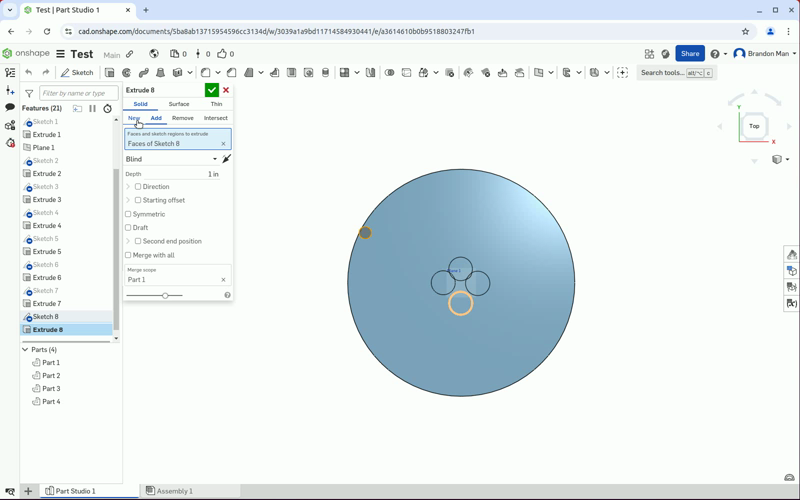
click(137, 120)
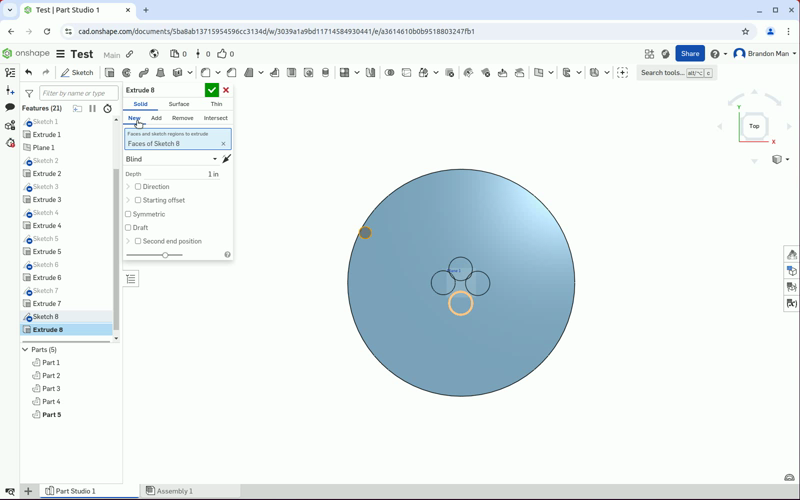
key(tab, 4)
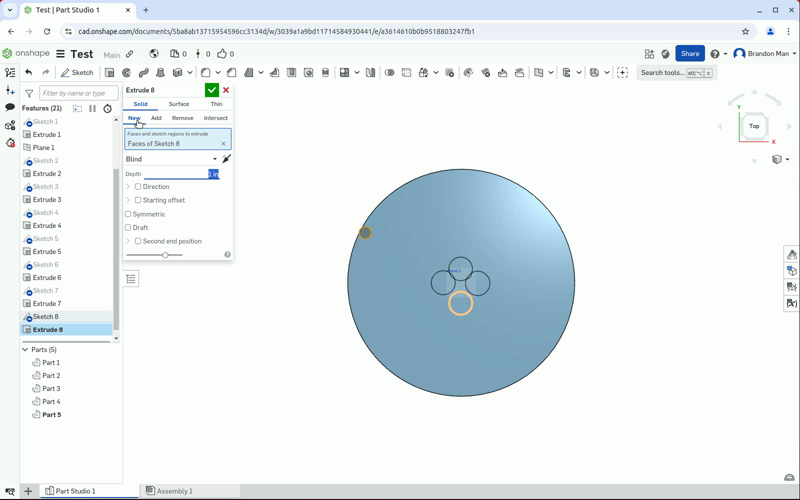
text(2.407)
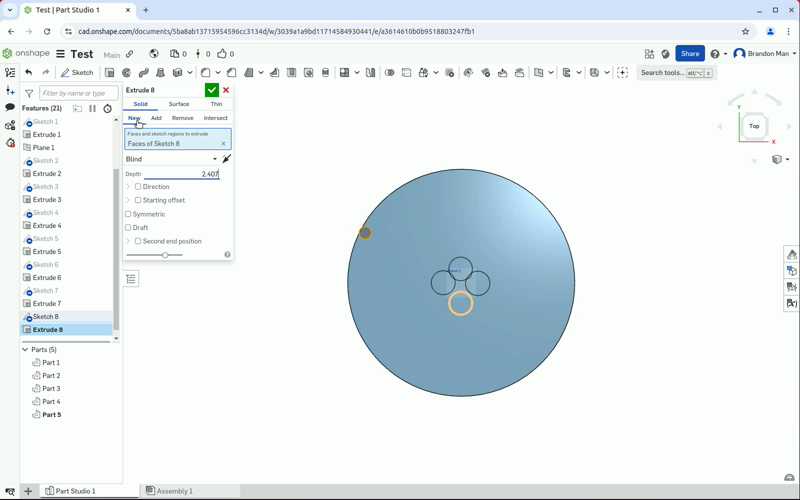
key(enter)
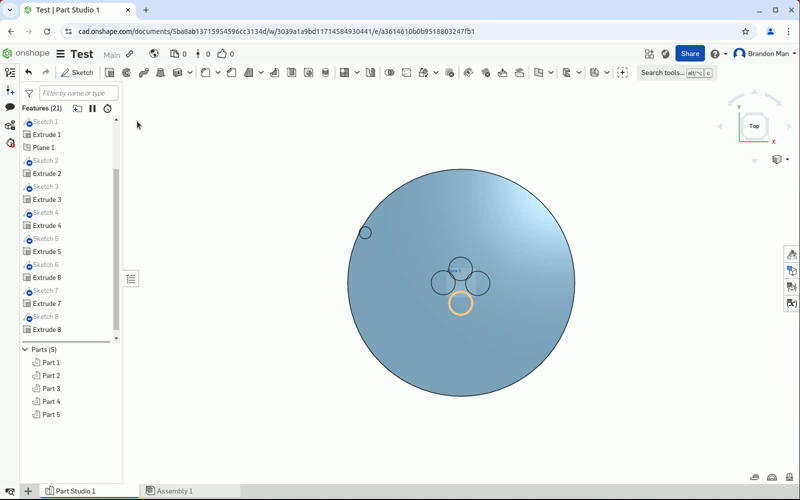
key(shift+h)
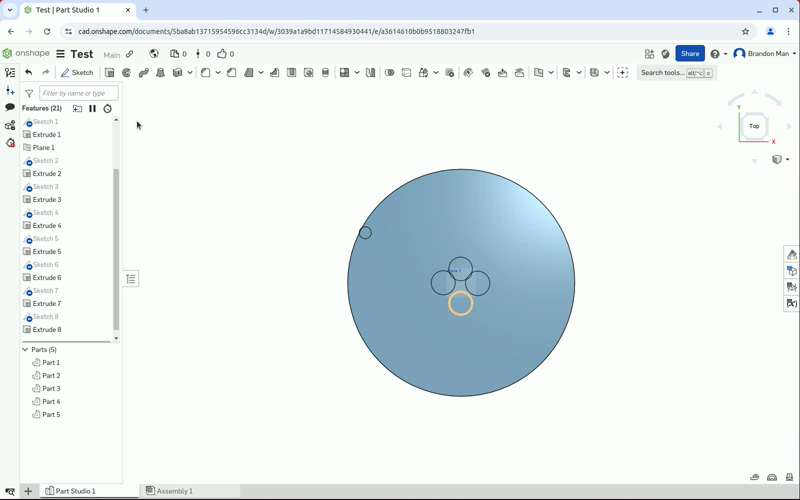
key(shift+h)
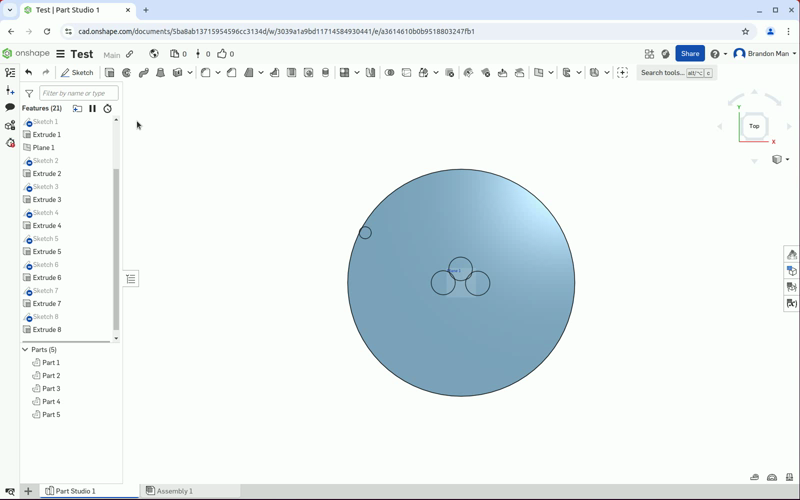
mouse_move(69, 124)
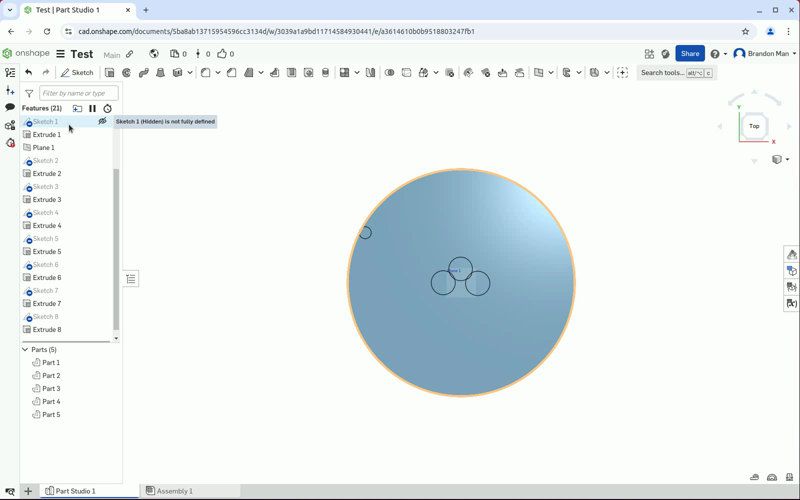
click(69, 124)
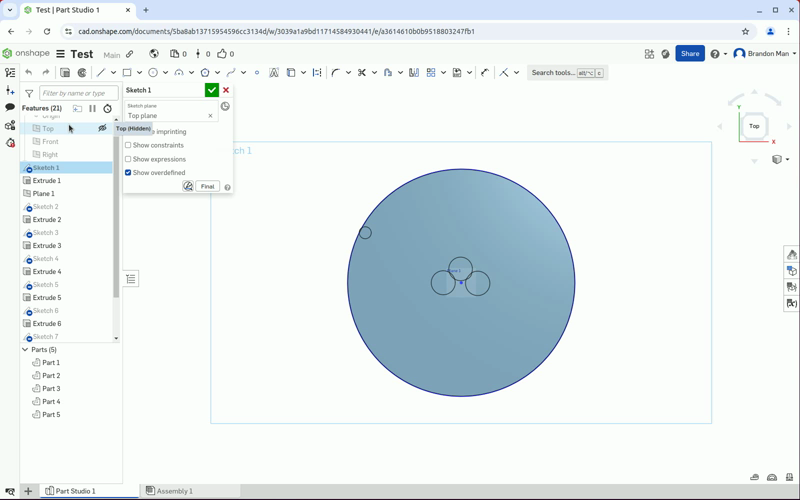
mouse_move(229, 92)
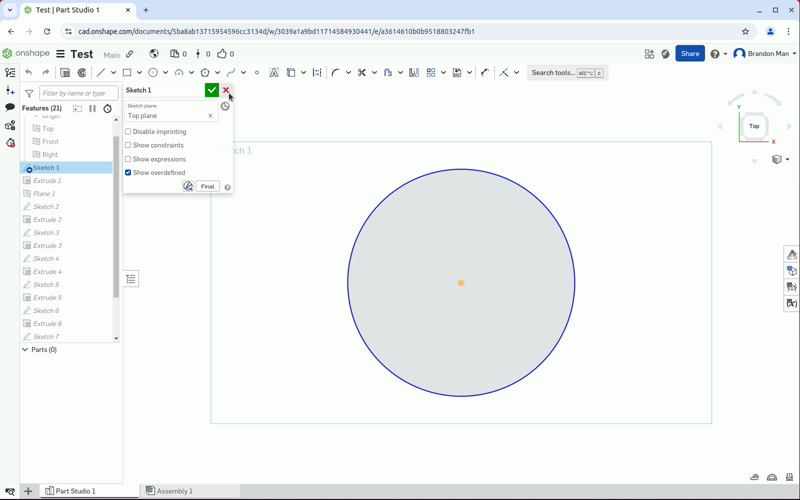
click(229, 92)
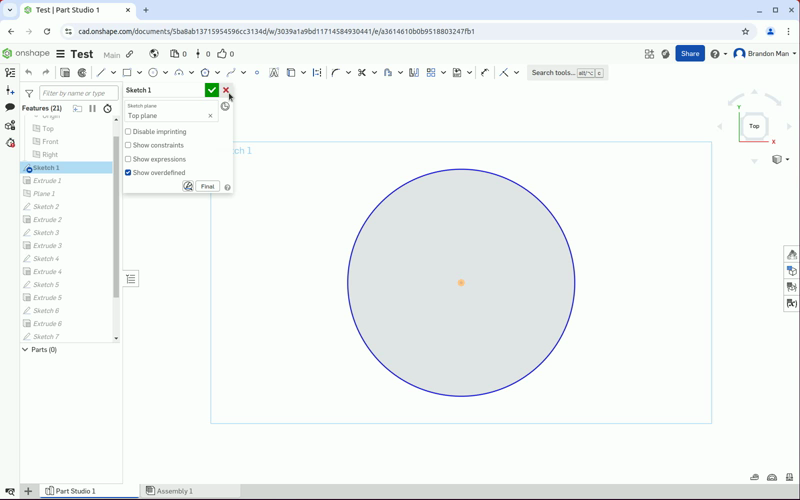
key(shift+s)
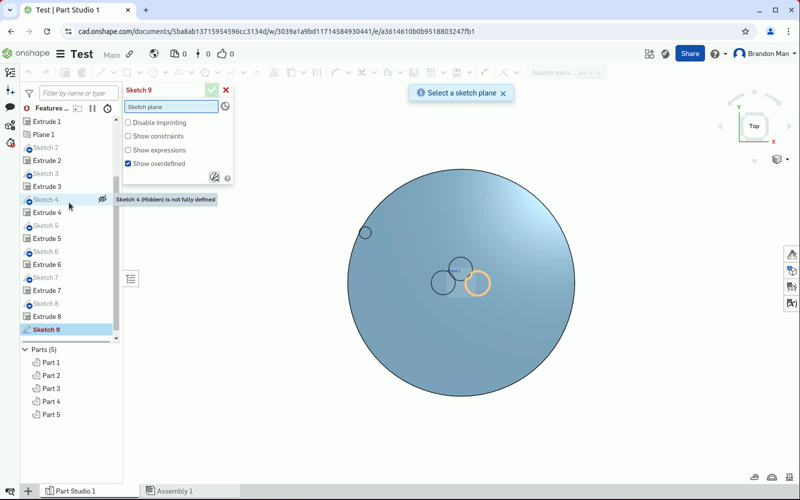
scroll(3)
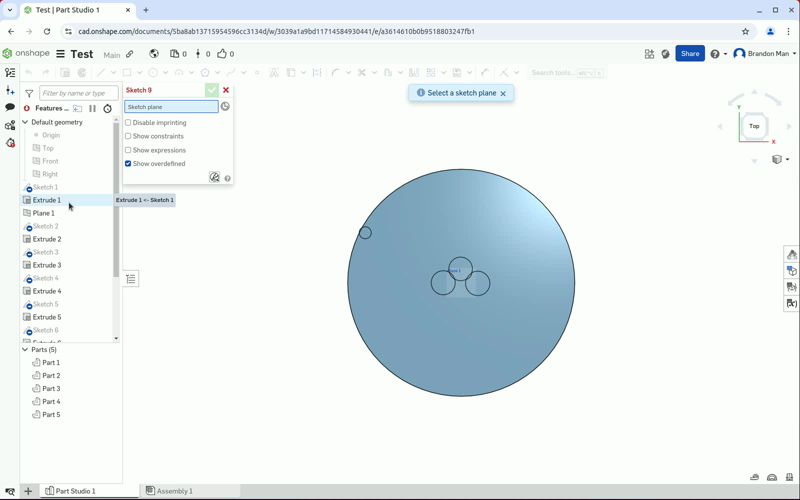
mouse_move(69, 150)
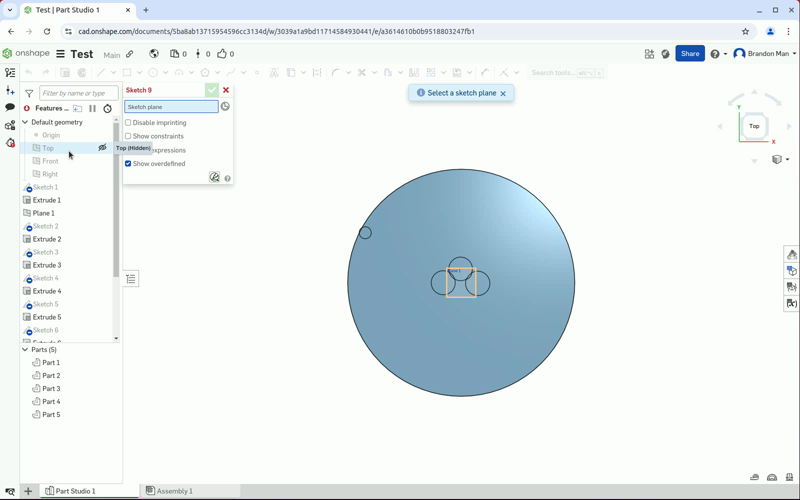
click(69, 150)
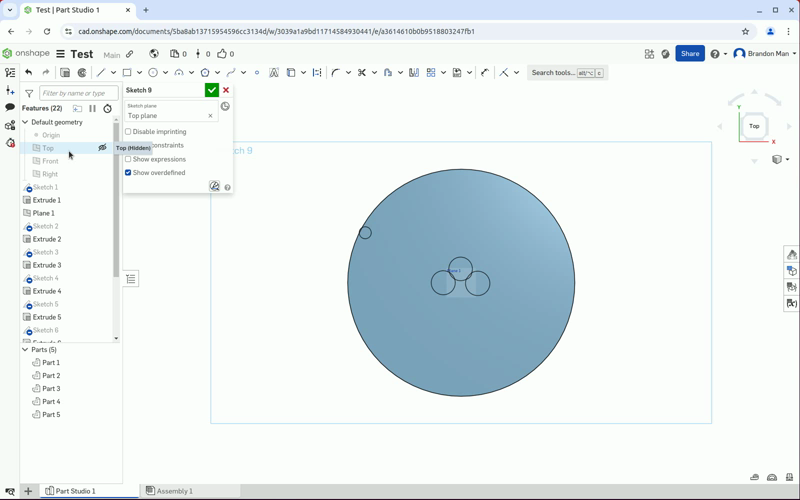
mouse_move(73, 352)
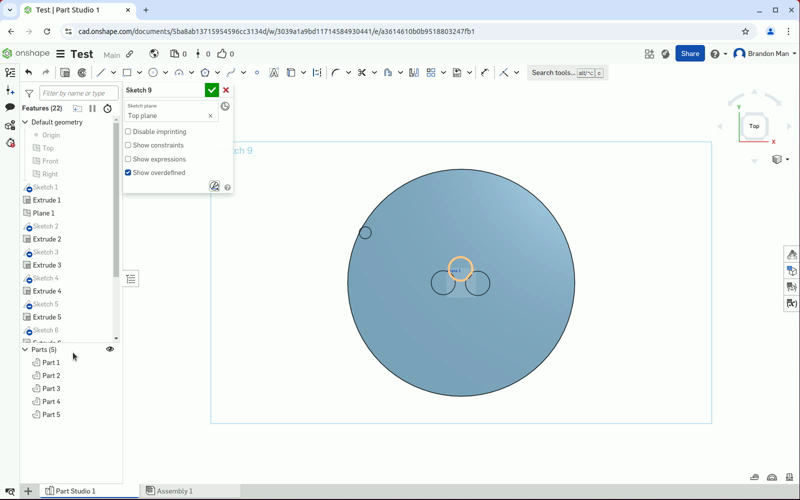
key(y)
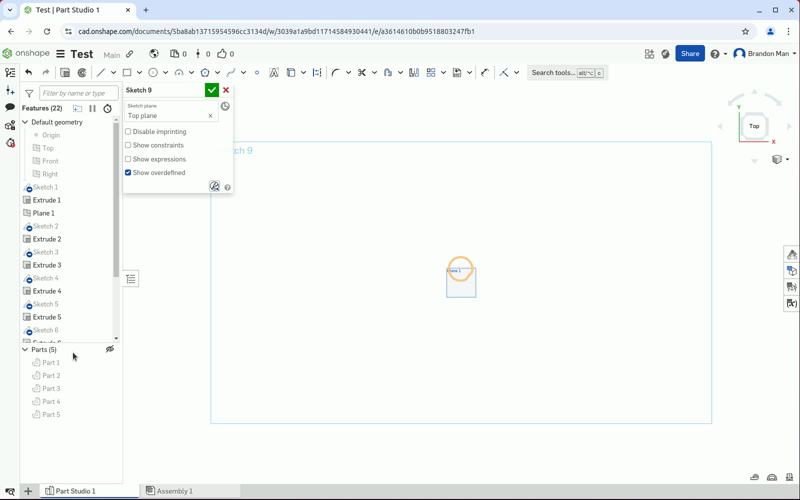
key(c)
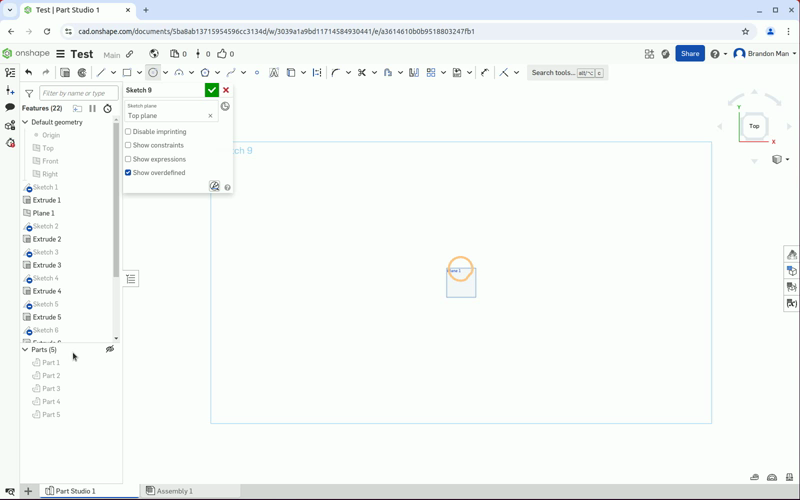
key_down(shift)
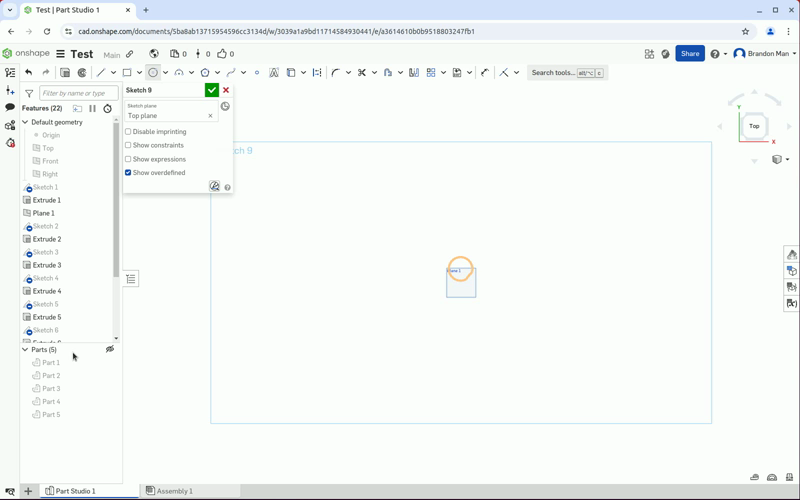
mouse_move(561, 332)
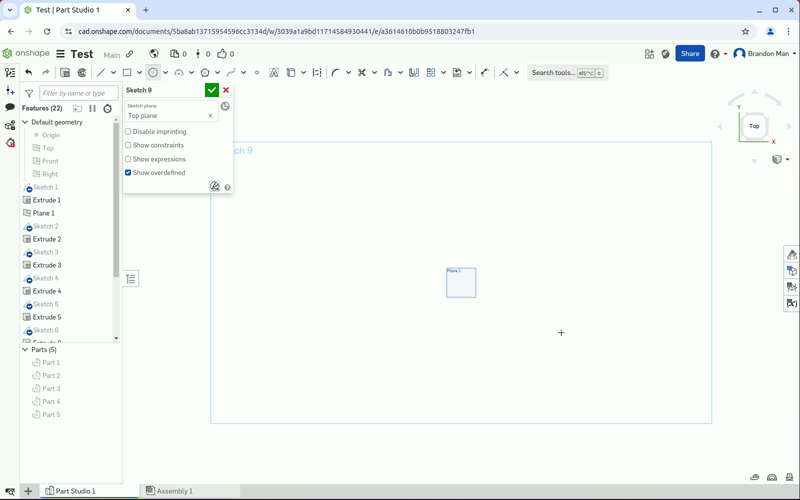
click(561, 332)
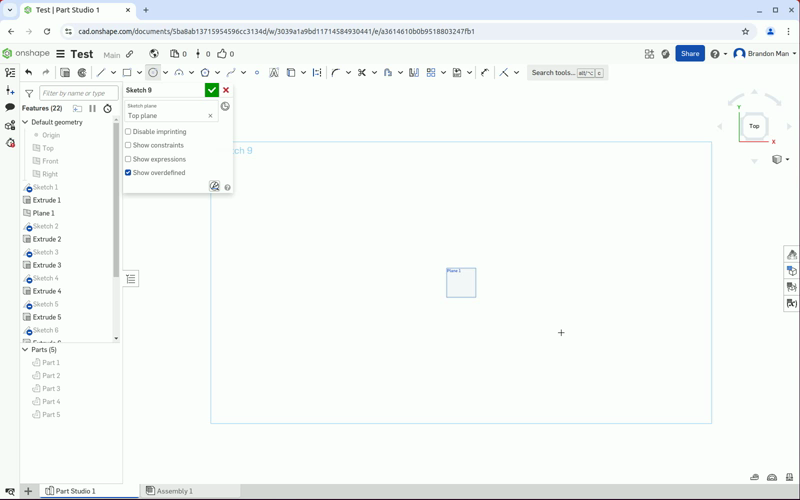
key_up(shift)
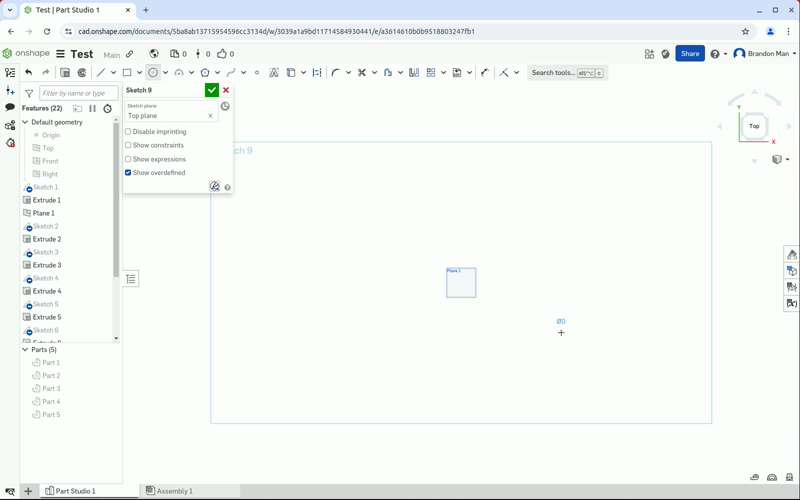
mouse_move(567, 332)
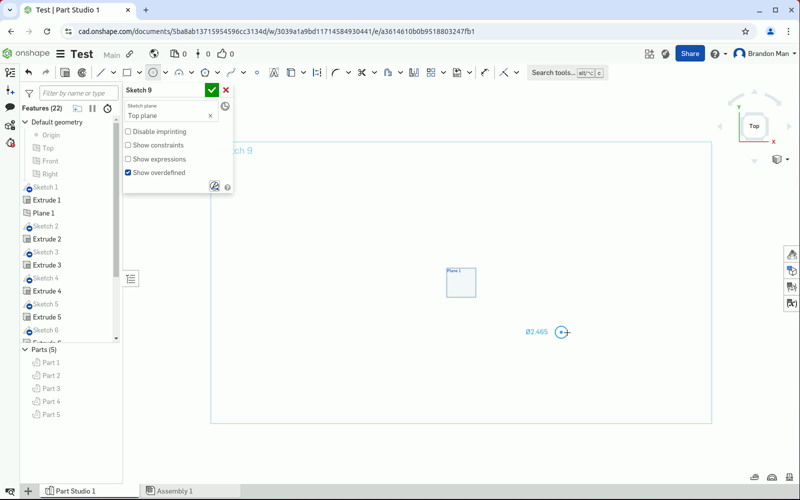
click(567, 332)
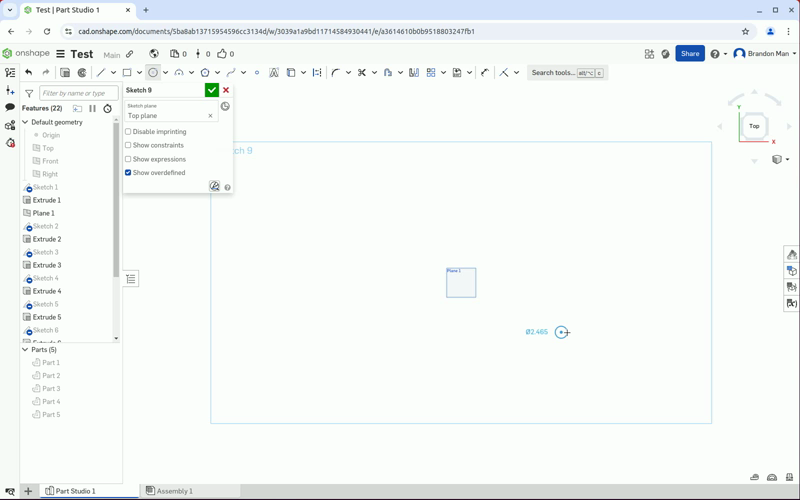
key(esc)
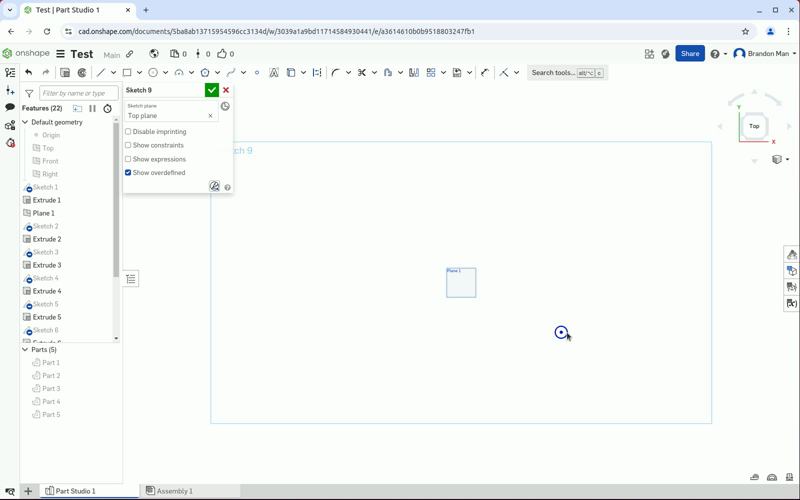
mouse_move(559, 327)
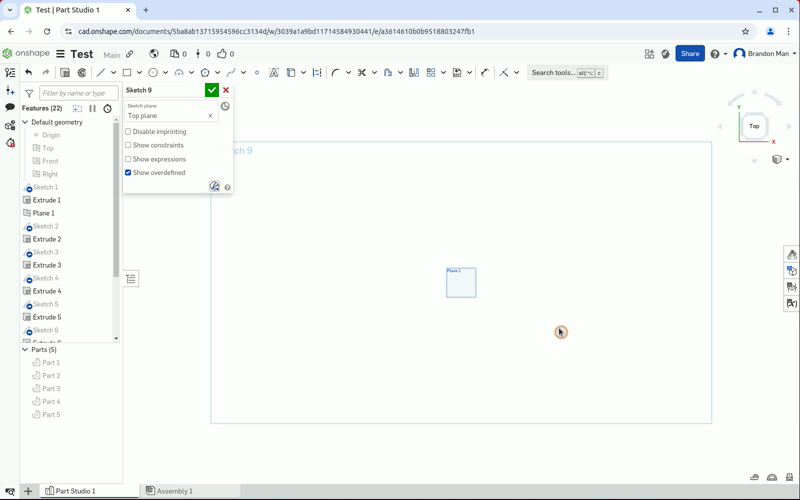
scroll(6)
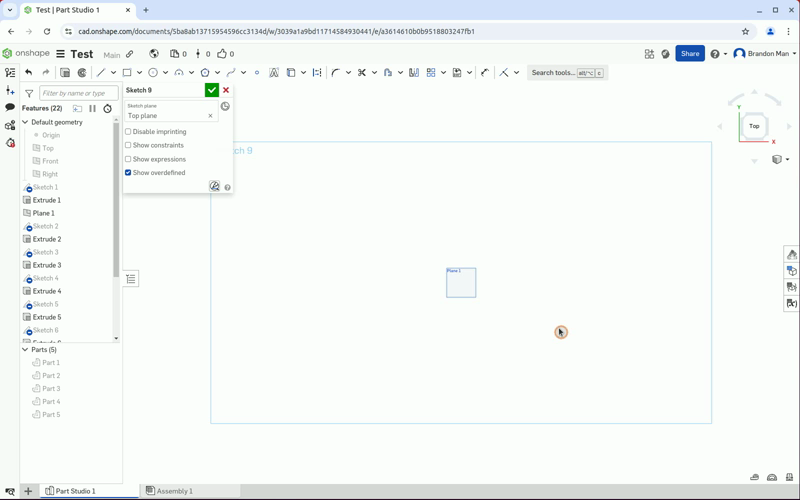
scroll(6)
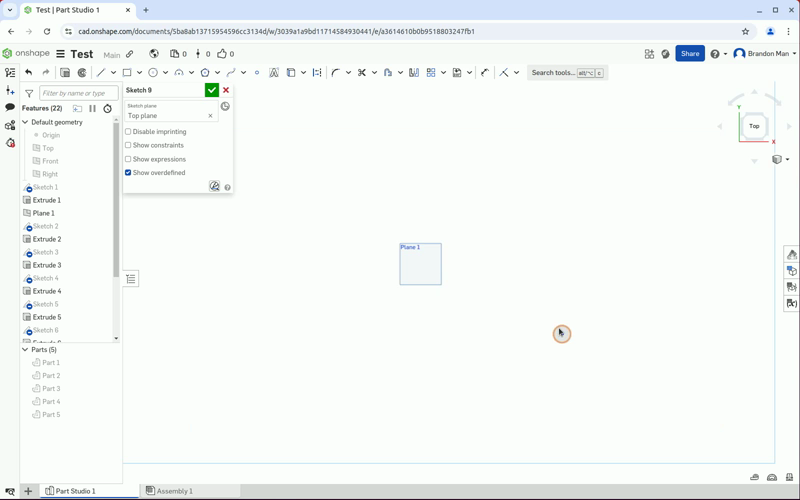
scroll(6)
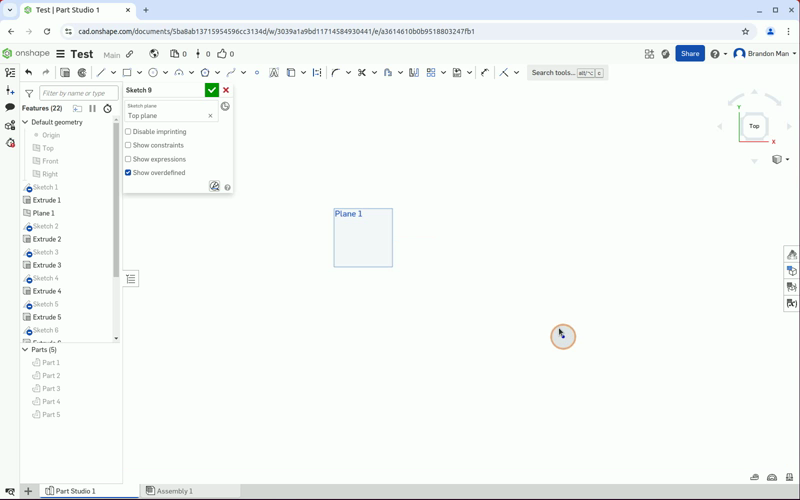
scroll(6)
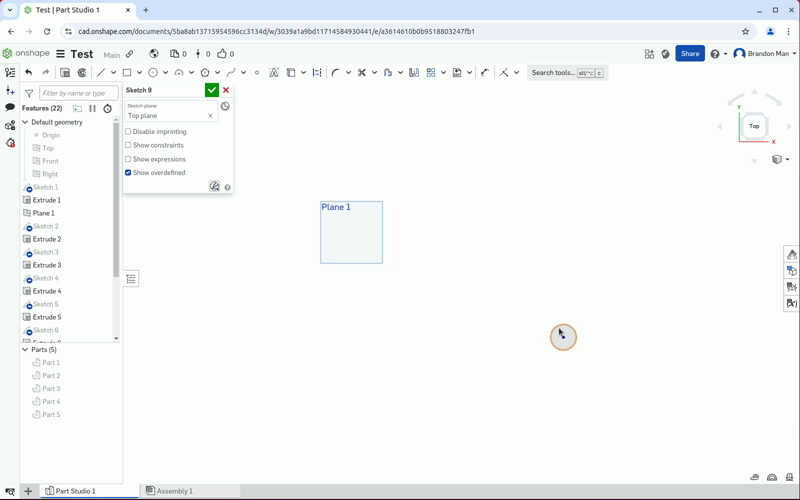
scroll(6)
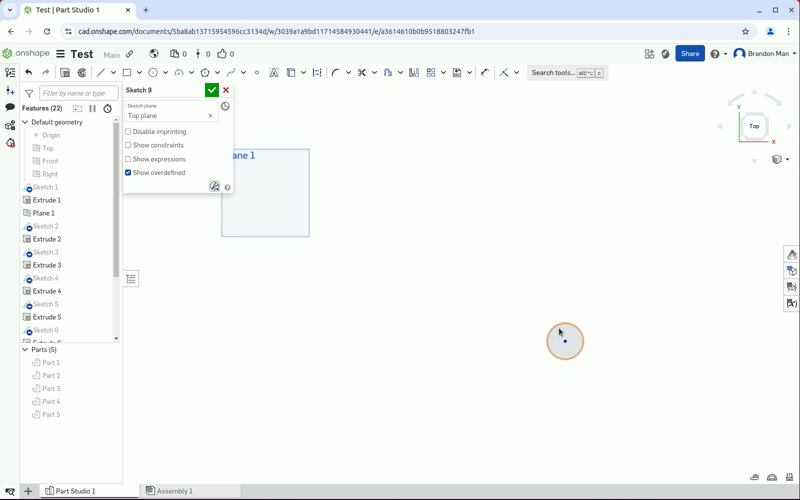
scroll(6)
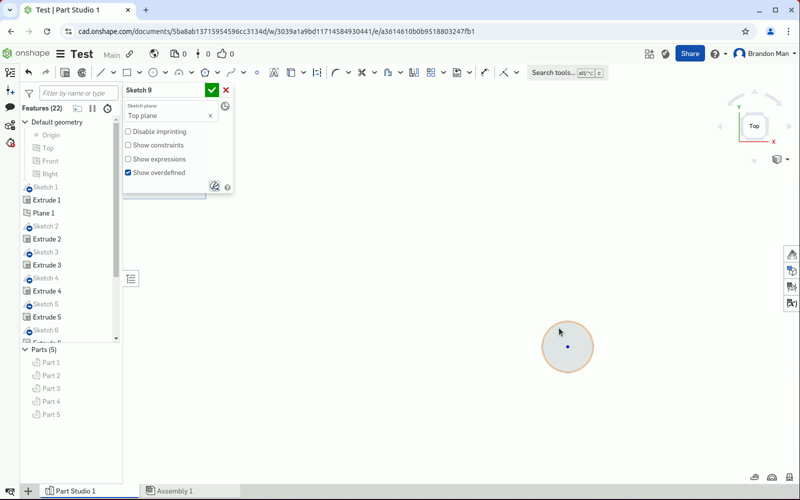
scroll(6)
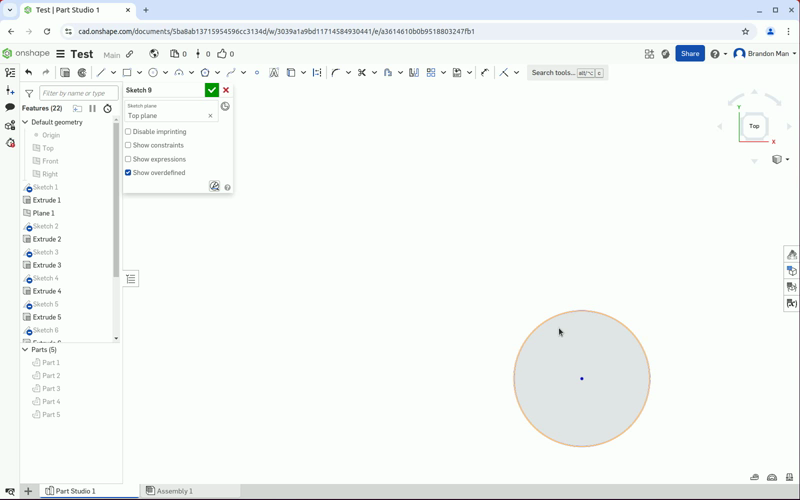
click(559, 327)
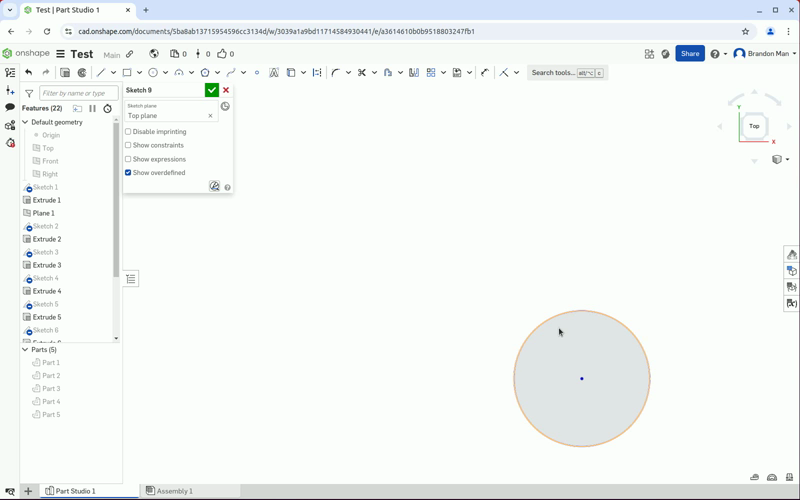
scroll(-6)
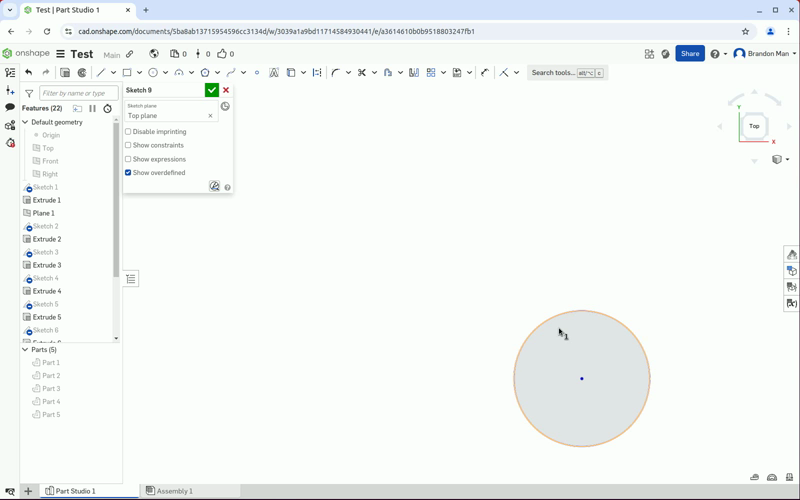
scroll(-6)
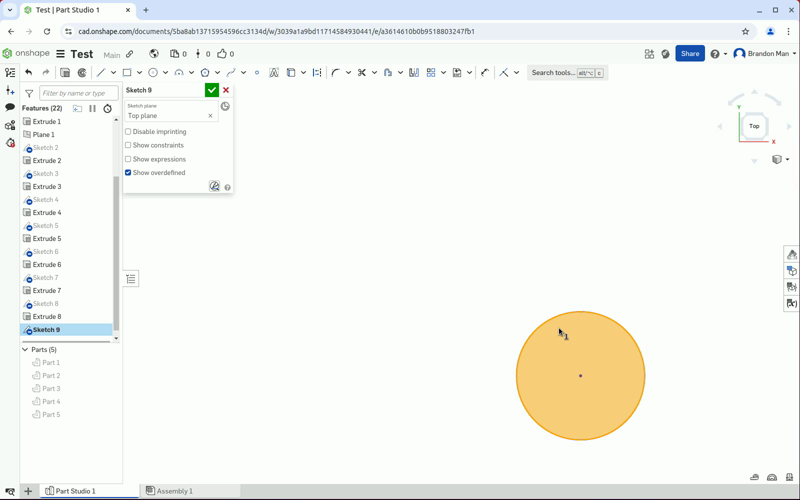
scroll(-6)
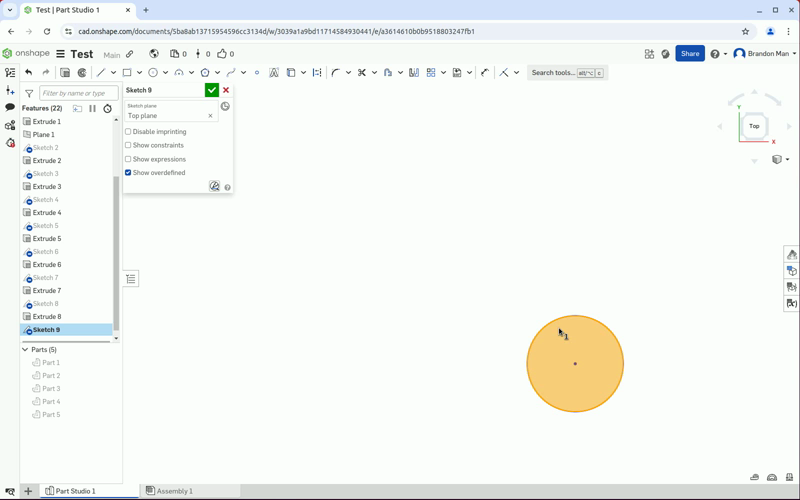
scroll(-6)
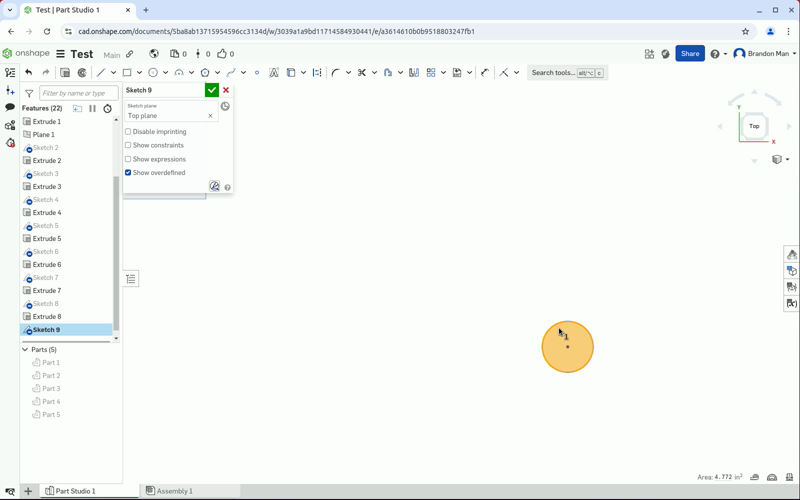
scroll(-6)
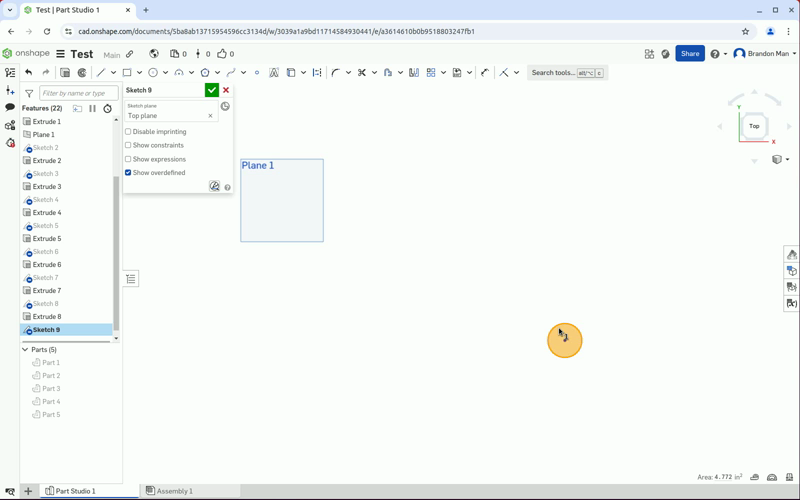
scroll(-6)
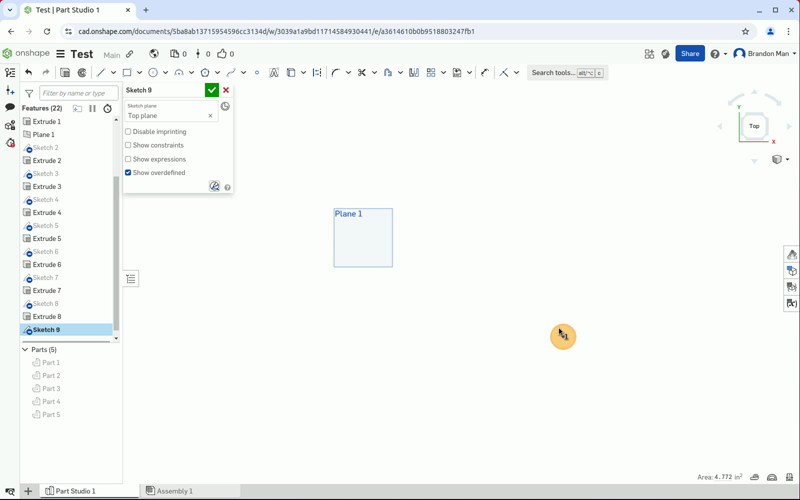
scroll(-6)
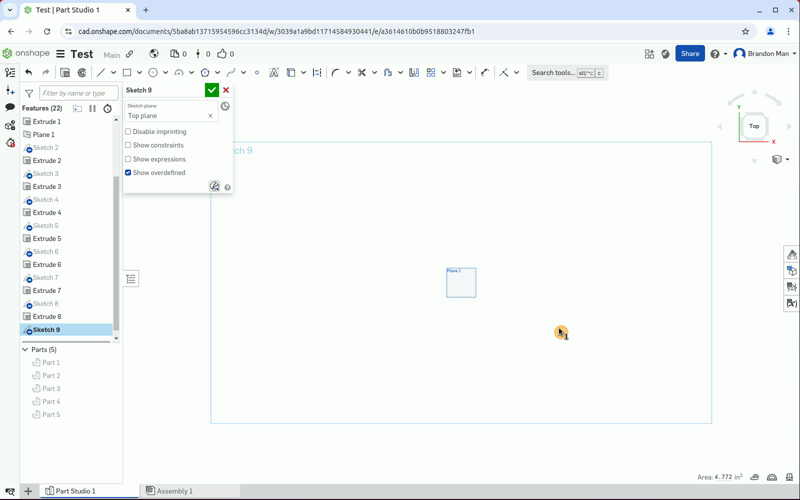
mouse_move(73, 352)
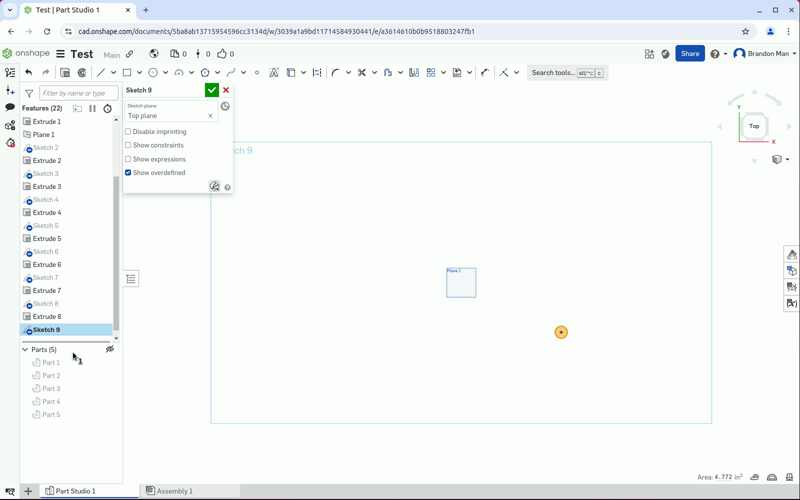
key(shift+y)
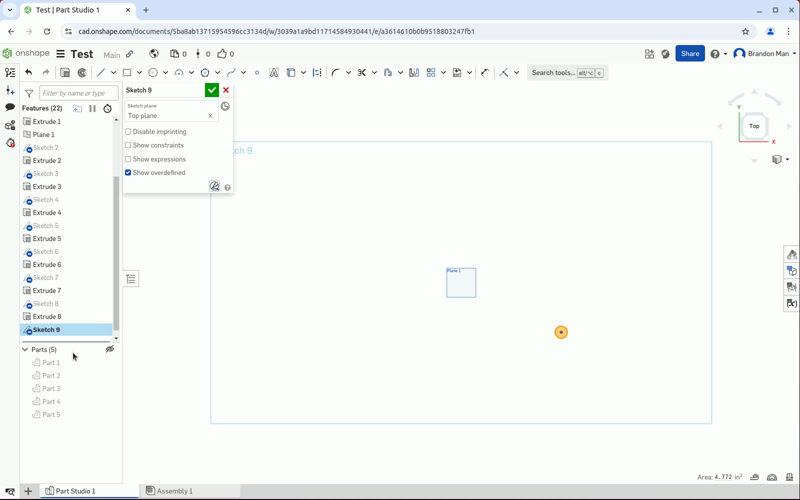
key(shift+e)
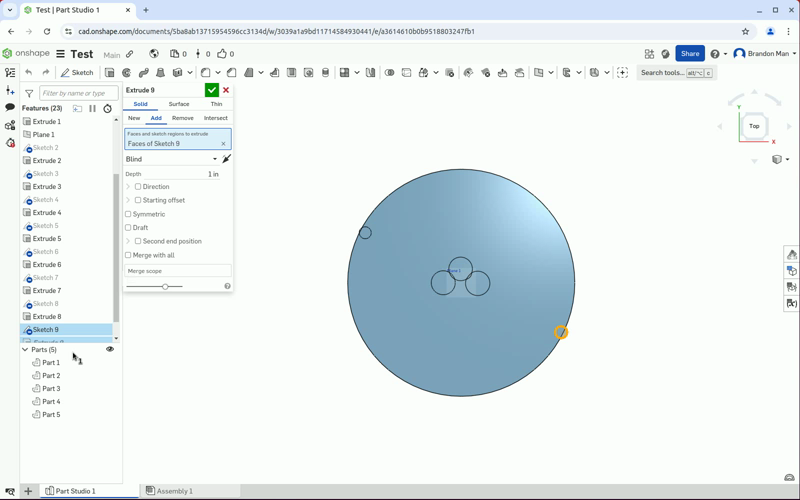
mouse_move(143, 106)
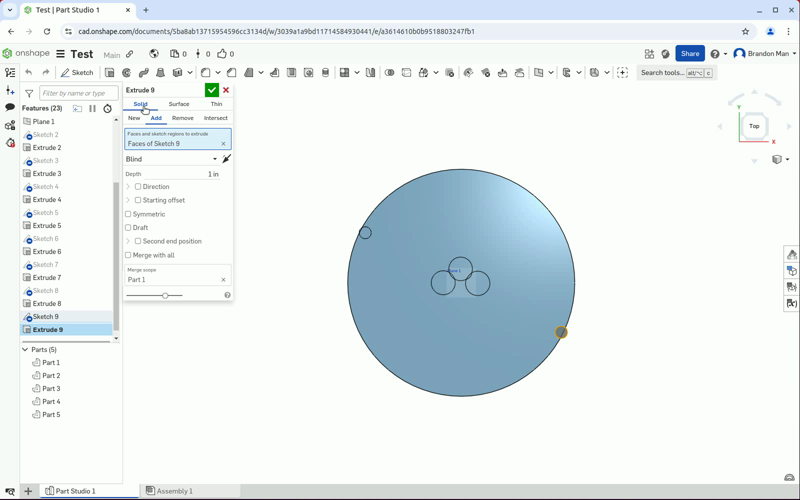
click(143, 106)
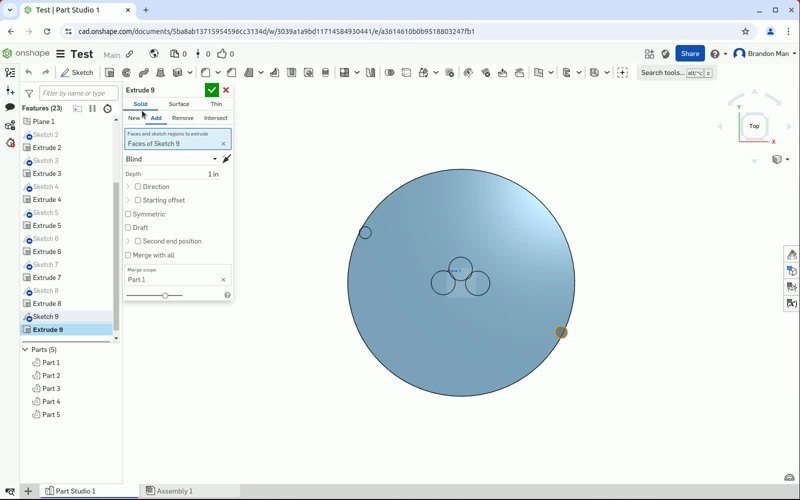
mouse_move(137, 120)
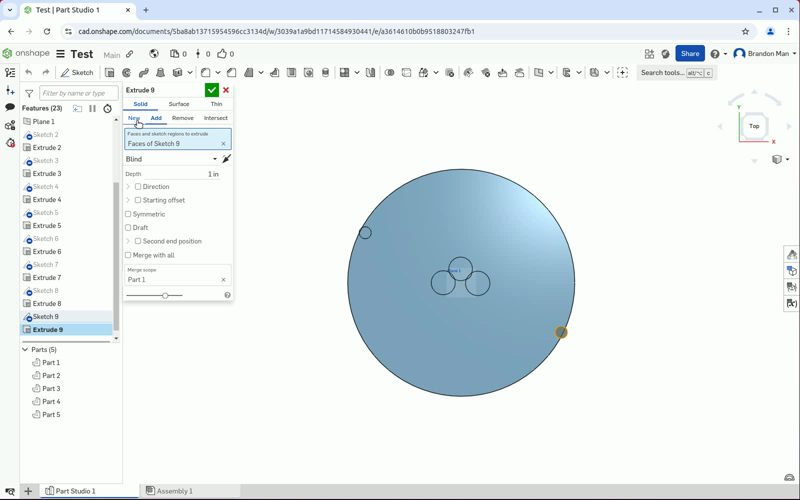
click(137, 120)
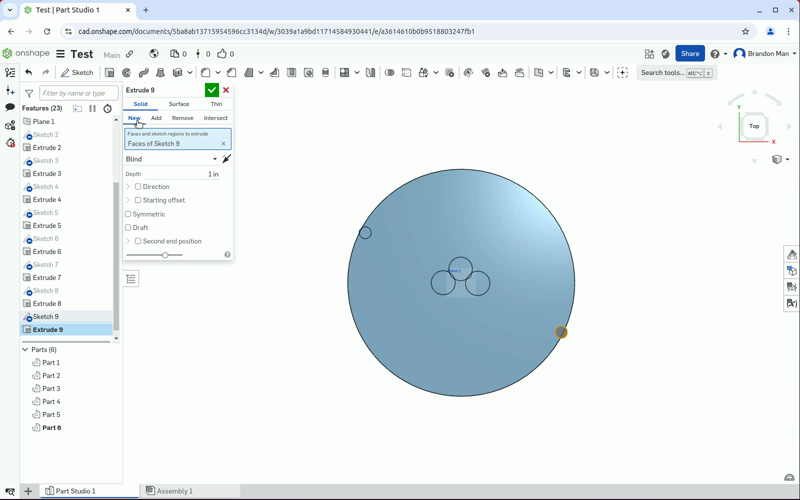
key(tab, 4)
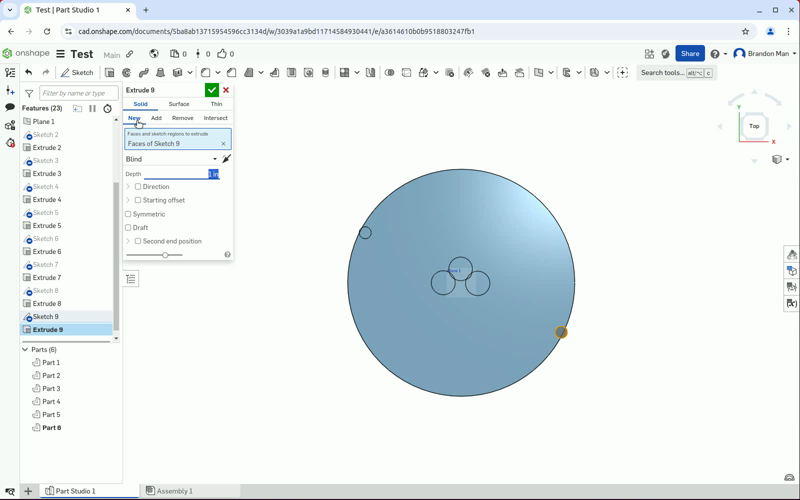
text(2.407)
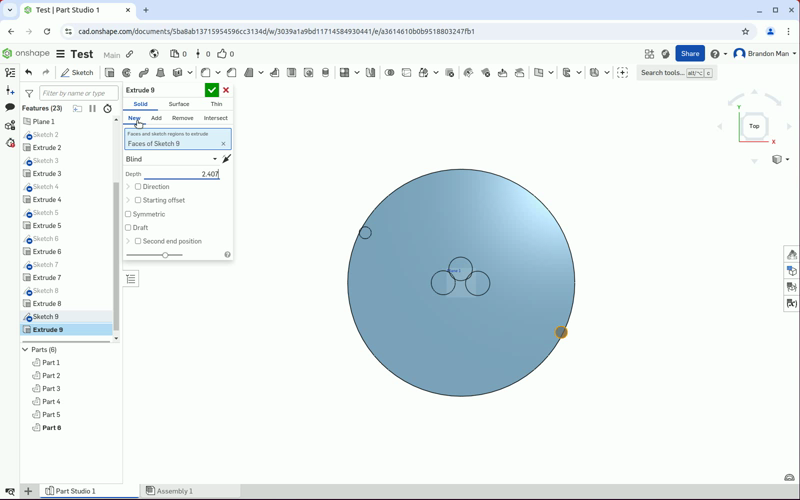
key(enter)
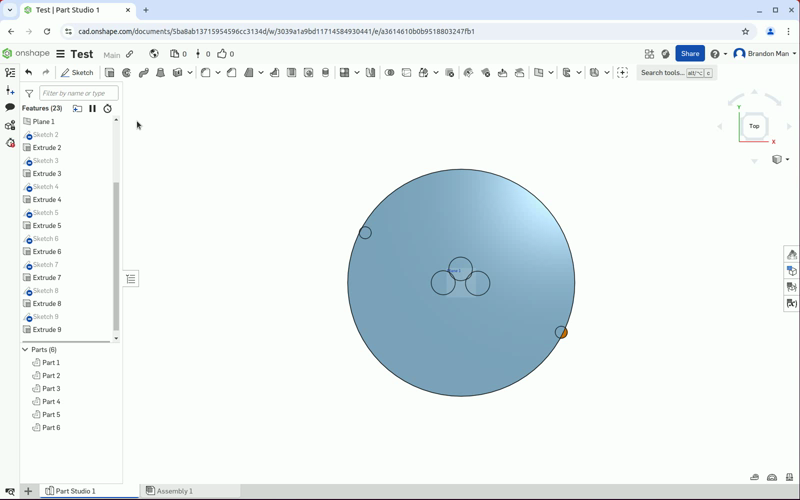
key(shift+h)
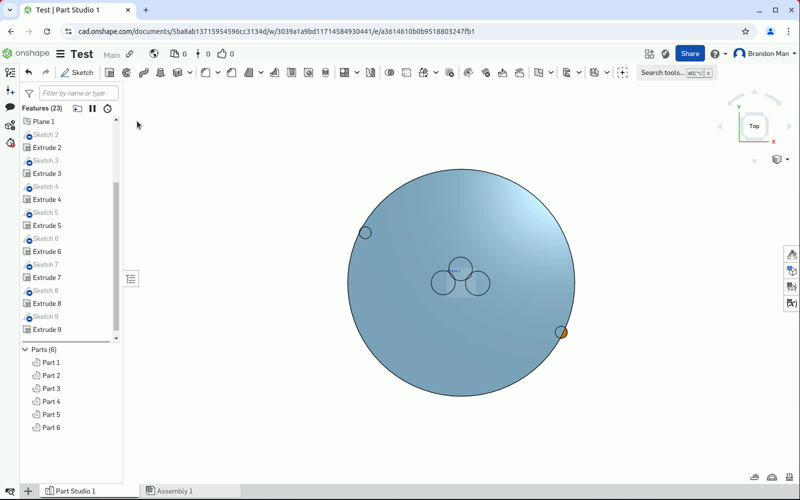
key(shift+h)
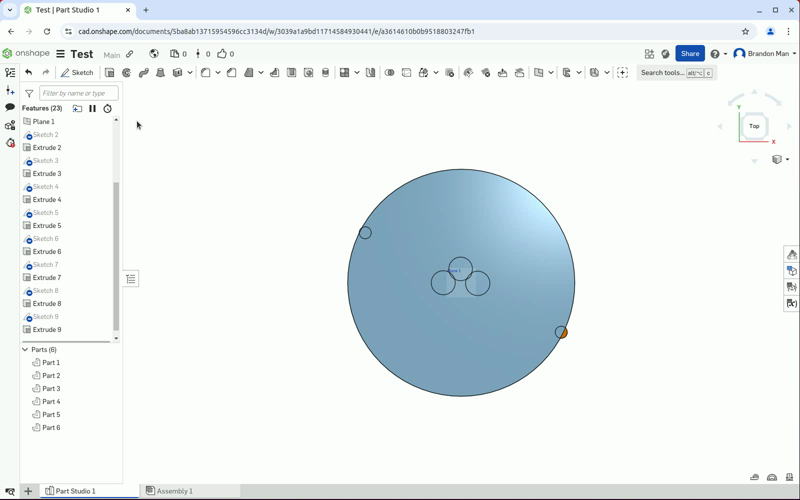
key(shift+7)
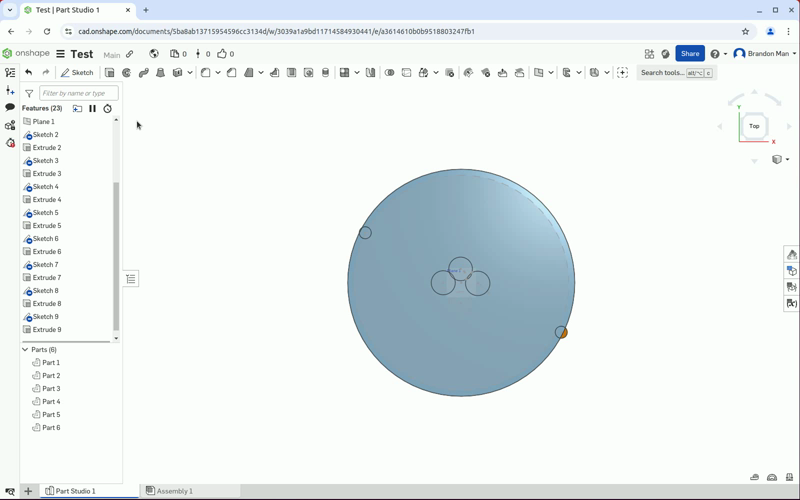
key(up, 3)
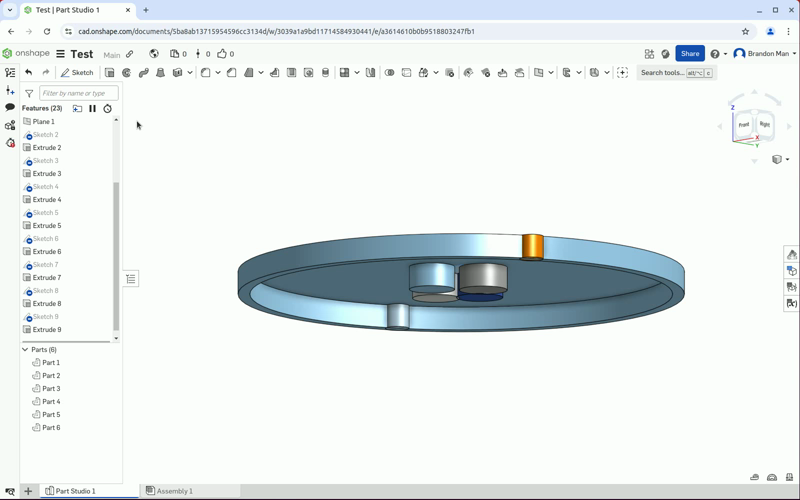
key(left, 3)
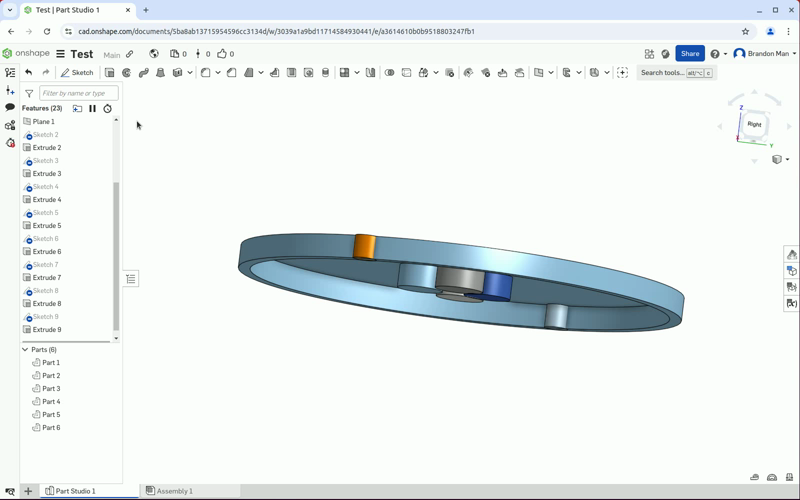
key(right, 3)
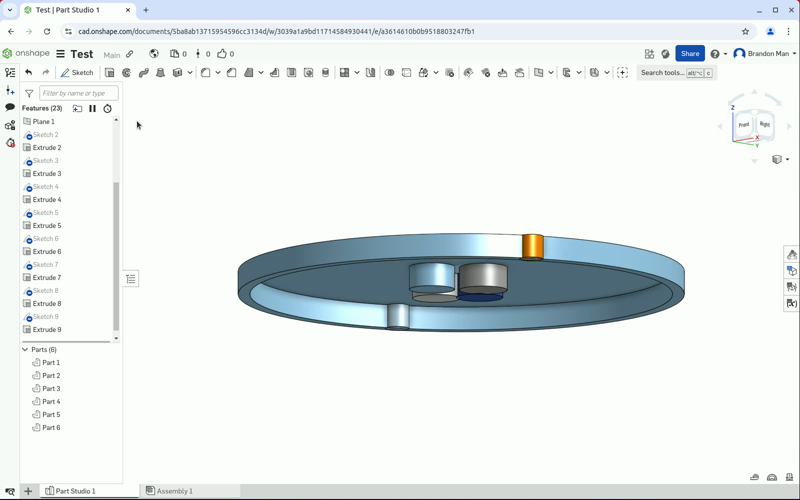
key(down, 3)
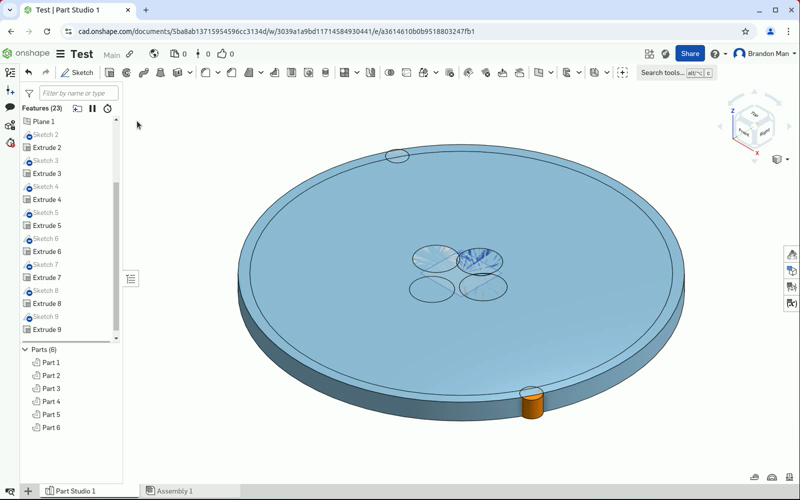
mouse_move(69, 98)
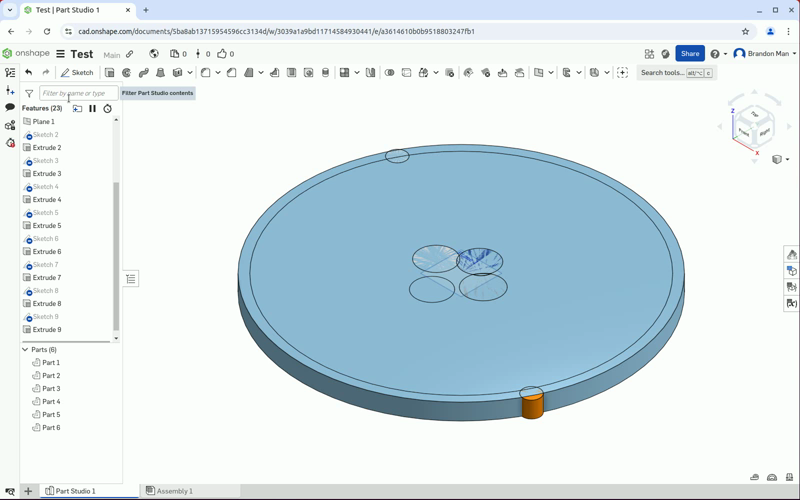
click(69, 98)